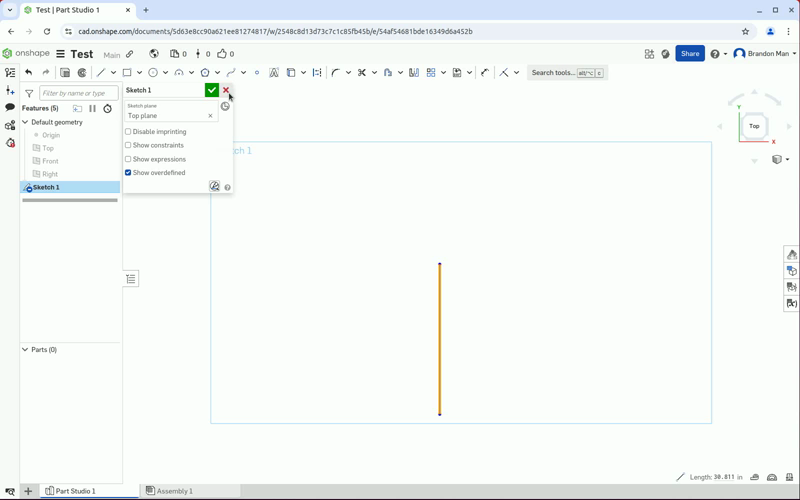
key(shift+h)
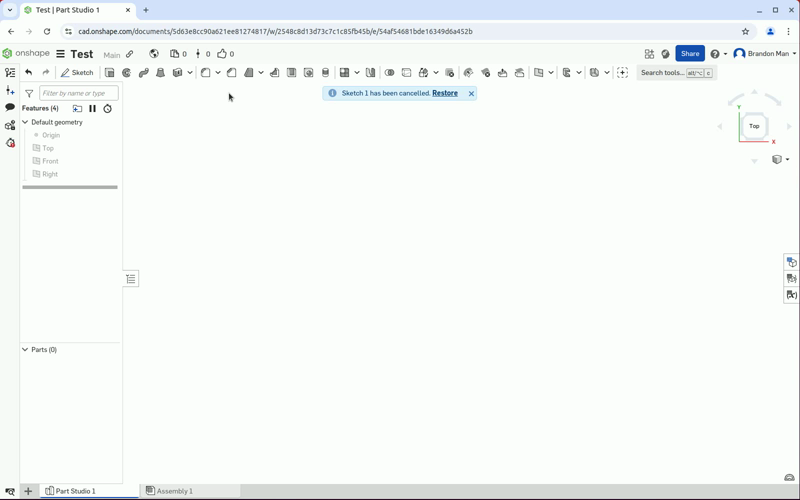
mouse_move(73, 352)
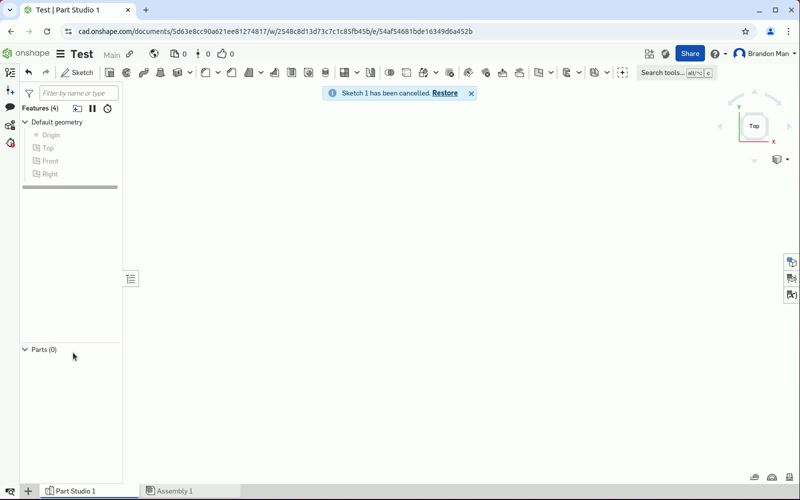
key(y)
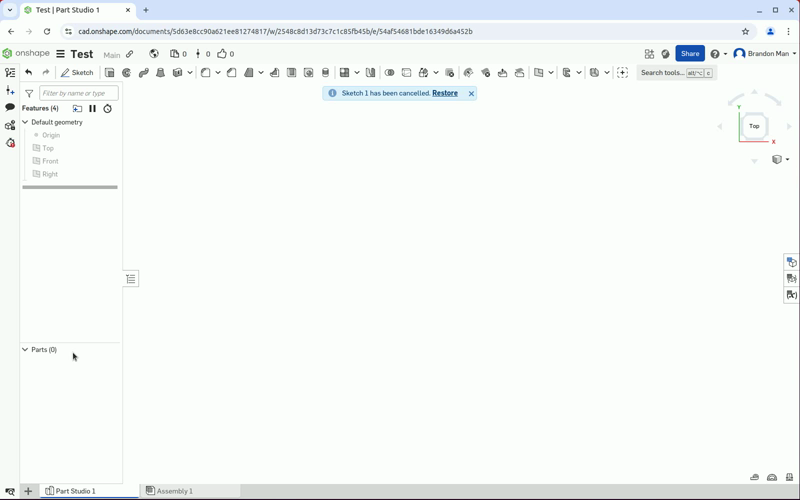
key(shift+p)
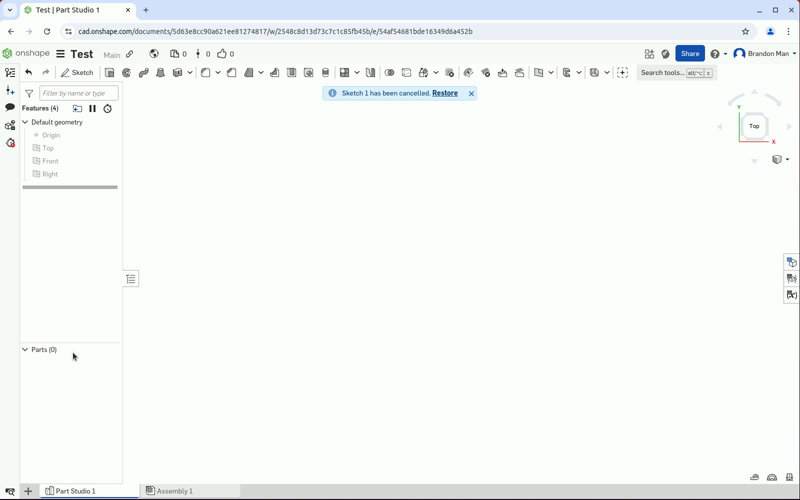
key(space)
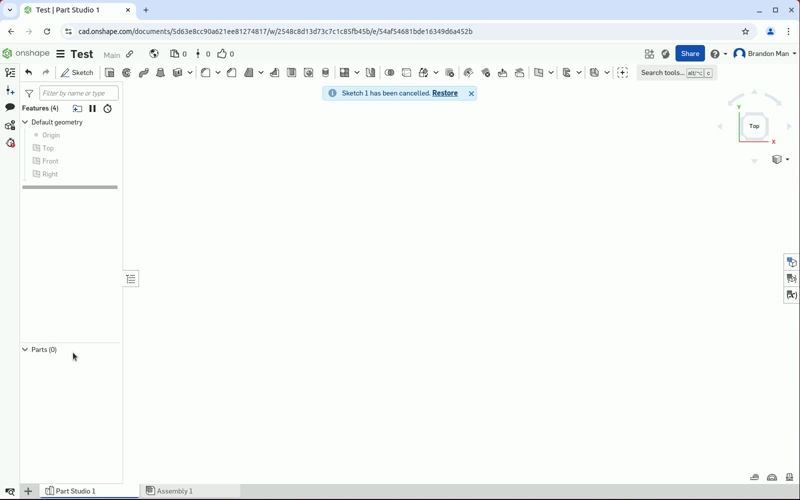
key_down(shift)
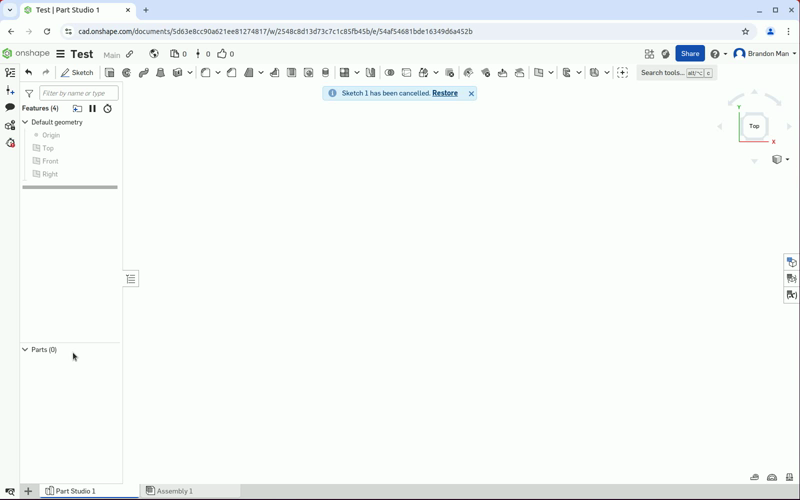
key(up)
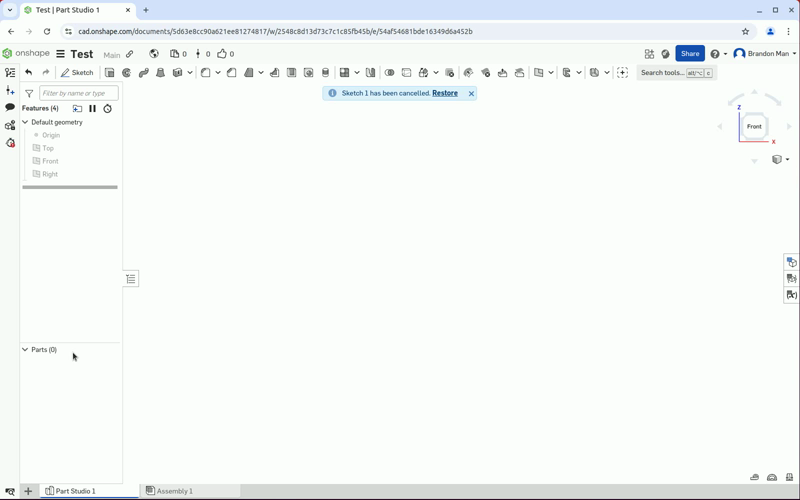
key_up(shift)
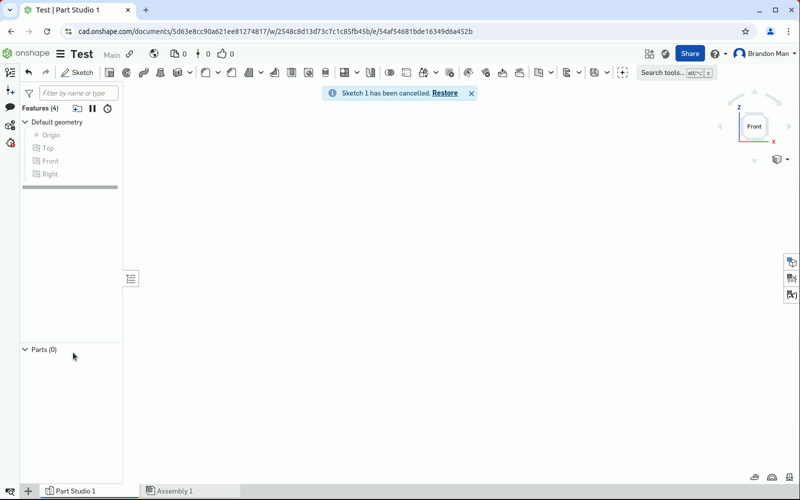
mouse_move(73, 352)
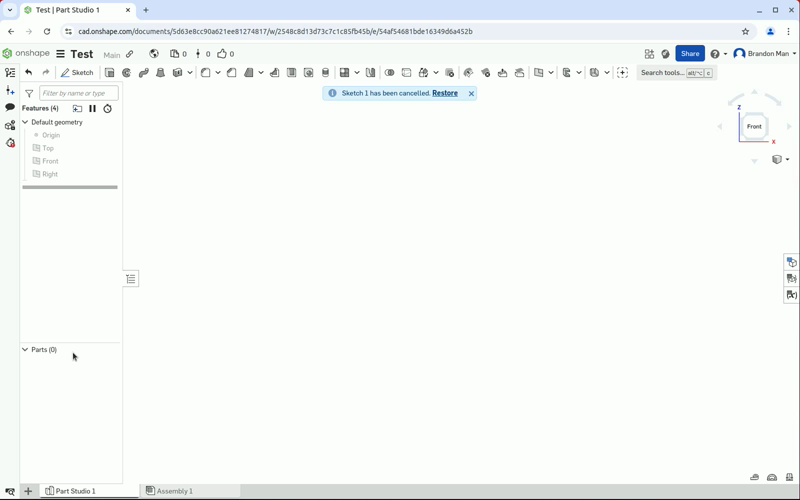
key(shift+y)
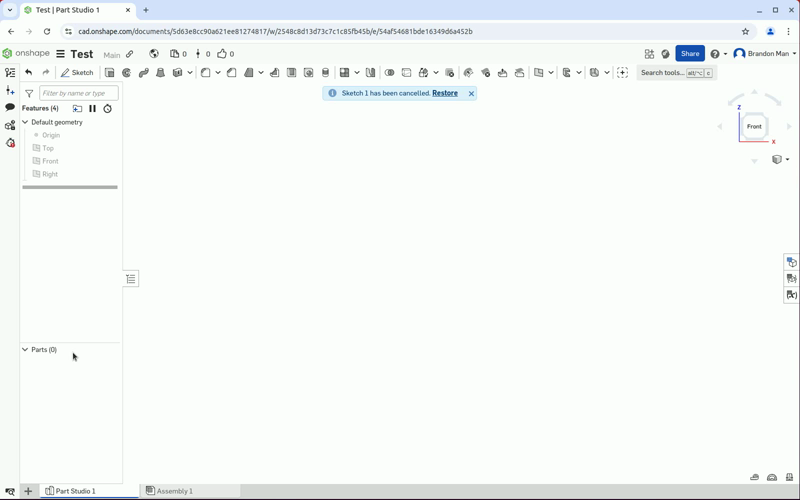
key(shift+s)
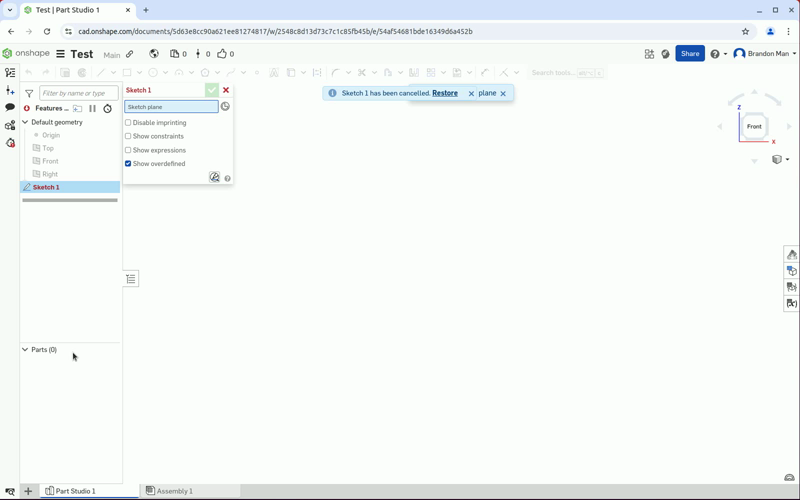
mouse_move(73, 163)
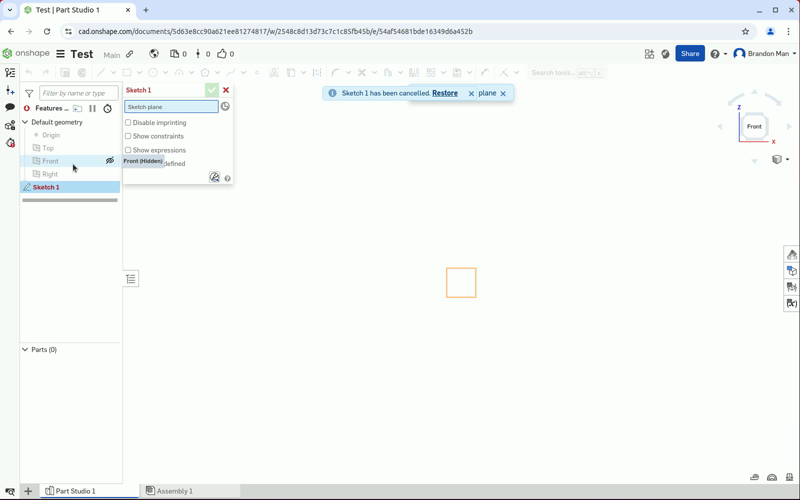
click(73, 163)
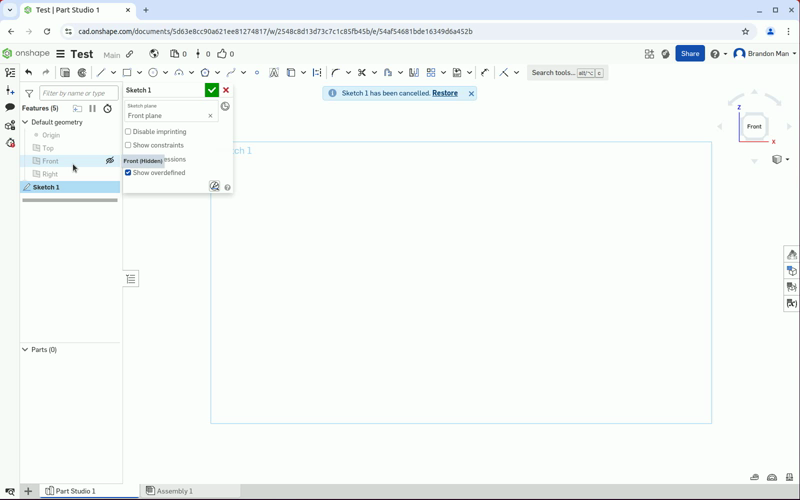
mouse_move(73, 352)
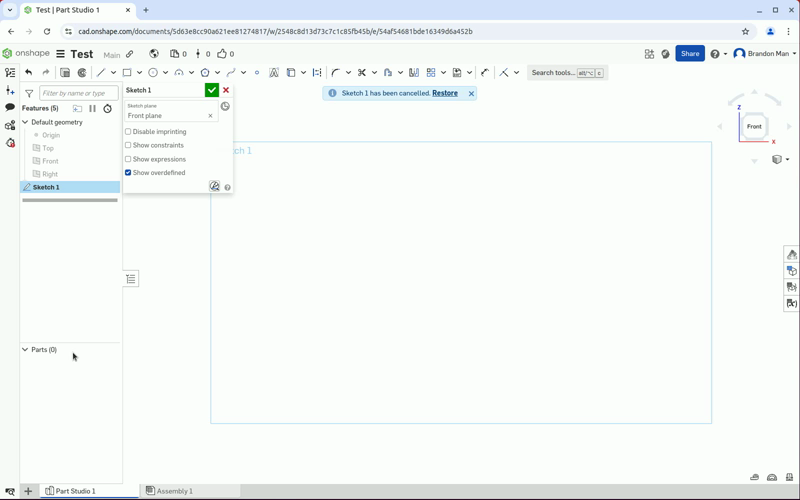
key(y)
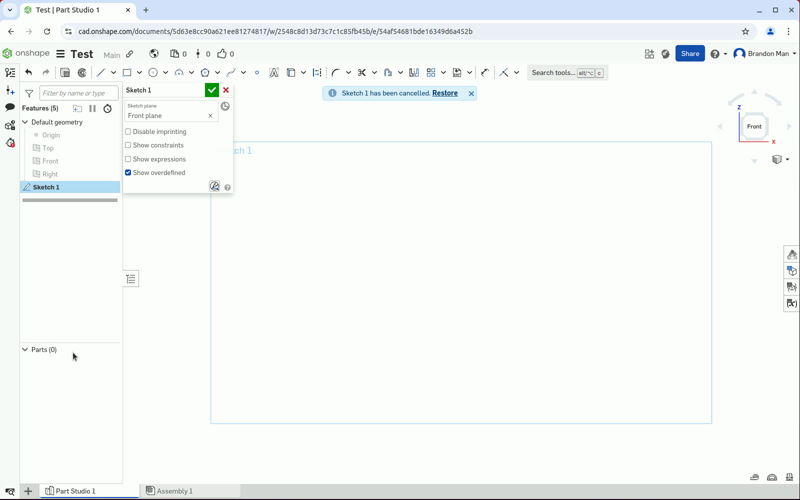
key(l)
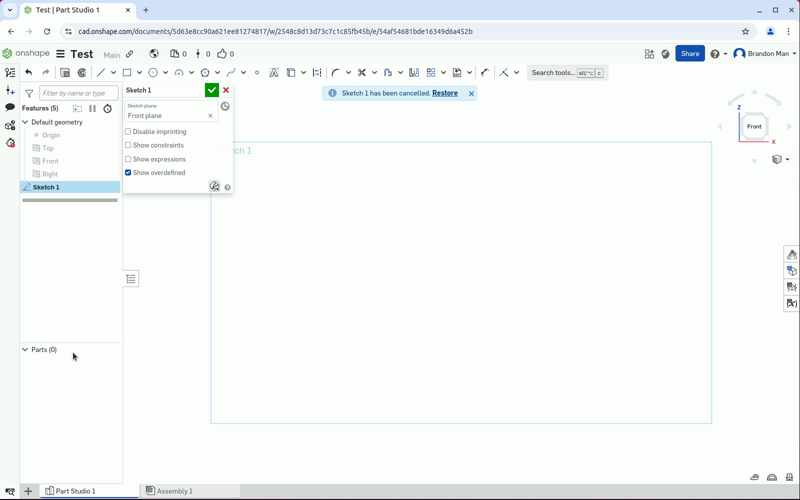
key_down(shift)
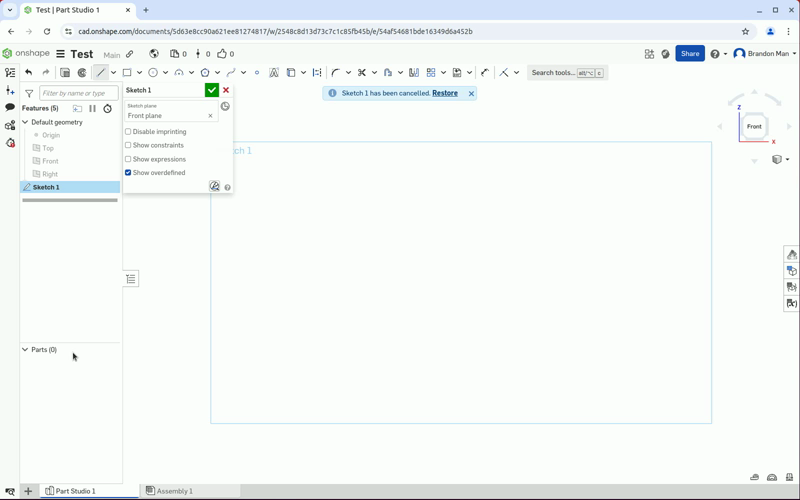
mouse_move(460, 282)
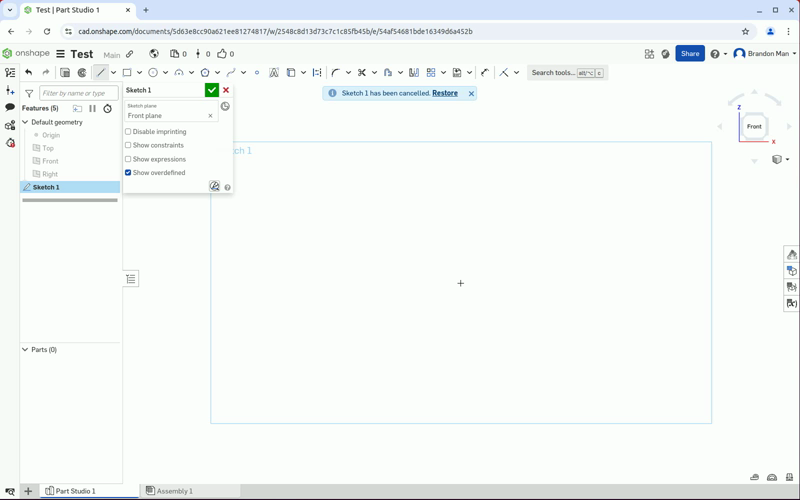
click(460, 282)
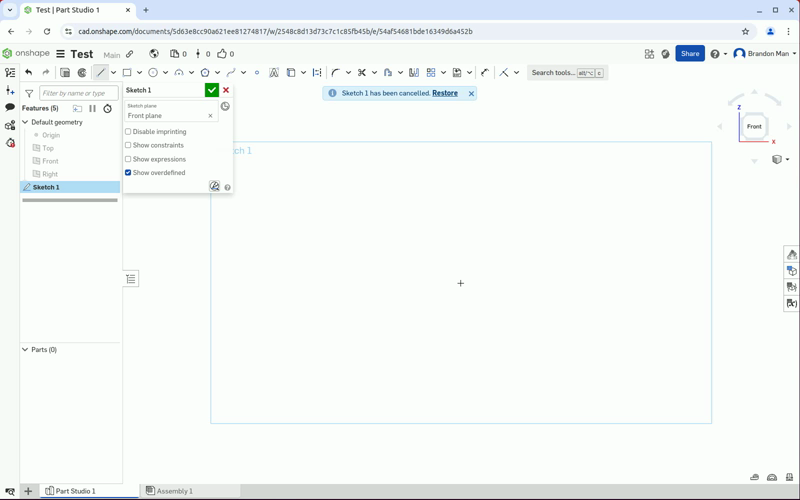
key_up(shift)
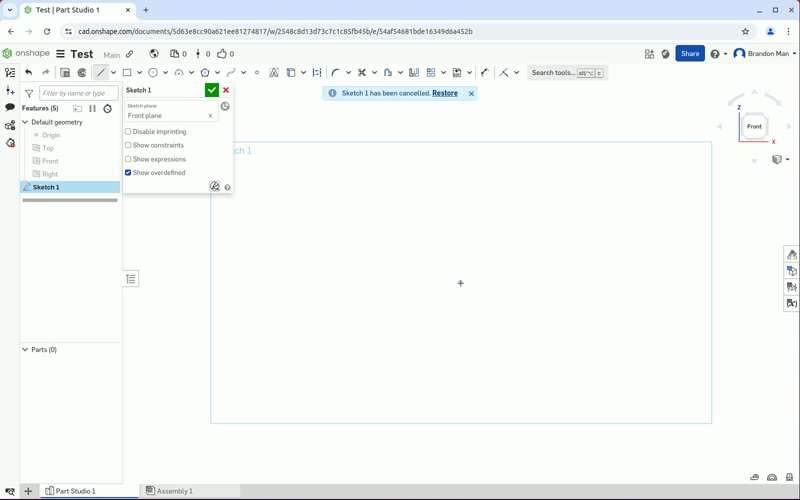
key_down(shift)
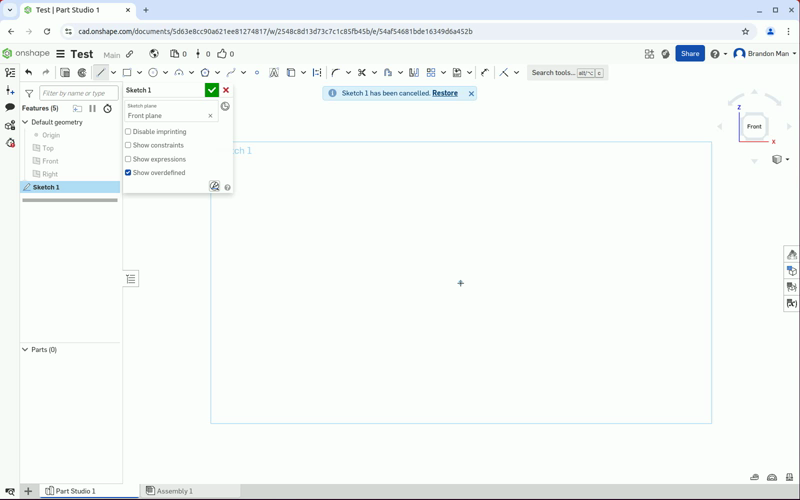
mouse_move(573, 282)
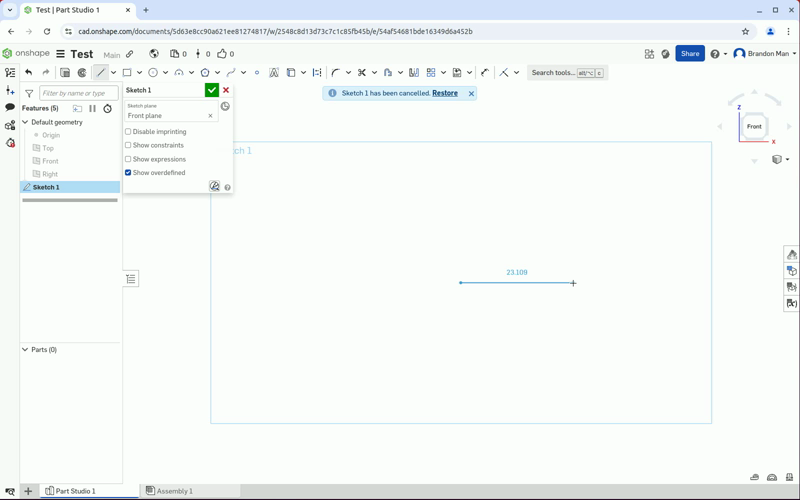
click(573, 282)
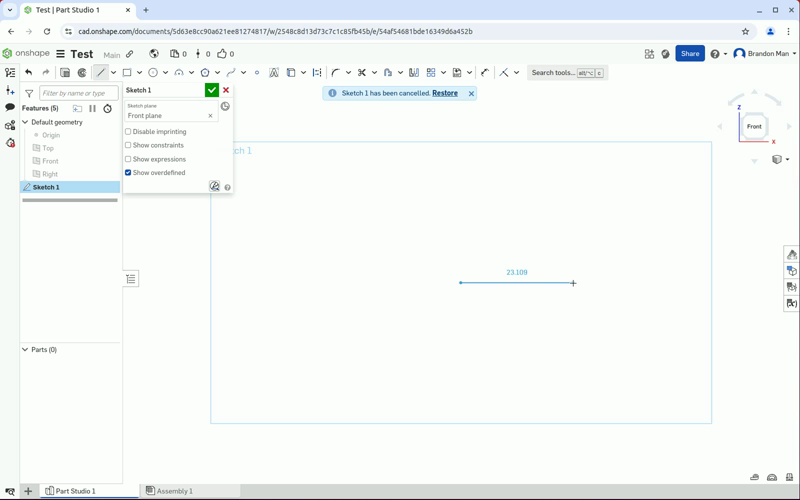
key_up(shift)
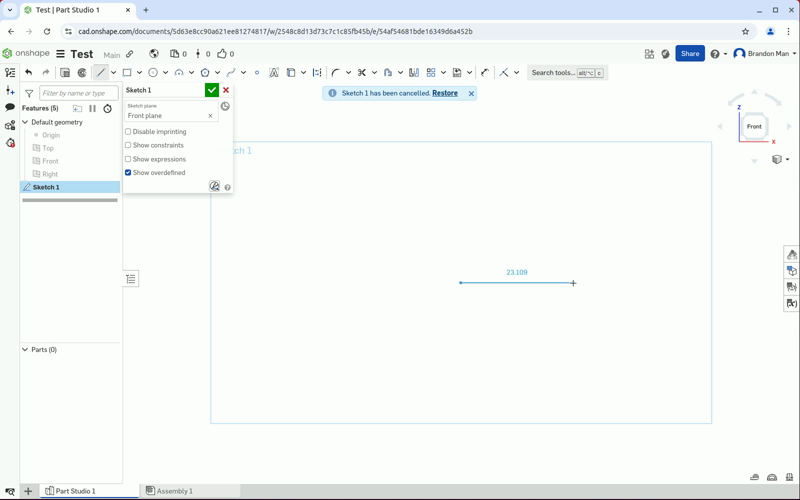
key_down(shift)
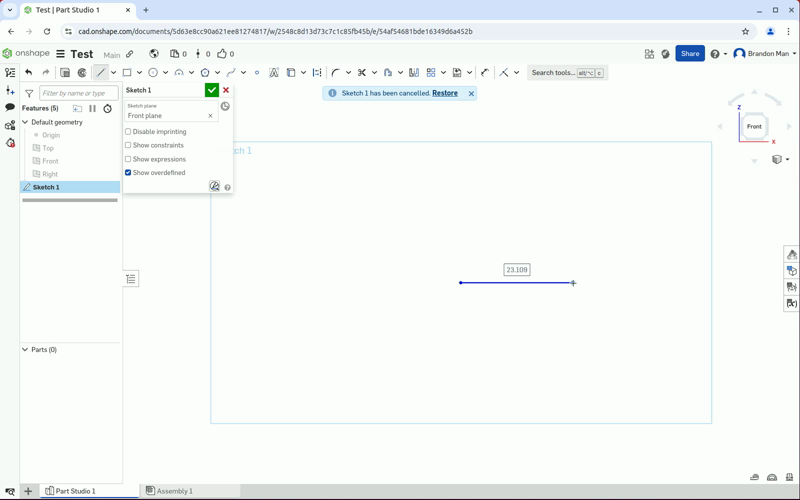
mouse_move(589, 282)
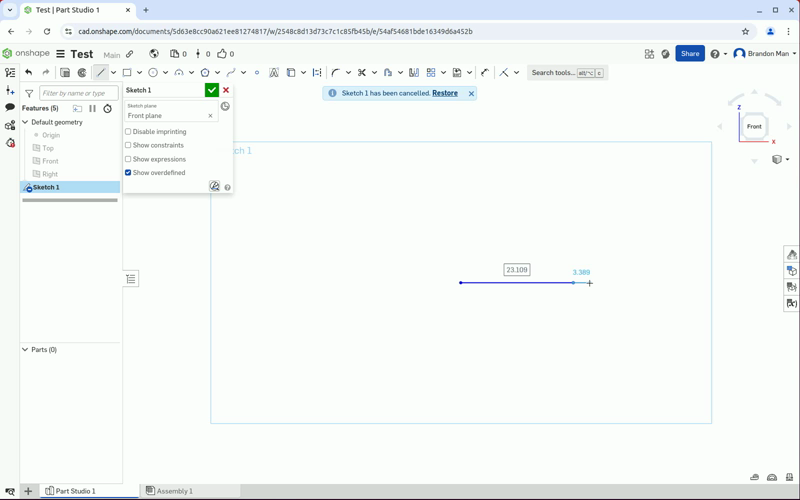
mouse_move(573, 270)
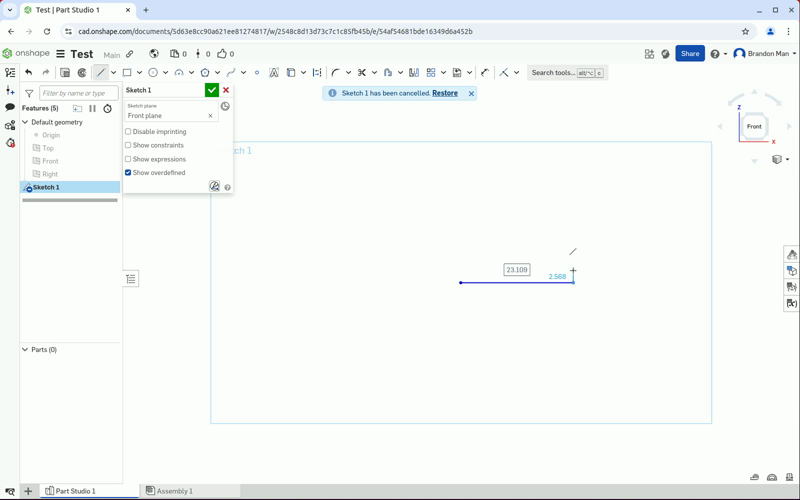
click(573, 270)
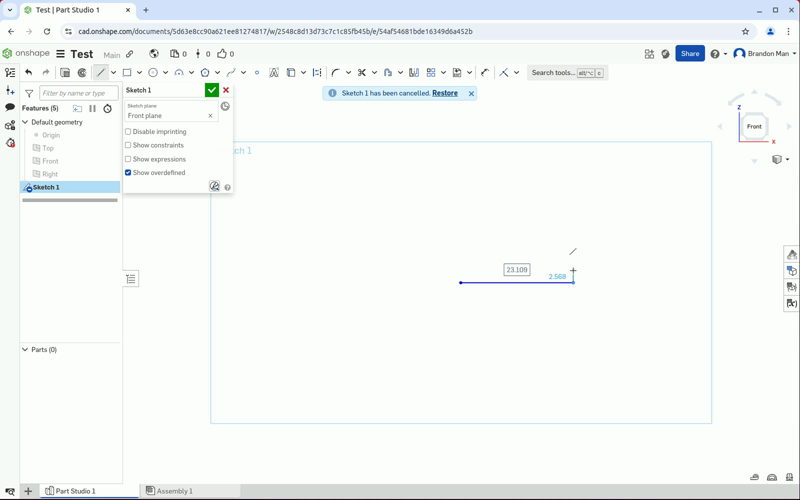
key_up(shift)
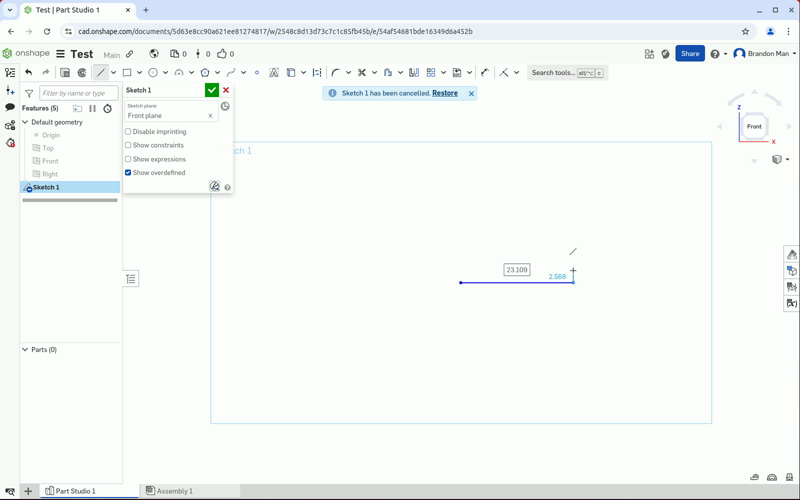
key_down(shift)
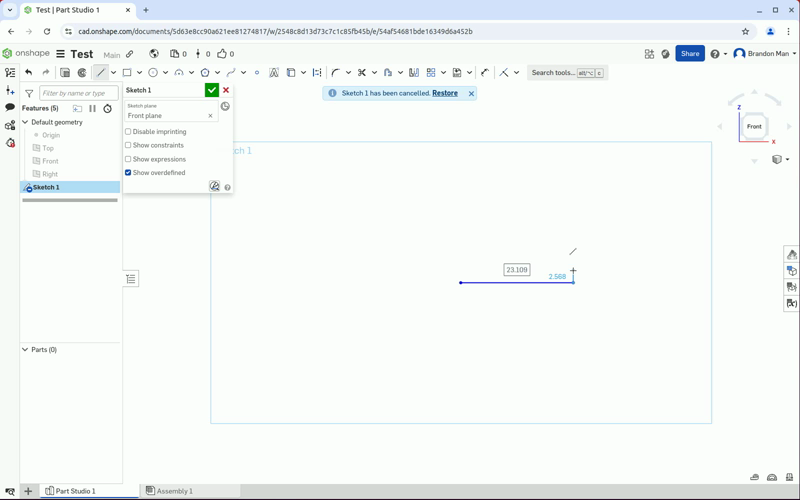
mouse_move(589, 270)
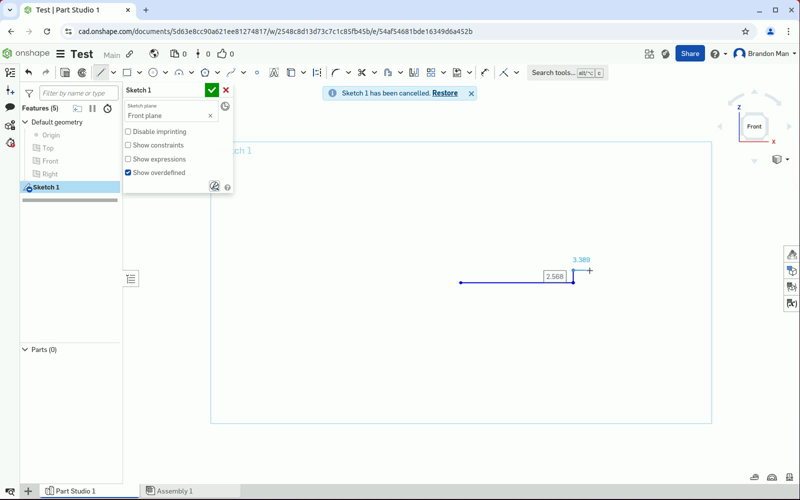
mouse_move(573, 241)
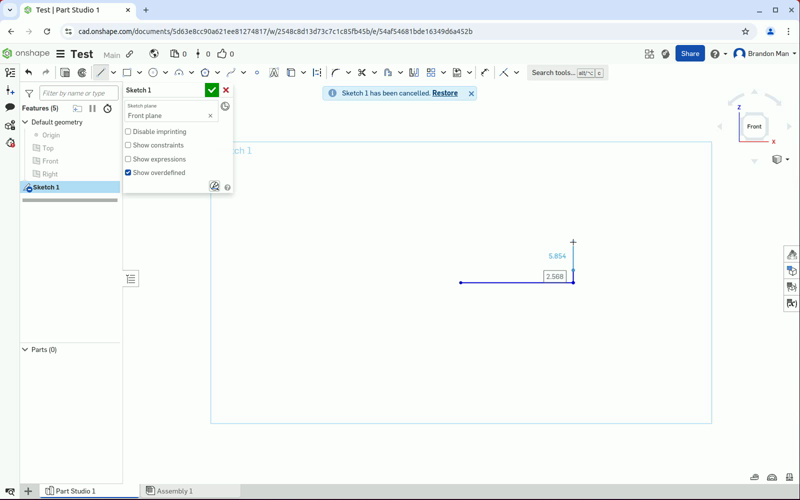
click(573, 241)
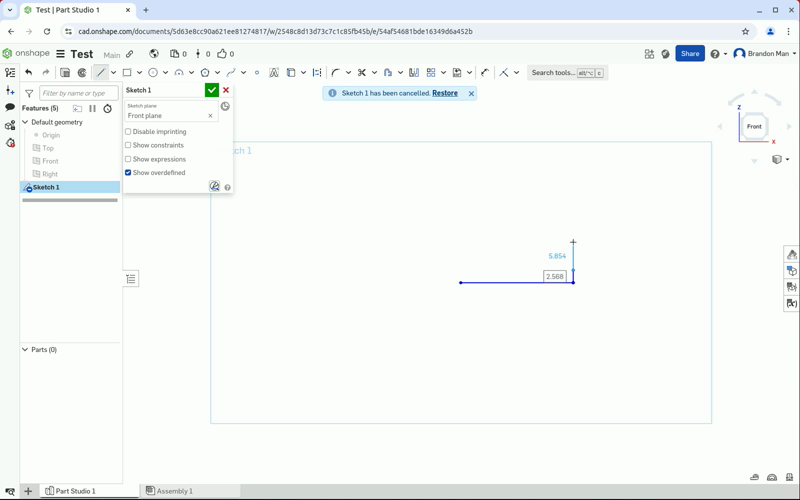
key_up(shift)
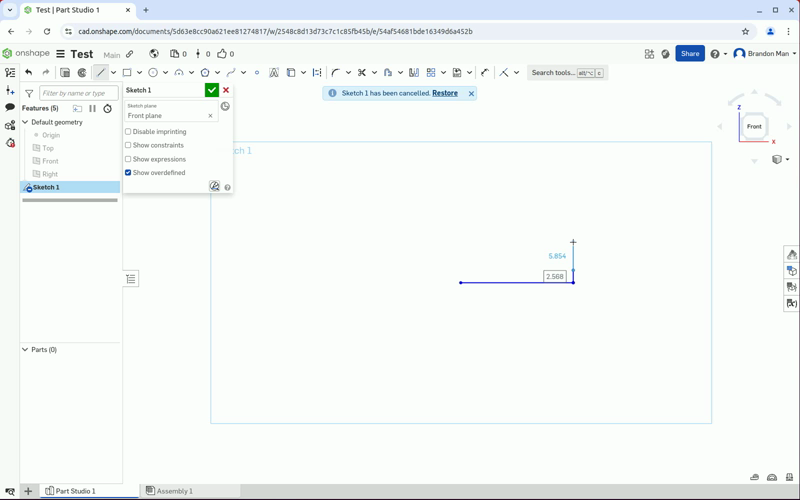
key_down(shift)
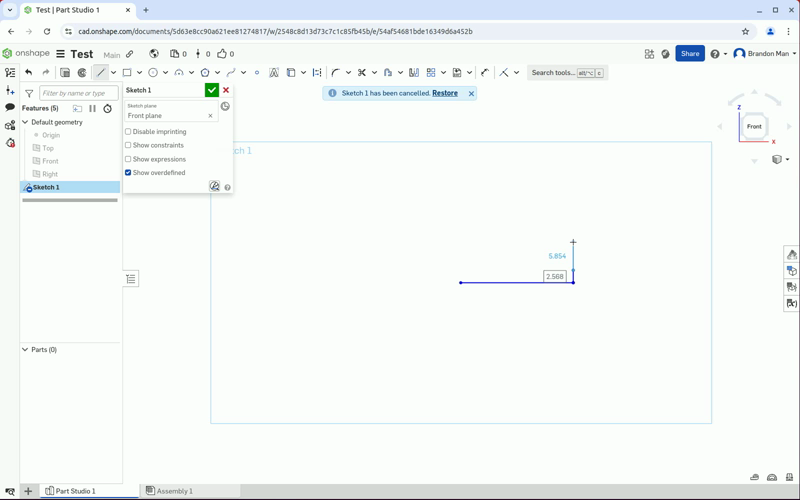
mouse_move(474, 241)
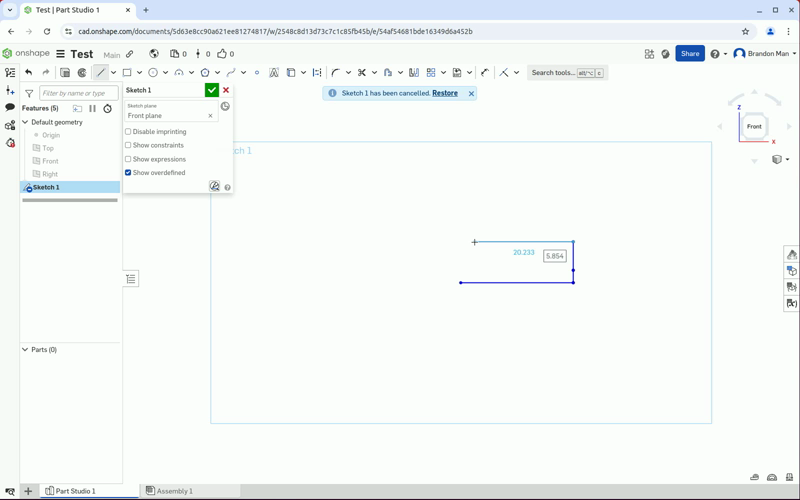
click(474, 241)
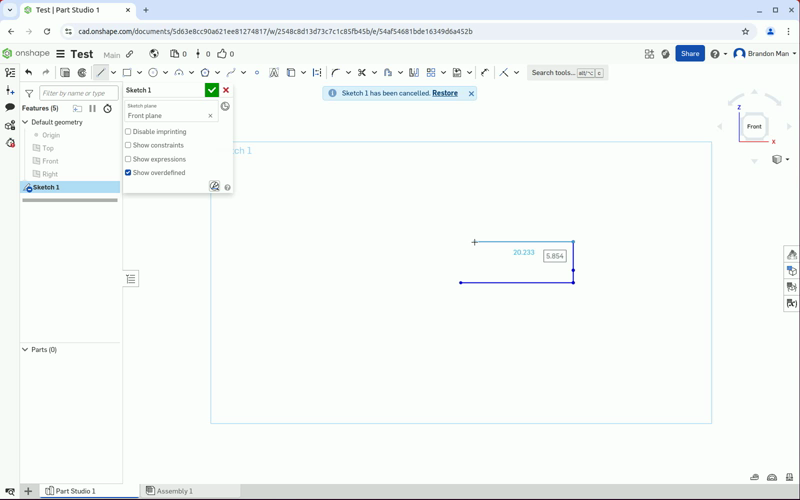
key_up(shift)
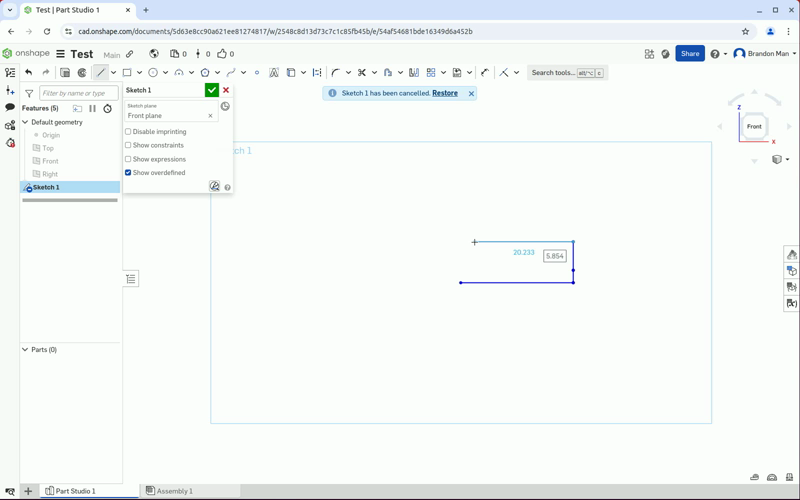
key_down(shift)
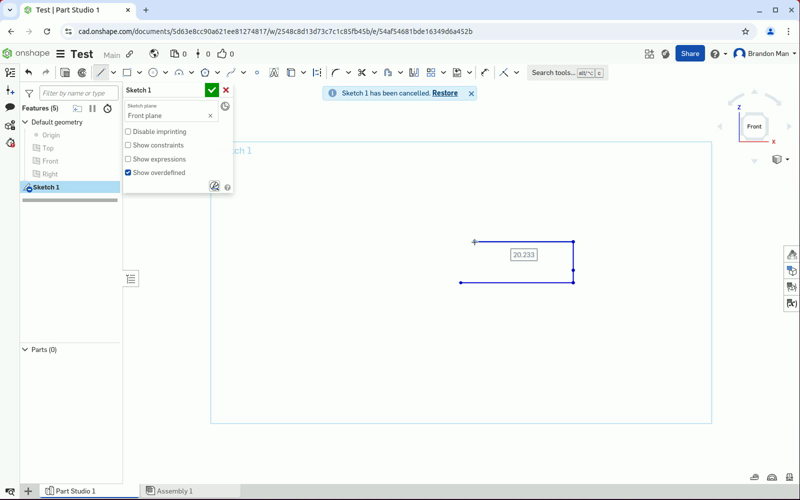
mouse_move(504, 241)
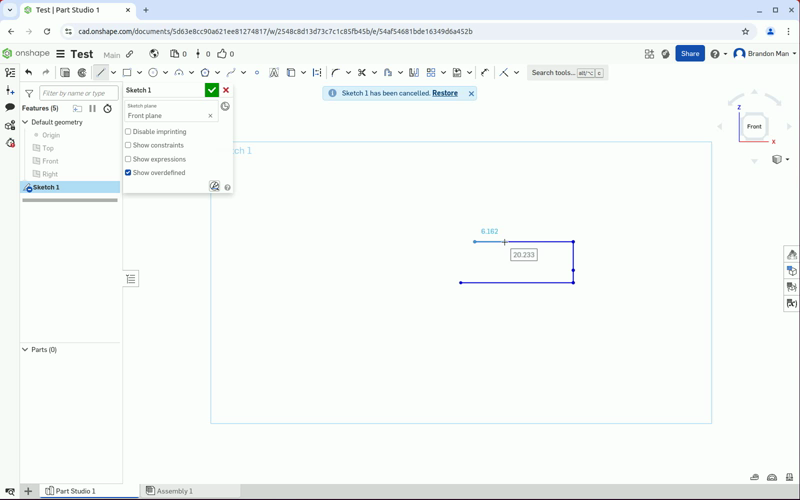
mouse_move(474, 249)
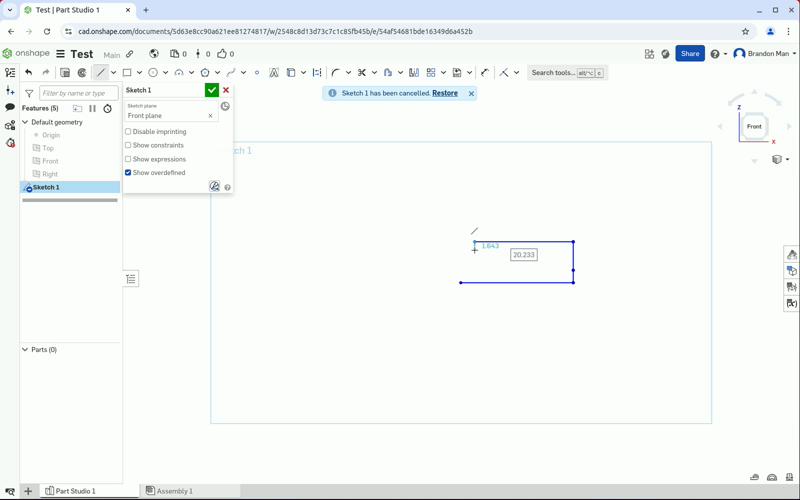
click(474, 249)
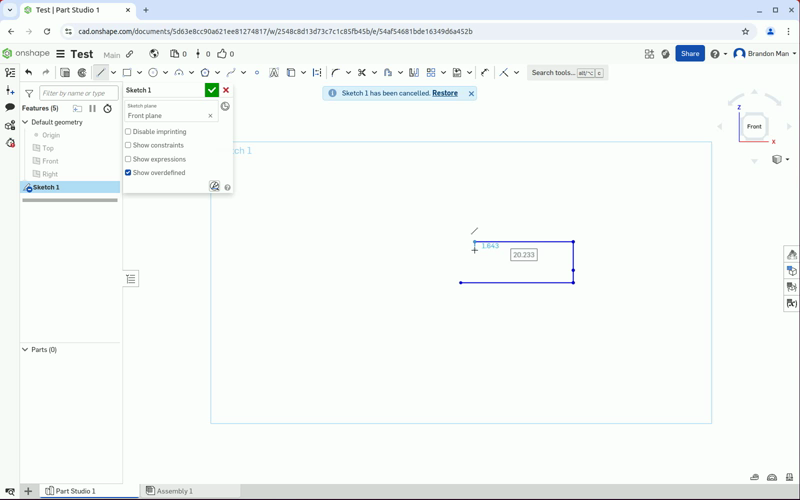
key_up(shift)
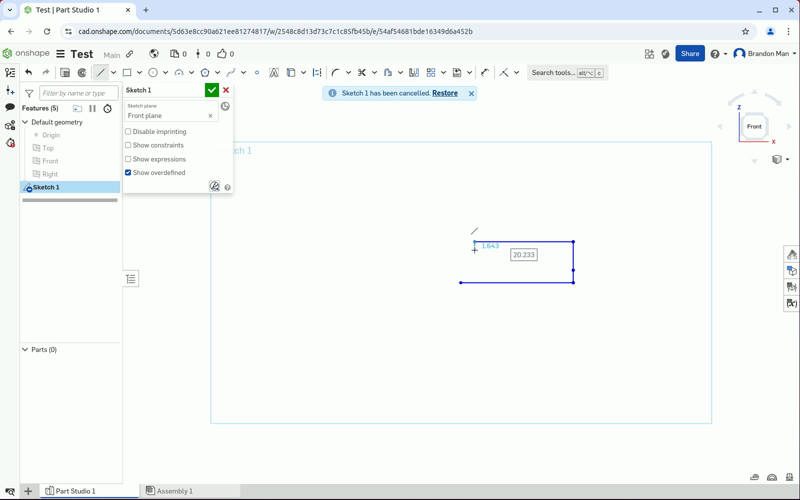
key_down(shift)
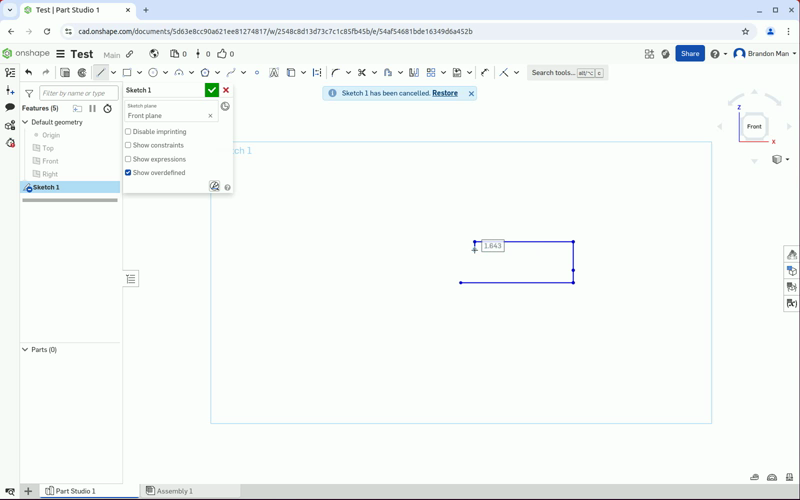
mouse_move(504, 249)
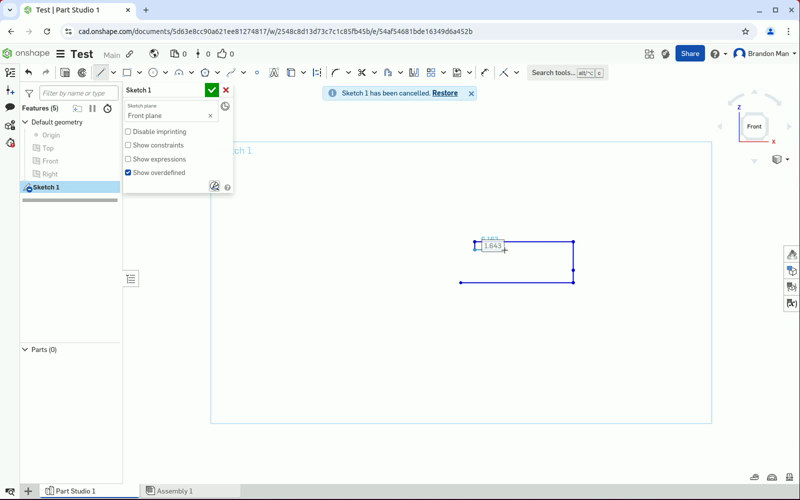
mouse_move(460, 249)
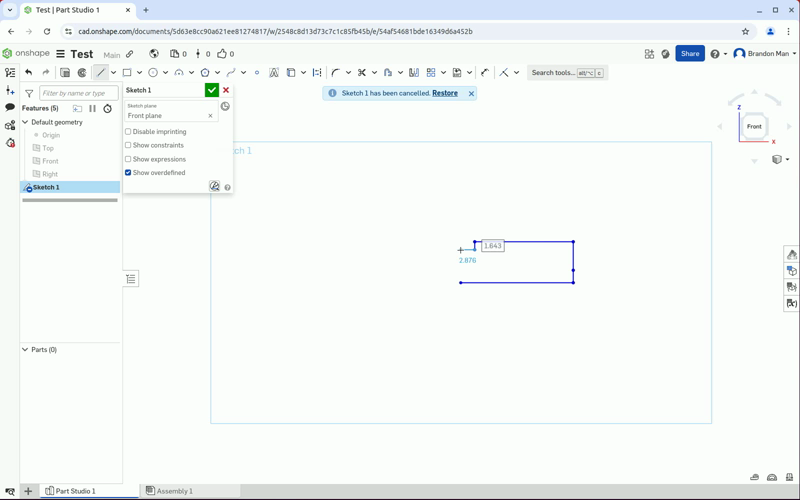
click(460, 249)
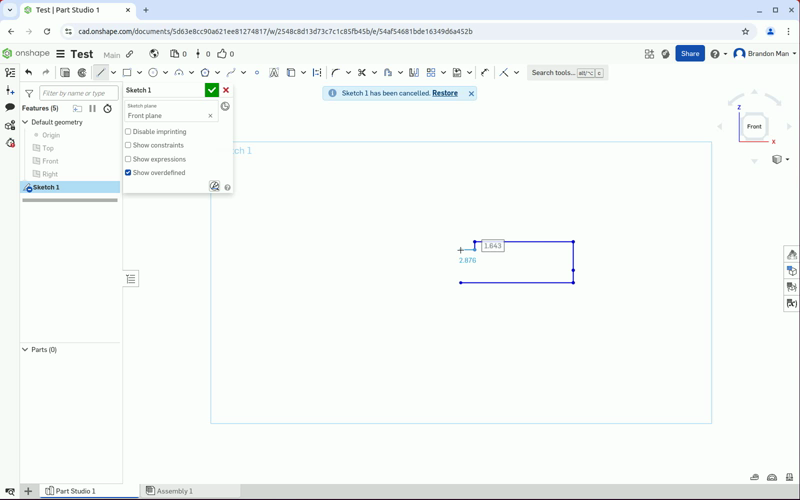
key_up(shift)
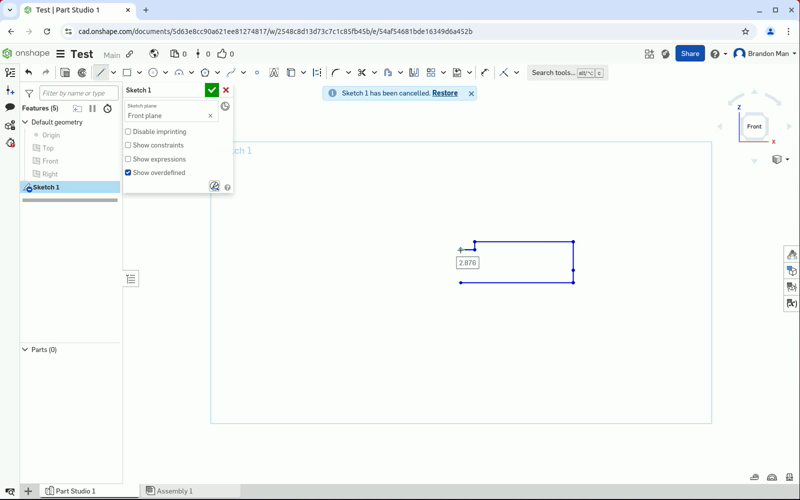
mouse_move(490, 249)
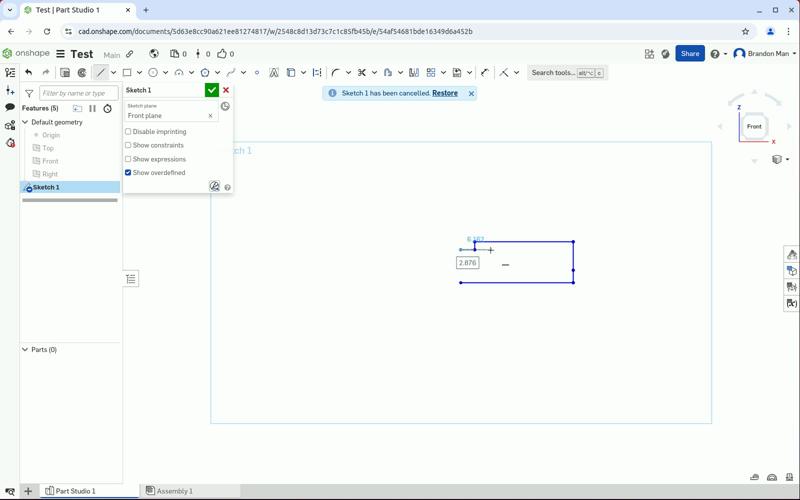
key_down(shift)
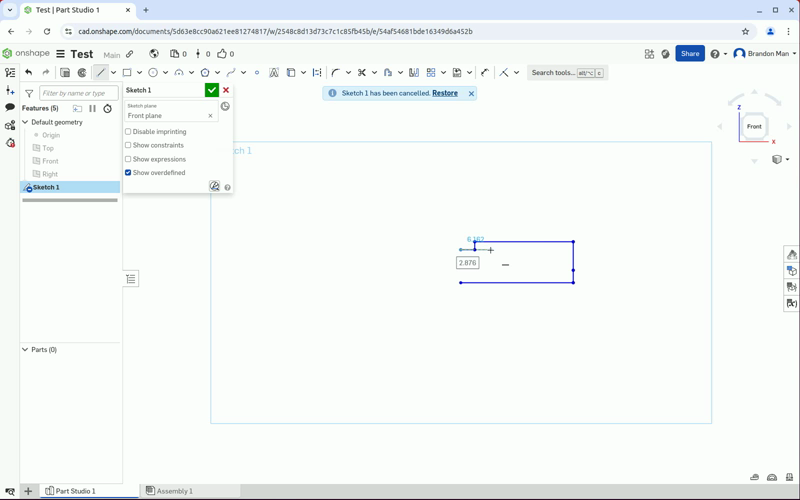
mouse_move(460, 282)
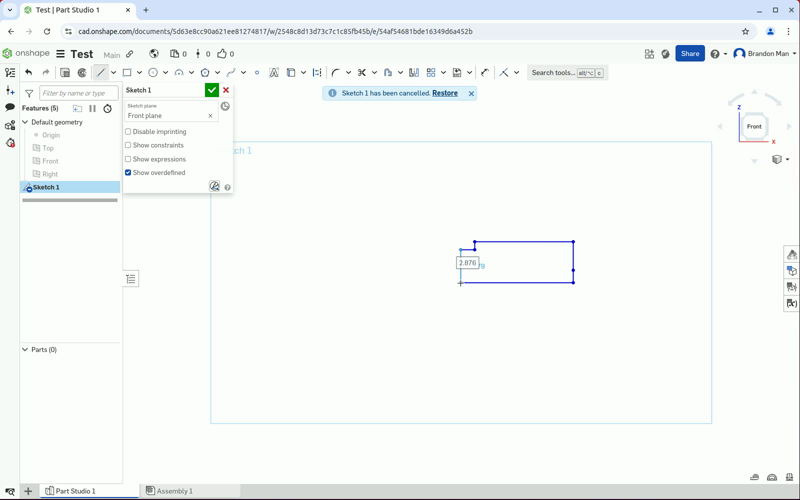
key_up(shift)
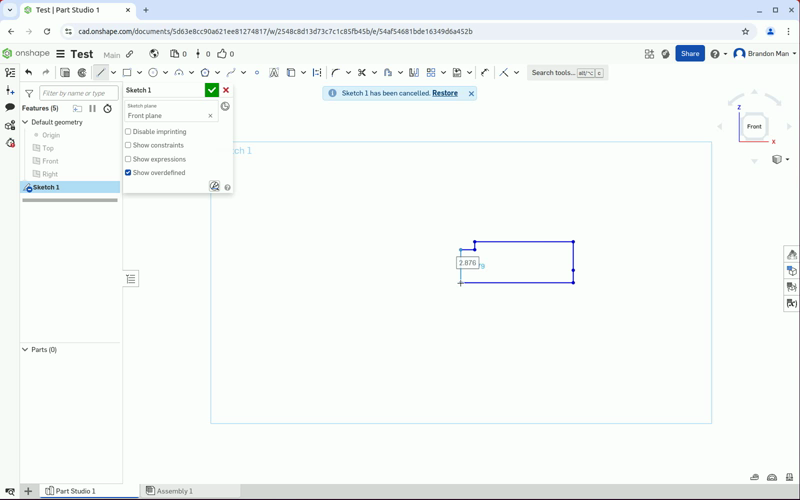
click(460, 282)
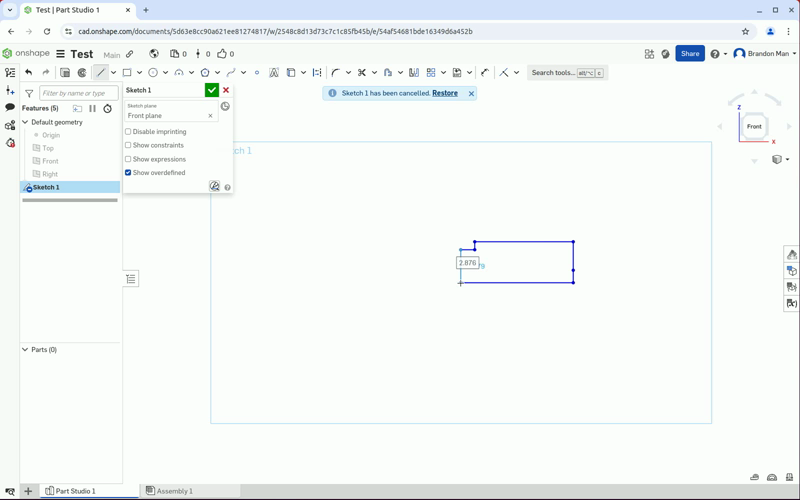
key(esc)
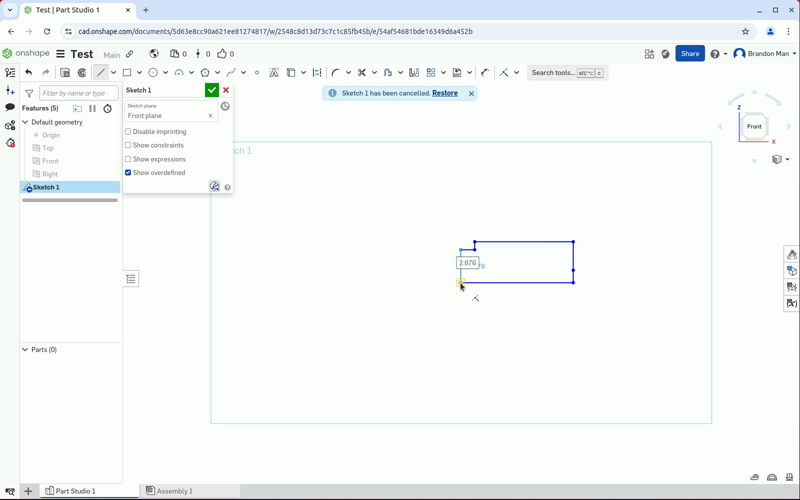
mouse_move(483, 278)
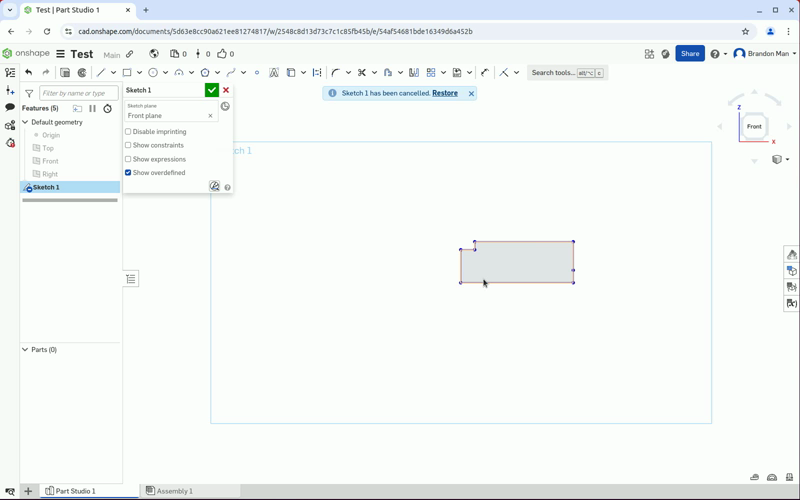
click(483, 278)
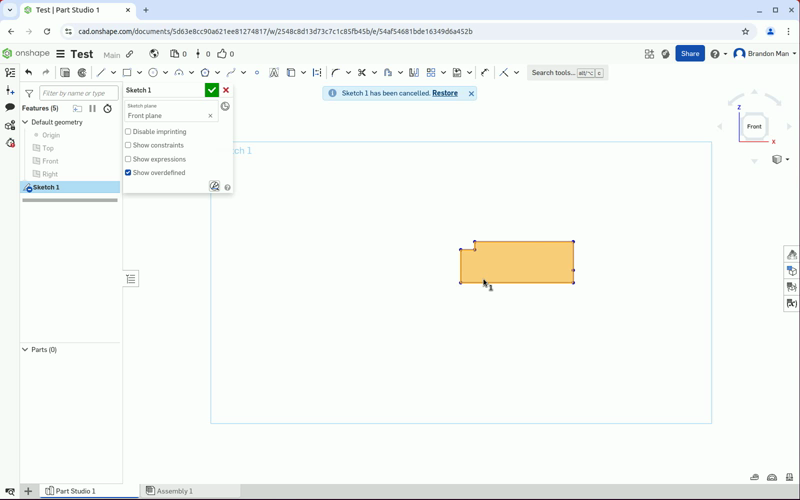
mouse_move(73, 352)
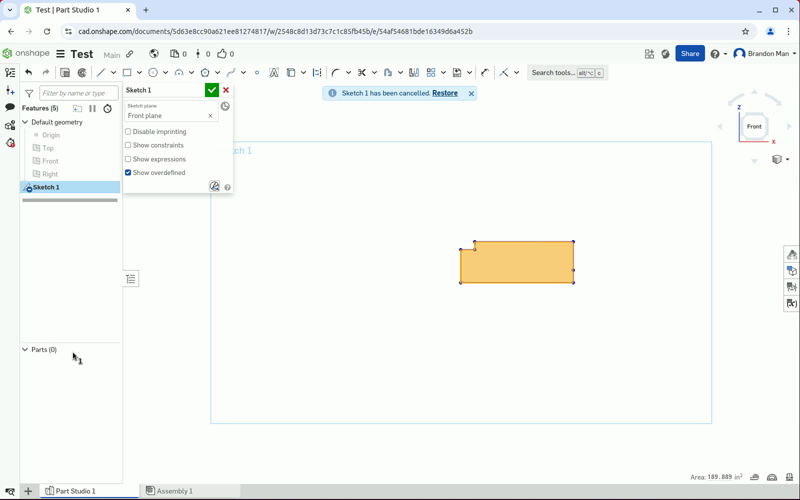
key(shift+y)
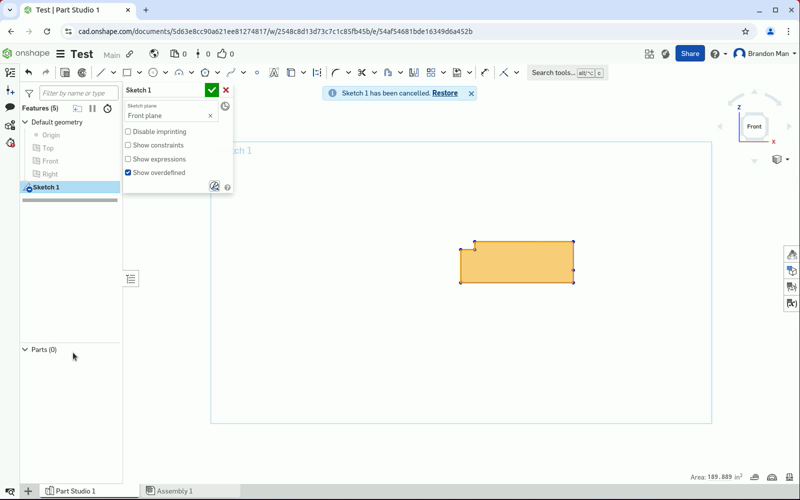
key(shift+e)
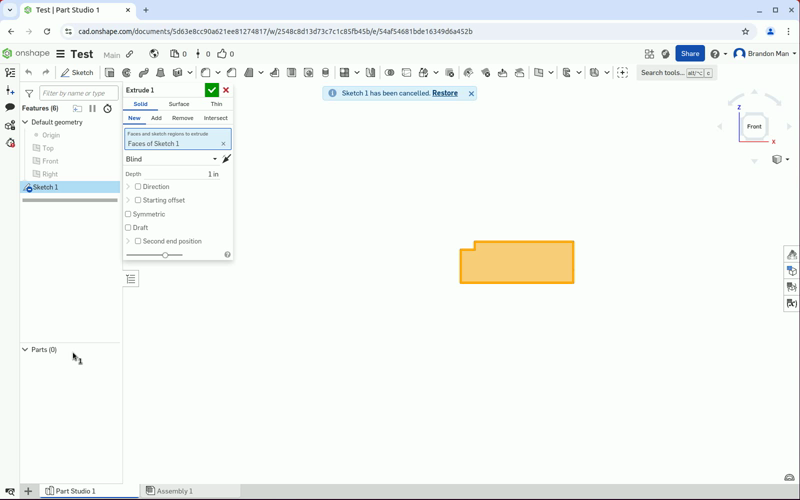
mouse_move(143, 106)
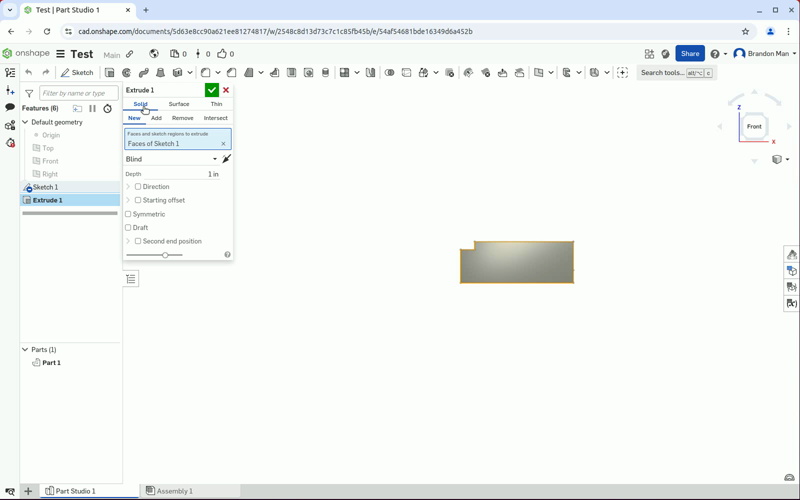
click(143, 106)
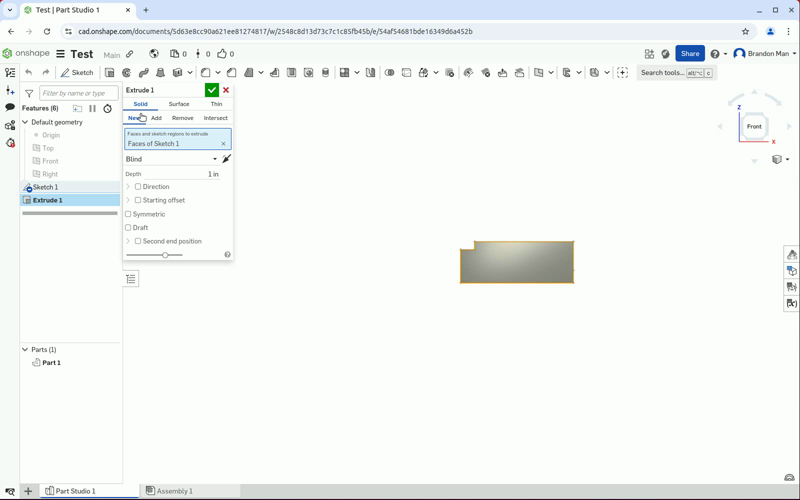
mouse_move(137, 120)
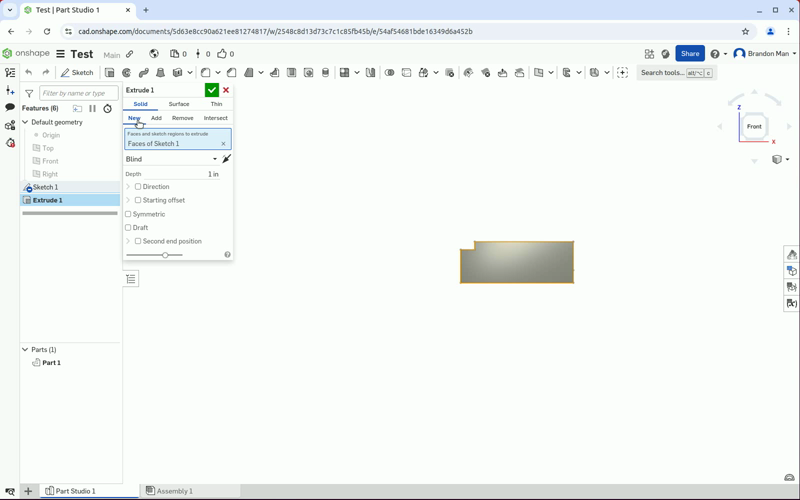
click(137, 120)
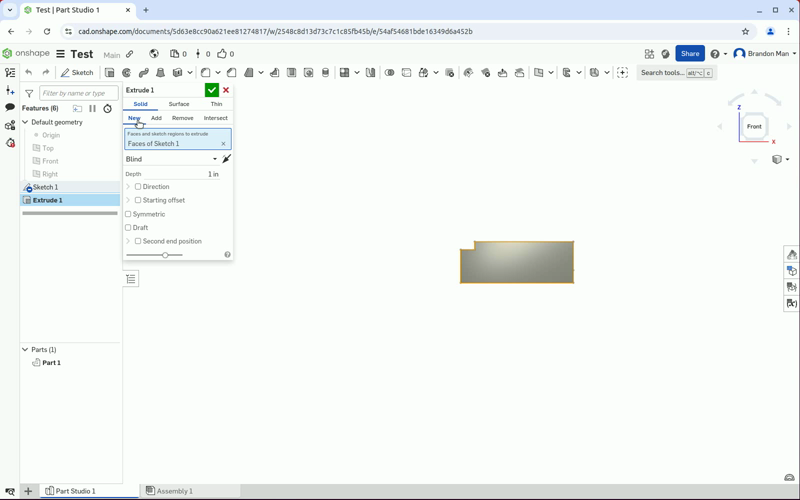
key(tab, 4)
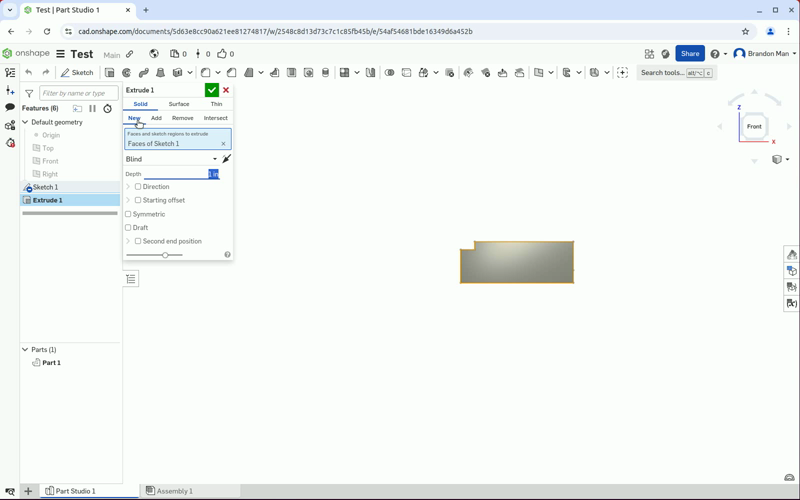
text(-2.888)
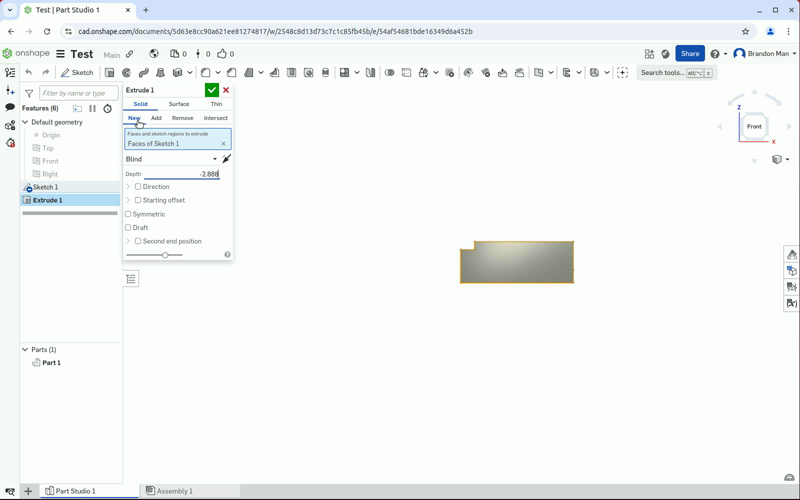
key(tab, 3)
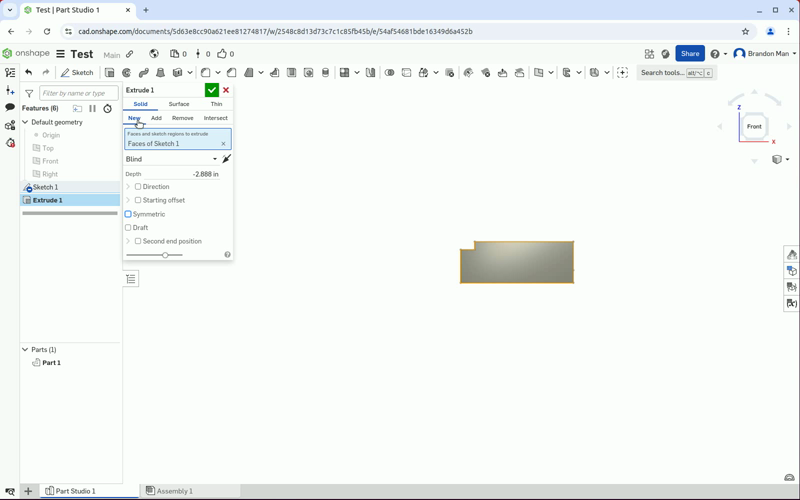
key(space)
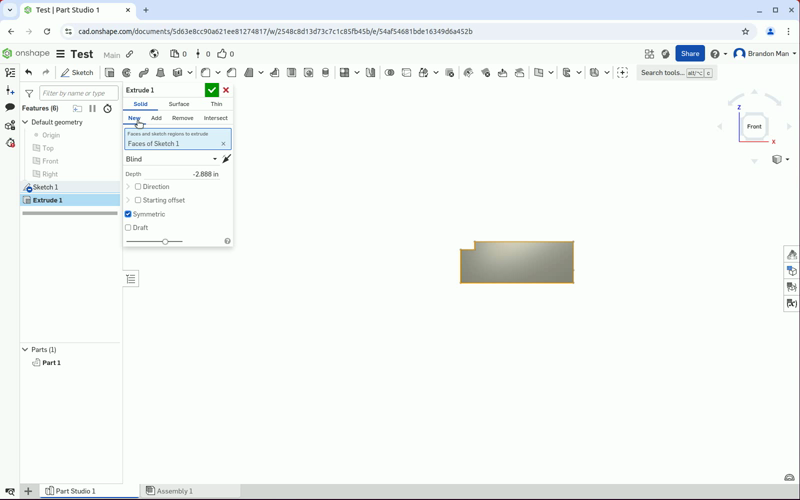
key(enter)
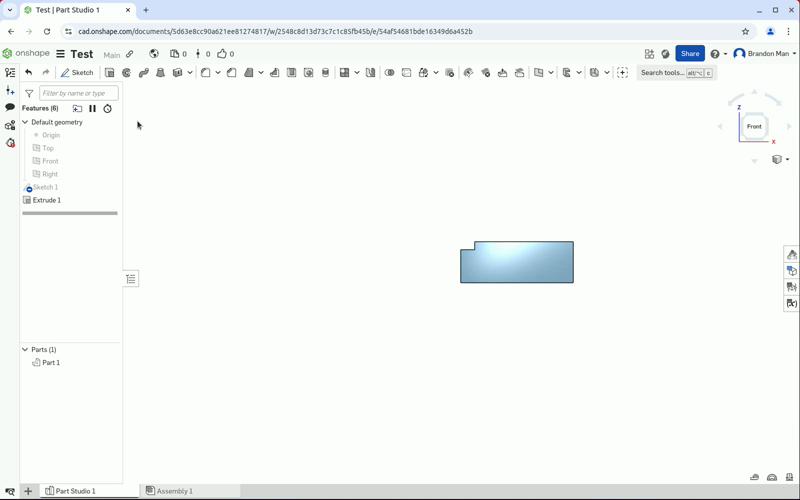
key(shift+h)
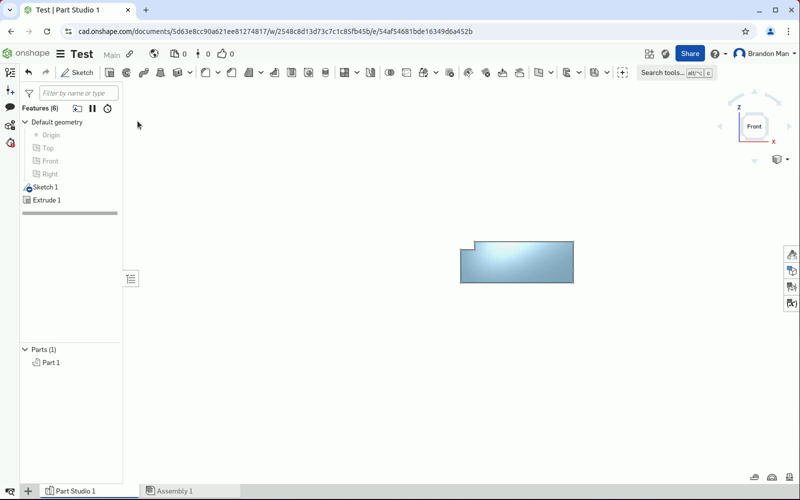
key(shift+h)
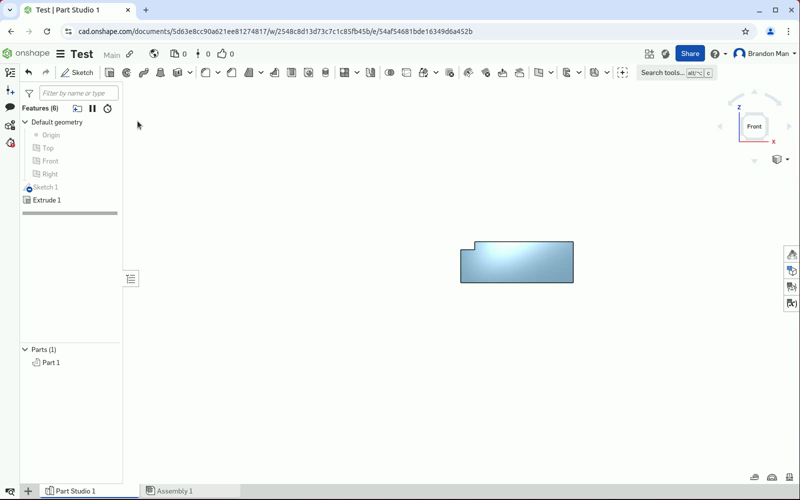
mouse_move(73, 189)
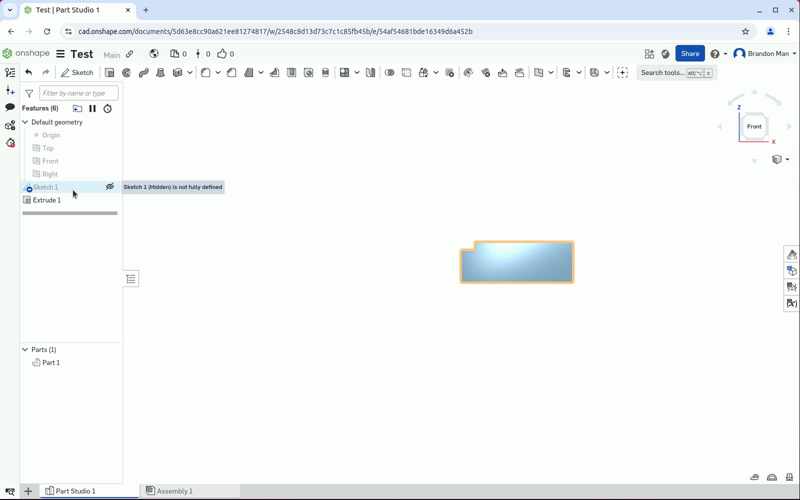
click(73, 189)
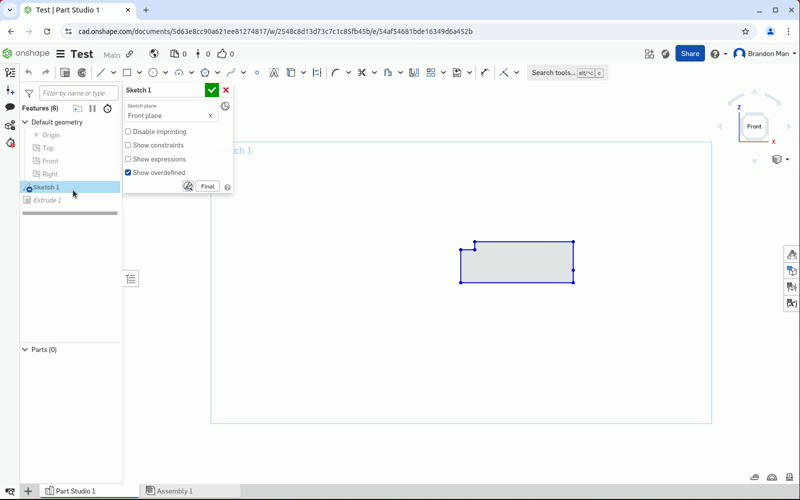
mouse_move(229, 92)
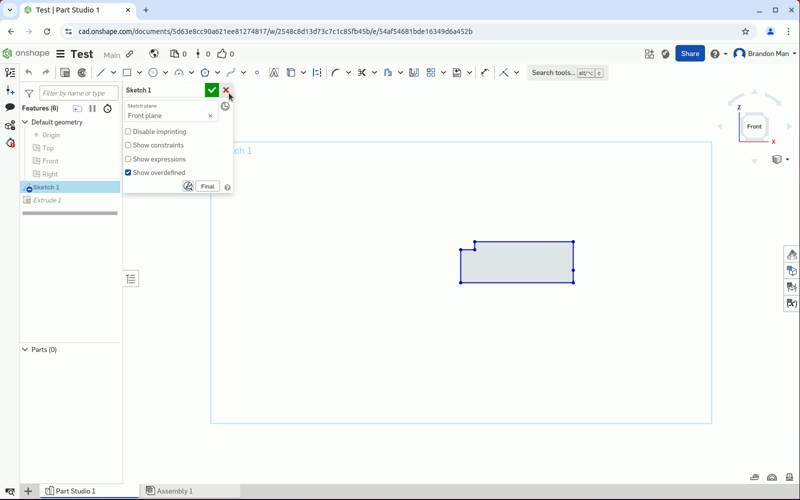
click(229, 92)
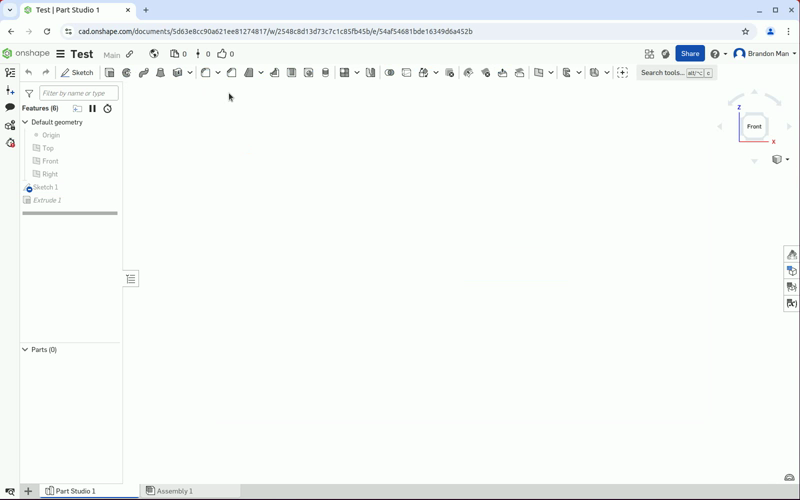
mouse_move(73, 352)
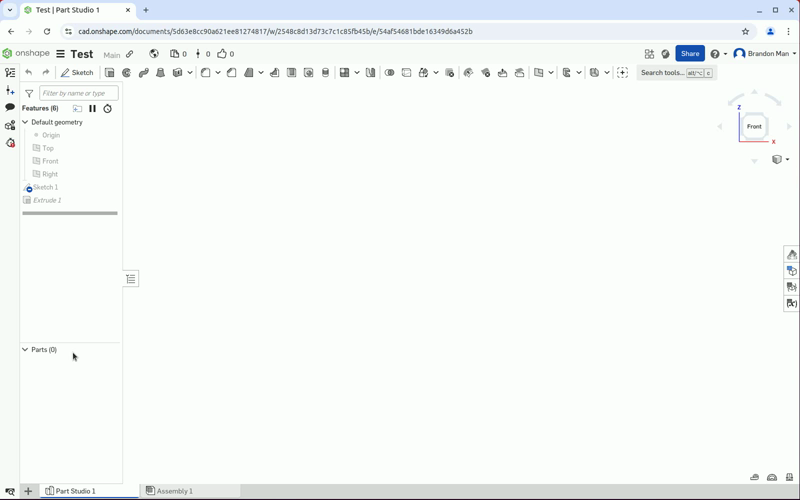
key(y)
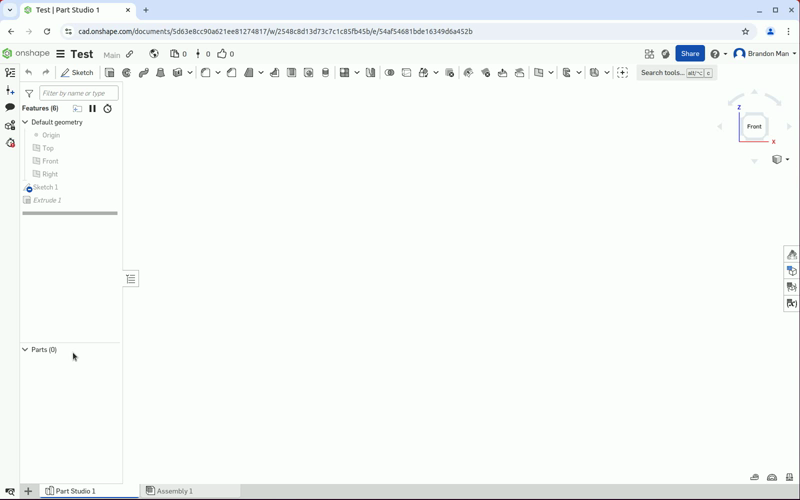
key(shift+p)
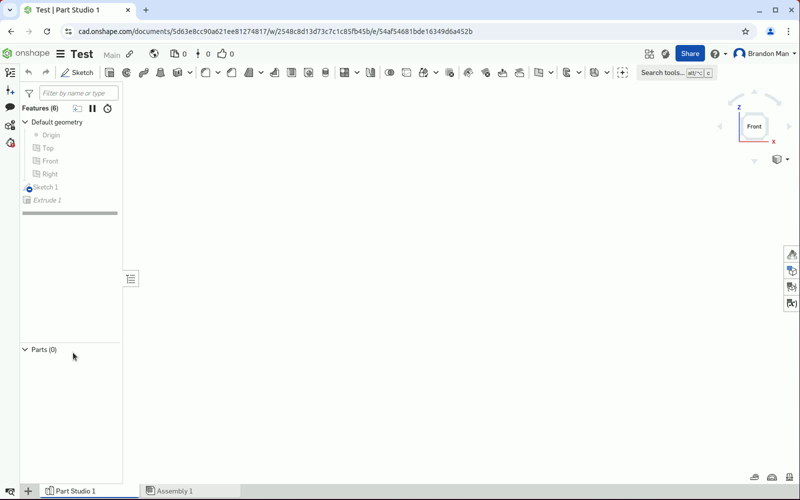
key(space)
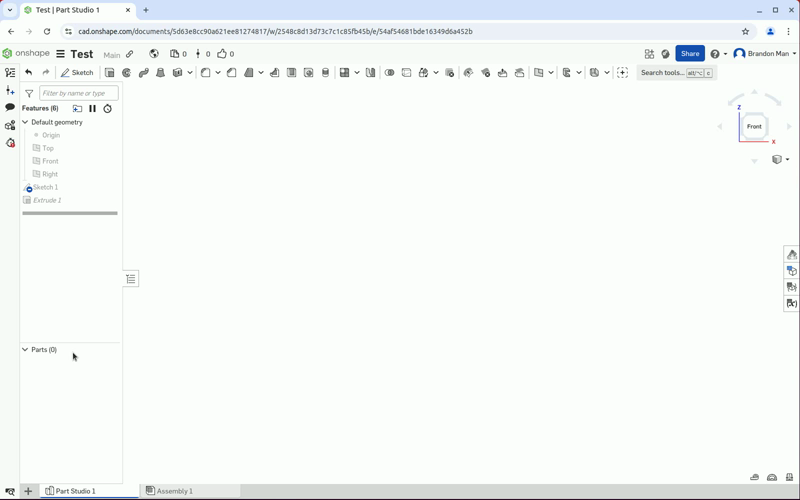
key_down(shift)
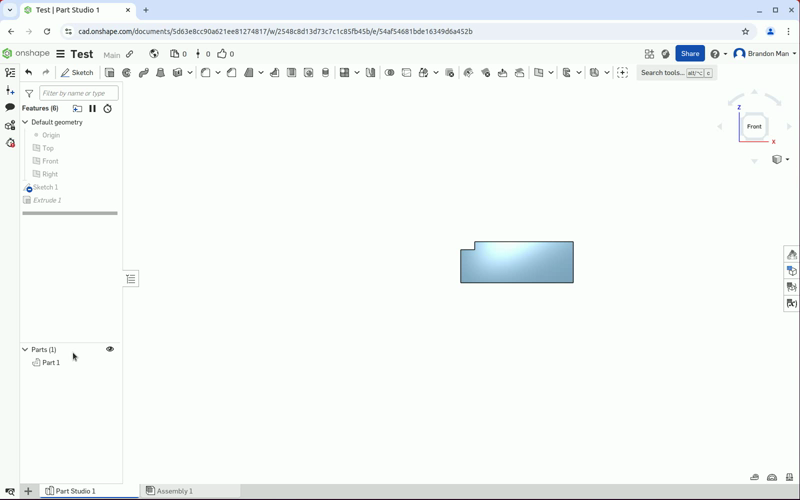
key(down)
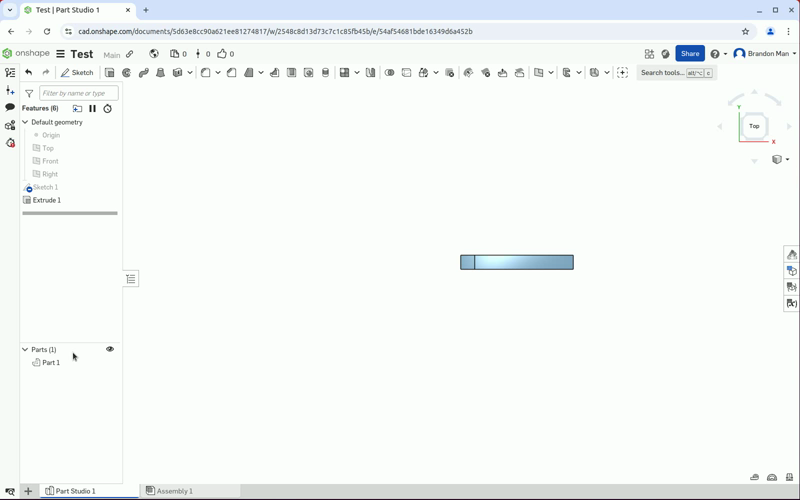
key_up(shift)
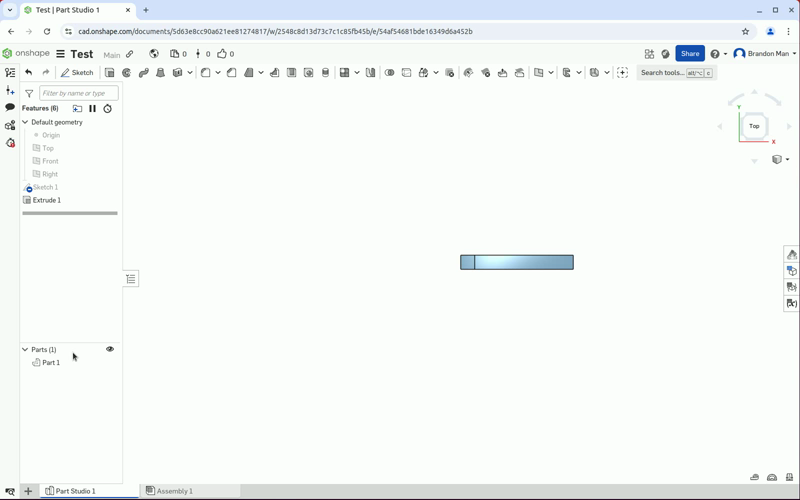
mouse_move(73, 352)
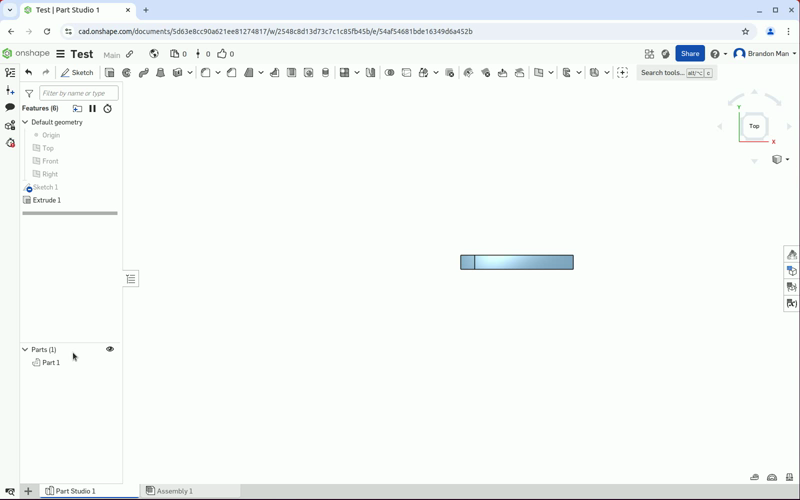
key(shift+y)
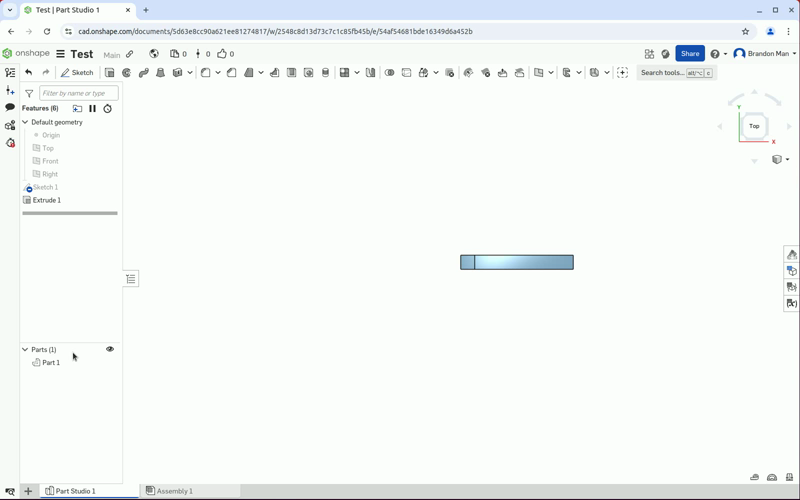
key(shift+s)
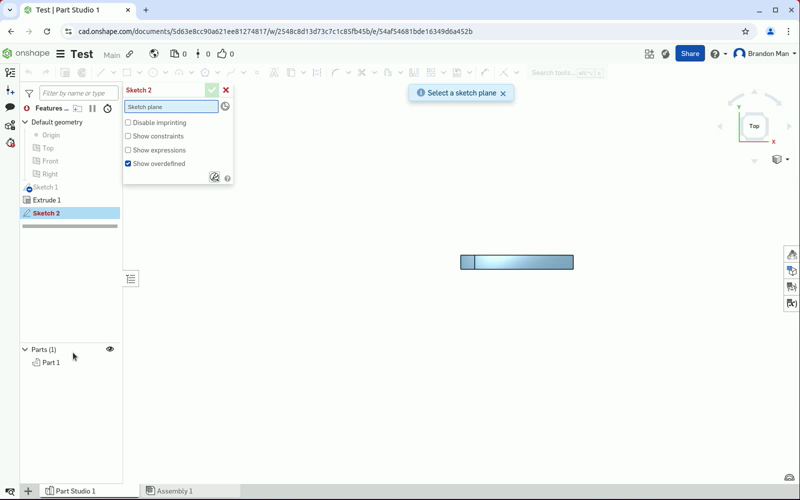
mouse_move(73, 150)
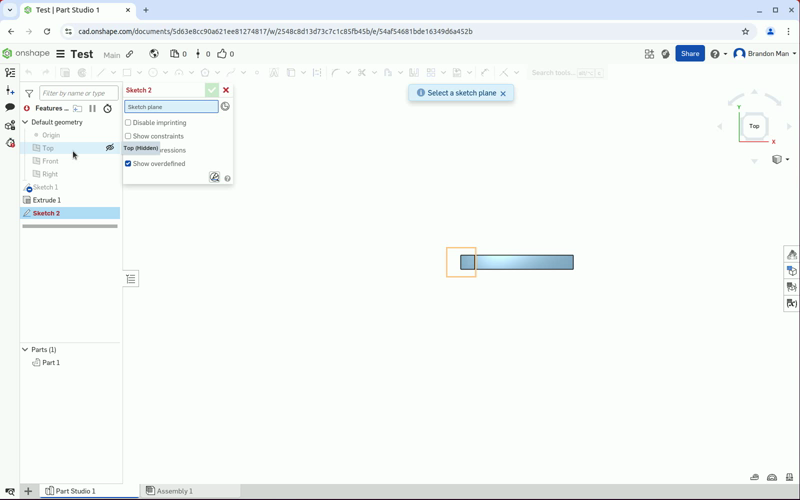
click(73, 150)
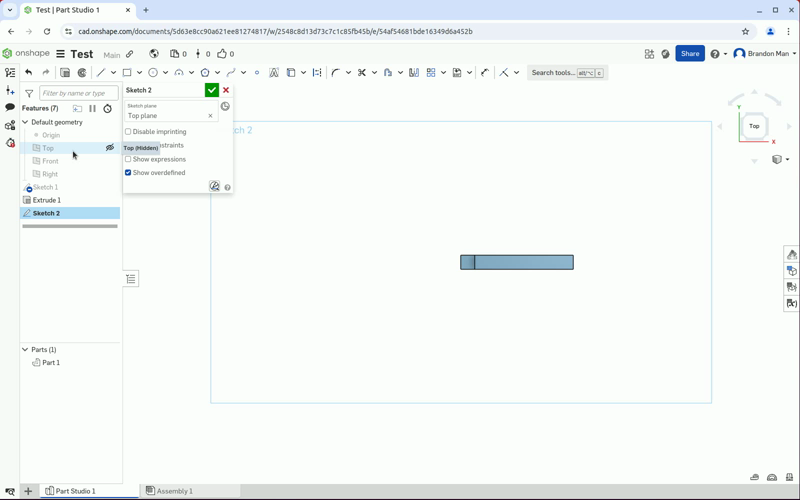
mouse_move(73, 352)
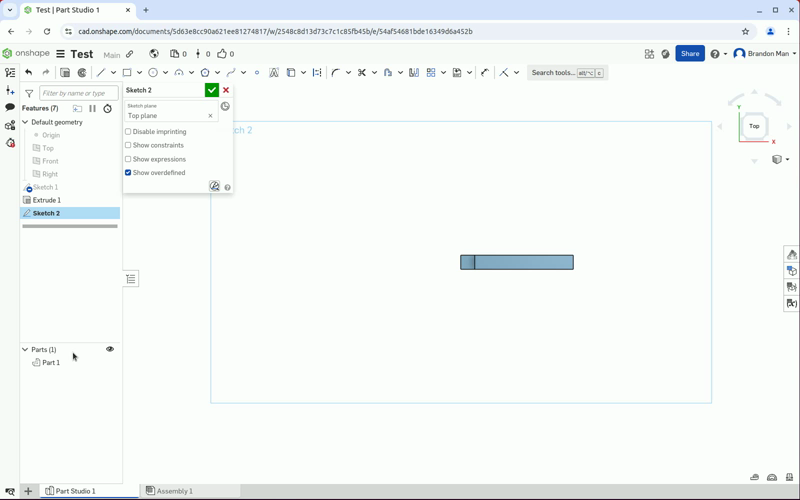
key(y)
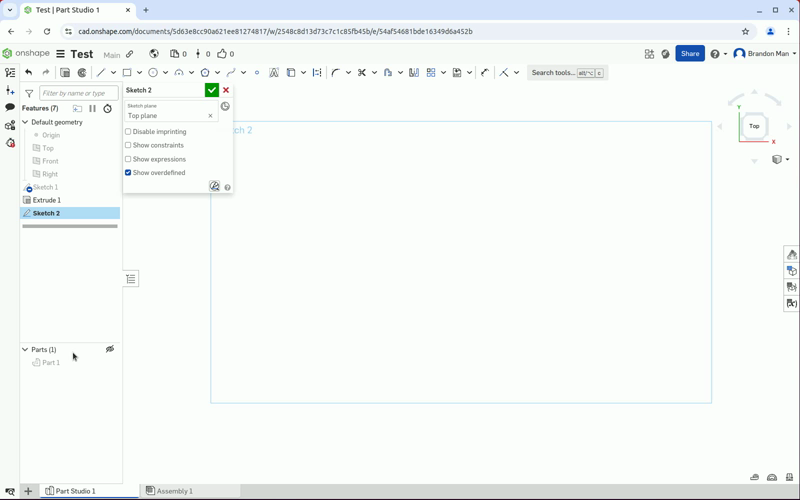
key(l)
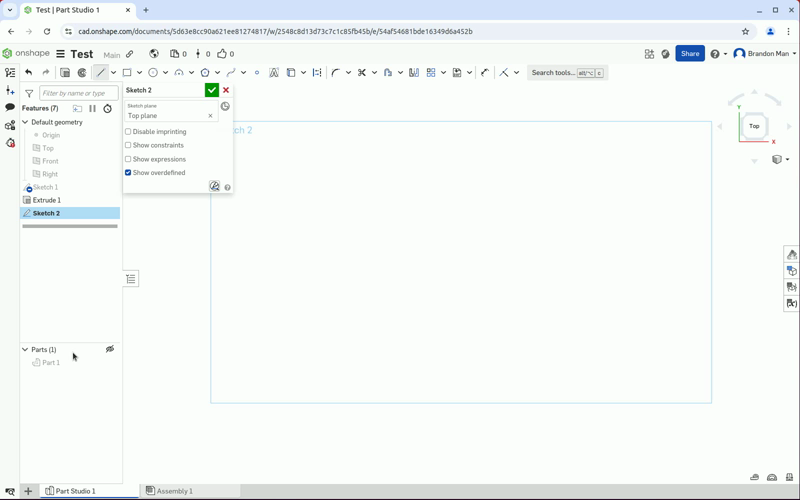
key_down(shift)
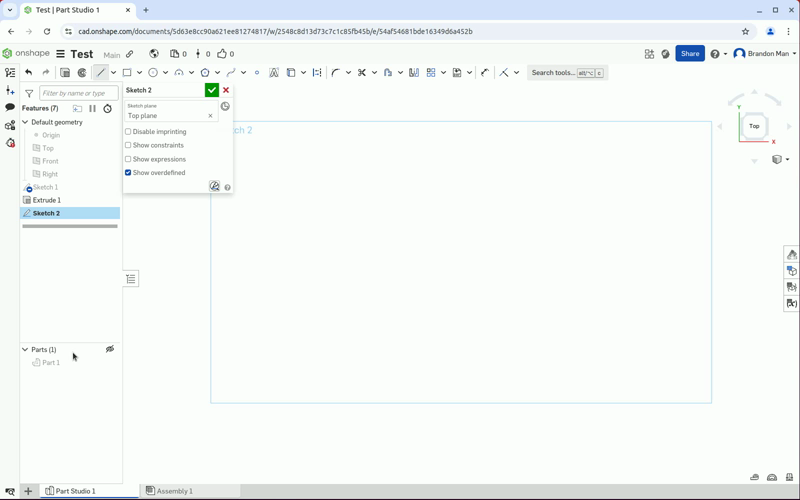
mouse_move(474, 282)
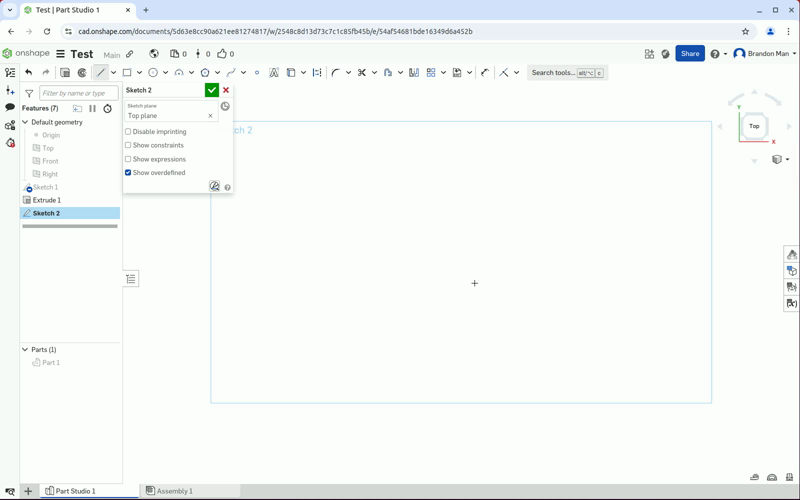
click(474, 282)
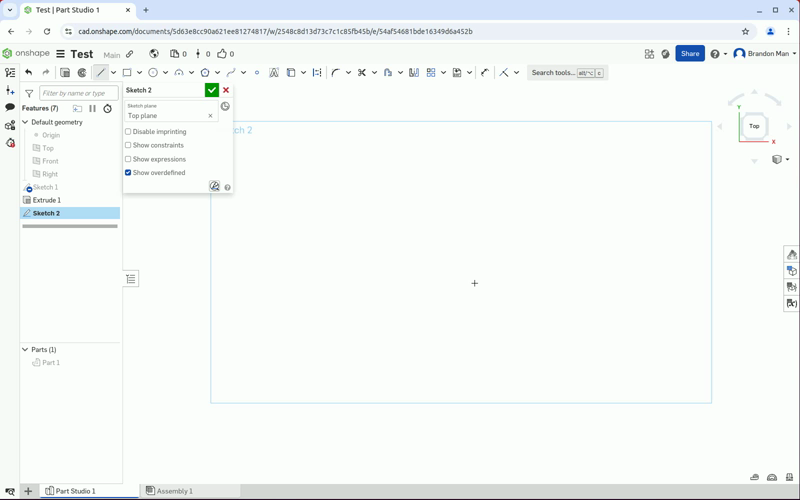
key_up(shift)
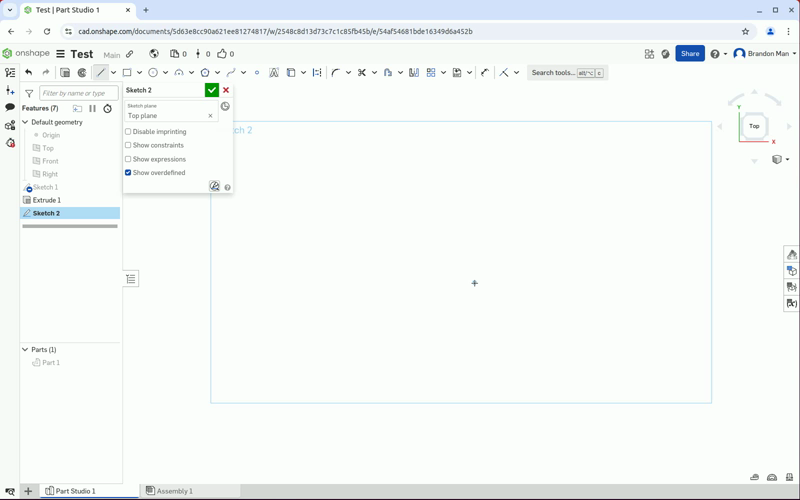
key_down(shift)
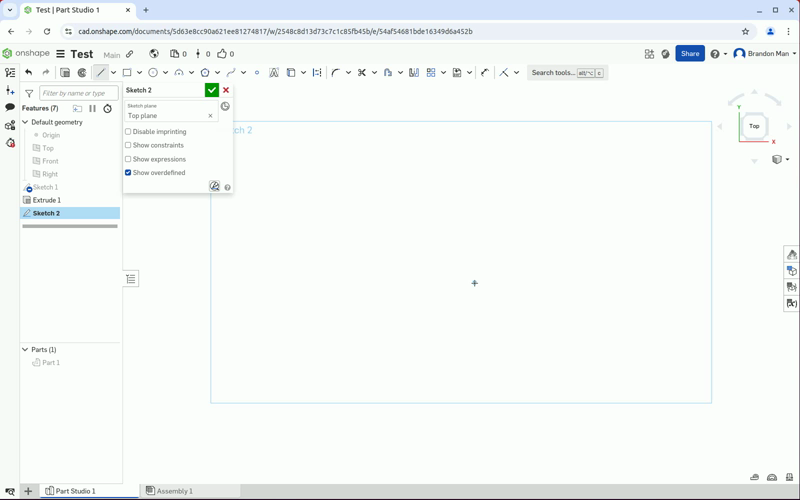
mouse_move(573, 282)
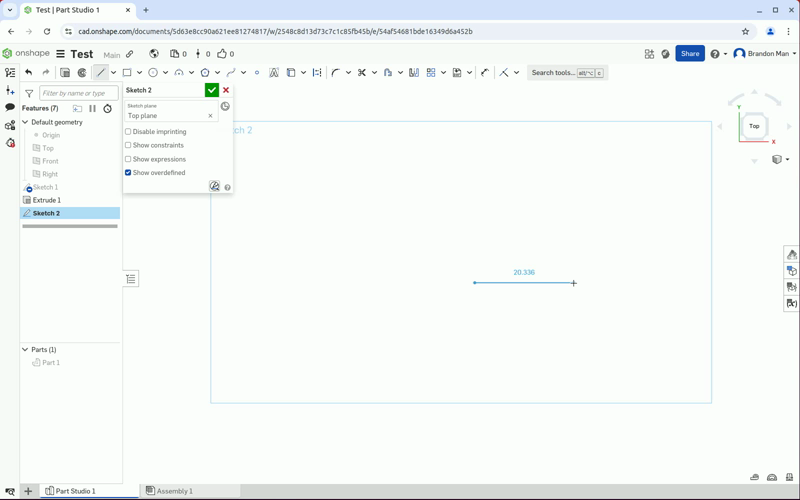
click(573, 282)
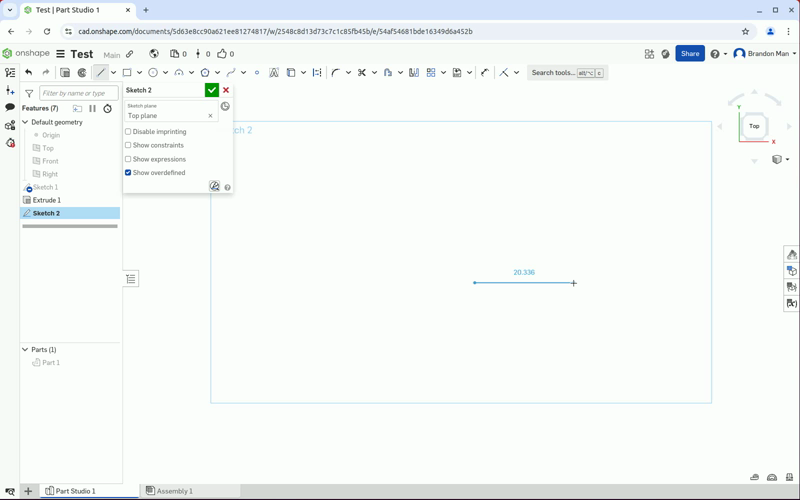
key_up(shift)
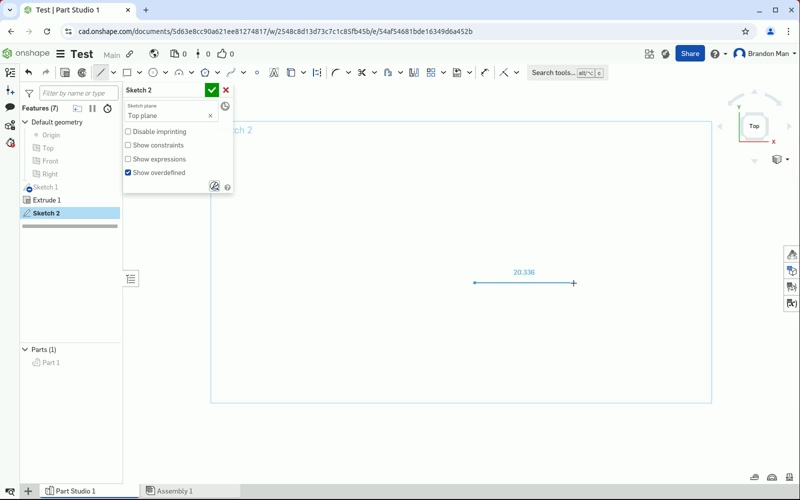
key_down(shift)
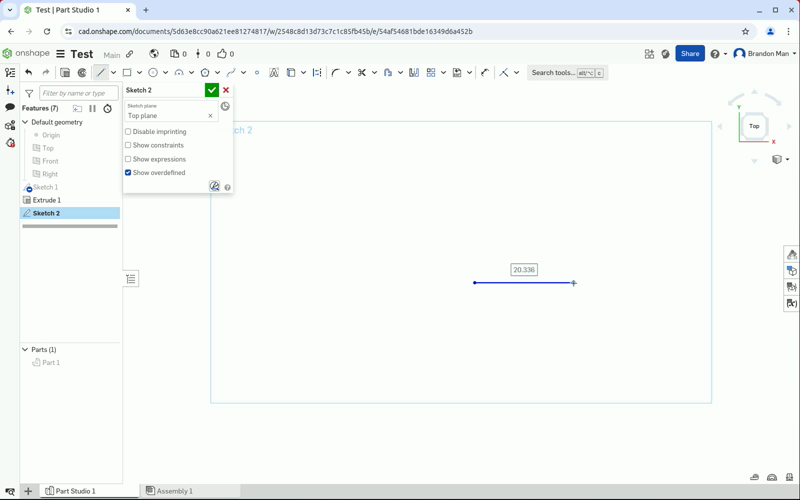
mouse_move(589, 282)
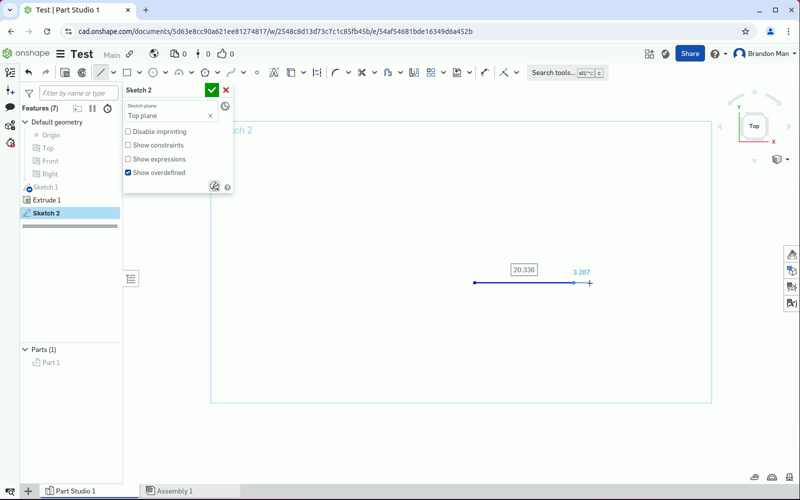
mouse_move(573, 268)
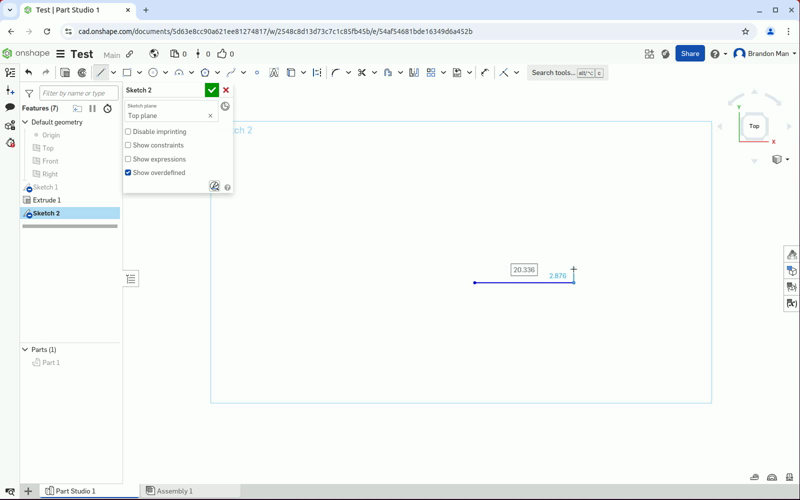
click(573, 268)
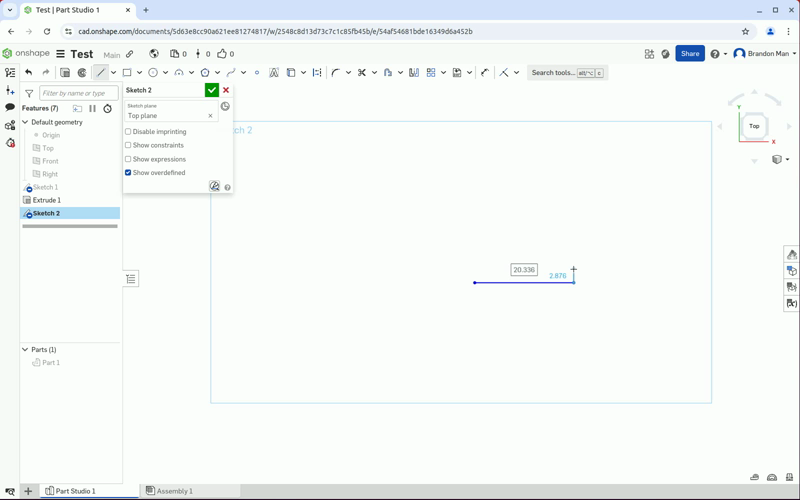
key_up(shift)
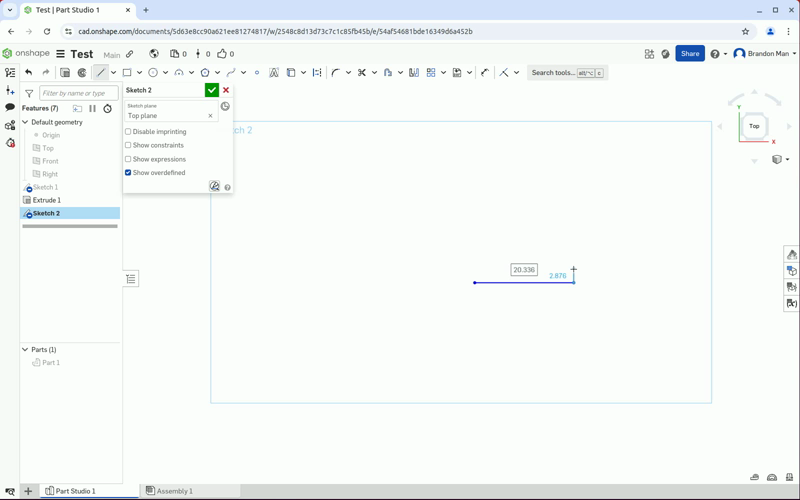
key_down(shift)
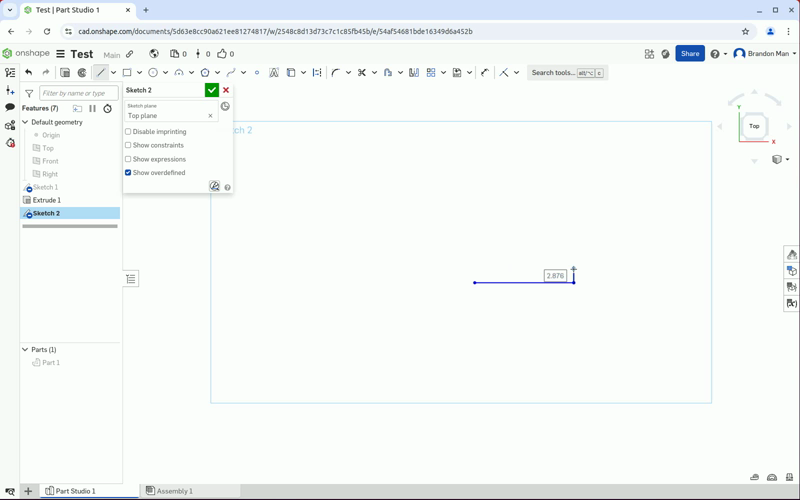
mouse_move(474, 268)
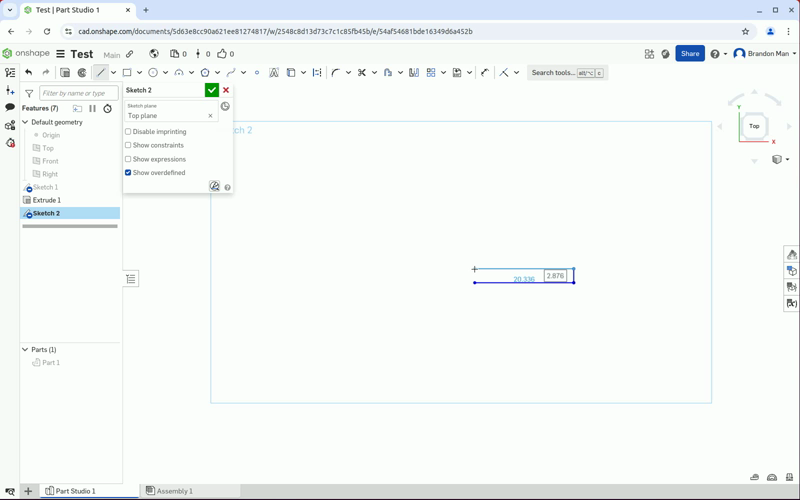
click(474, 268)
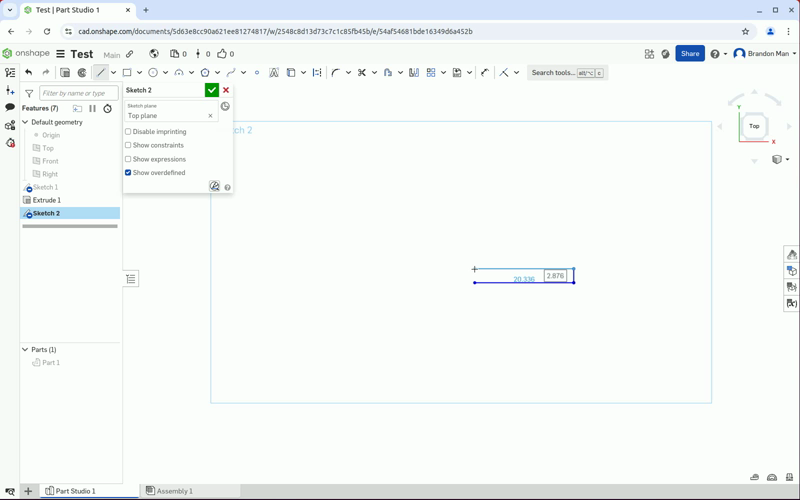
key_up(shift)
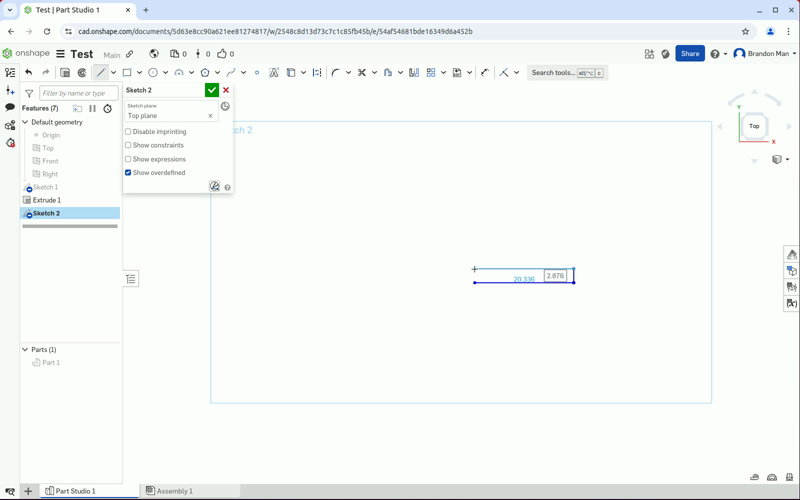
mouse_move(504, 268)
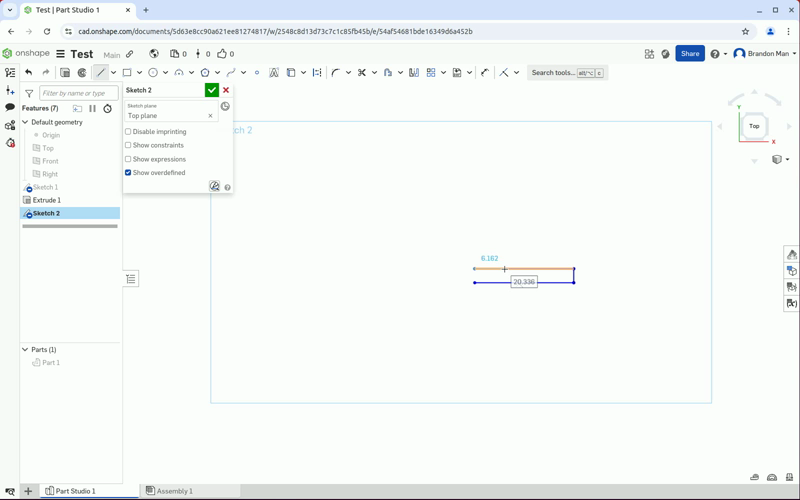
key_down(shift)
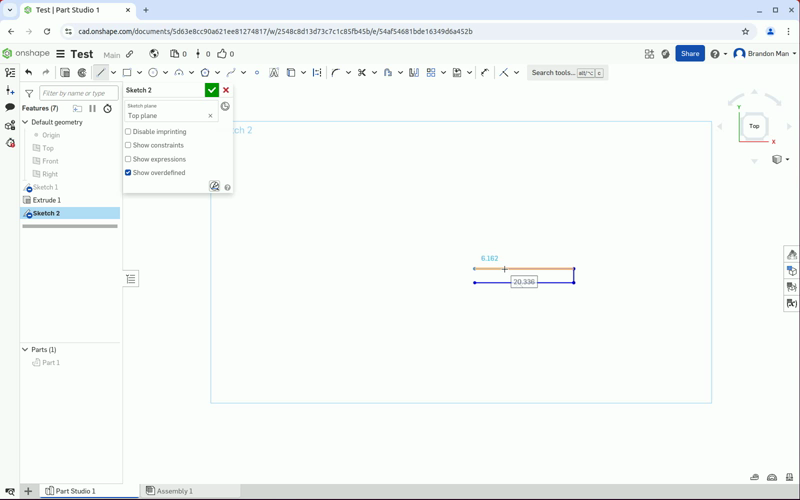
mouse_move(474, 282)
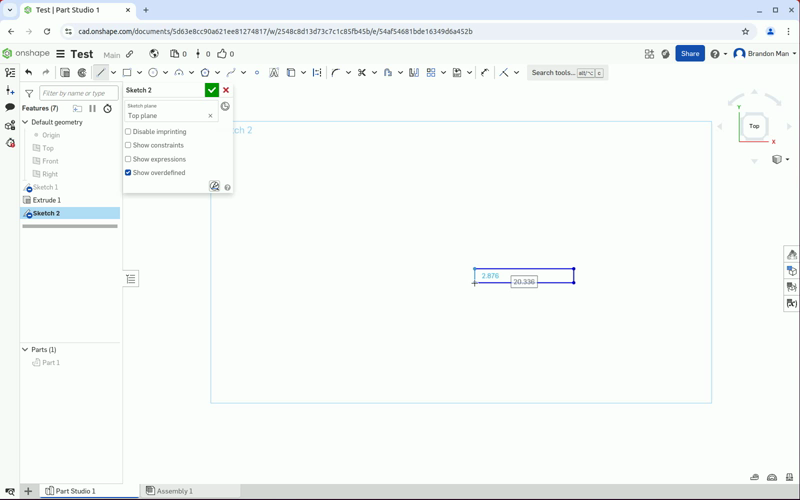
key_up(shift)
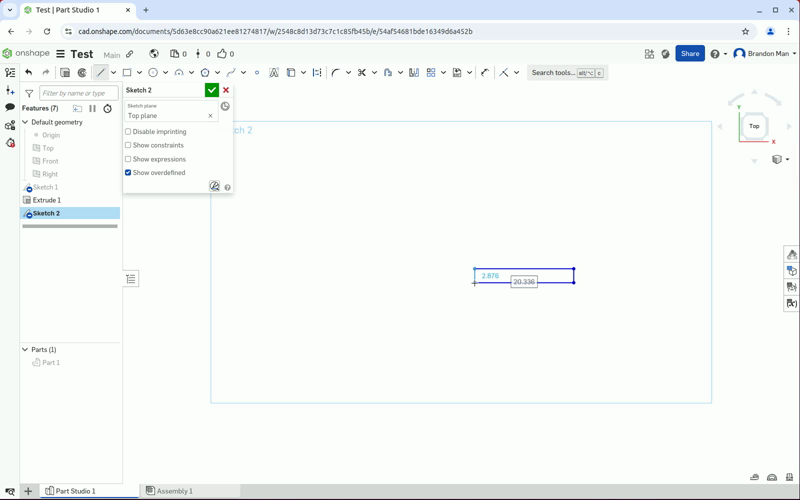
click(474, 282)
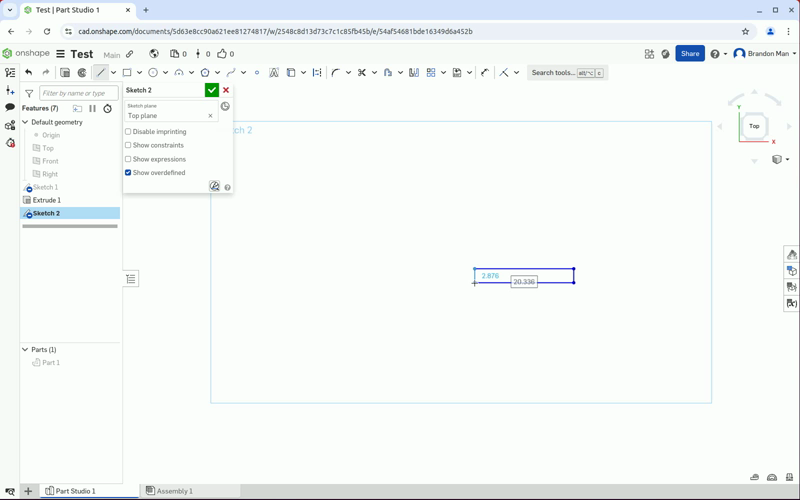
key(esc)
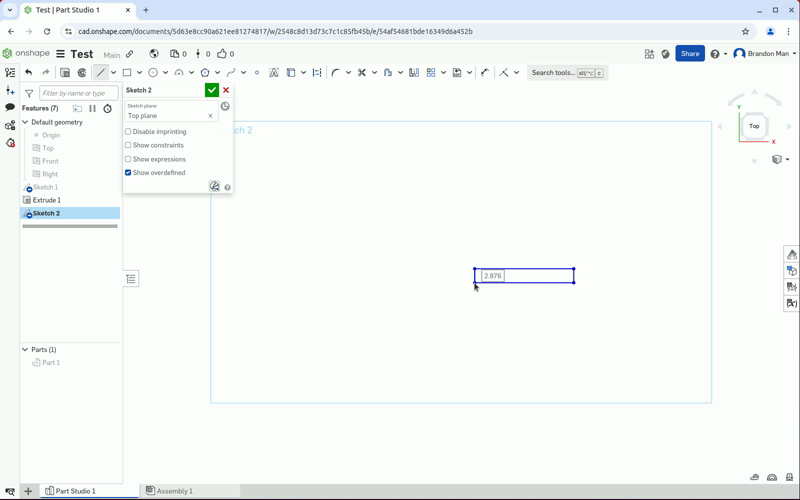
mouse_move(525, 270)
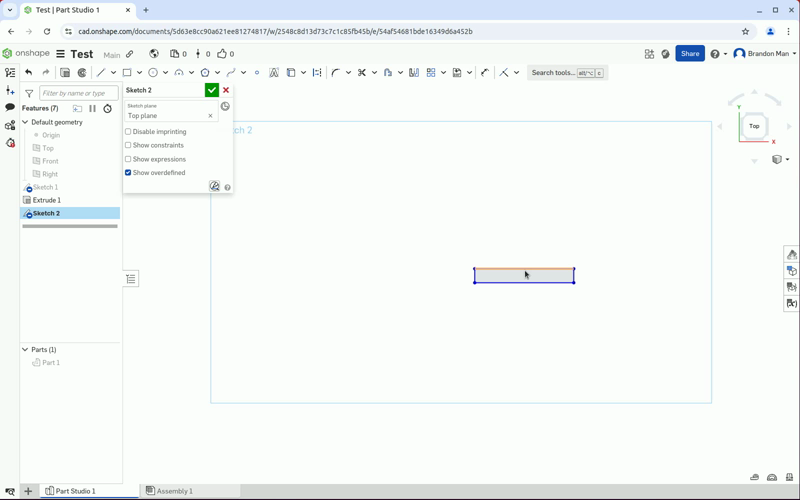
scroll(6)
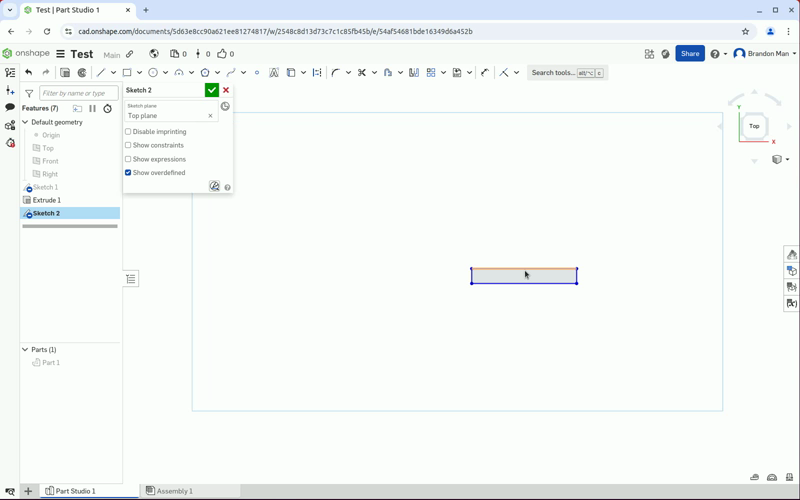
scroll(6)
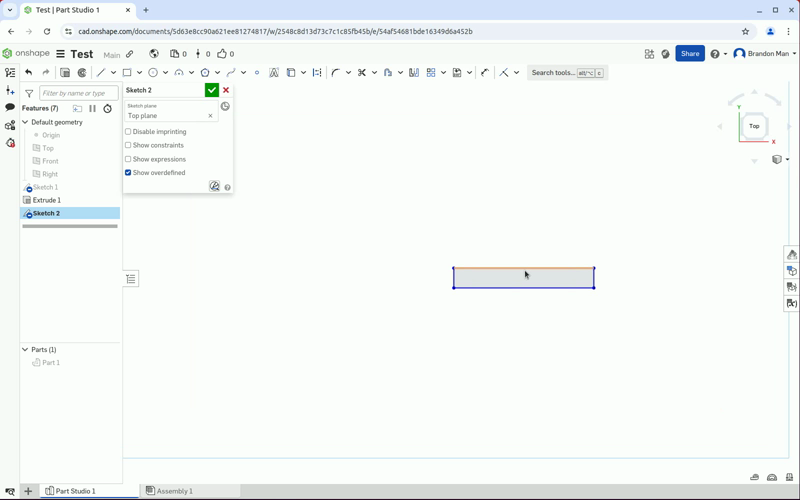
scroll(6)
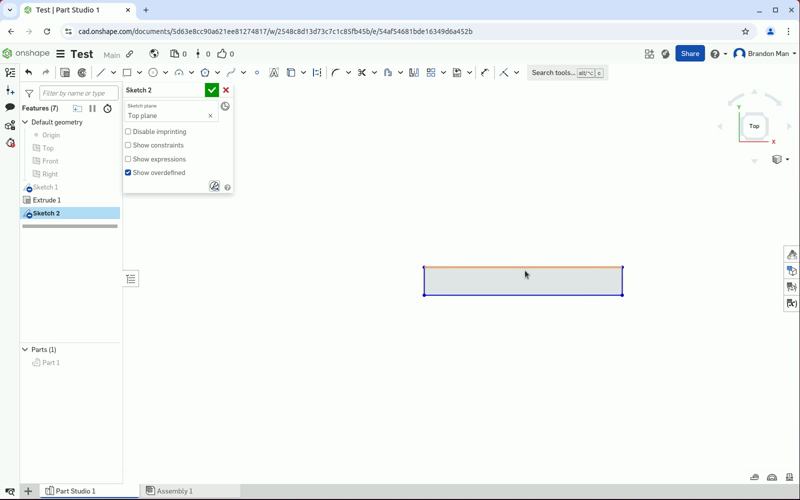
scroll(6)
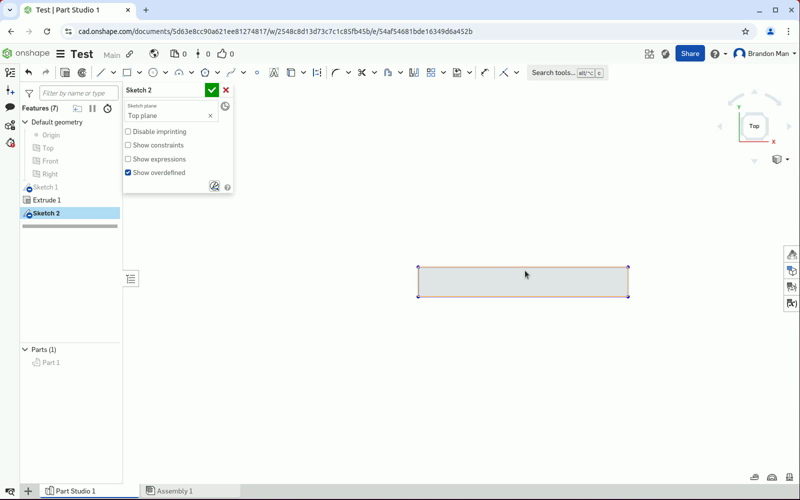
scroll(6)
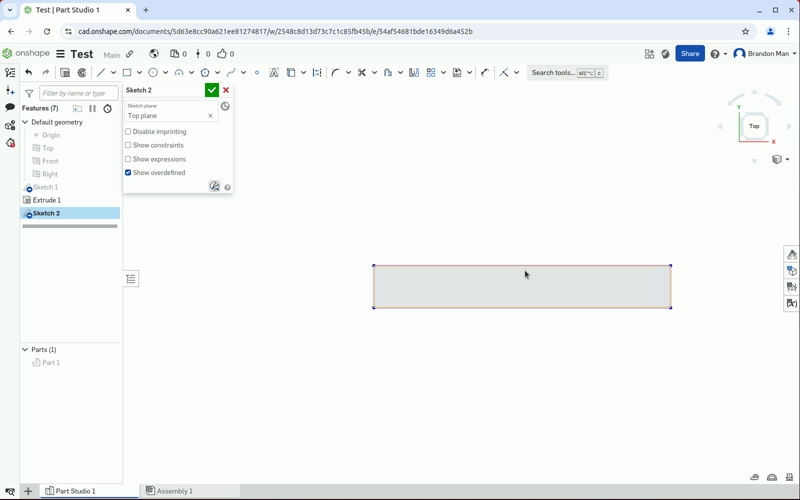
scroll(6)
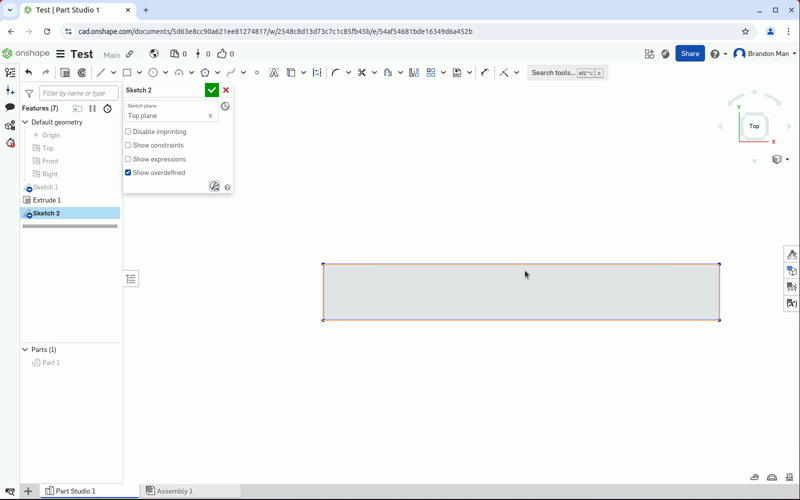
scroll(6)
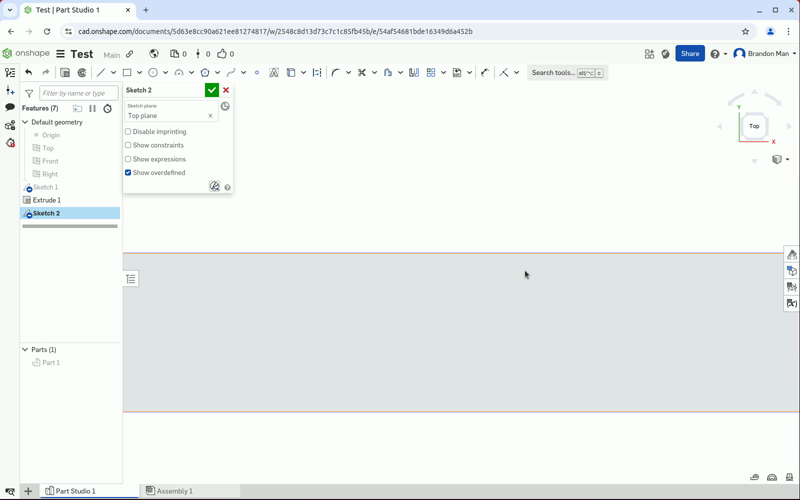
click(525, 270)
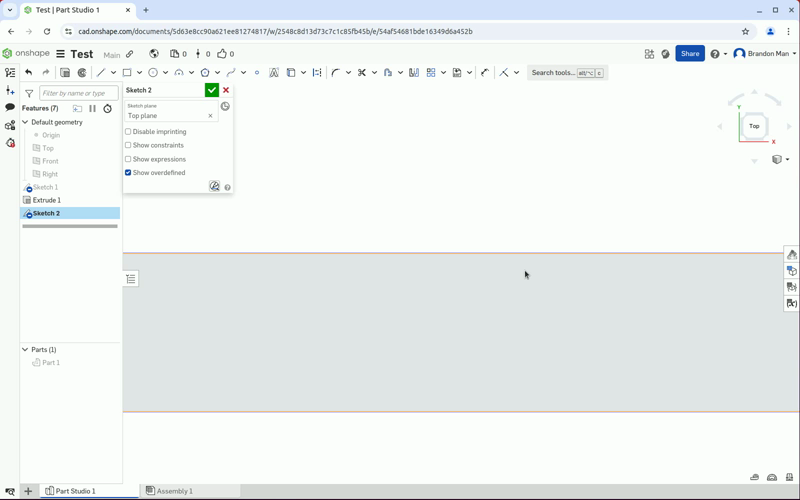
scroll(-6)
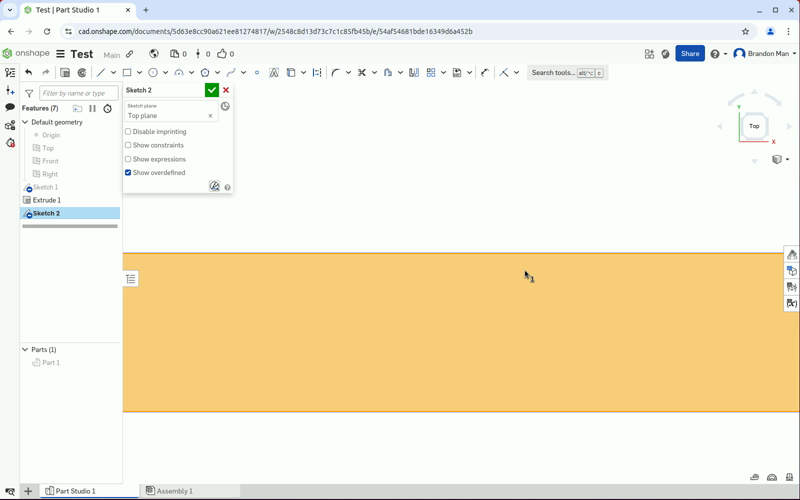
scroll(-6)
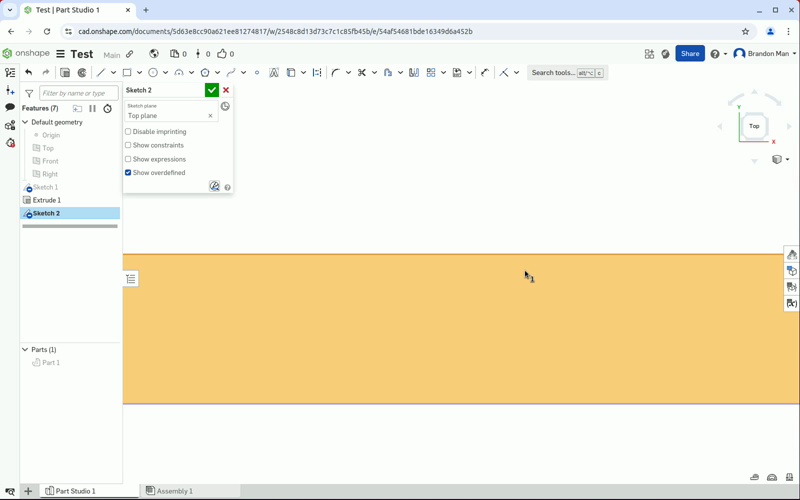
scroll(-6)
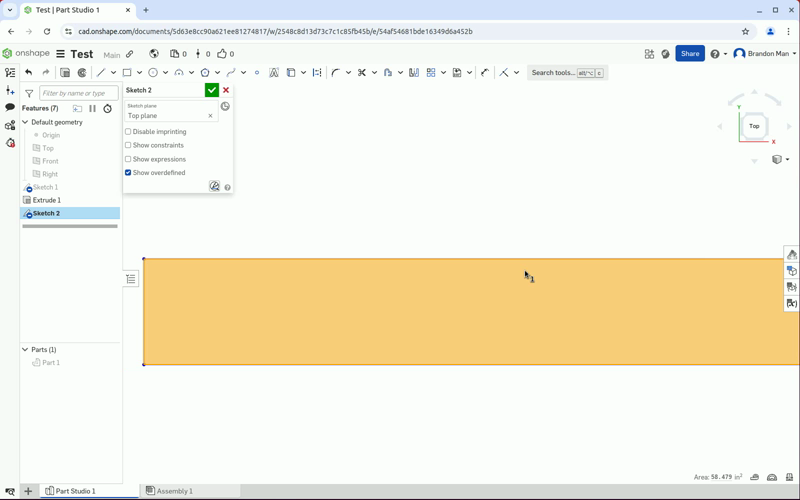
scroll(-6)
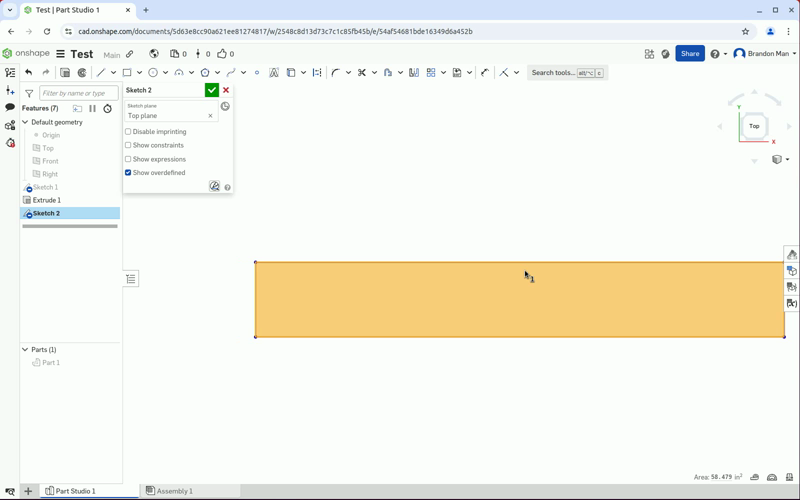
scroll(-6)
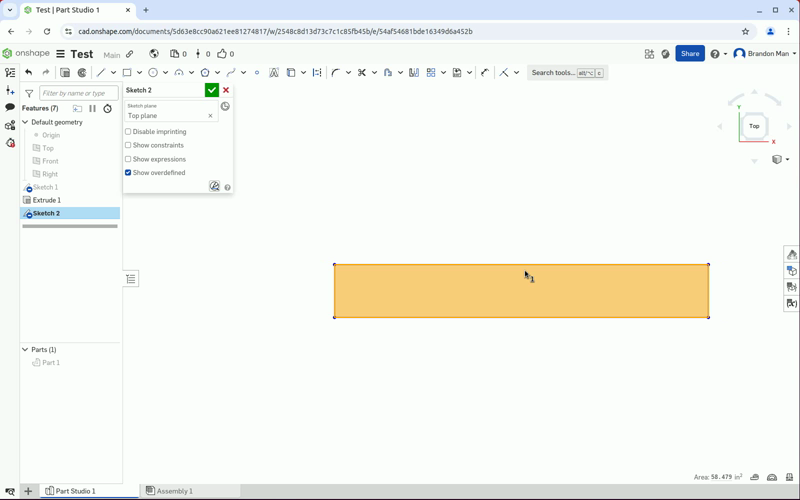
scroll(-6)
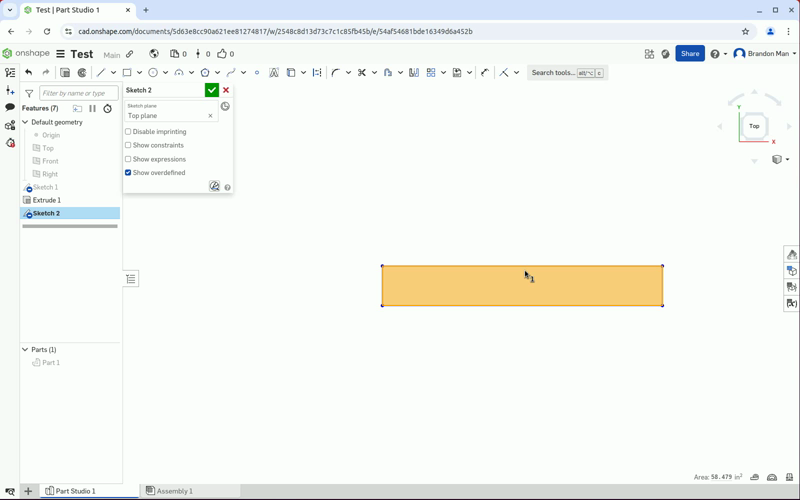
scroll(-6)
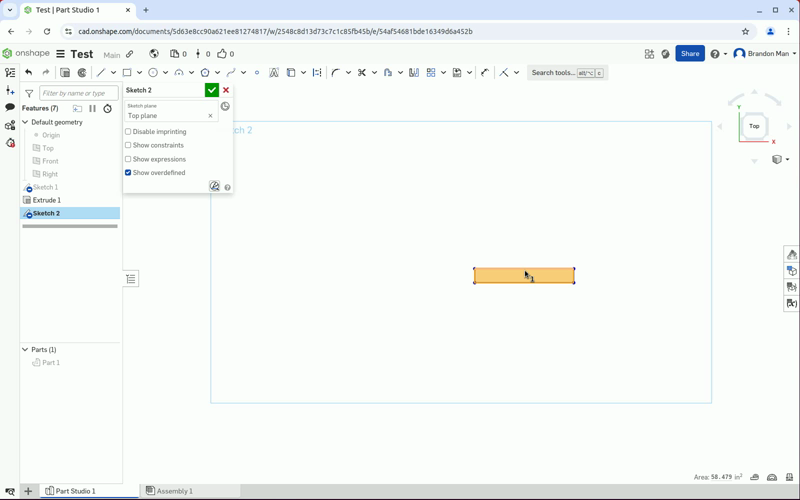
mouse_move(73, 352)
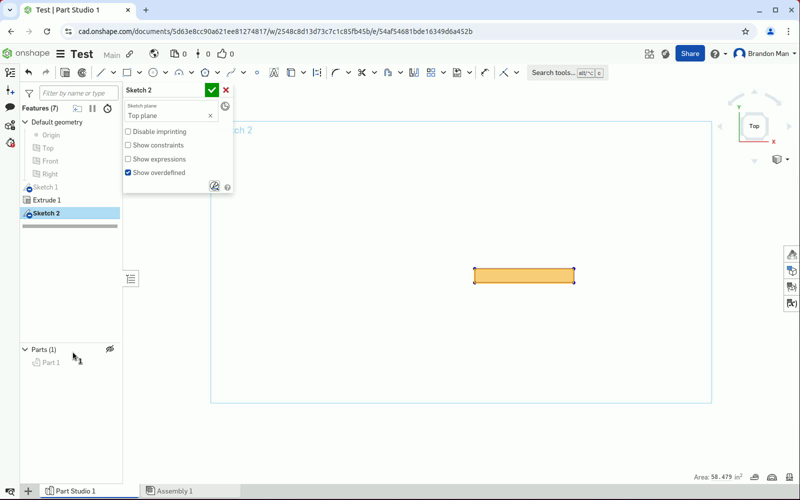
key(shift+y)
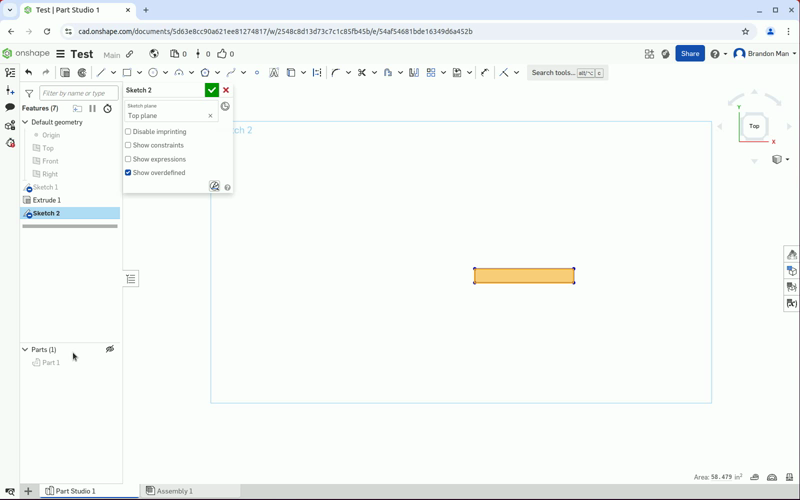
key(shift+e)
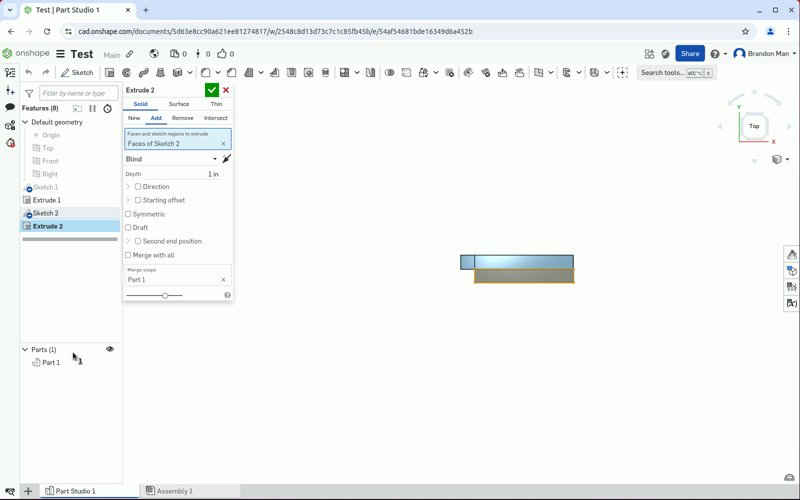
mouse_move(143, 106)
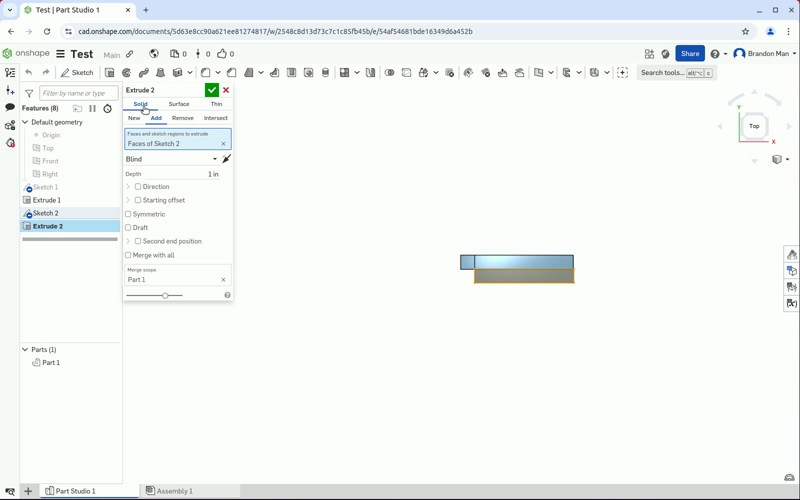
click(143, 106)
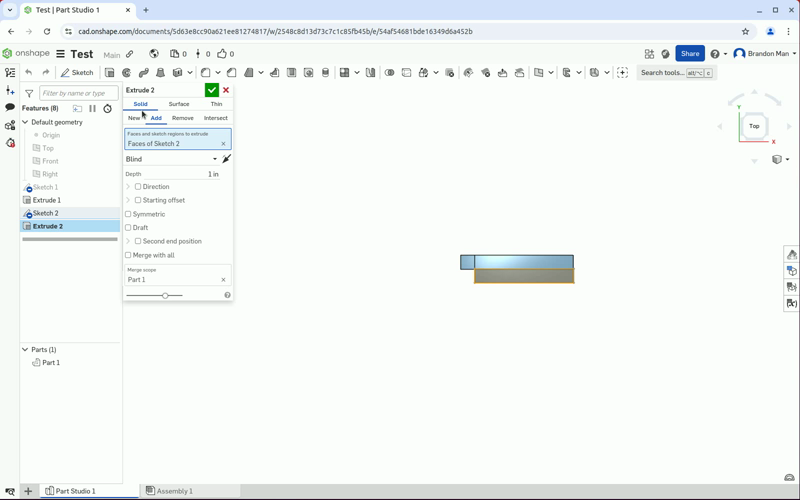
mouse_move(137, 120)
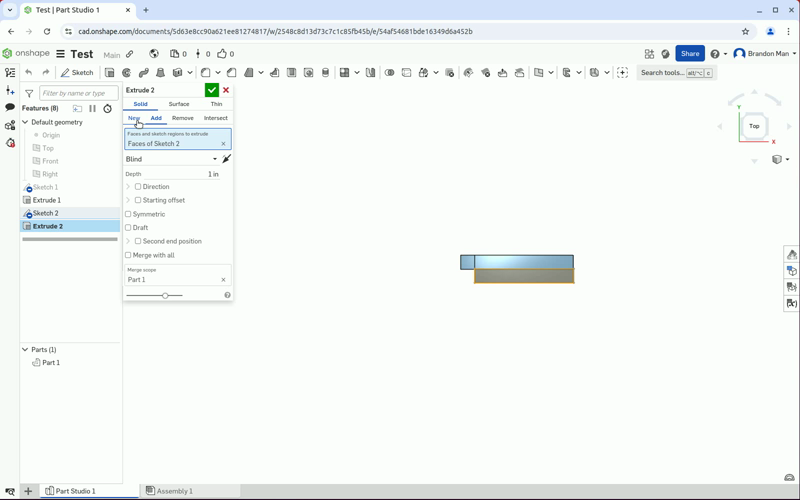
click(137, 120)
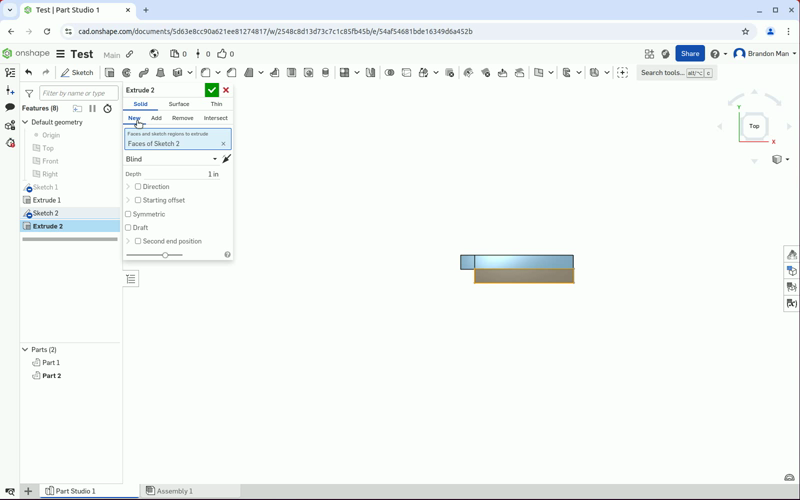
key(tab, 4)
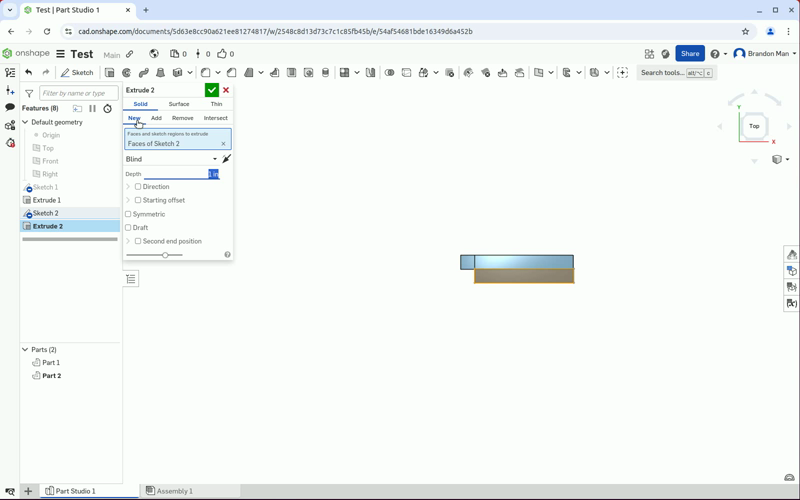
text(2.889)
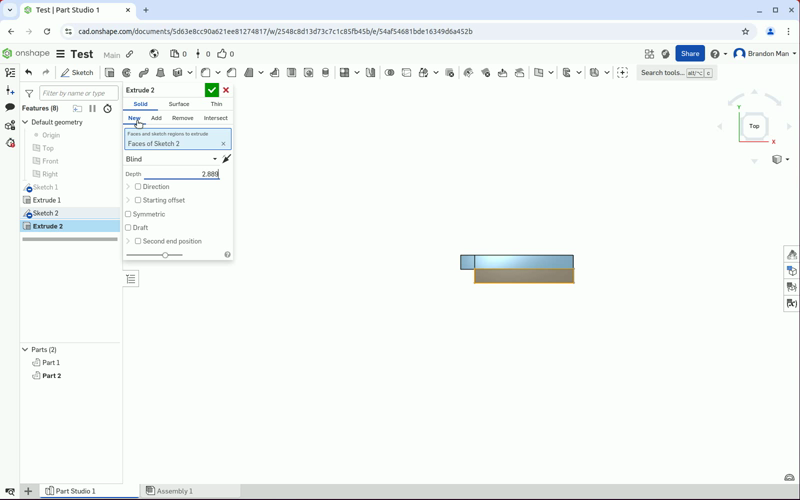
key(enter)
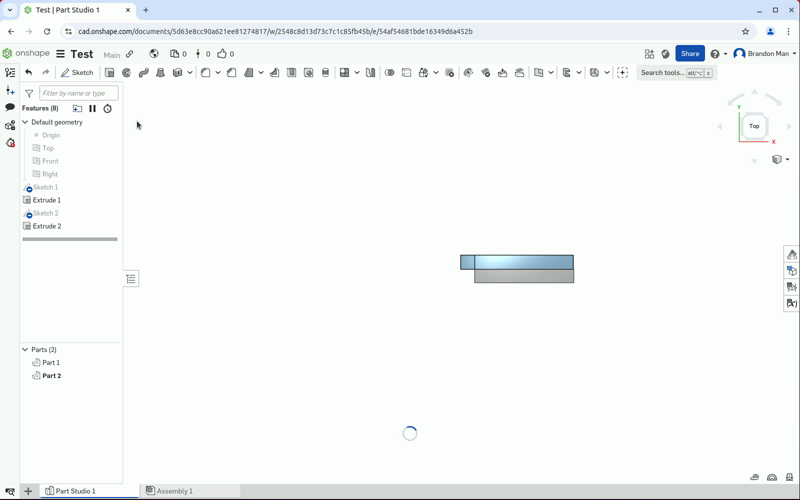
key(shift+h)
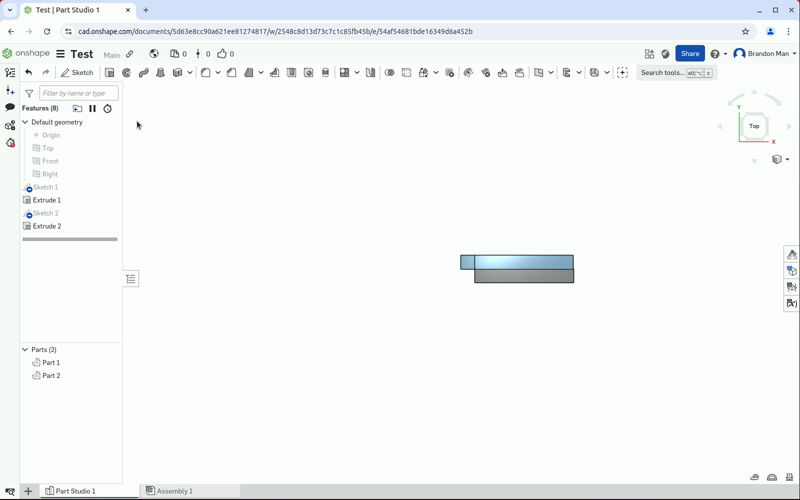
key(shift+h)
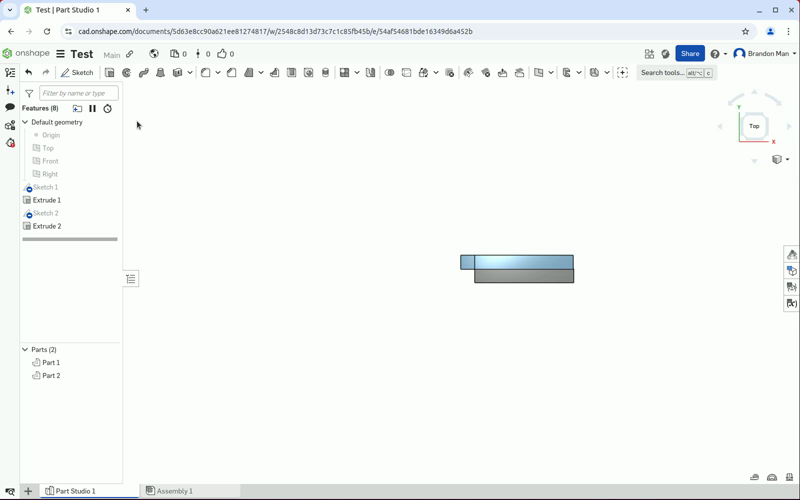
mouse_move(73, 189)
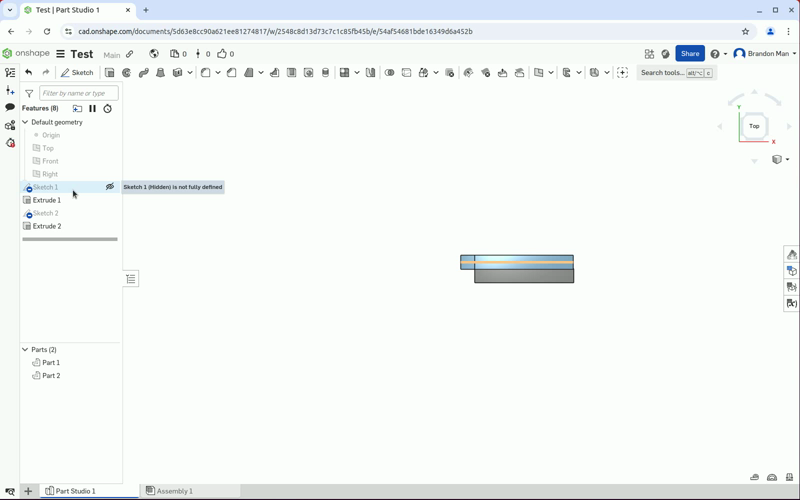
click(73, 189)
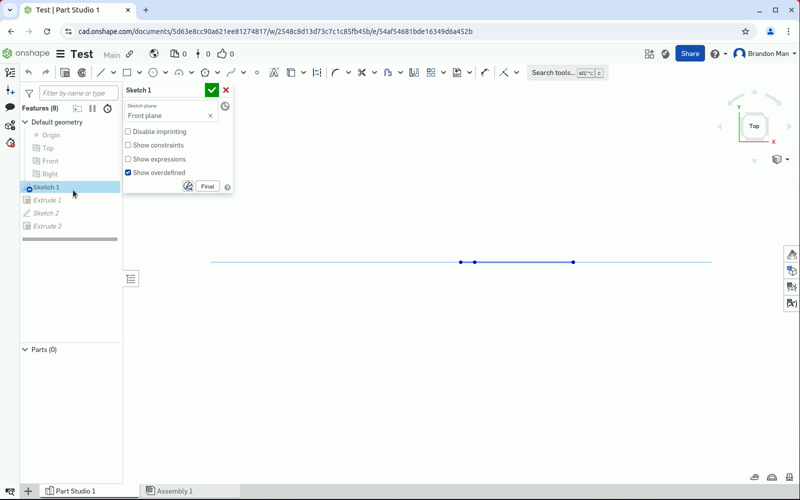
mouse_move(229, 92)
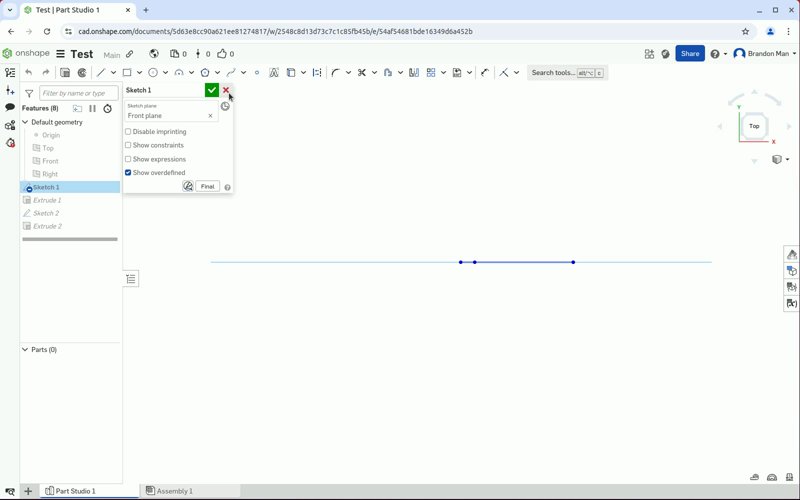
click(229, 92)
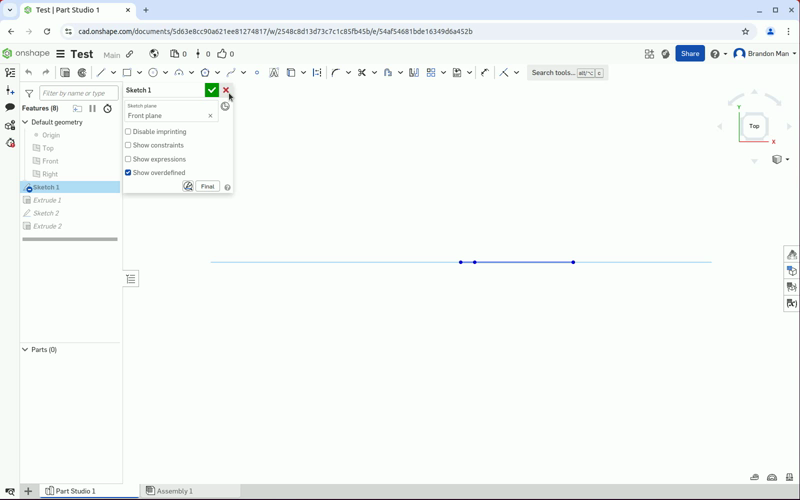
key(shift+s)
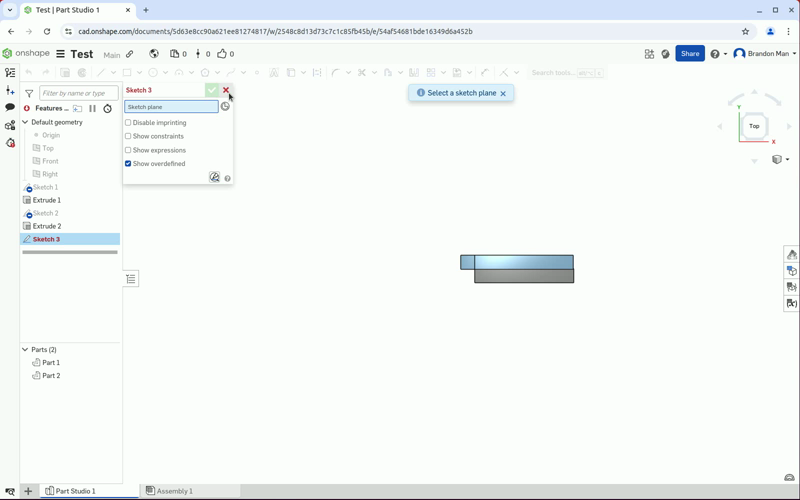
mouse_move(73, 150)
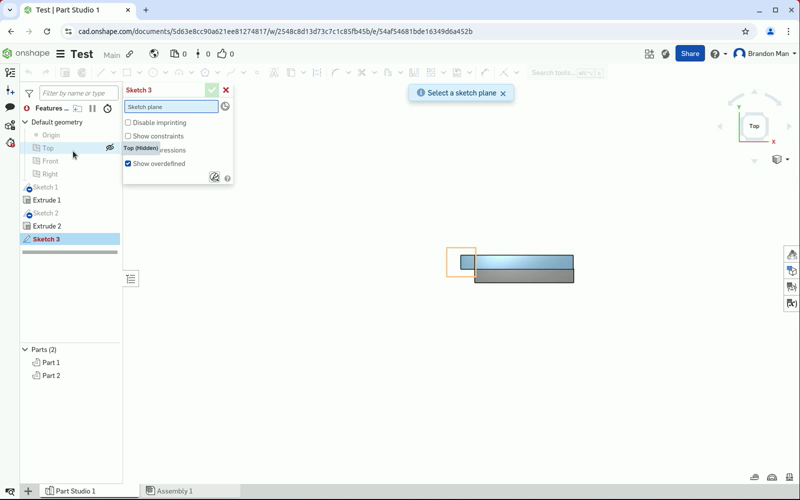
click(73, 150)
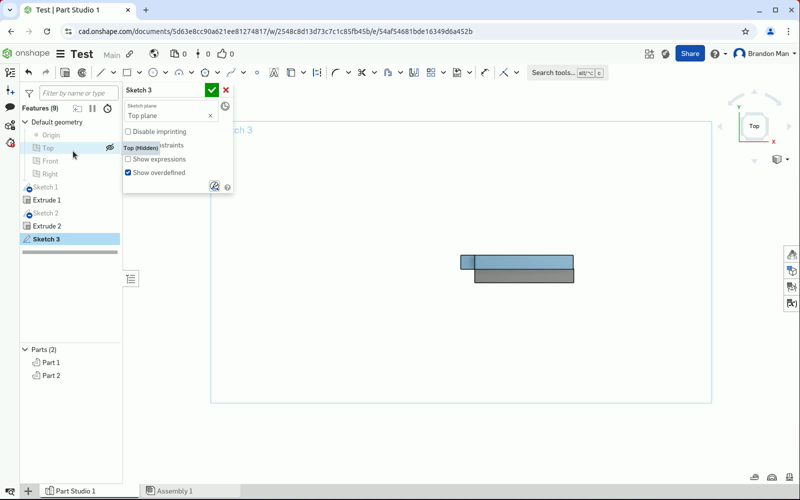
mouse_move(73, 352)
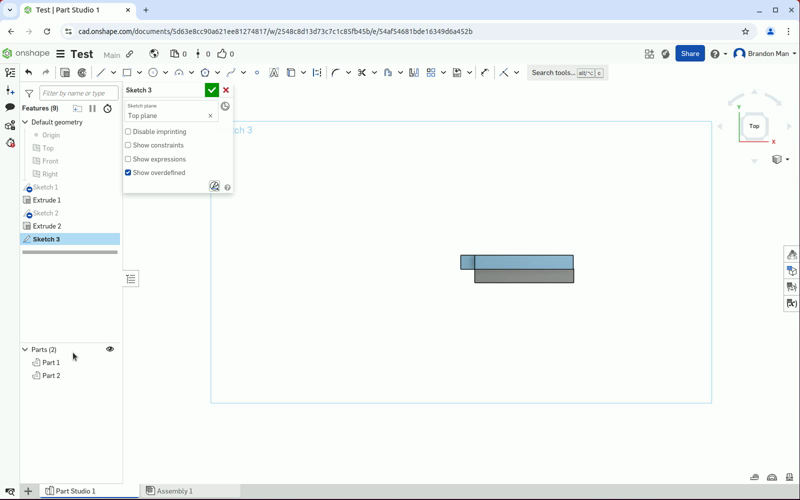
key(y)
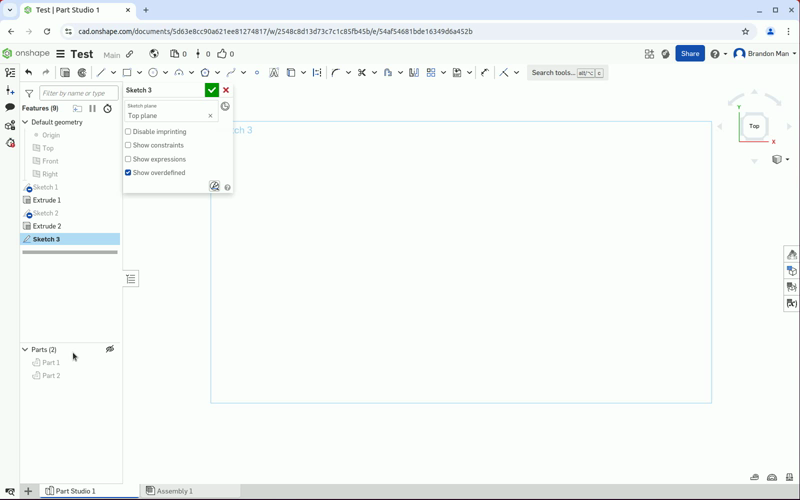
key(l)
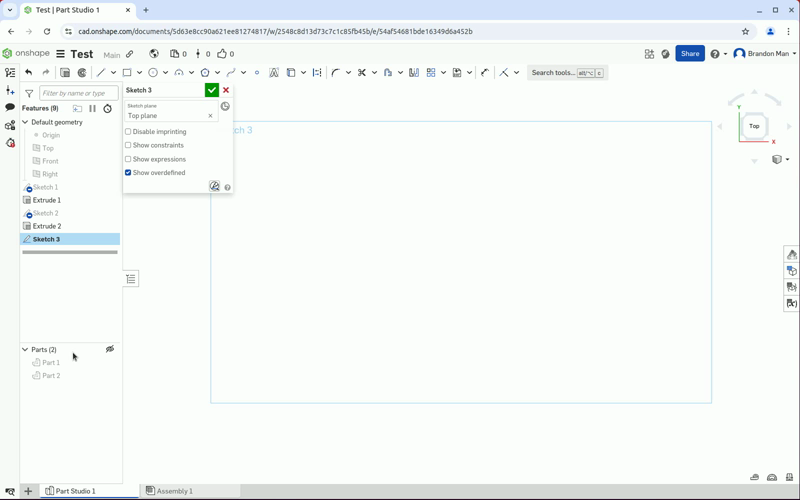
key_down(shift)
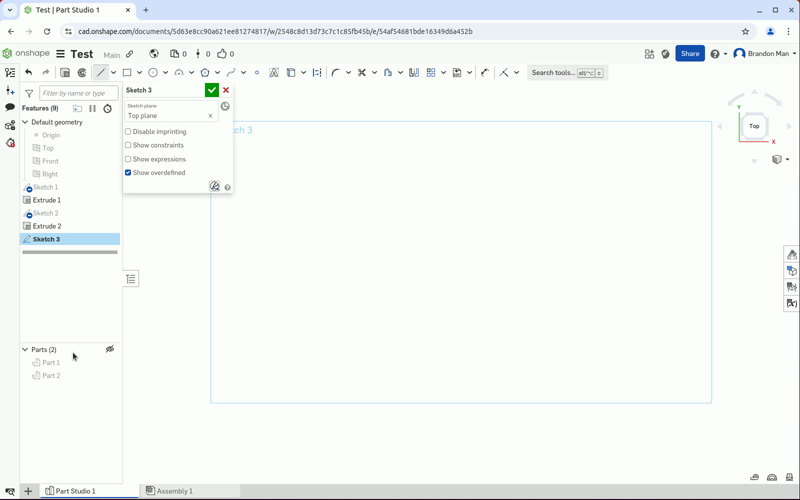
mouse_move(460, 282)
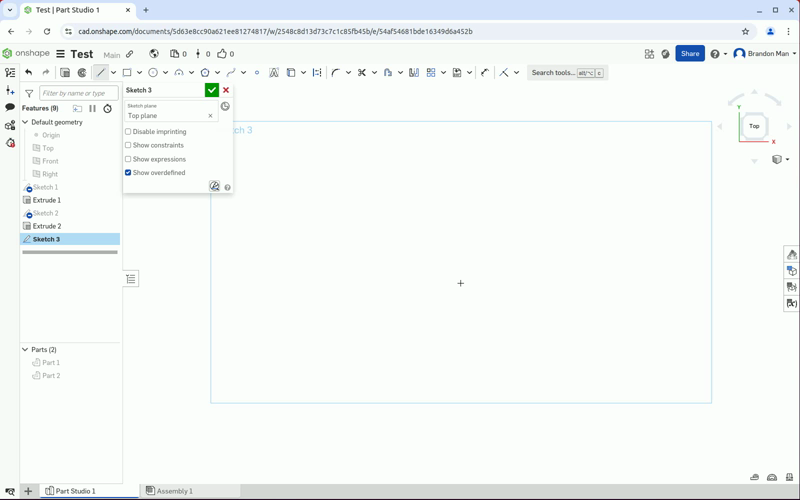
click(460, 282)
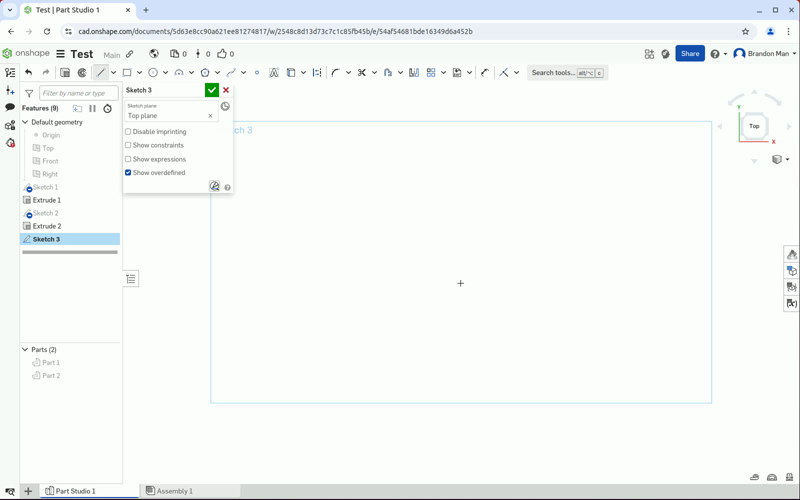
key_up(shift)
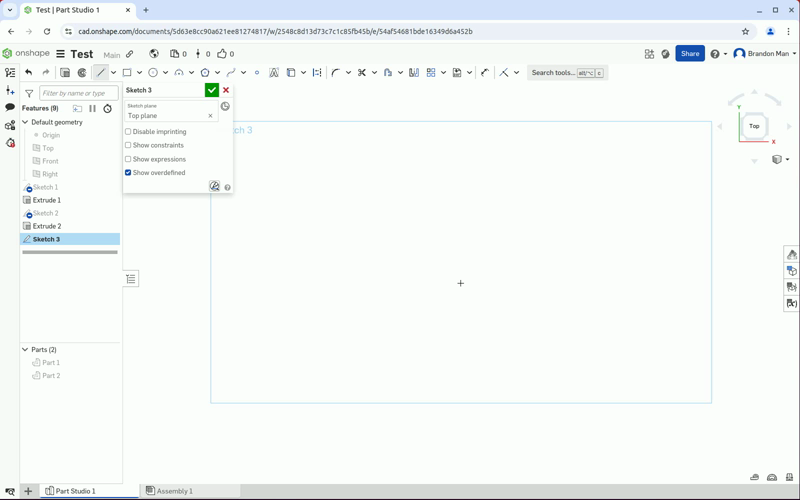
key_down(shift)
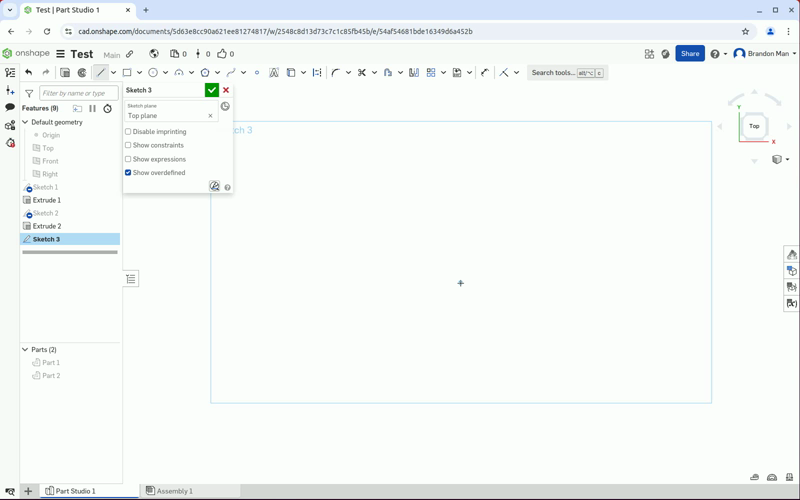
mouse_move(490, 282)
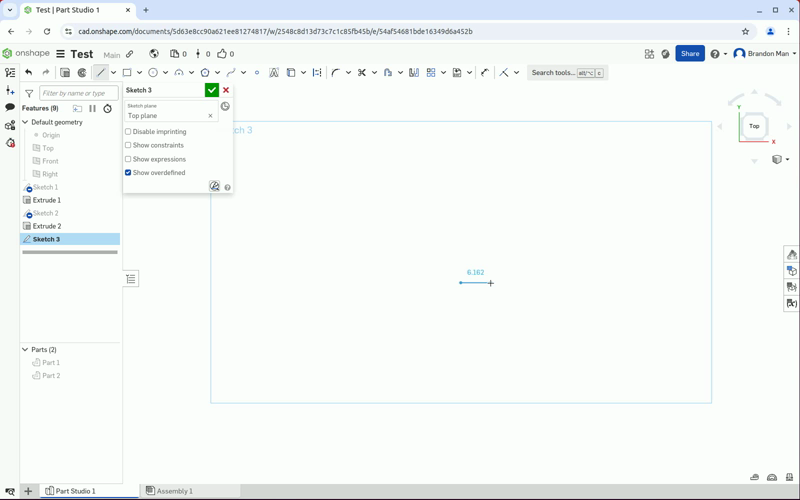
mouse_move(475, 282)
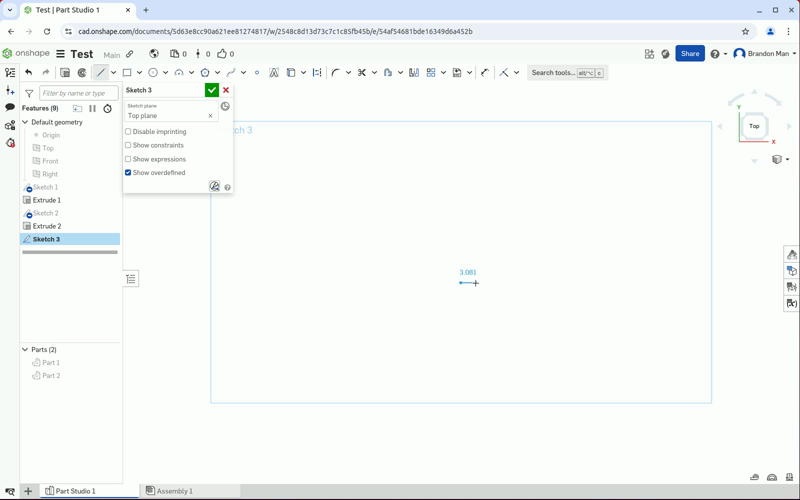
click(475, 282)
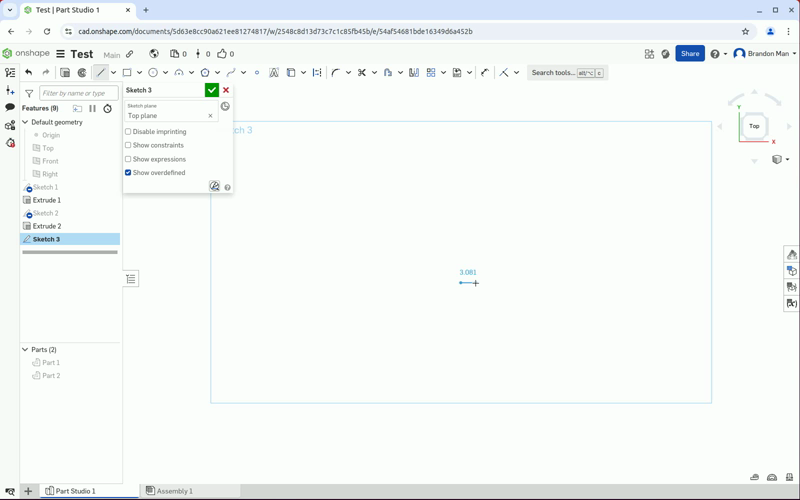
key_up(shift)
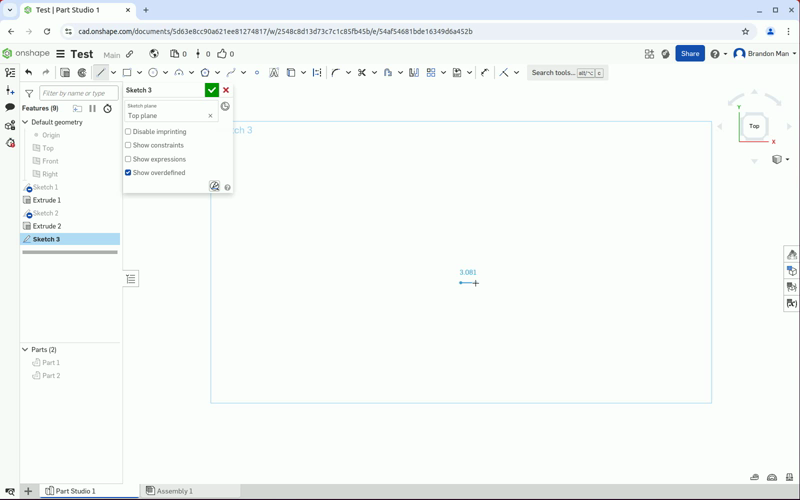
key_down(shift)
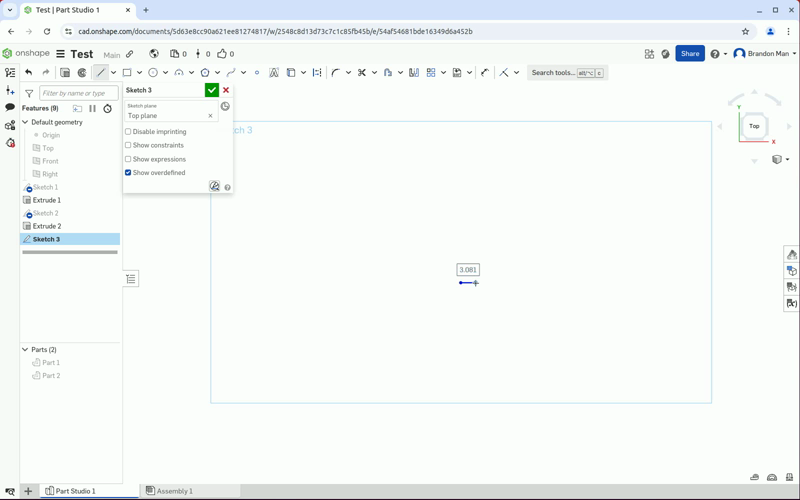
mouse_move(505, 282)
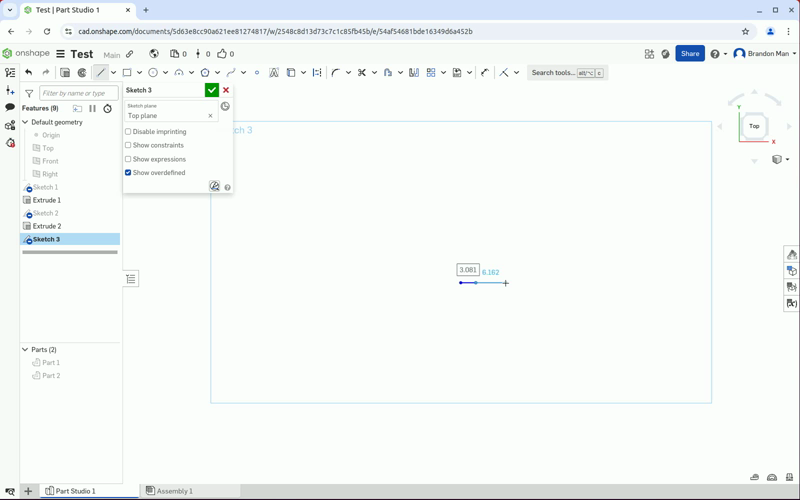
mouse_move(475, 268)
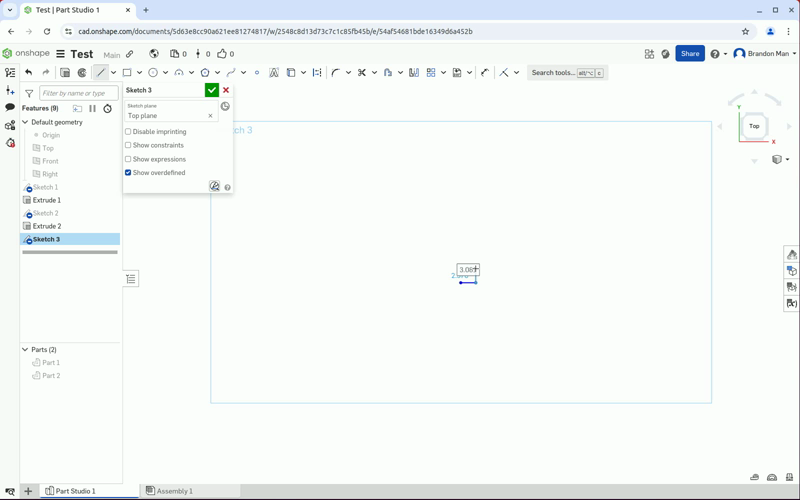
click(475, 268)
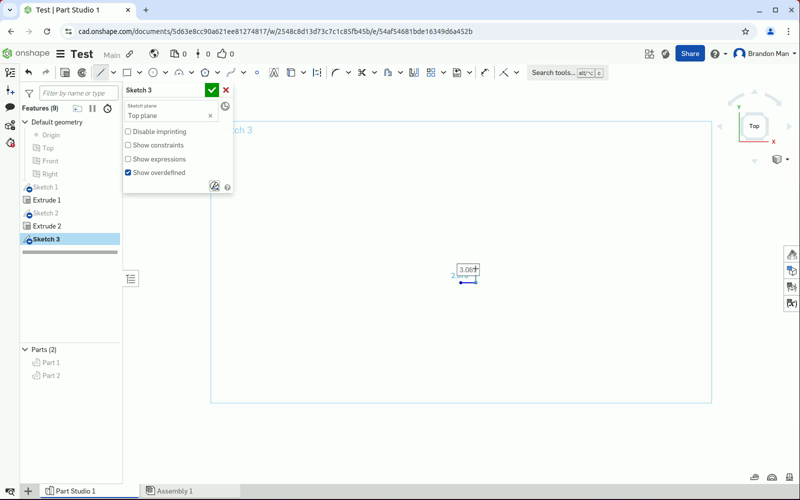
key_up(shift)
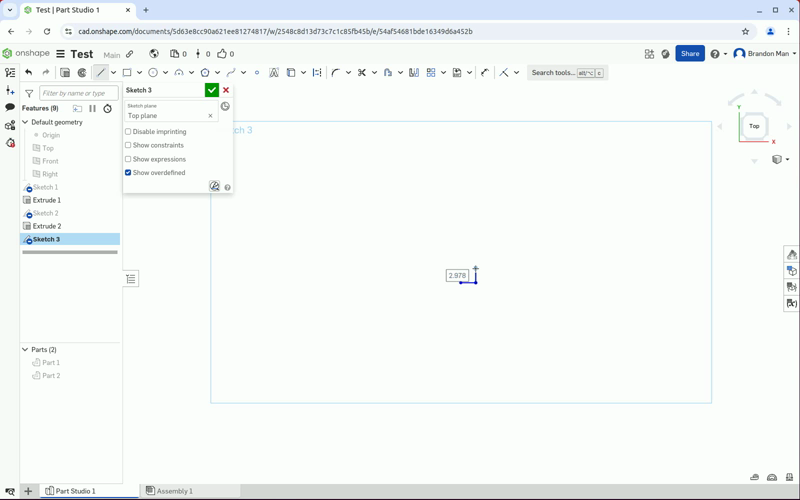
key_down(shift)
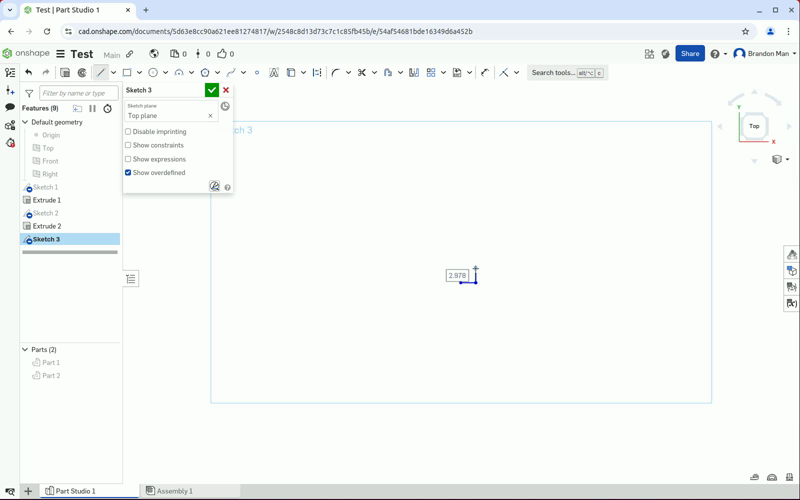
mouse_move(505, 268)
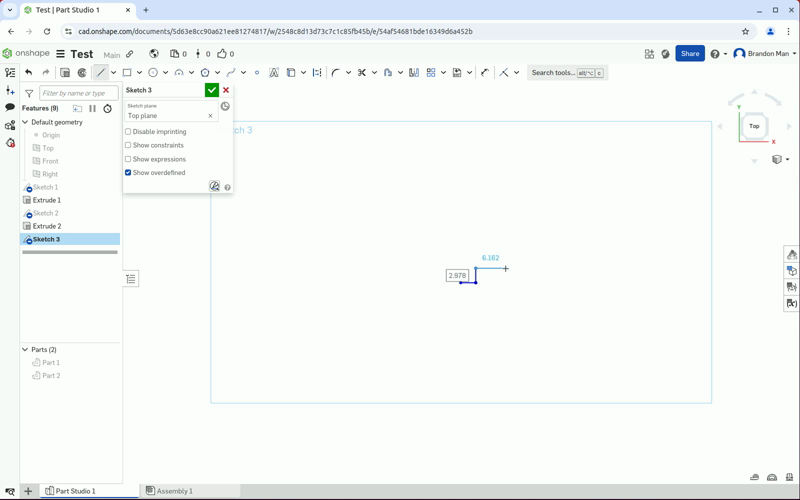
mouse_move(475, 253)
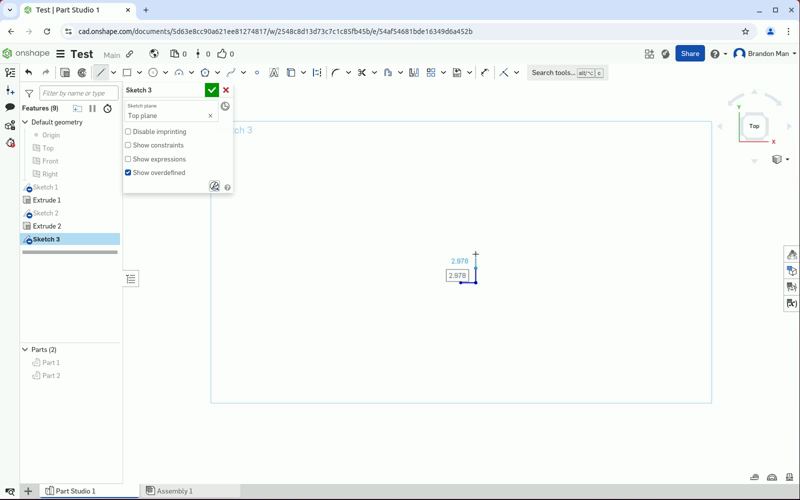
click(475, 253)
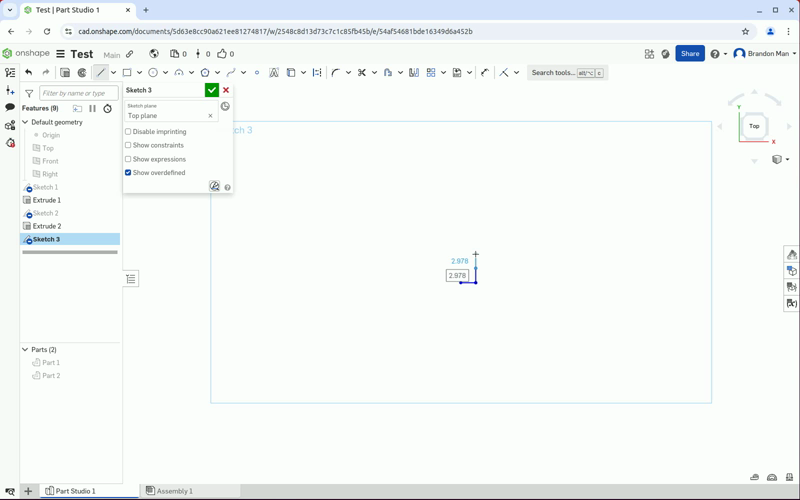
key_up(shift)
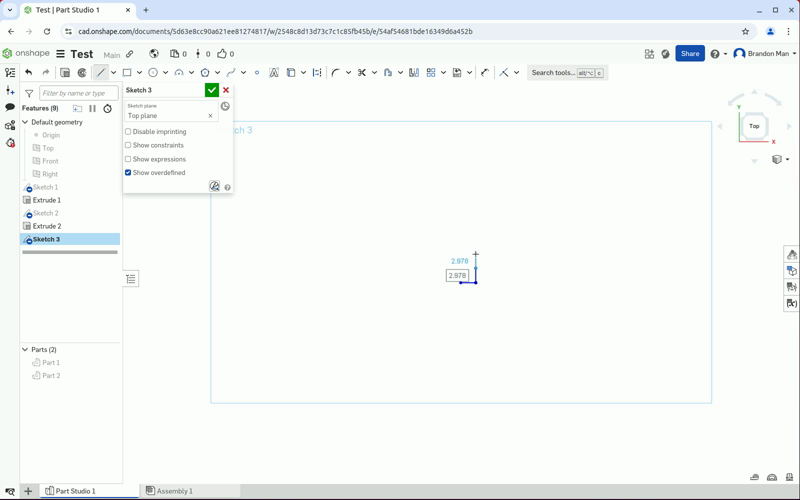
key_down(shift)
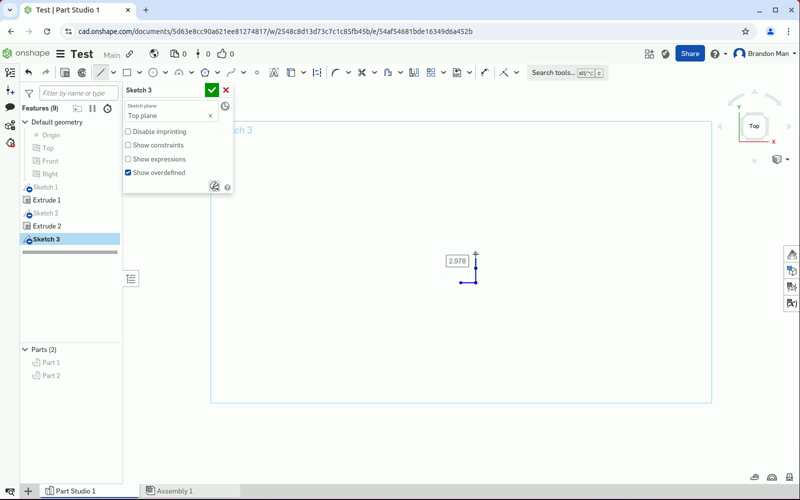
mouse_move(505, 253)
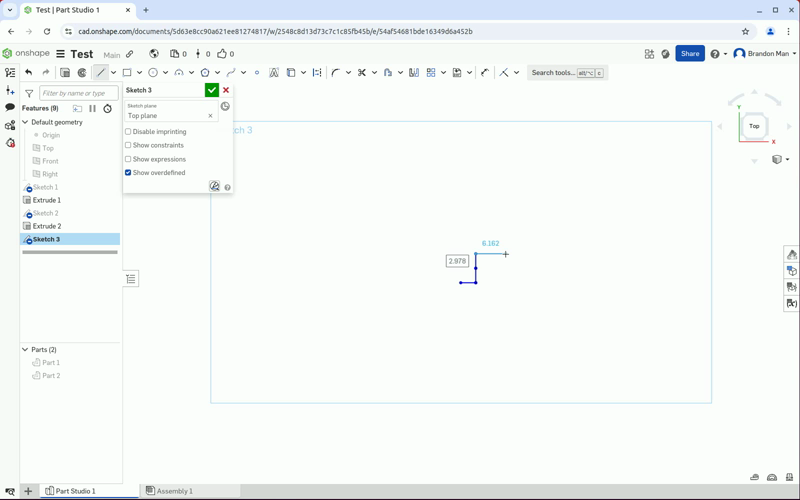
mouse_move(460, 253)
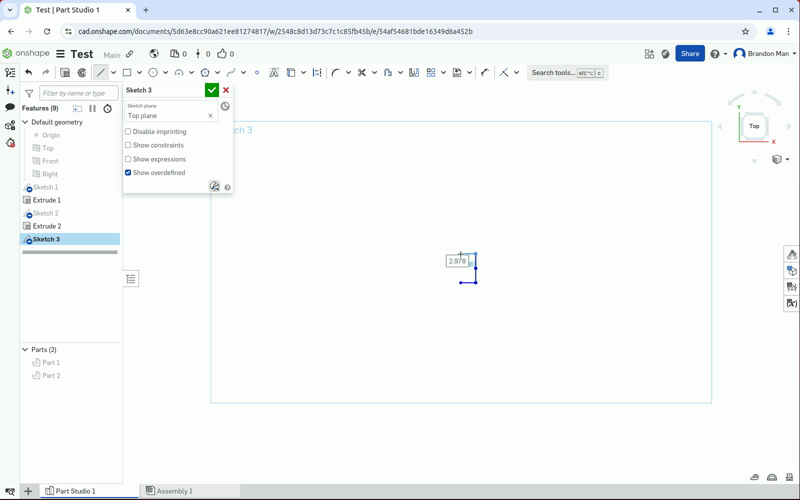
click(460, 253)
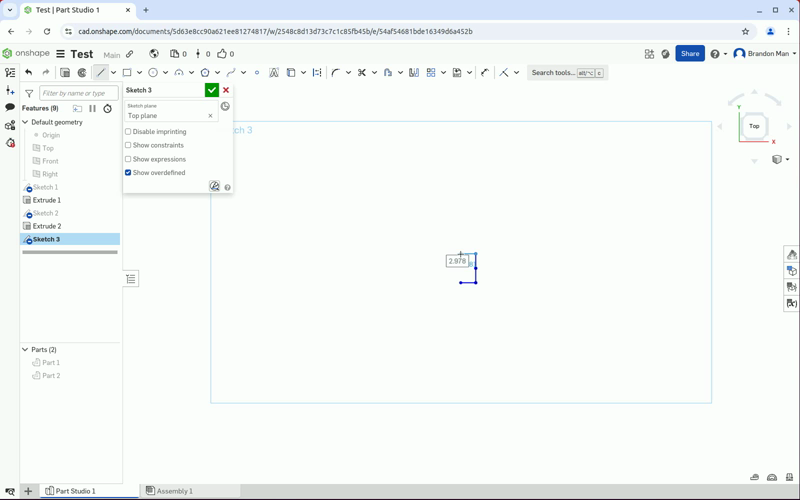
key_up(shift)
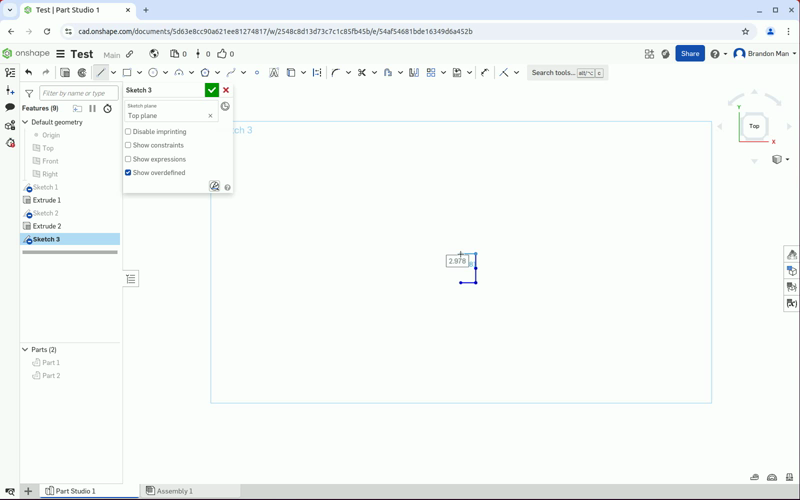
mouse_move(490, 253)
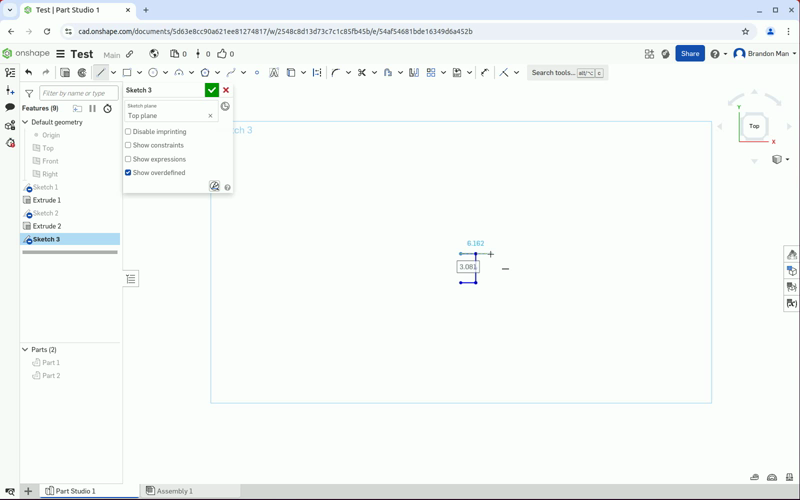
key_down(shift)
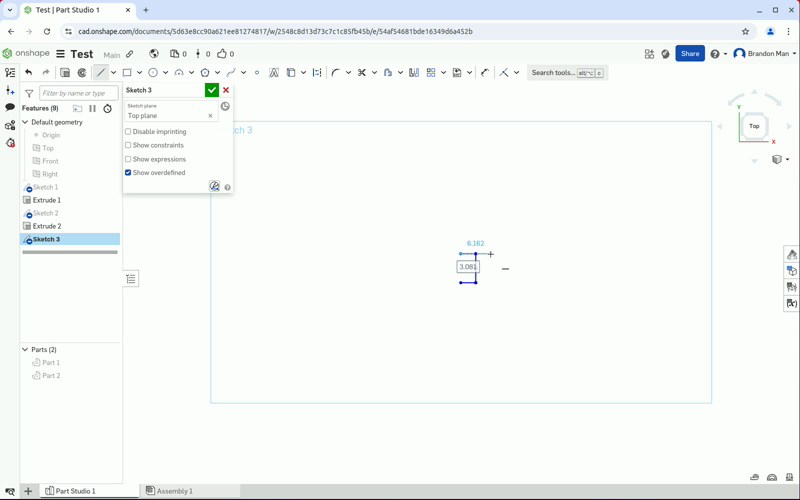
mouse_move(460, 282)
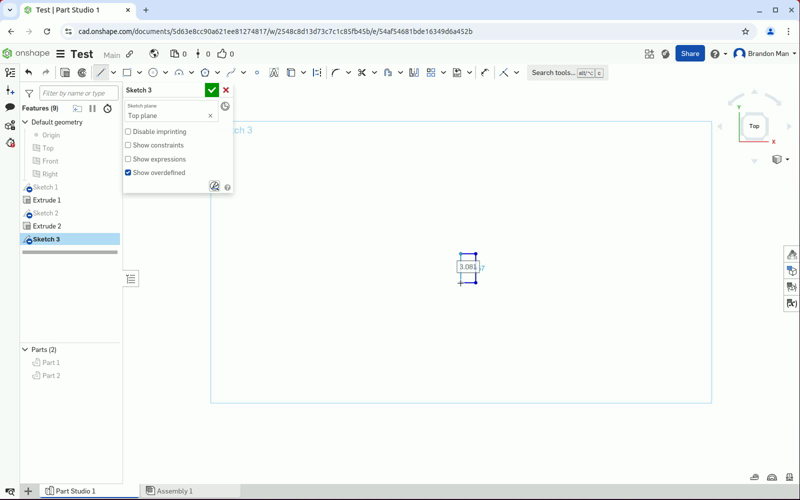
key_up(shift)
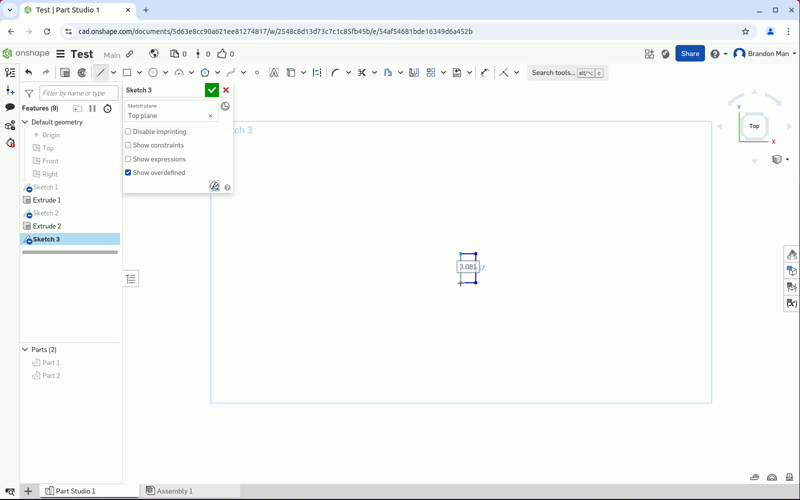
click(460, 282)
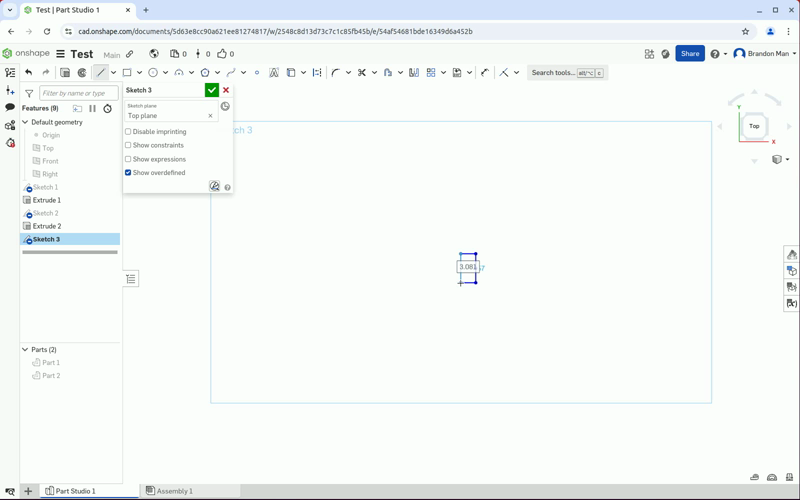
key(esc)
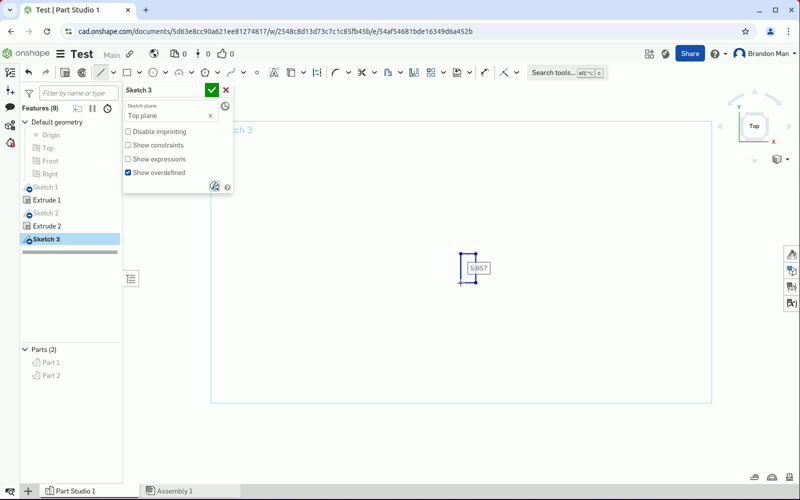
mouse_move(471, 275)
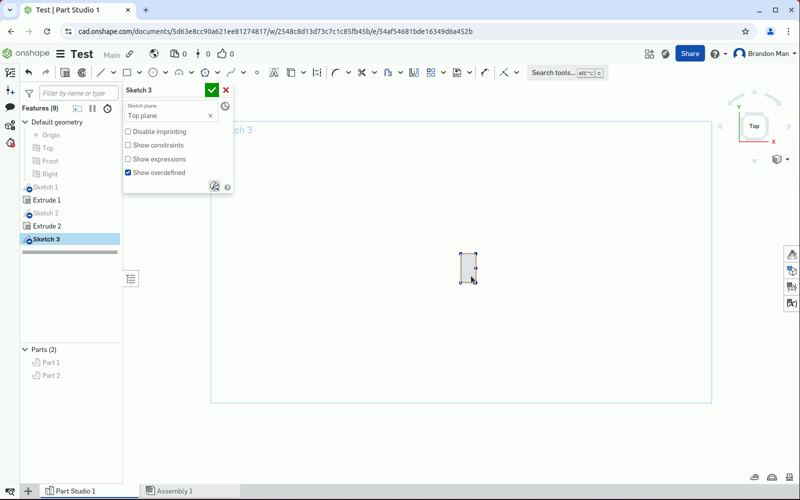
scroll(6)
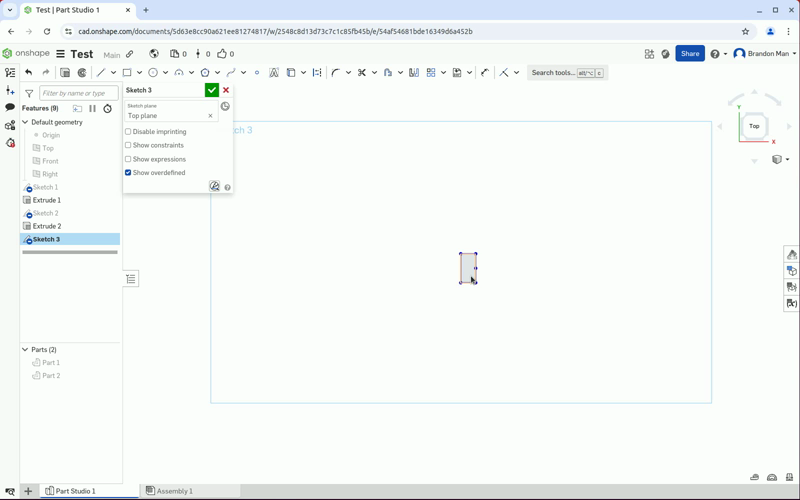
scroll(6)
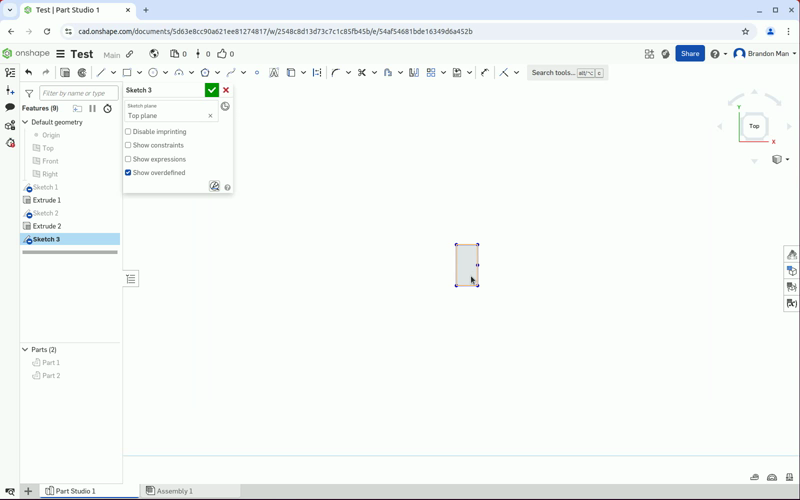
scroll(6)
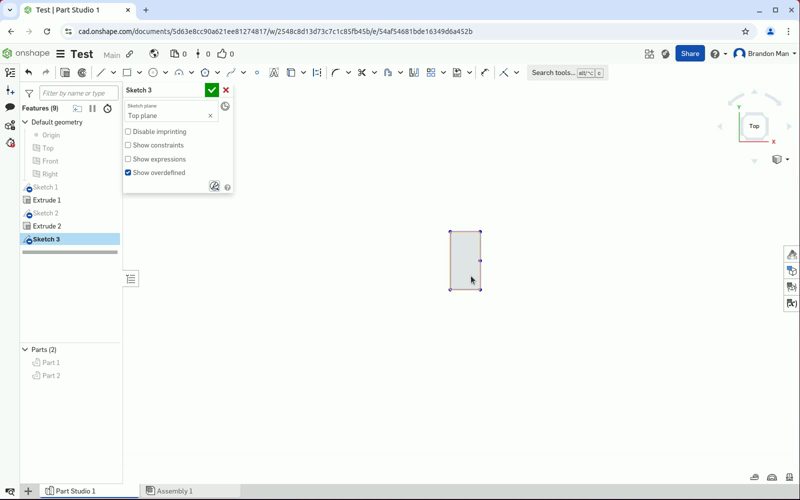
scroll(6)
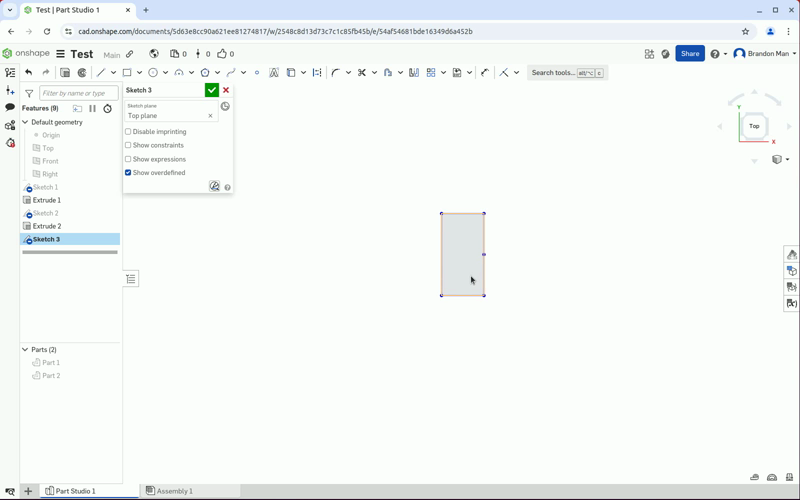
scroll(6)
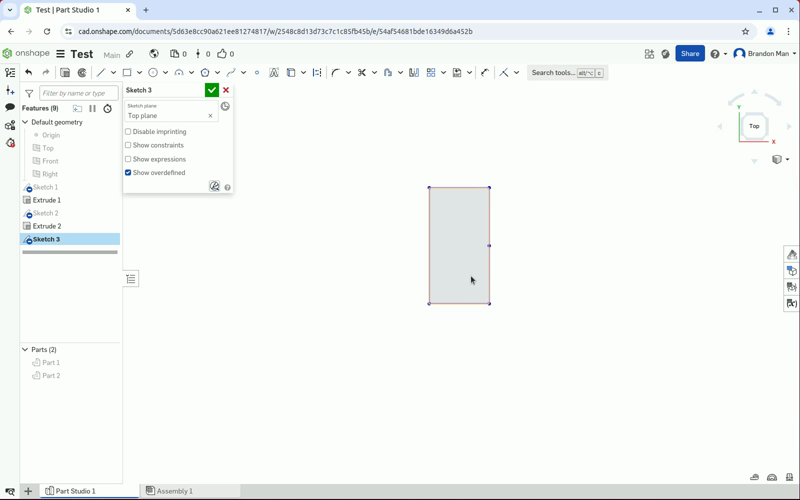
scroll(6)
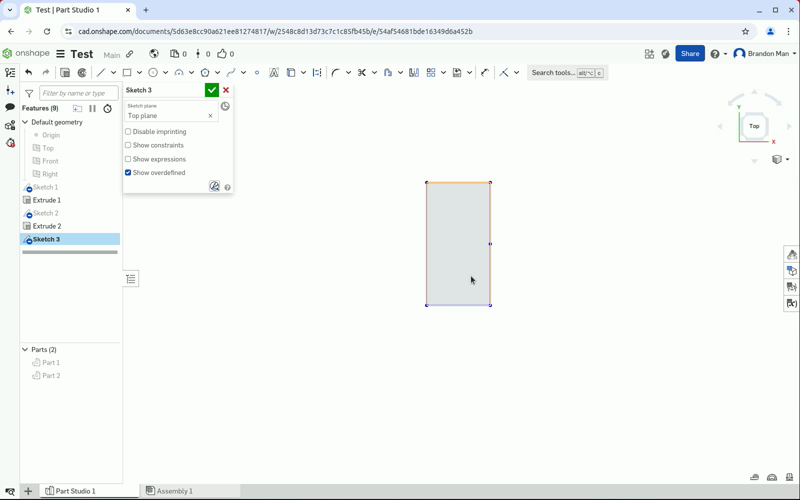
scroll(6)
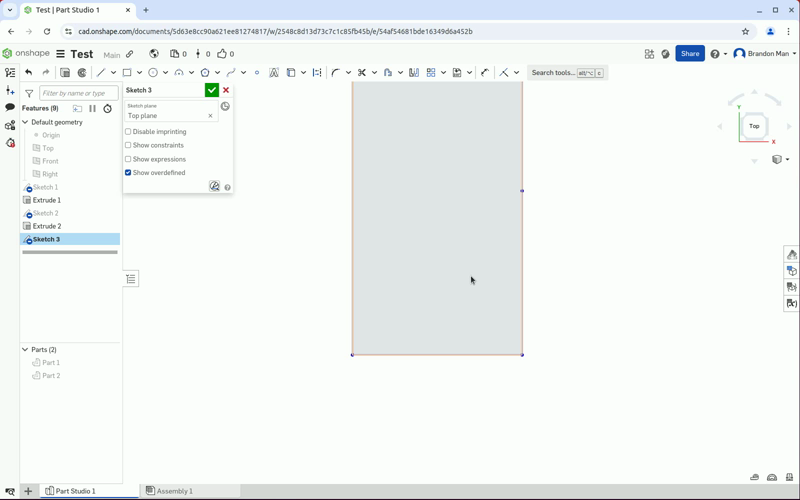
click(471, 275)
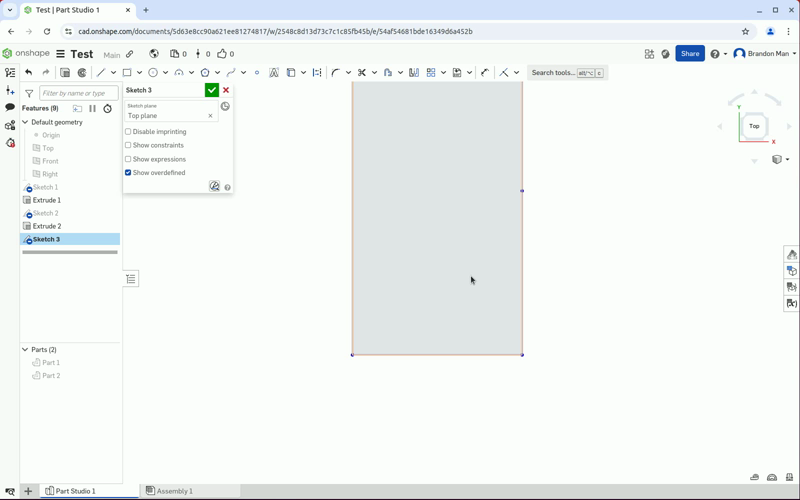
scroll(-6)
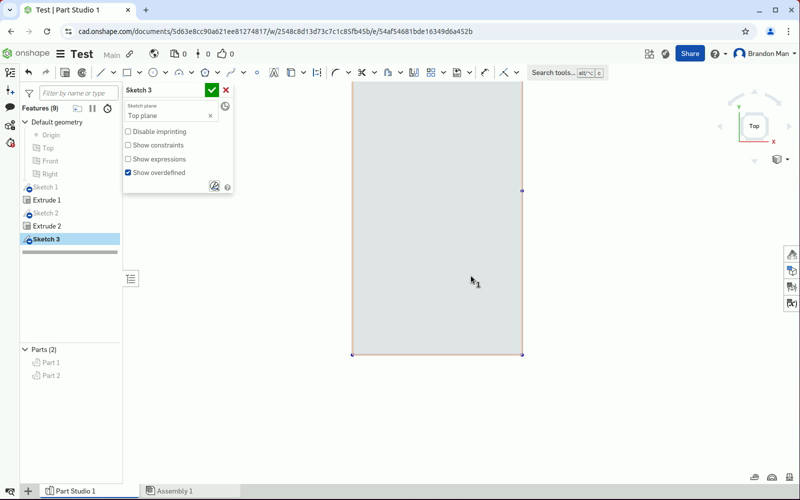
scroll(-6)
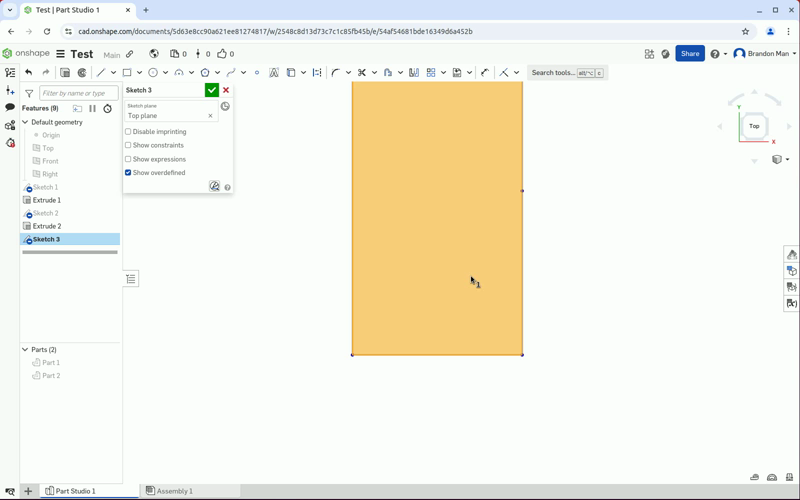
scroll(-6)
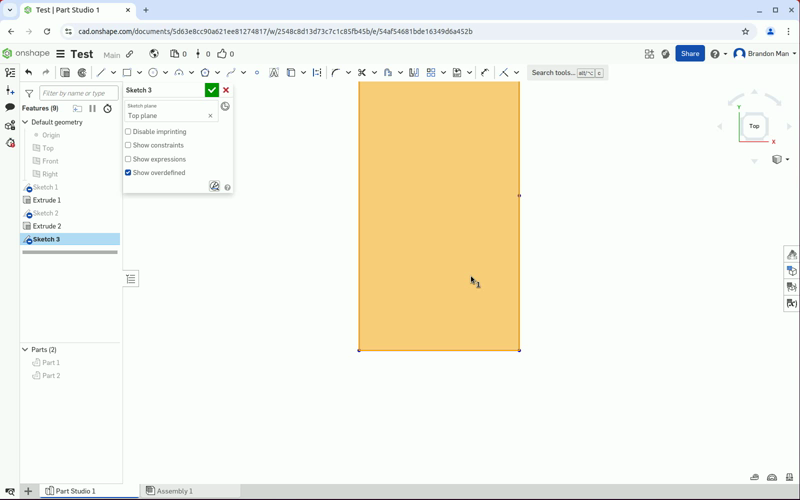
scroll(-6)
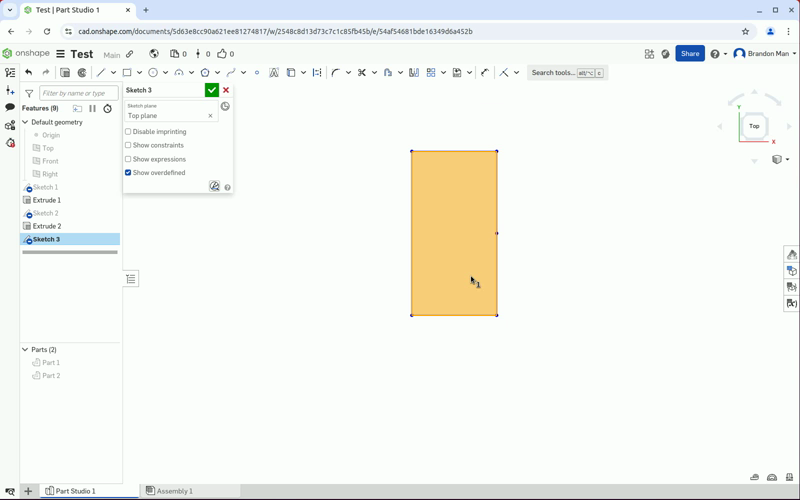
scroll(-6)
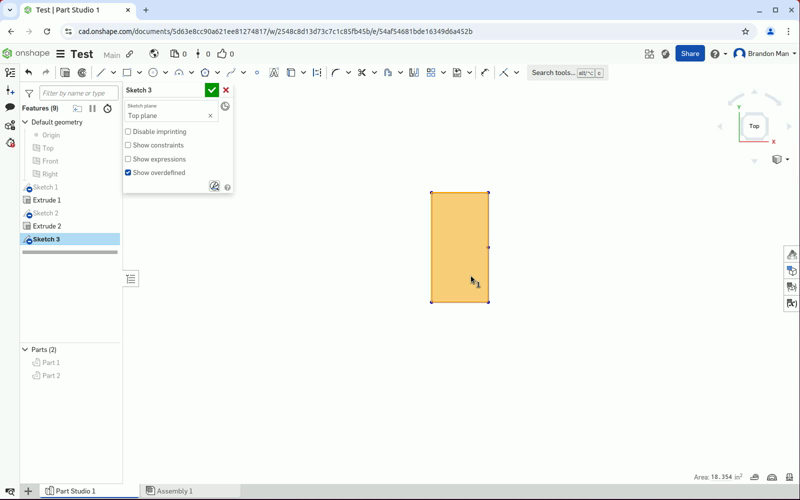
scroll(-6)
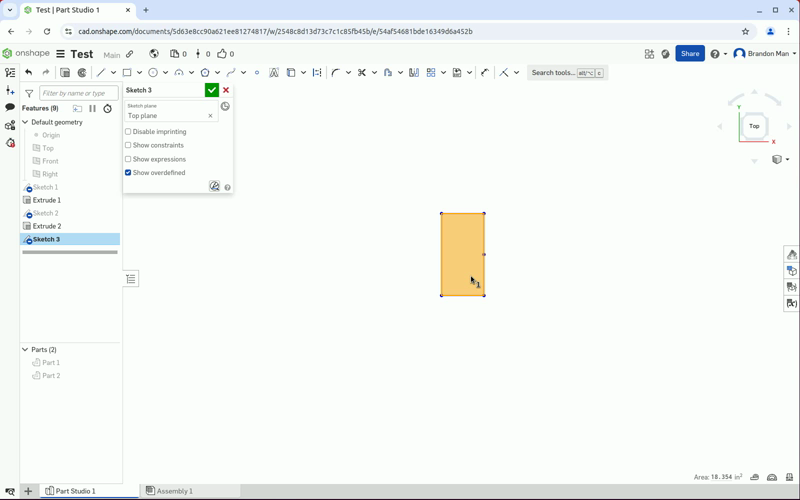
scroll(-6)
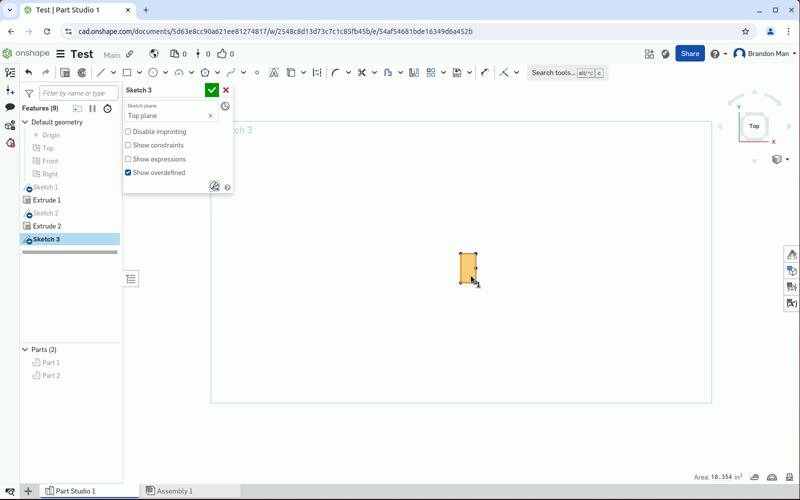
mouse_move(73, 352)
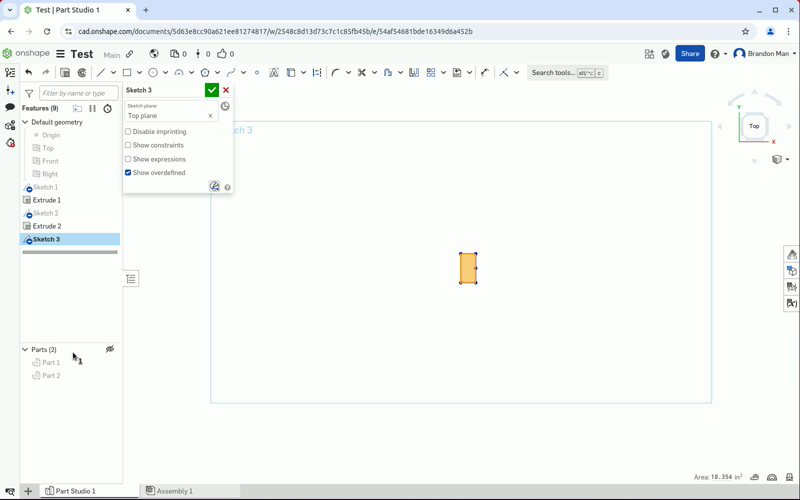
key(shift+y)
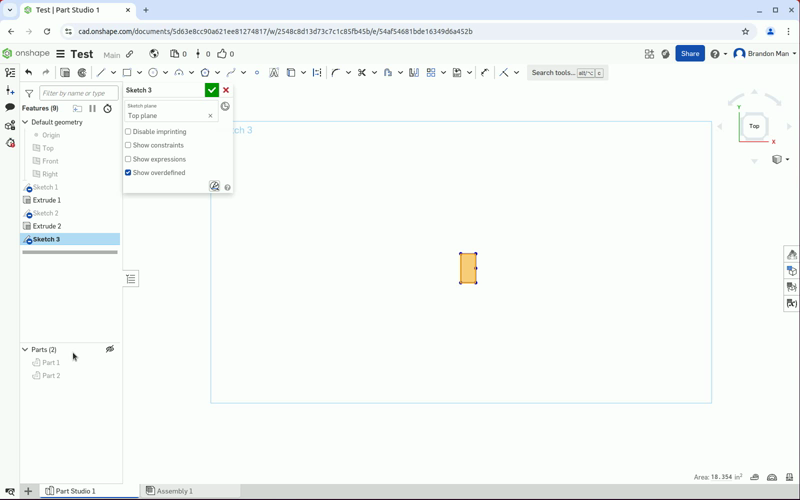
key(shift+e)
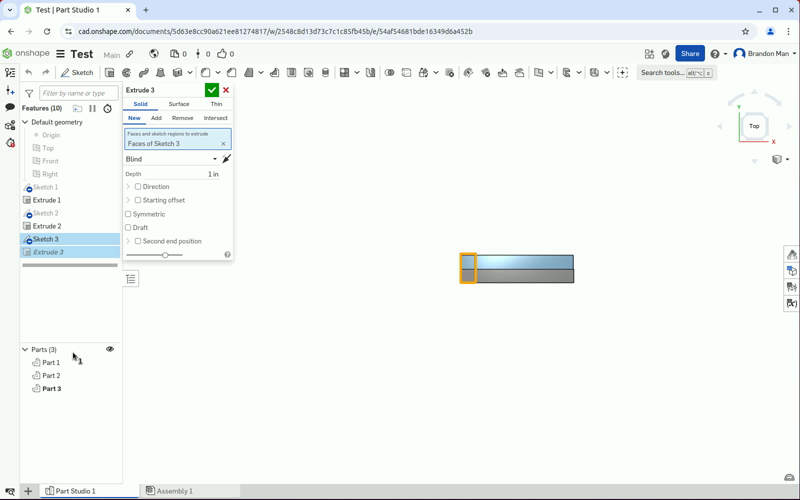
mouse_move(143, 106)
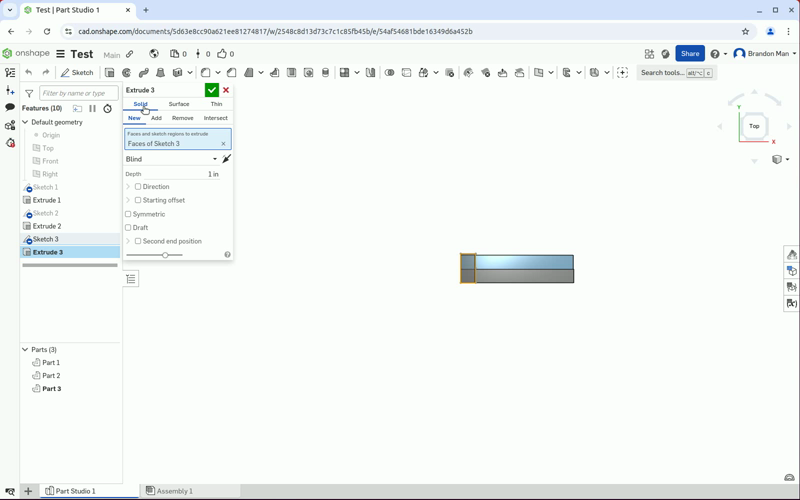
click(143, 106)
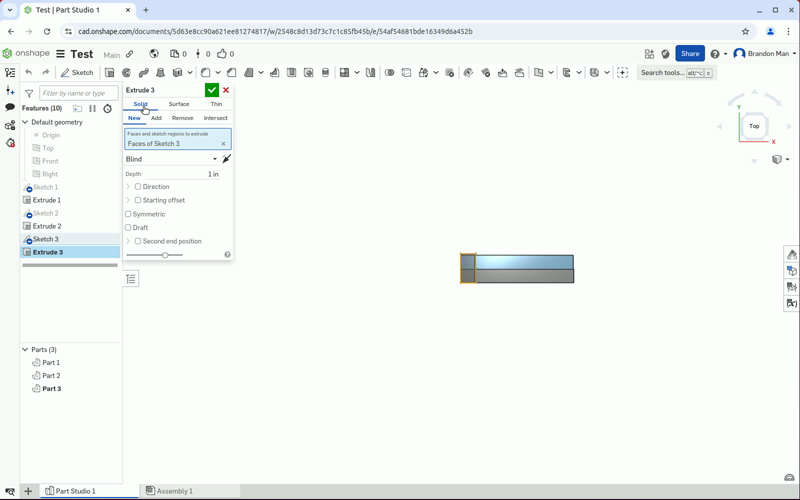
mouse_move(137, 120)
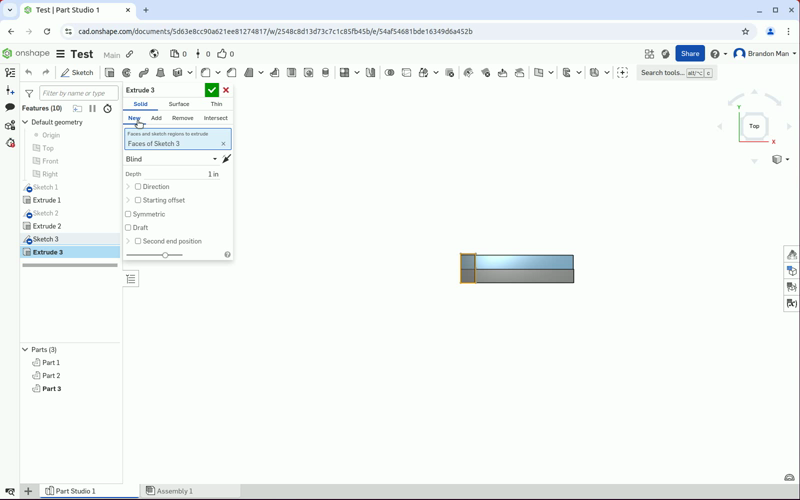
click(137, 120)
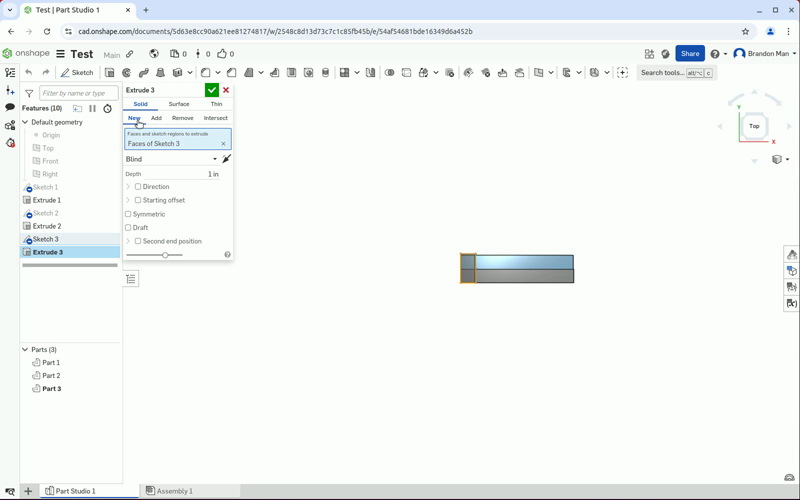
key(tab, 4)
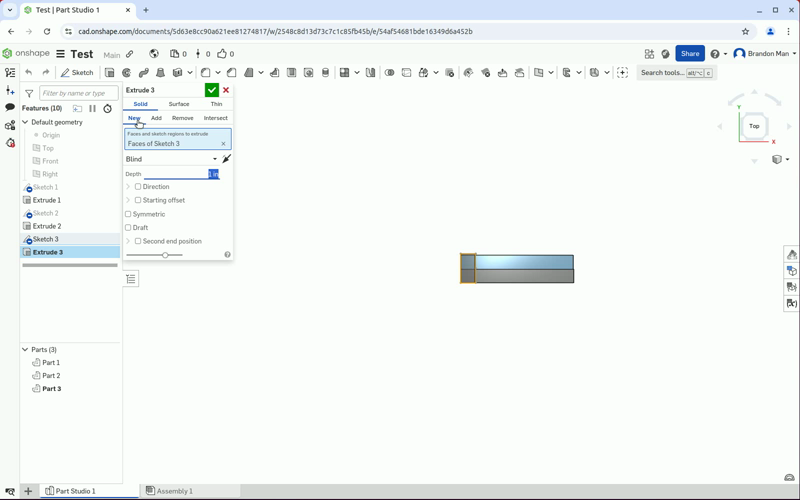
text(2.889)
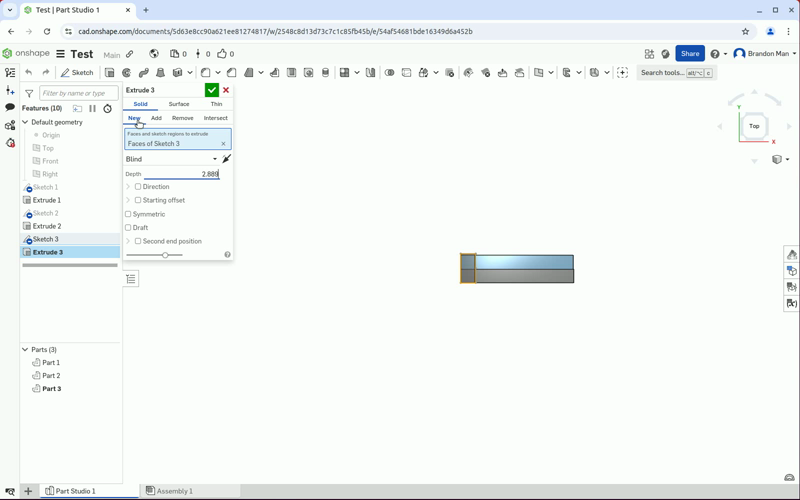
key(enter)
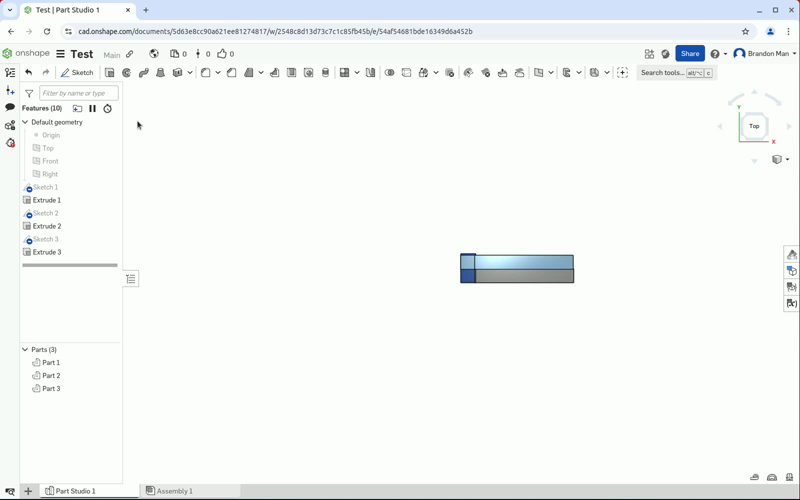
key(shift+h)
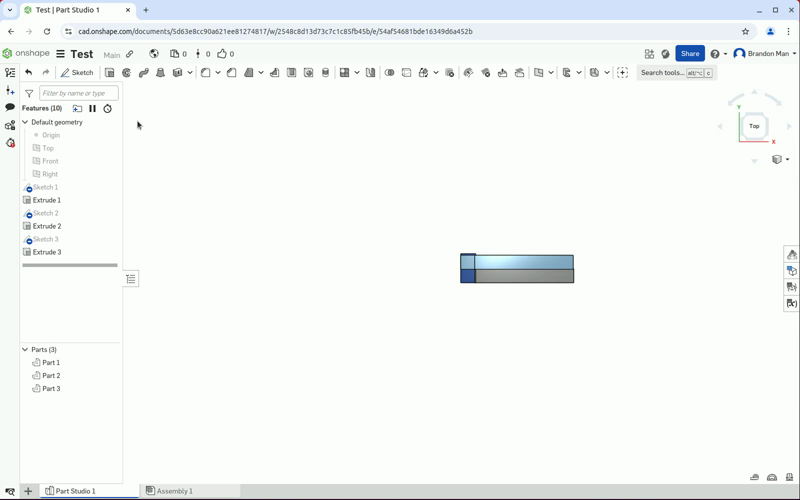
key(shift+h)
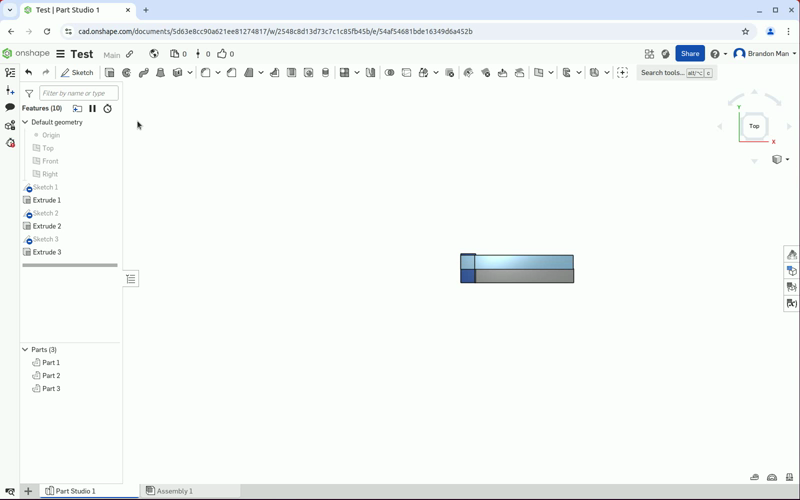
mouse_move(73, 189)
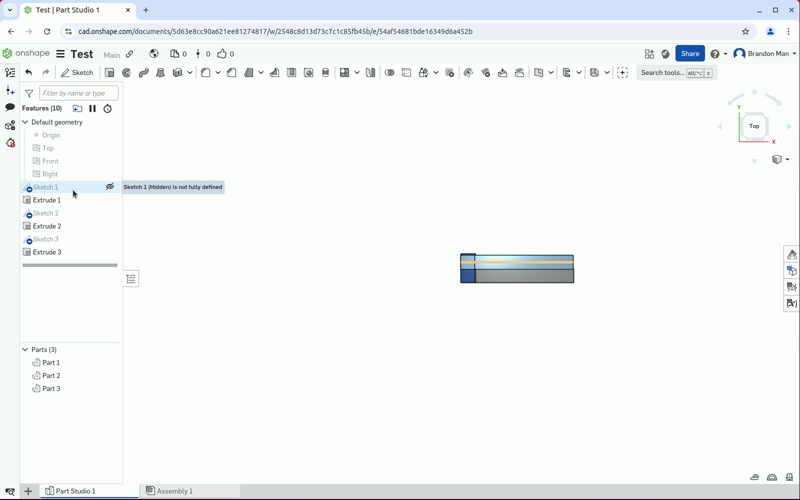
click(73, 189)
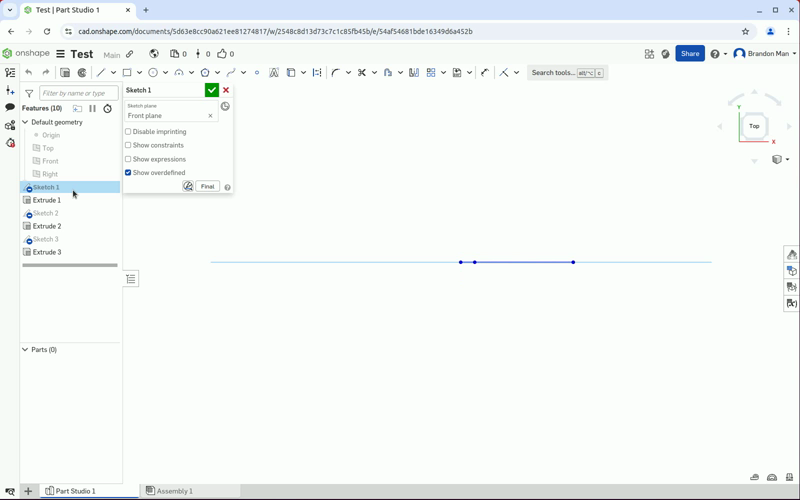
mouse_move(229, 92)
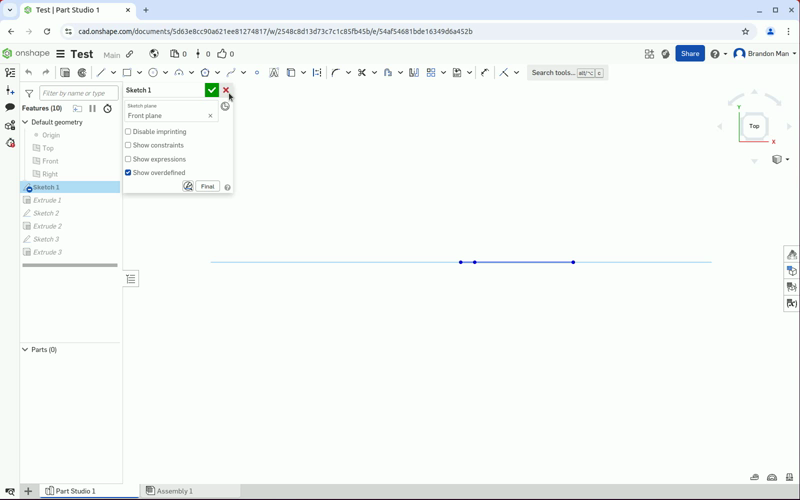
click(229, 92)
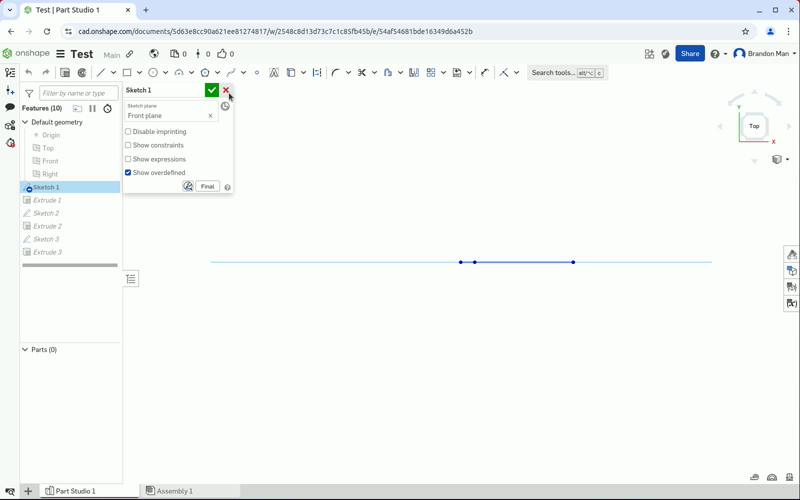
key(shift+s)
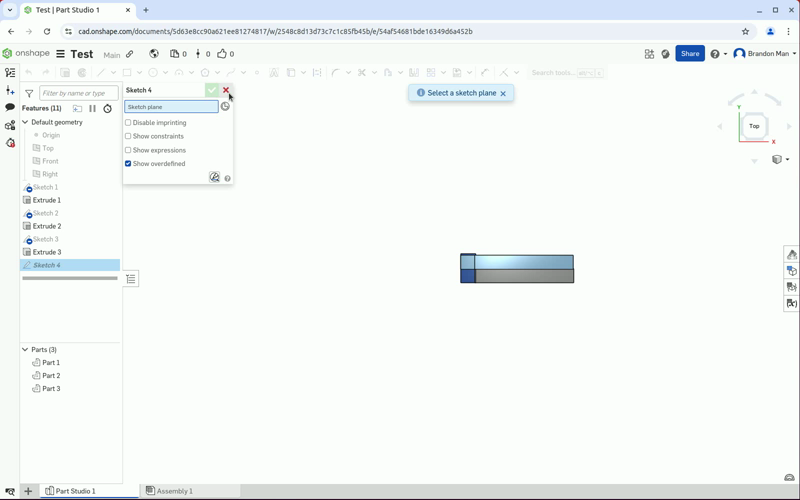
mouse_move(73, 150)
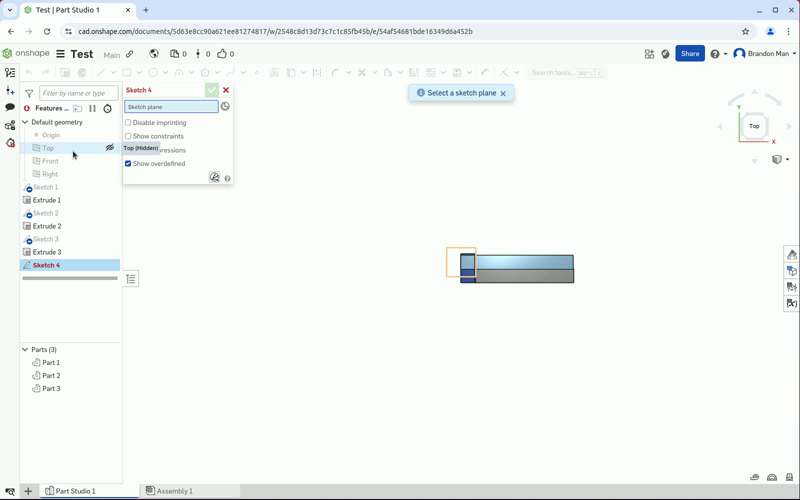
click(73, 150)
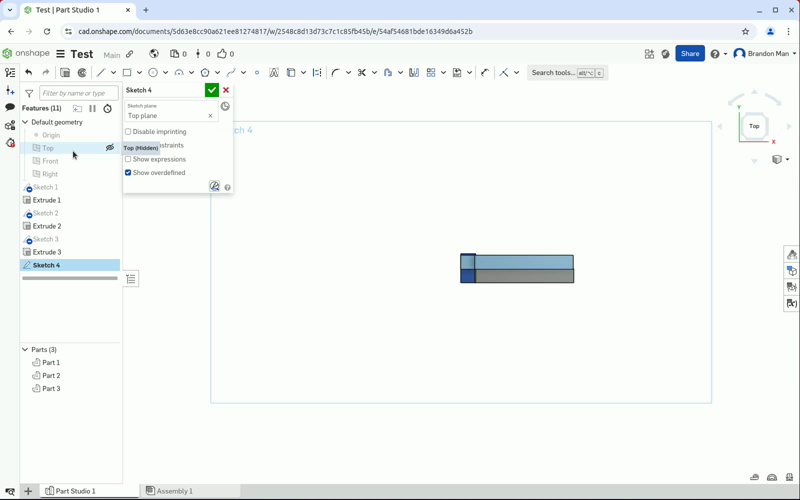
mouse_move(73, 352)
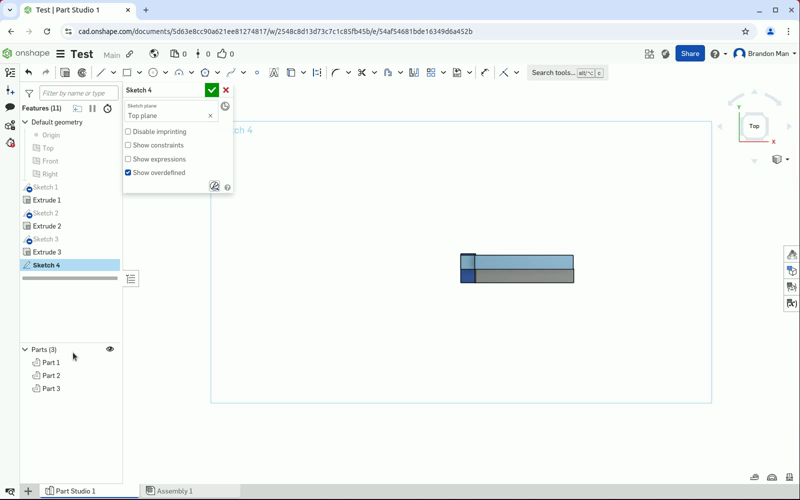
key(y)
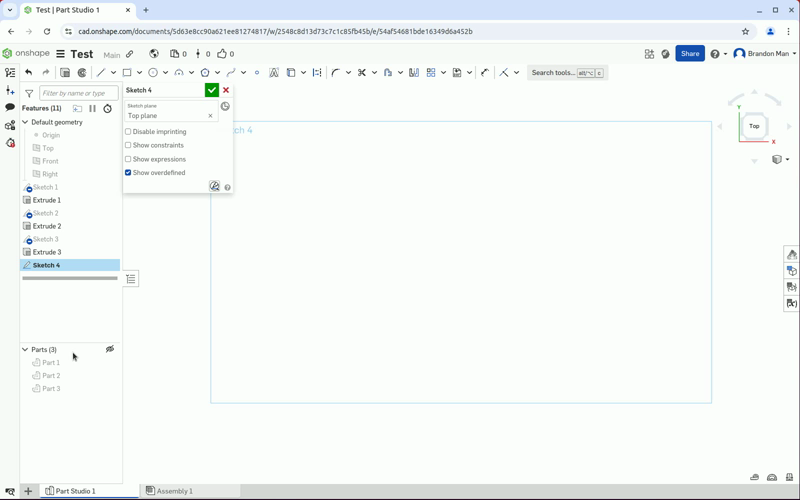
key(l)
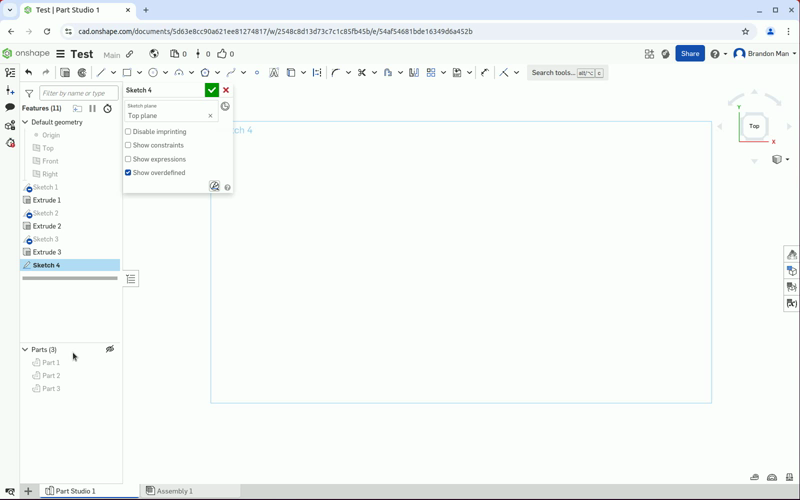
key_down(shift)
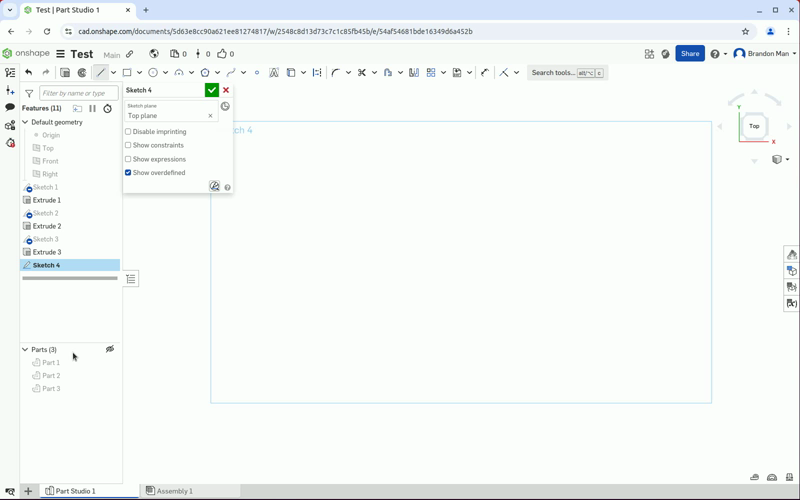
mouse_move(474, 268)
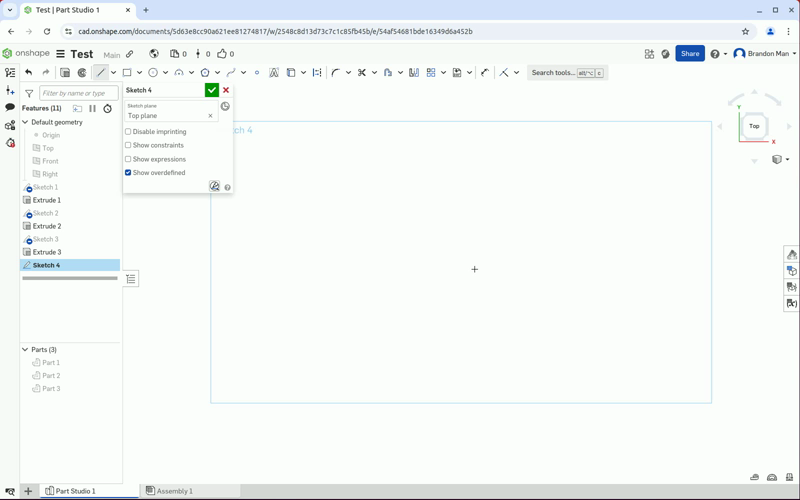
click(474, 268)
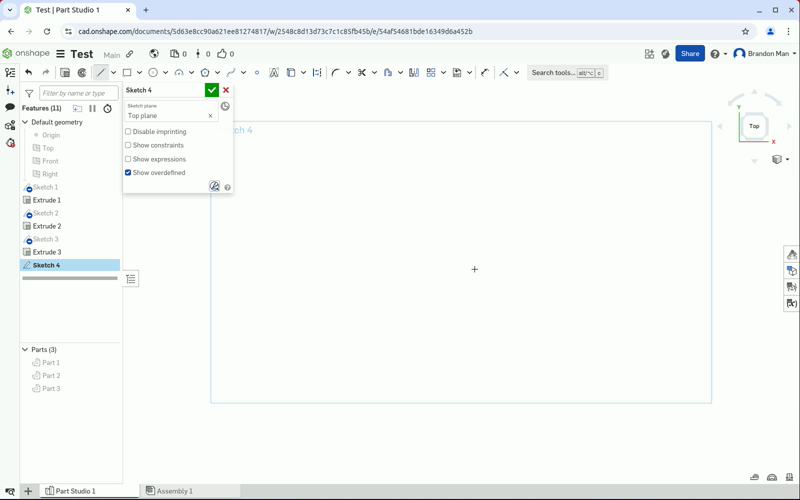
key_up(shift)
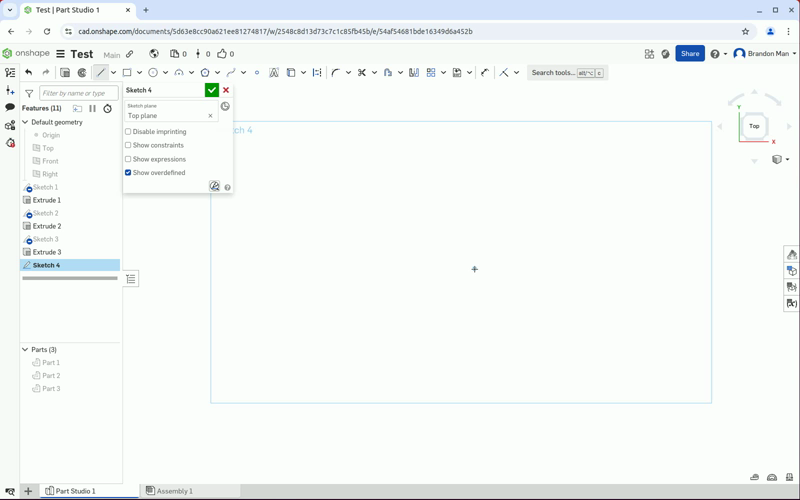
key_down(shift)
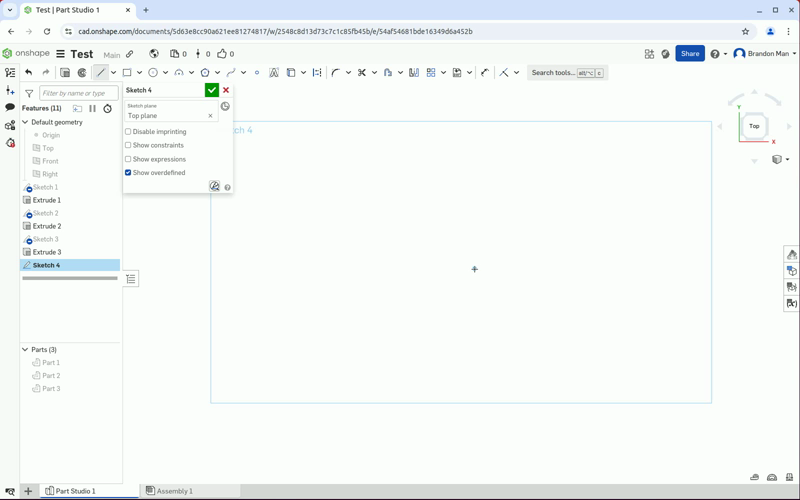
mouse_move(573, 268)
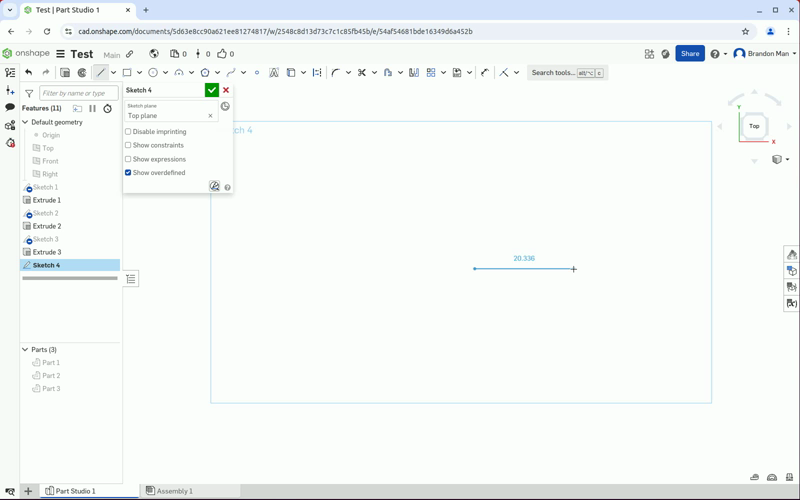
click(573, 268)
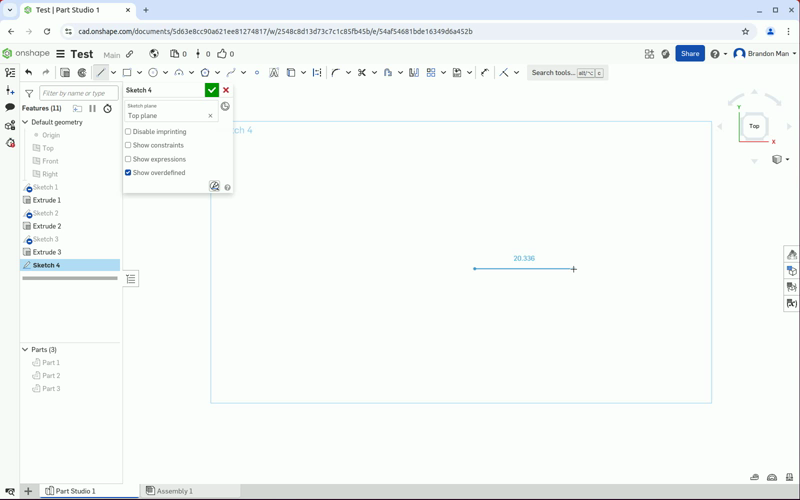
key_up(shift)
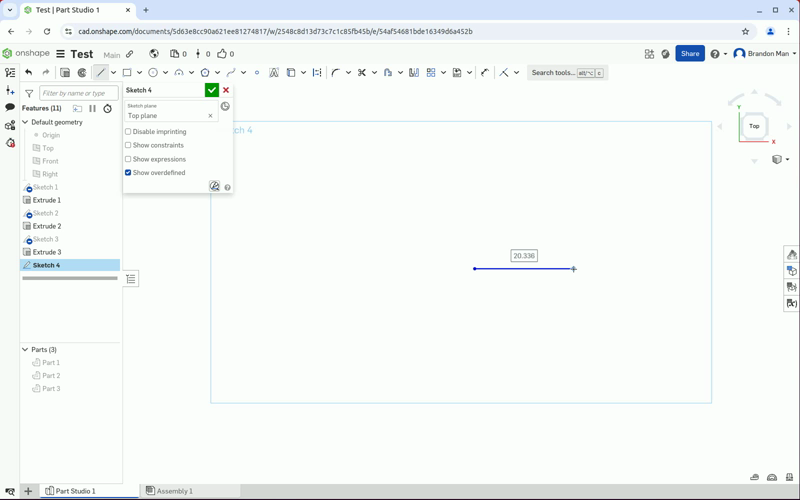
key_down(shift)
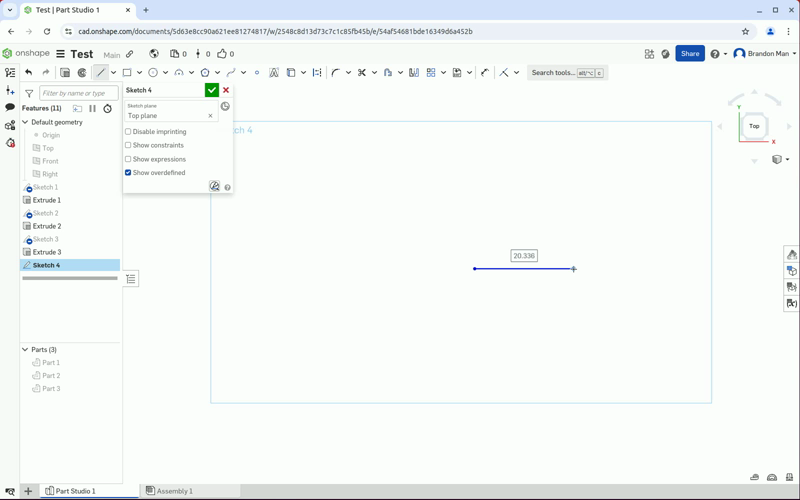
mouse_move(589, 268)
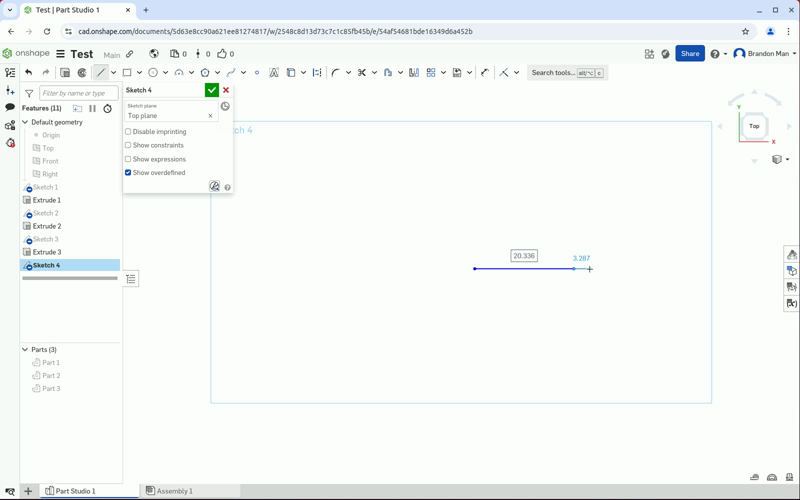
mouse_move(573, 254)
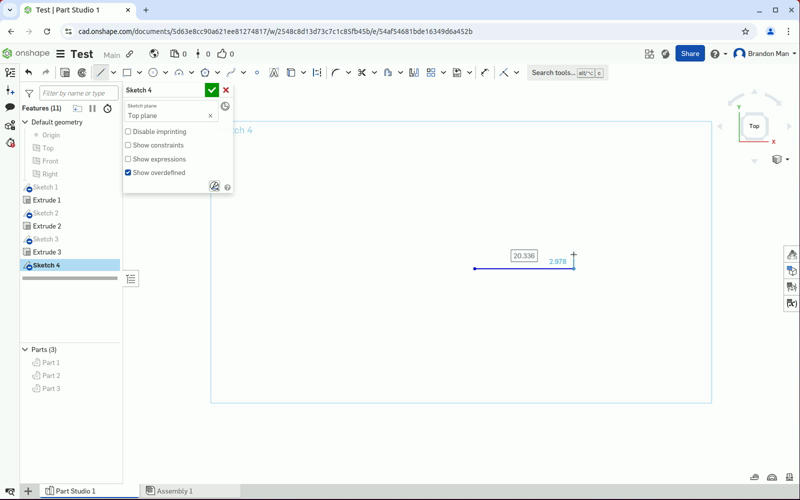
click(573, 254)
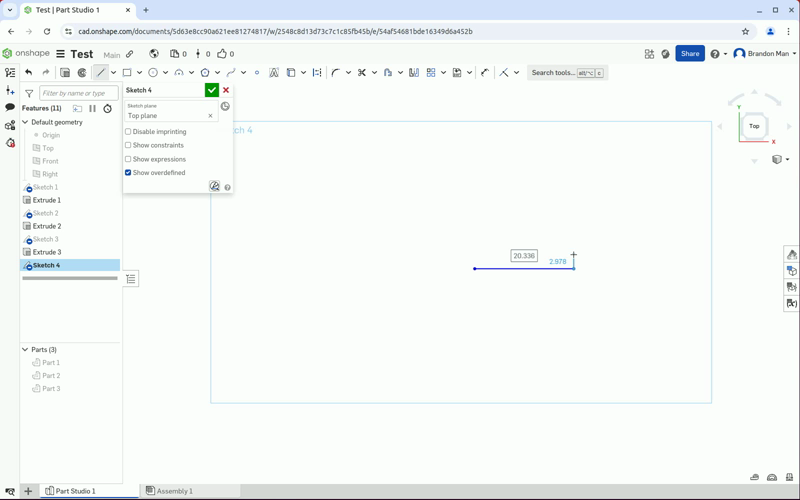
key_up(shift)
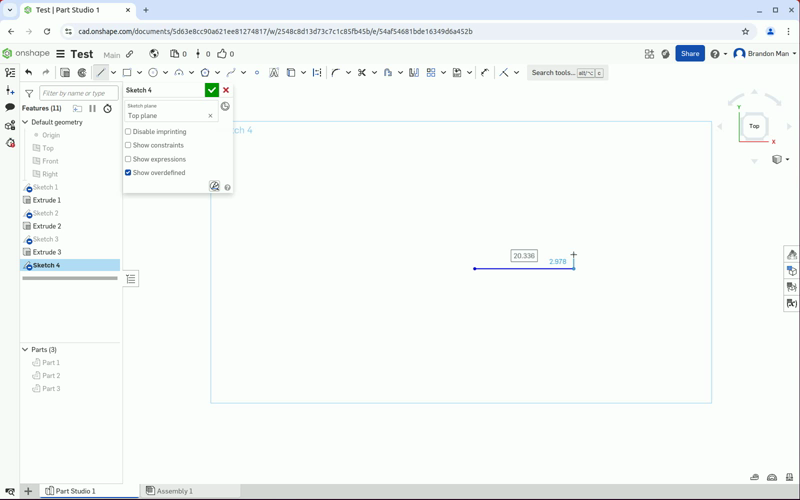
key_down(shift)
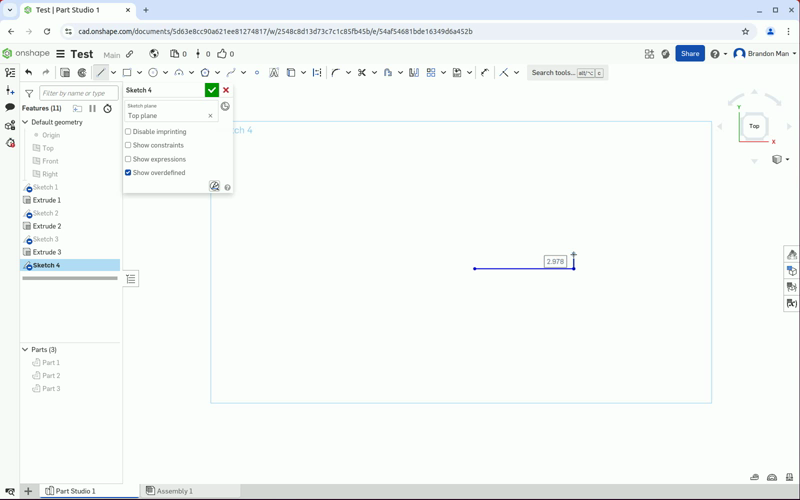
mouse_move(474, 254)
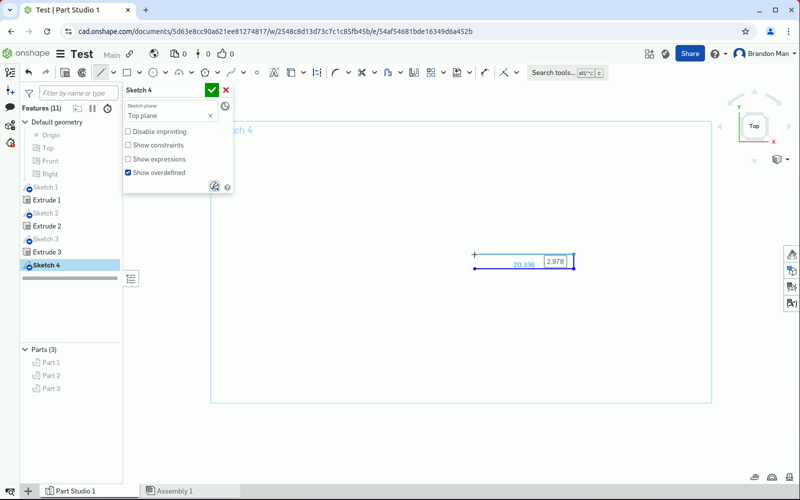
click(474, 254)
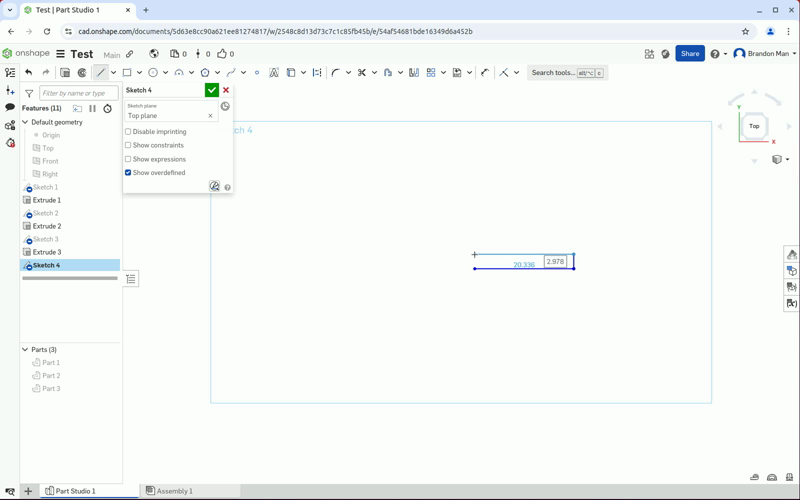
key_up(shift)
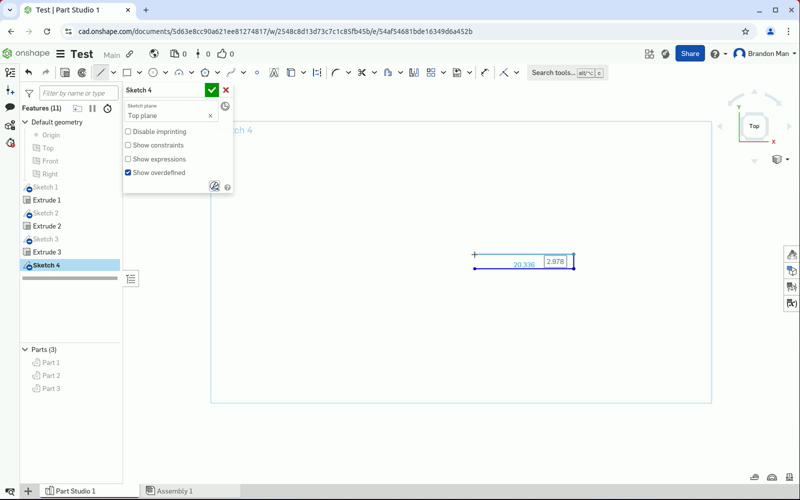
mouse_move(504, 254)
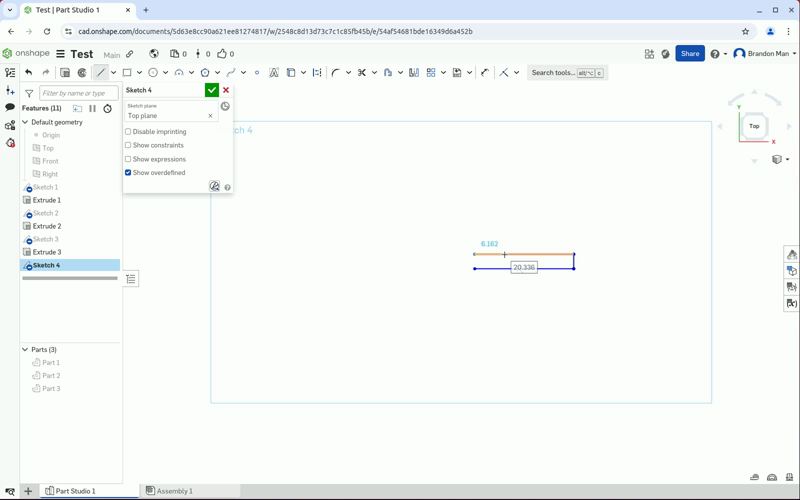
key_down(shift)
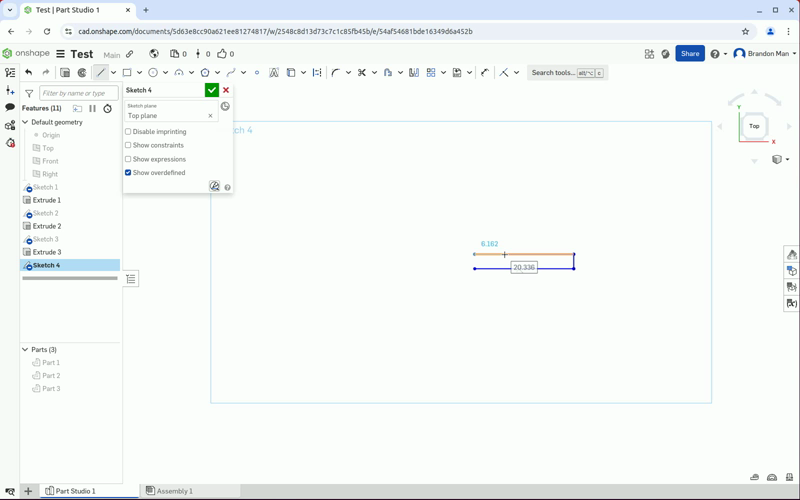
mouse_move(474, 268)
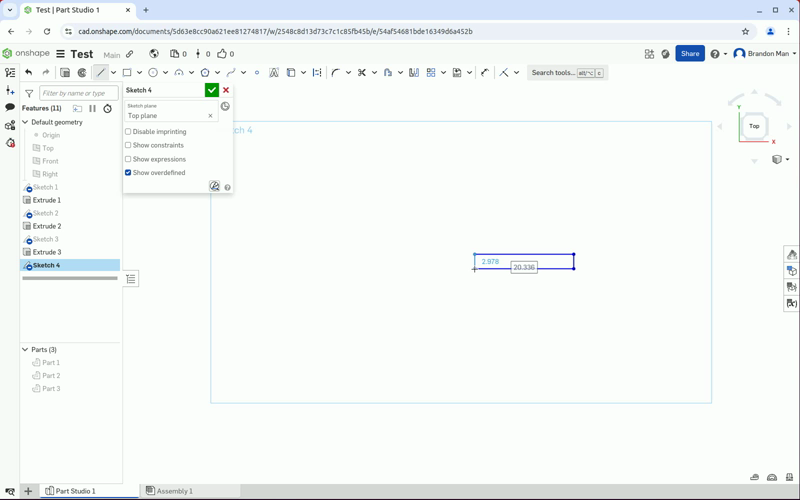
key_up(shift)
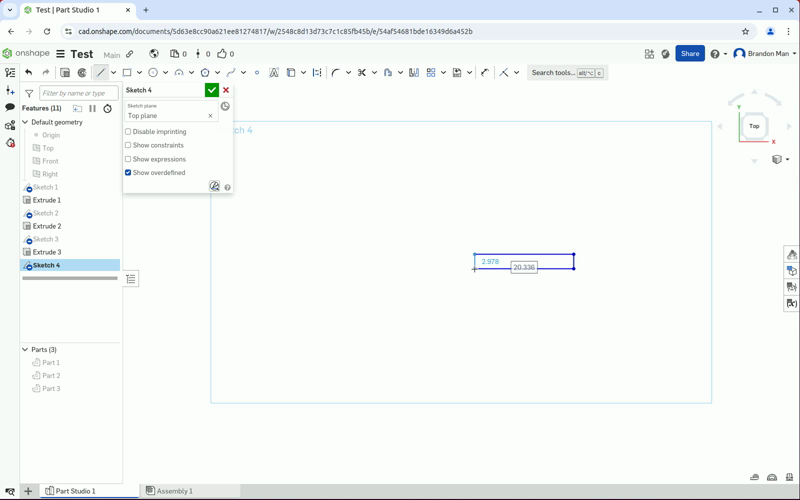
click(474, 268)
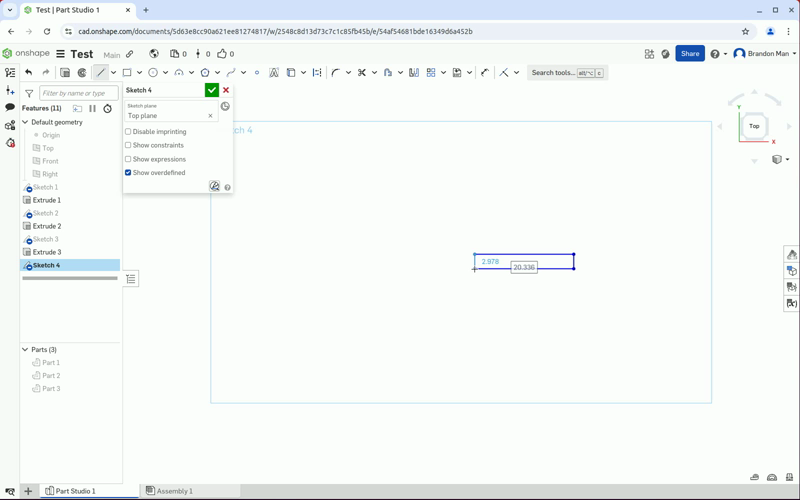
key(esc)
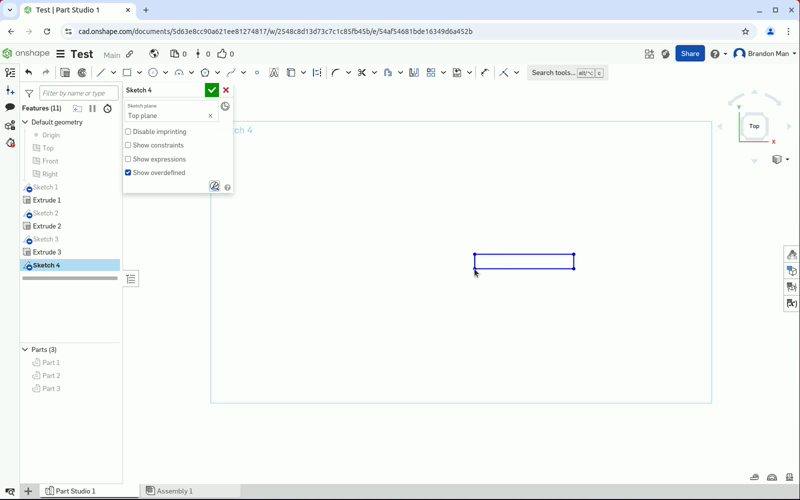
mouse_move(525, 260)
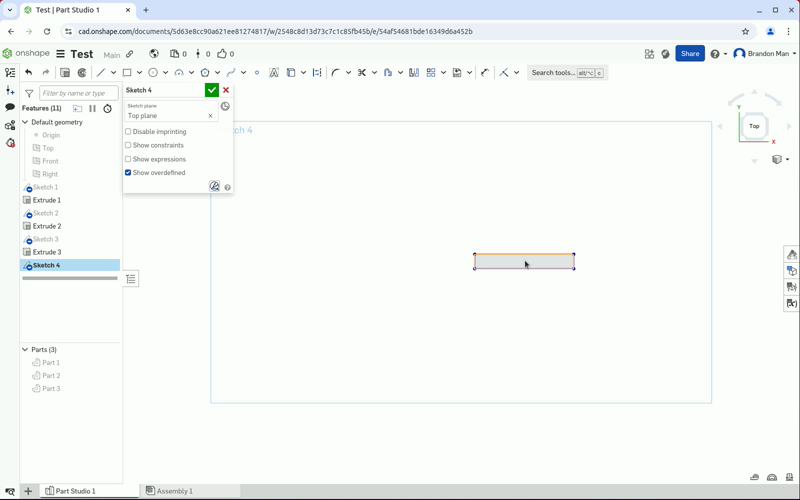
scroll(6)
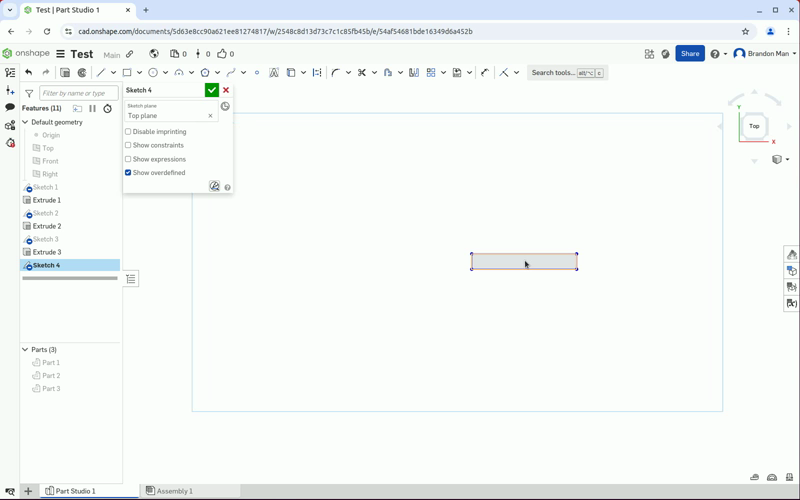
scroll(6)
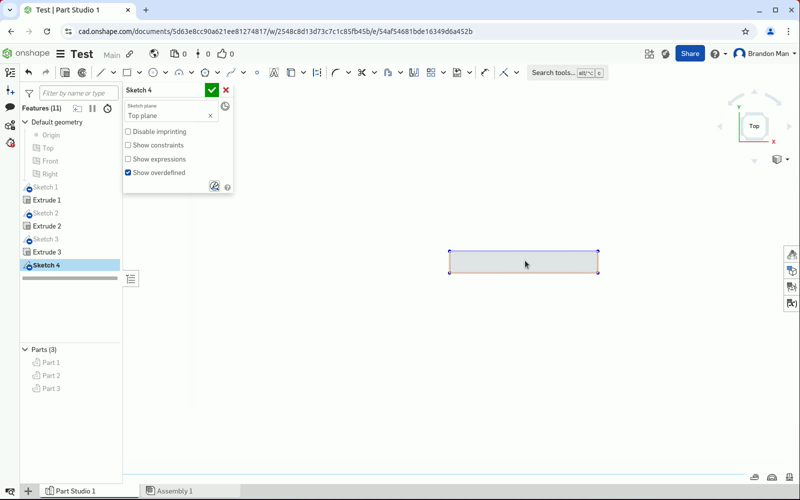
scroll(6)
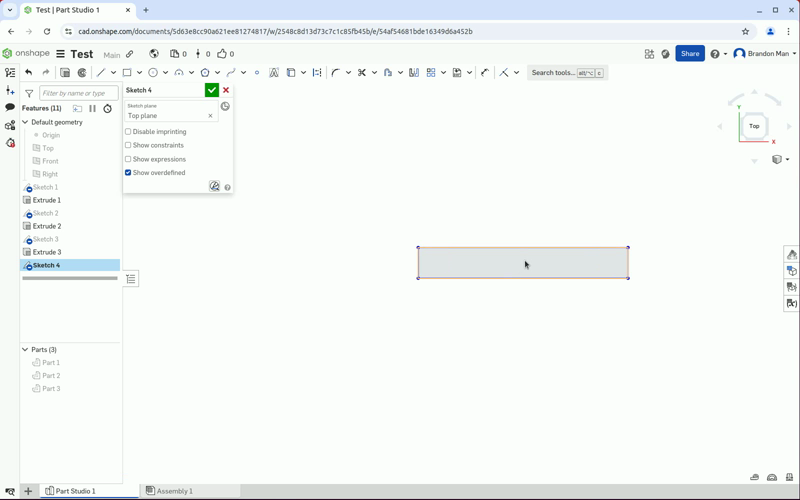
scroll(6)
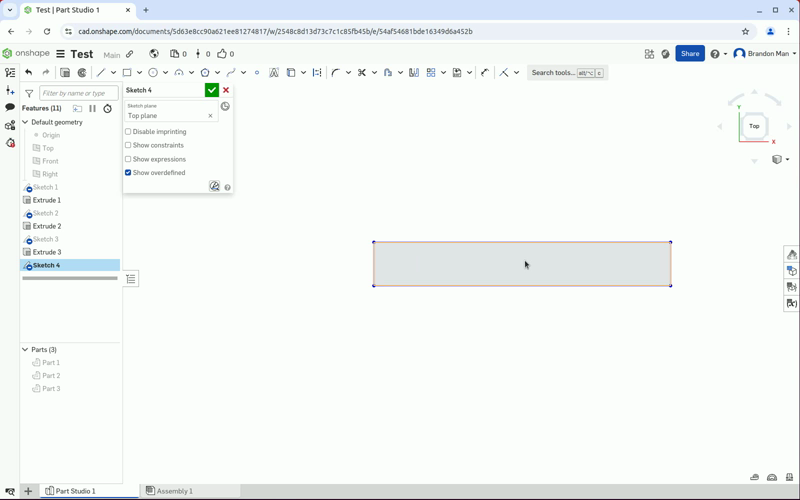
scroll(6)
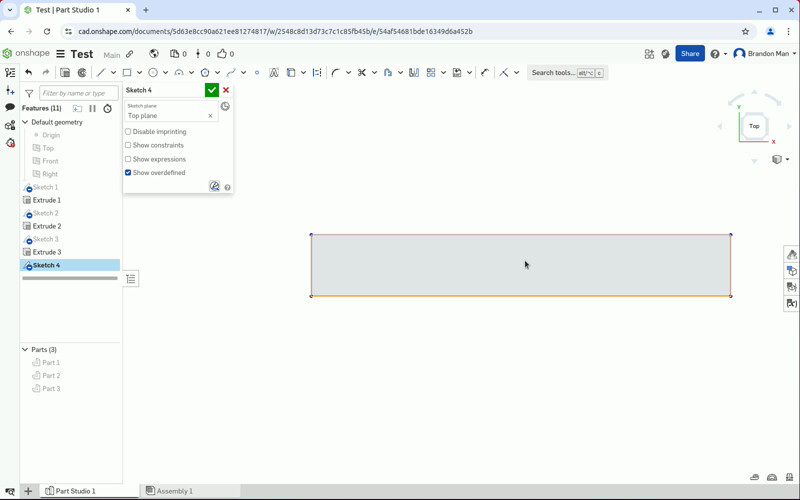
scroll(6)
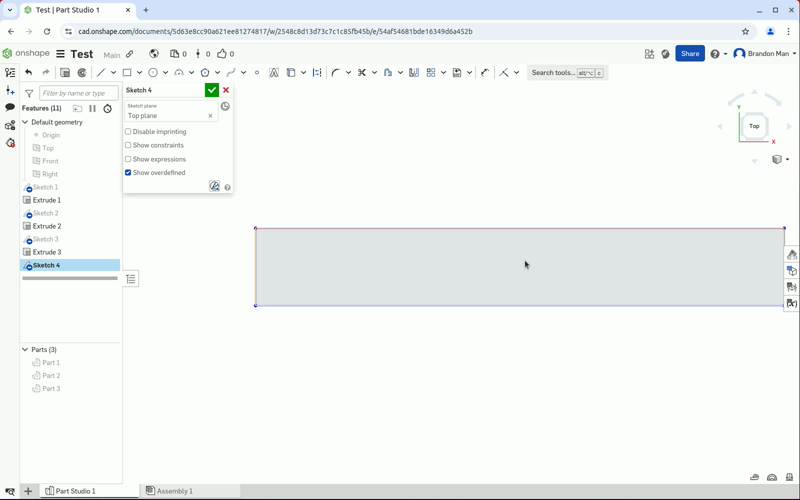
scroll(6)
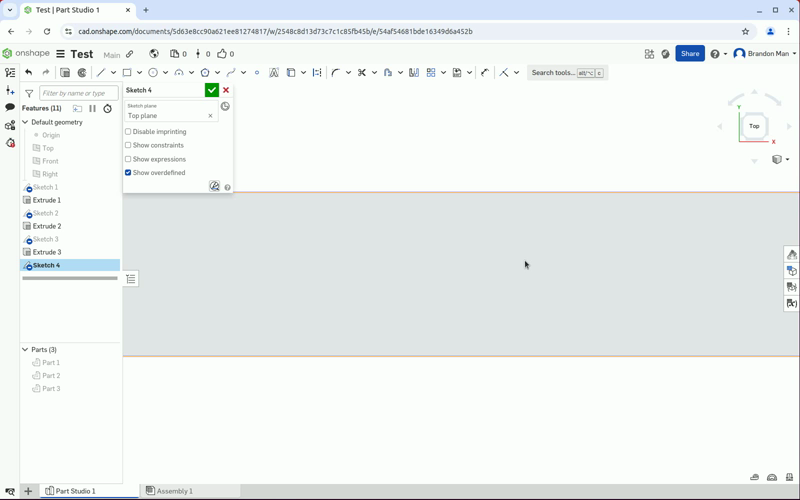
click(525, 260)
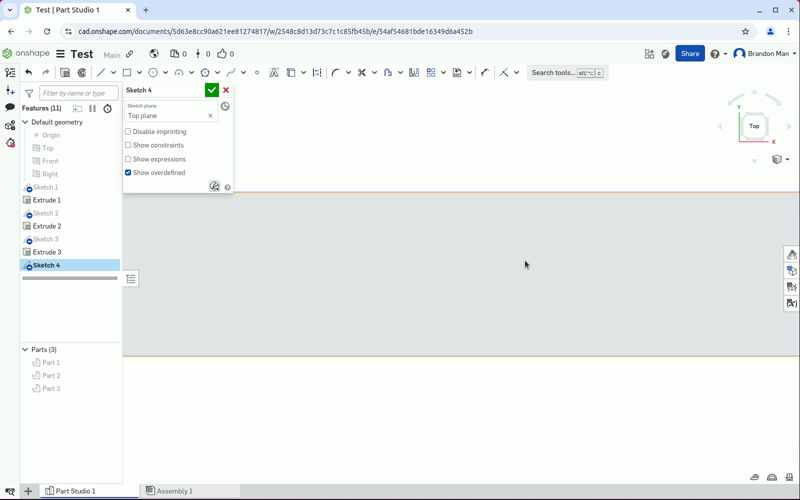
scroll(-6)
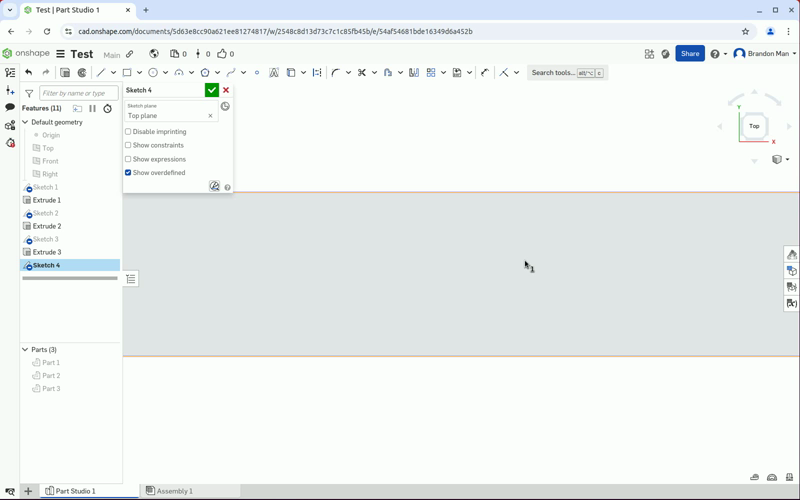
scroll(-6)
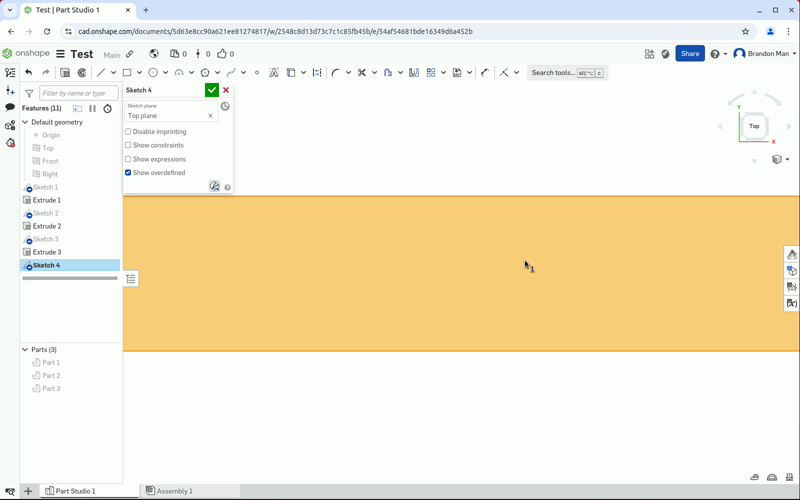
scroll(-6)
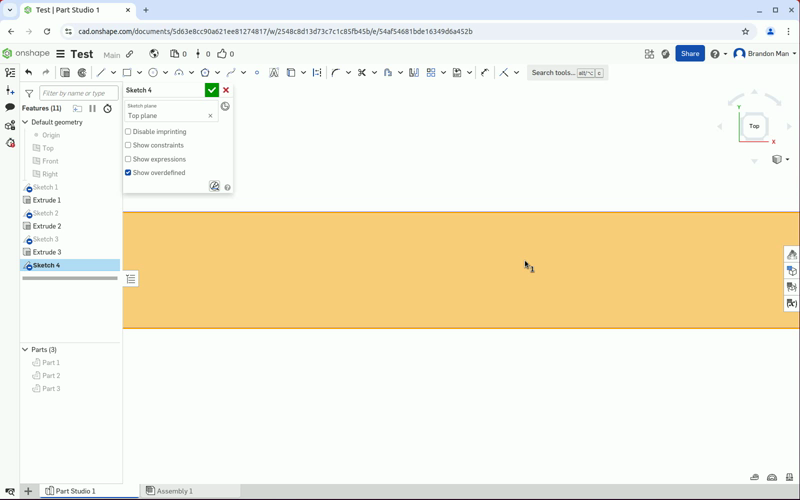
scroll(-6)
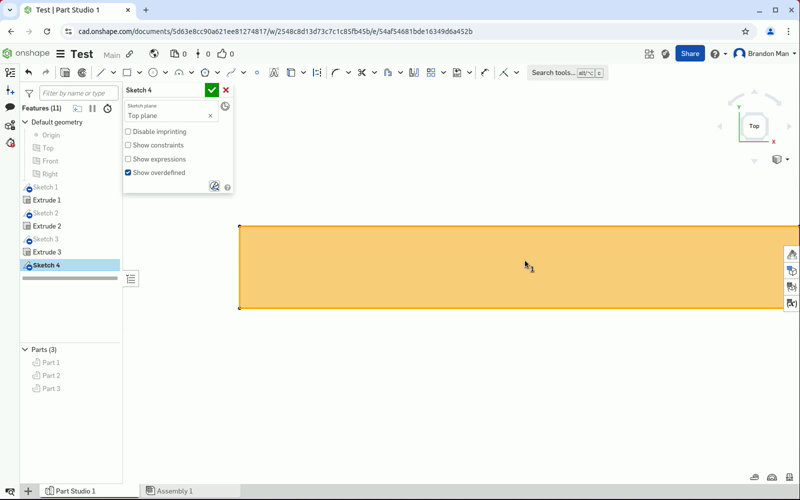
scroll(-6)
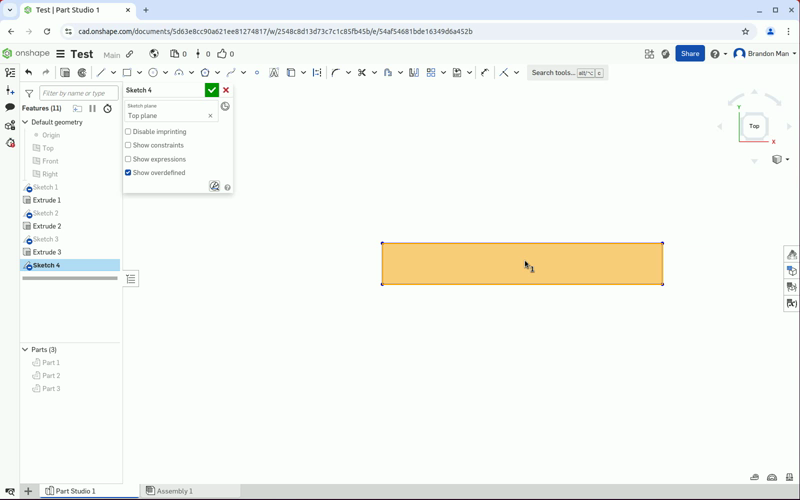
scroll(-6)
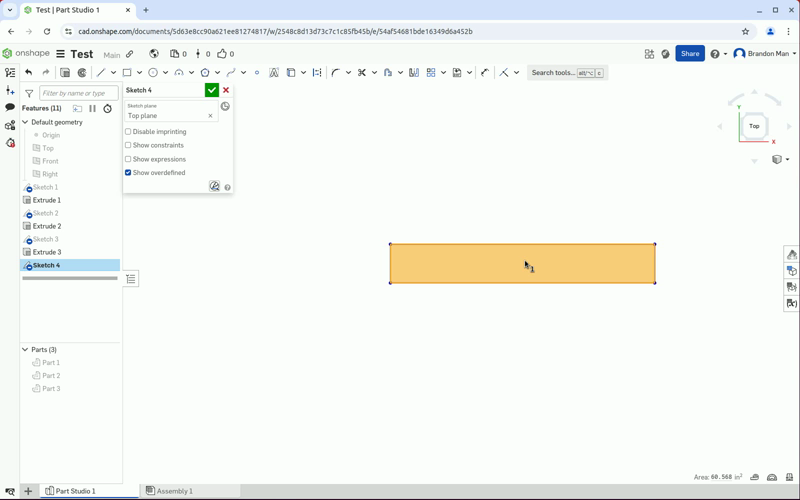
scroll(-6)
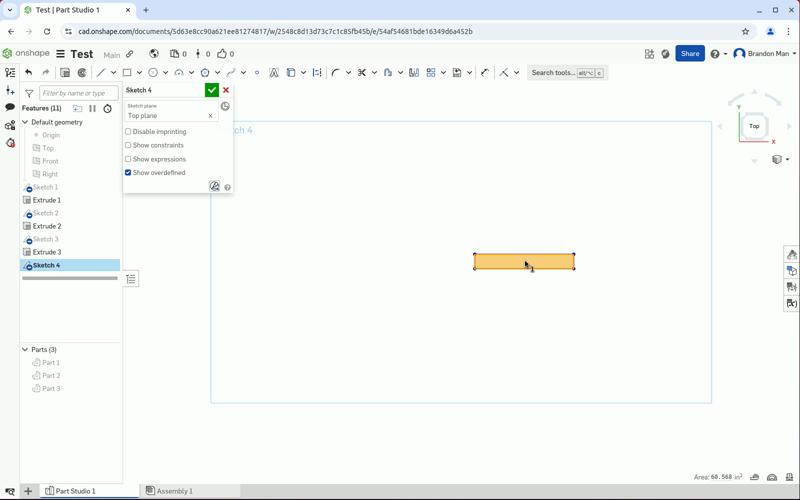
mouse_move(73, 352)
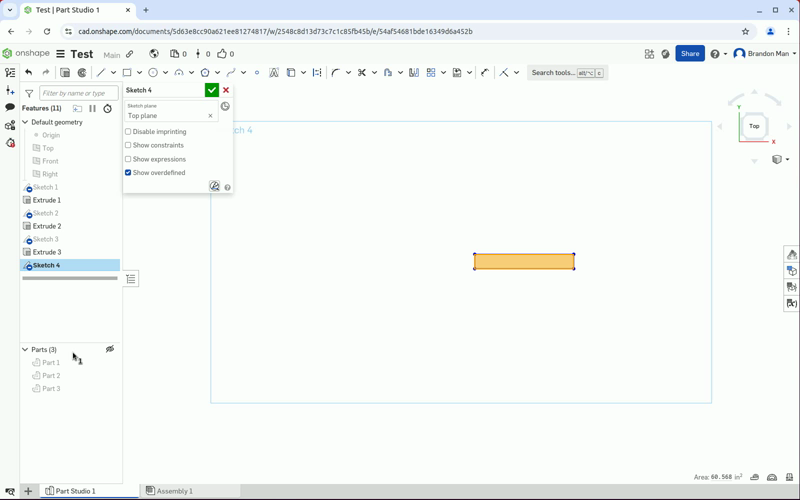
key(shift+y)
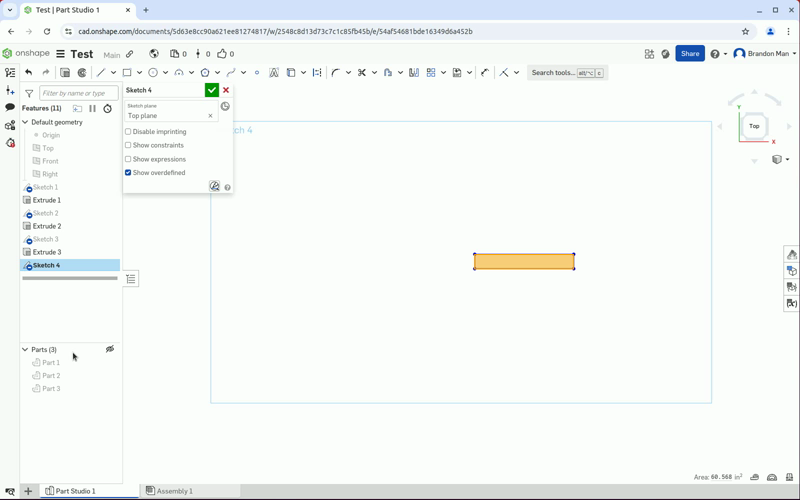
key(shift+e)
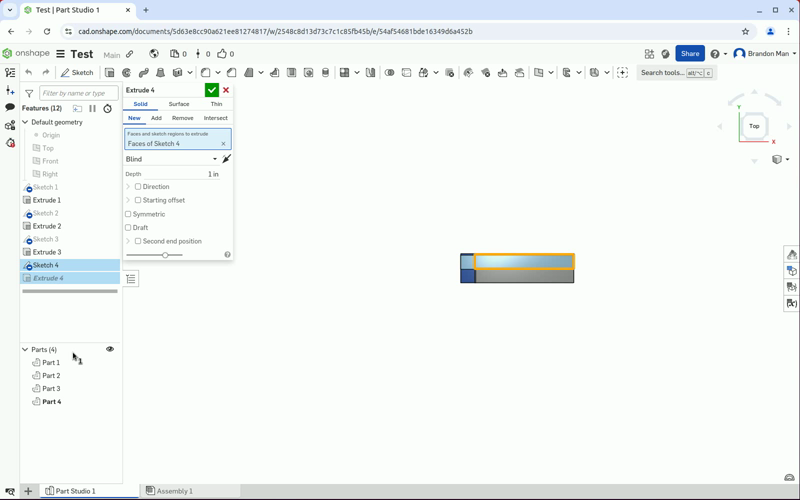
mouse_move(143, 106)
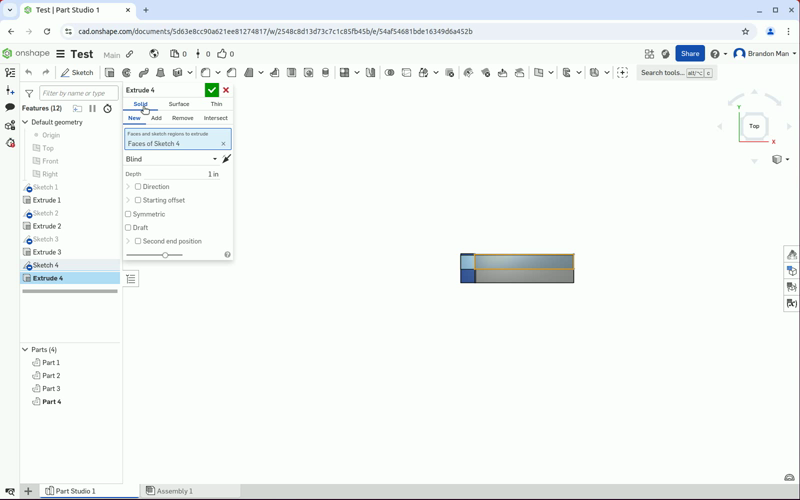
click(143, 106)
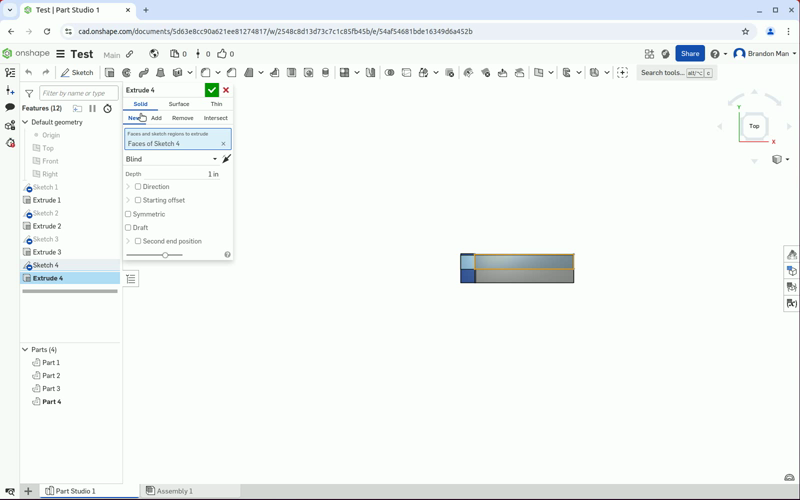
mouse_move(137, 120)
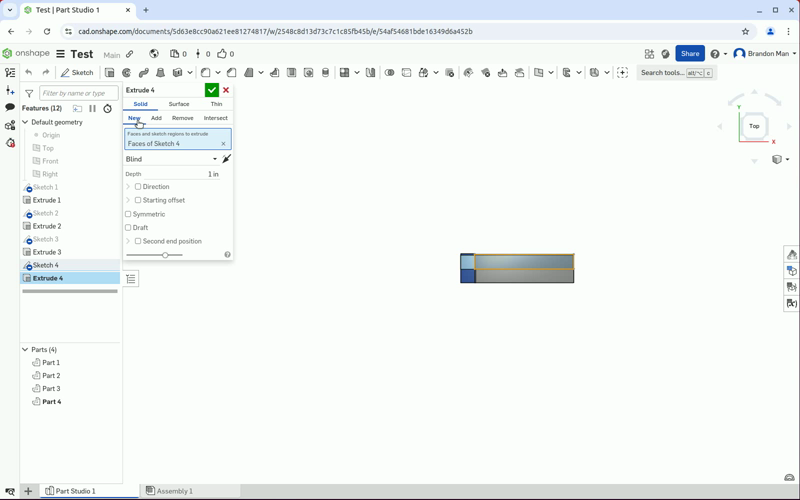
click(137, 120)
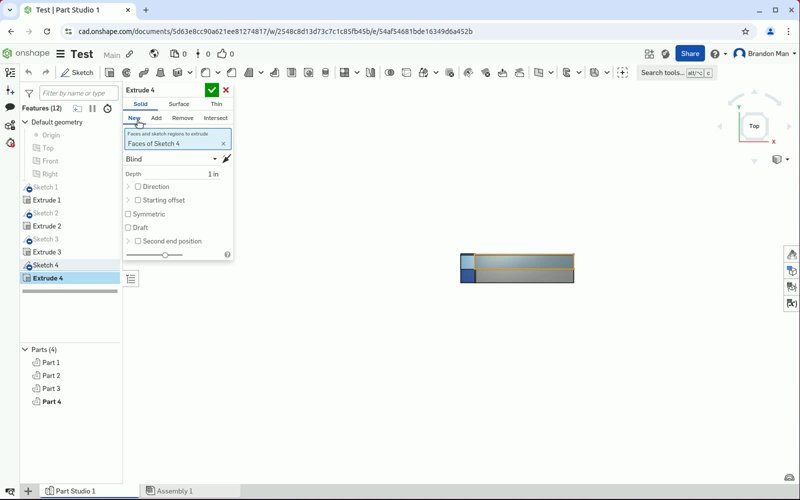
key(tab, 4)
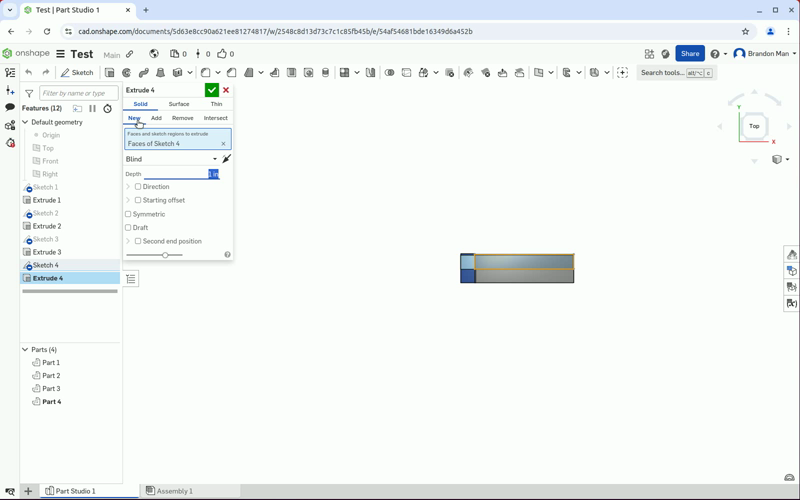
text(2.889)
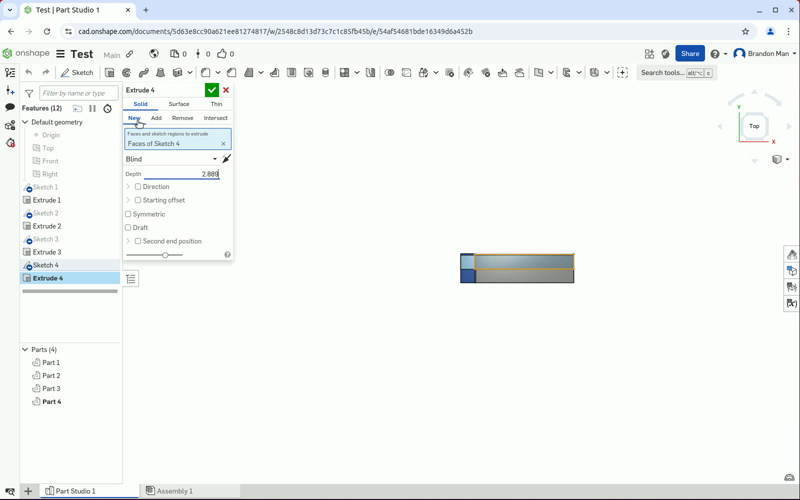
key(enter)
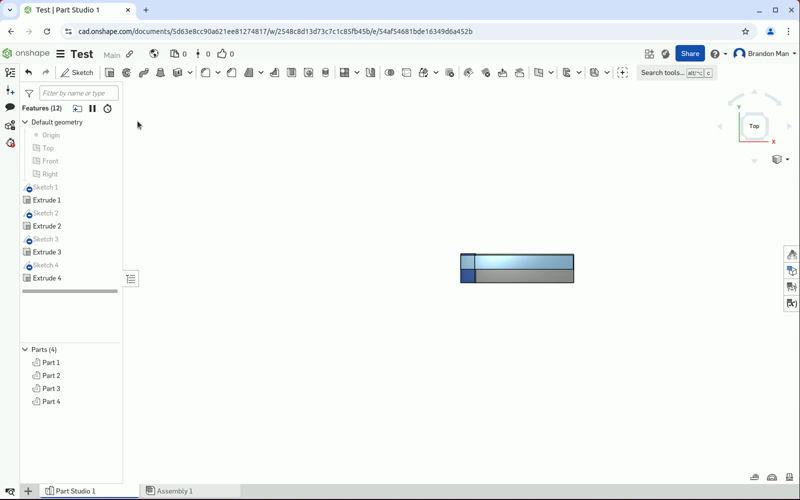
key(shift+h)
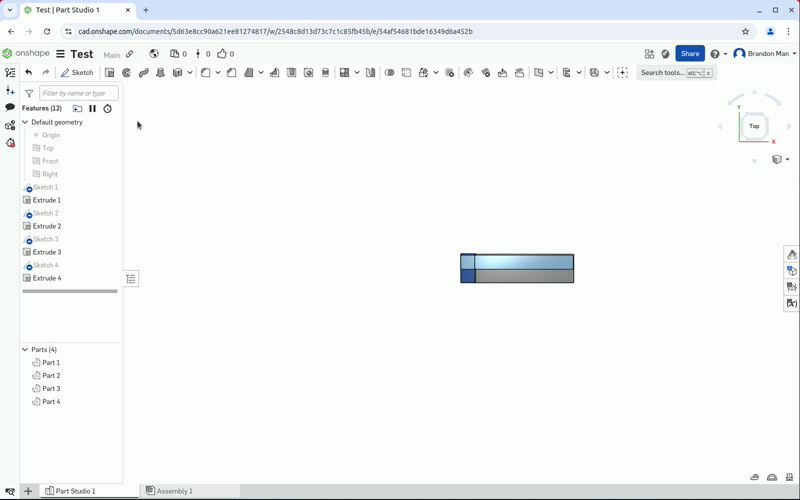
key(shift+h)
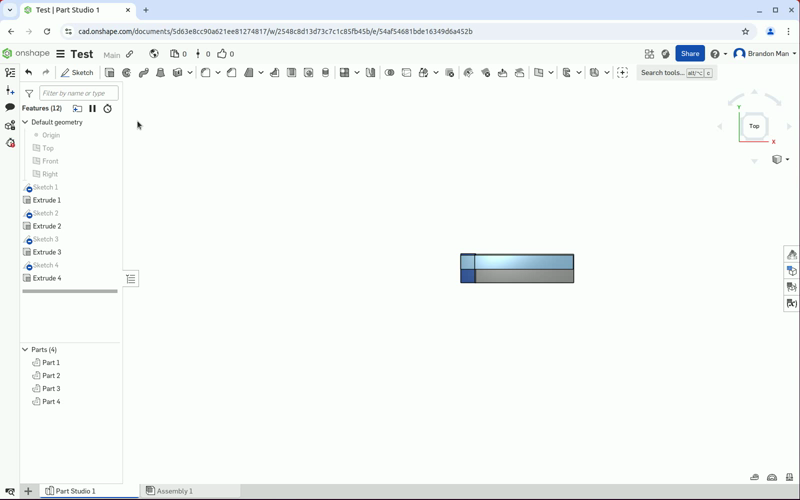
mouse_move(73, 189)
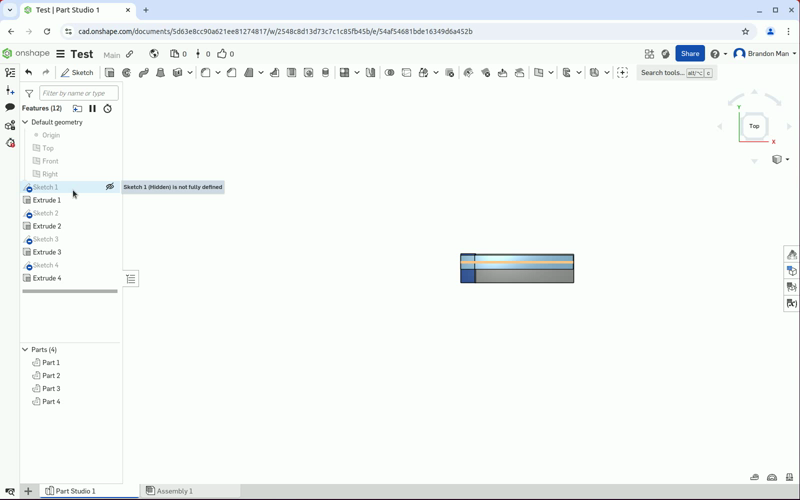
click(73, 189)
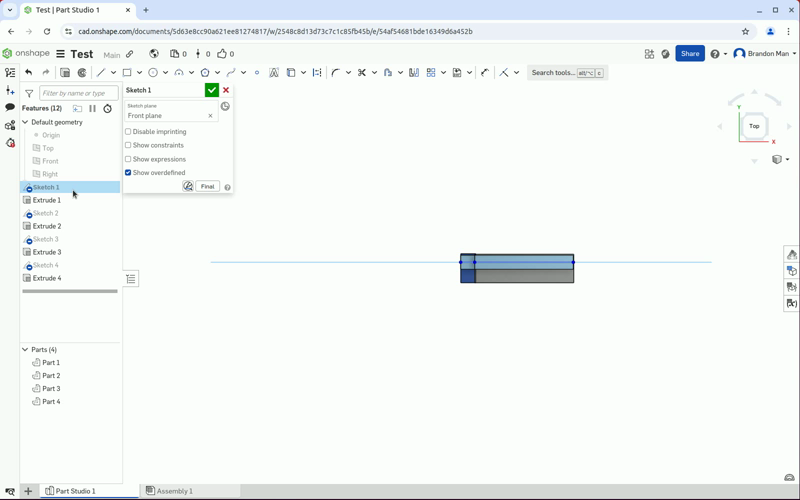
mouse_move(229, 92)
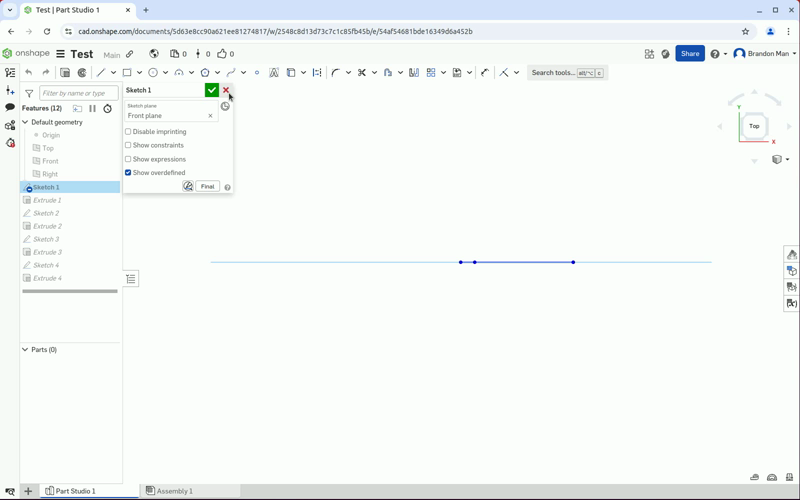
click(229, 92)
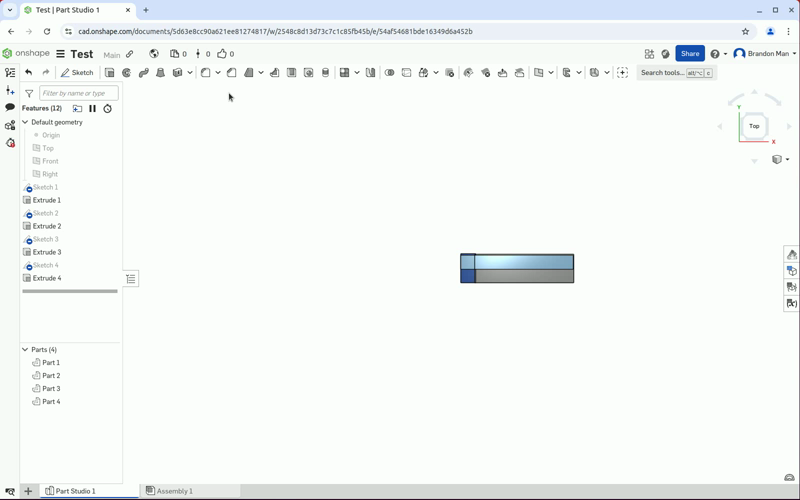
mouse_move(73, 352)
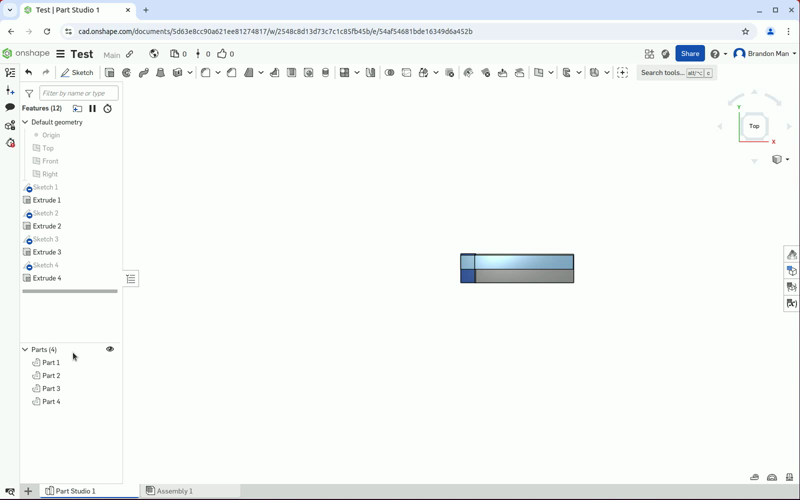
key(y)
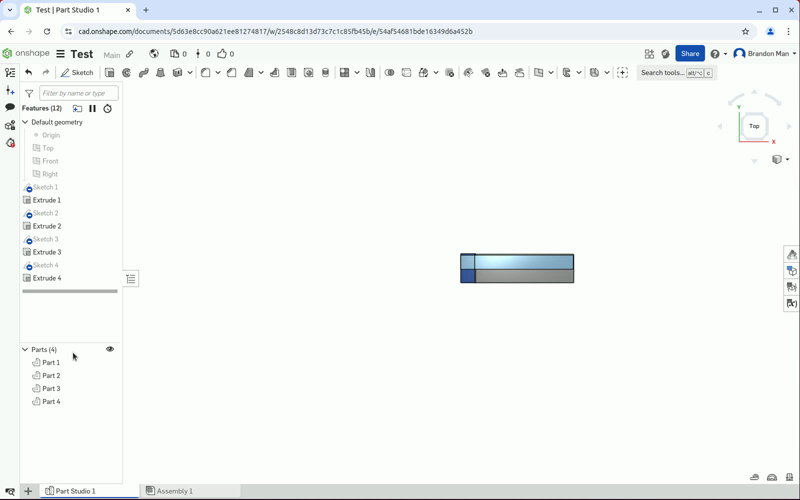
key(shift+p)
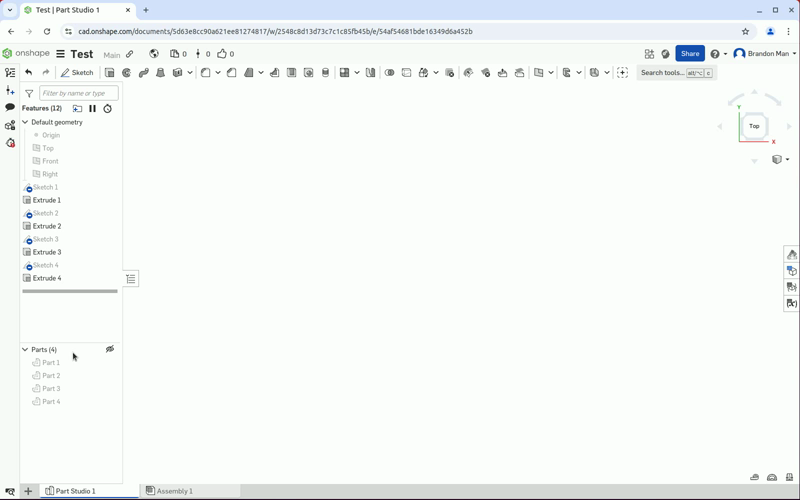
key(space)
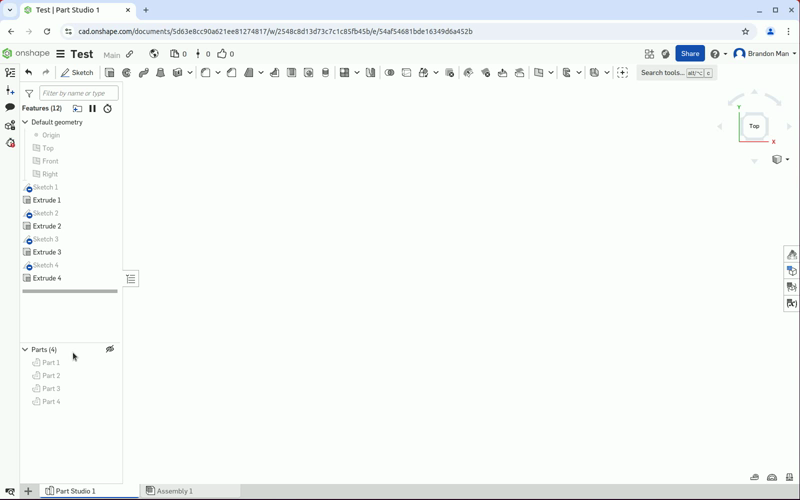
key_down(shift)
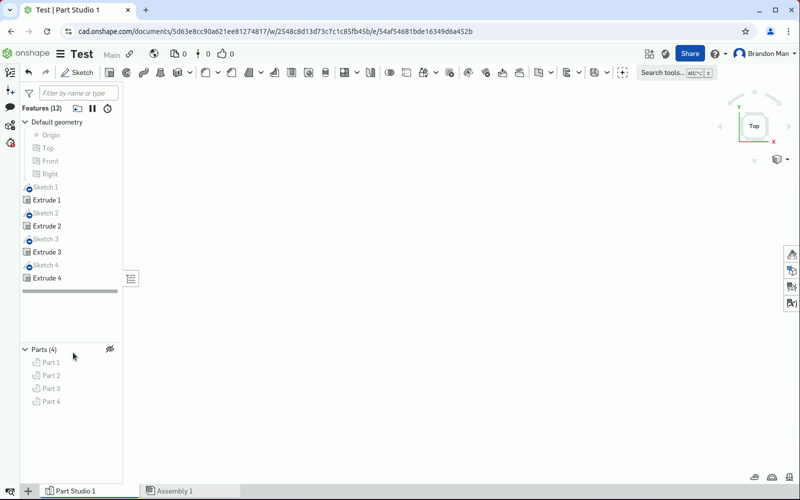
key(up)
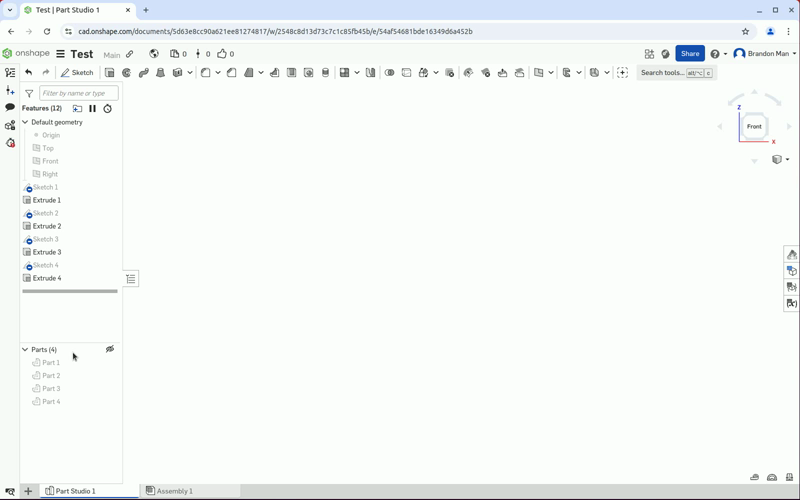
key_up(shift)
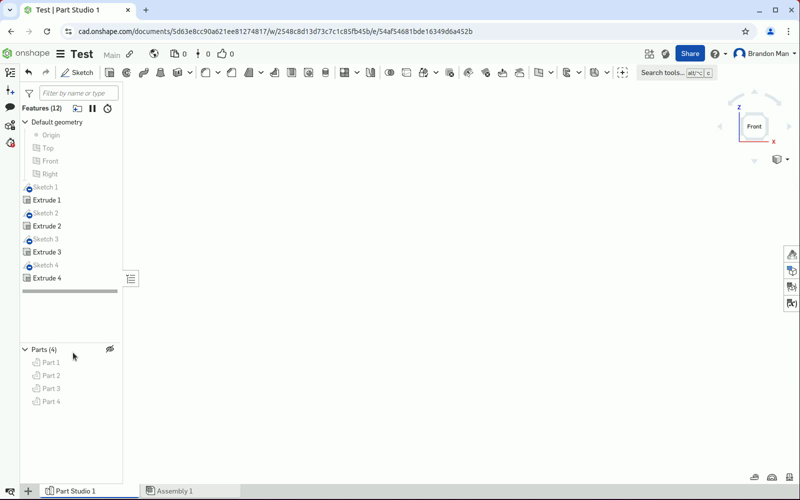
key(space)
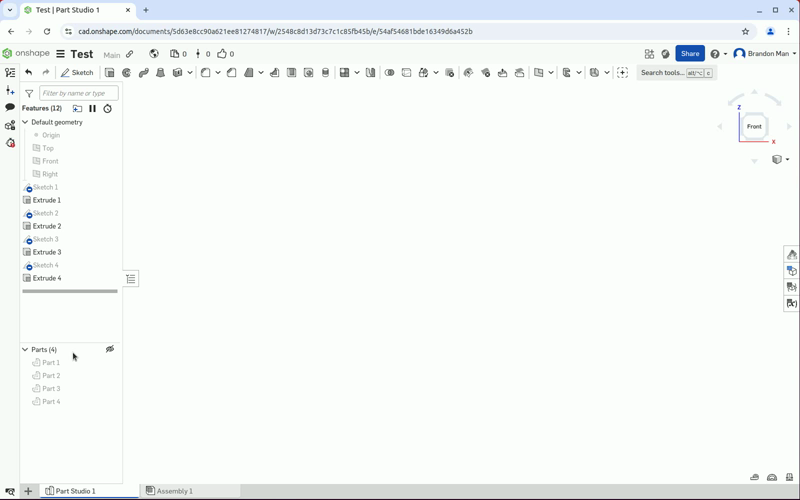
key_down(shift)
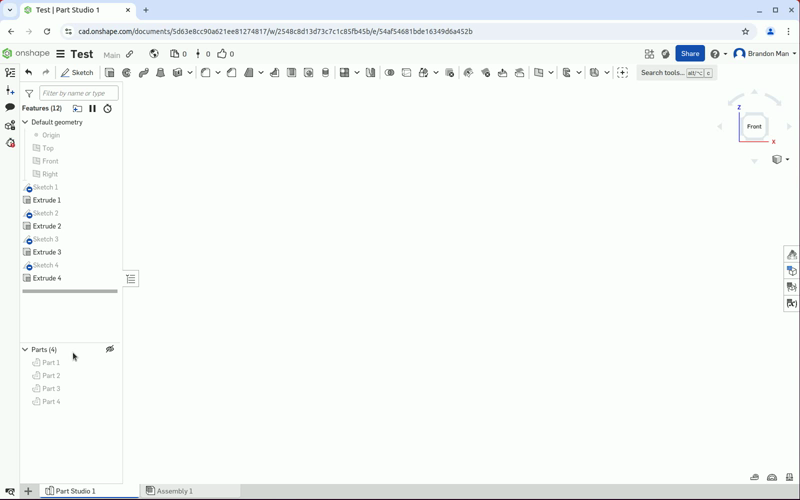
key(left)
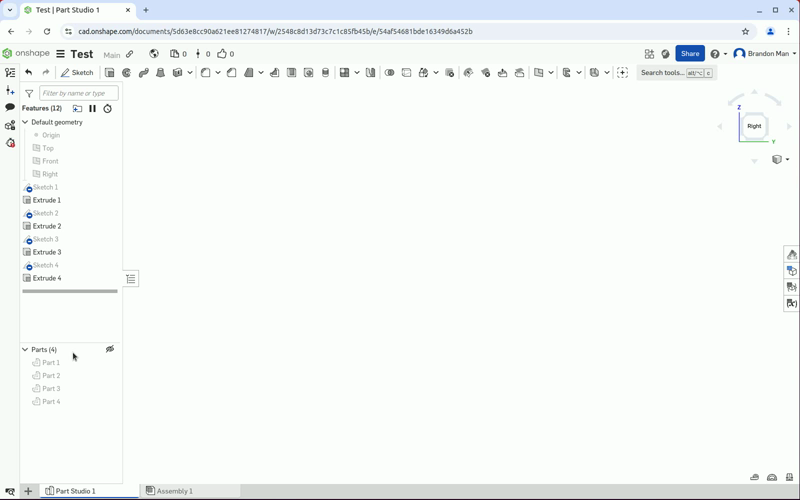
key_up(shift)
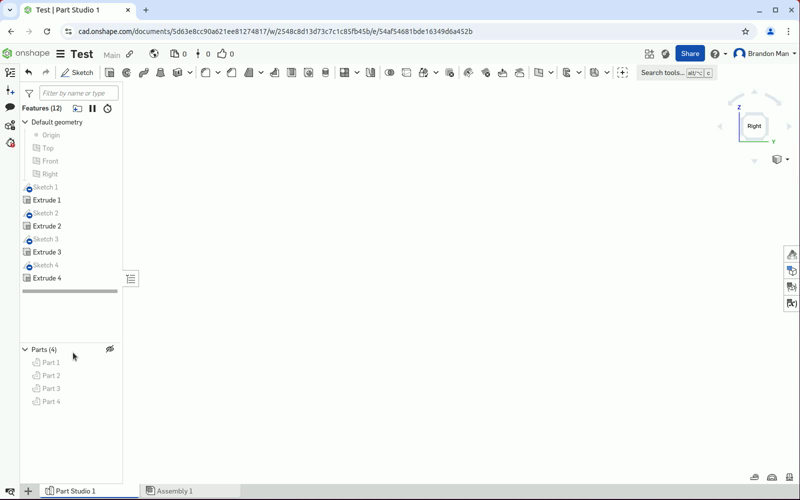
mouse_move(73, 352)
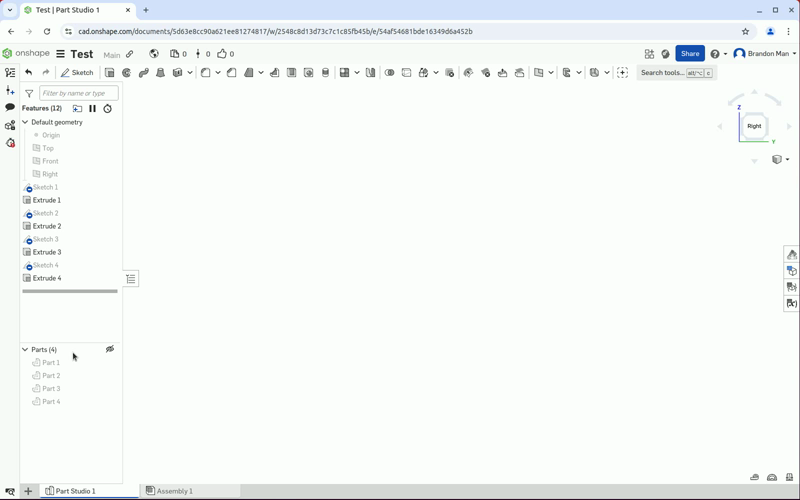
key(shift+y)
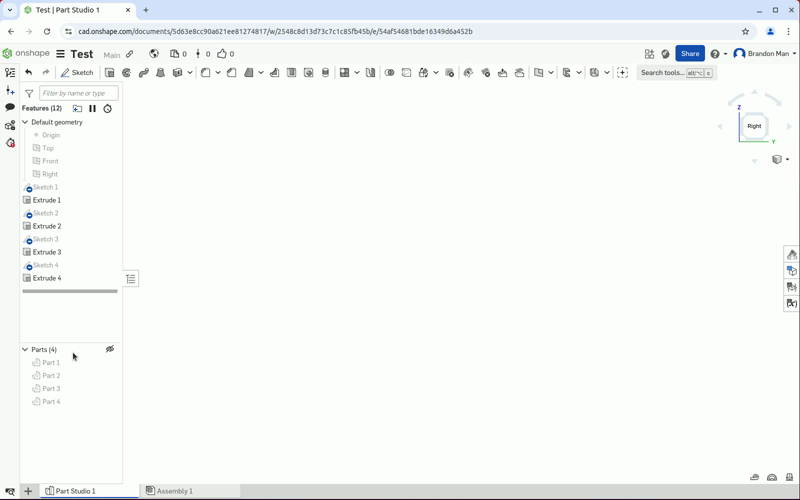
key(shift+s)
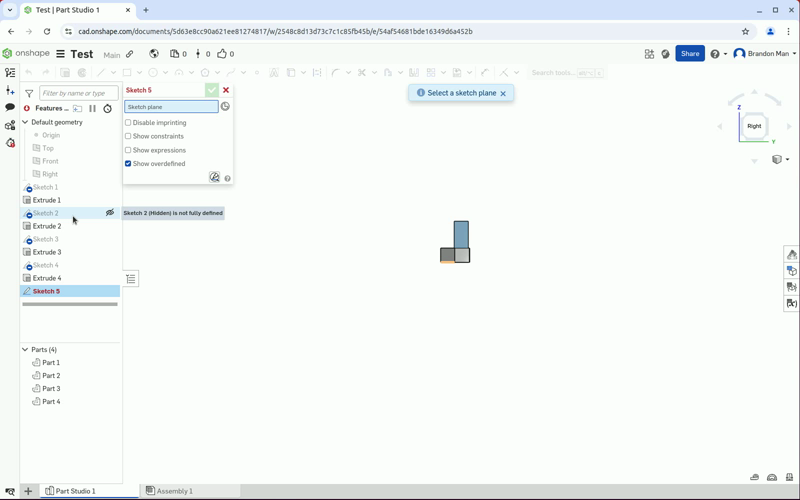
scroll(3)
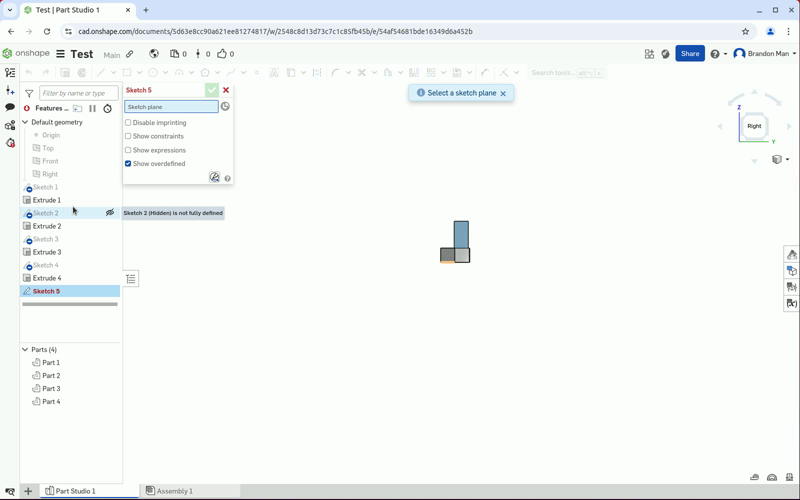
mouse_move(73, 176)
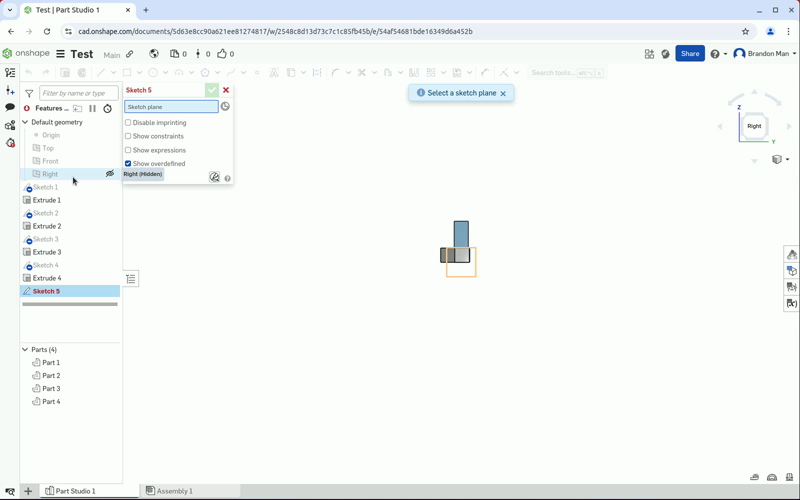
click(73, 176)
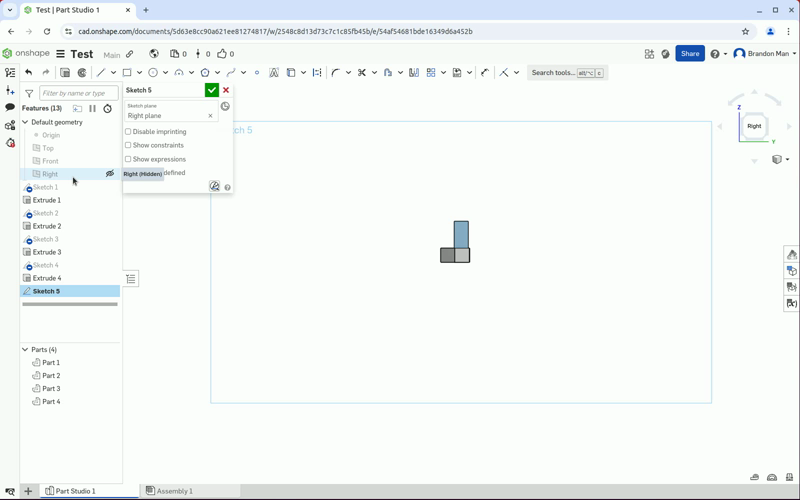
mouse_move(73, 352)
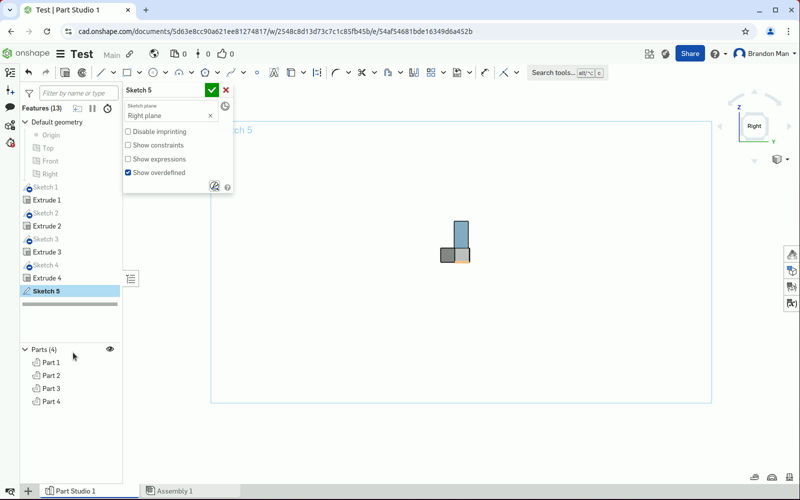
key(y)
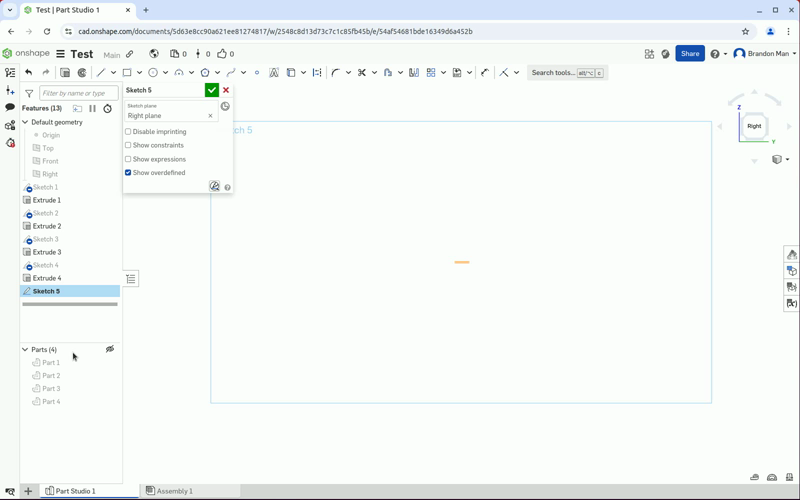
key(l)
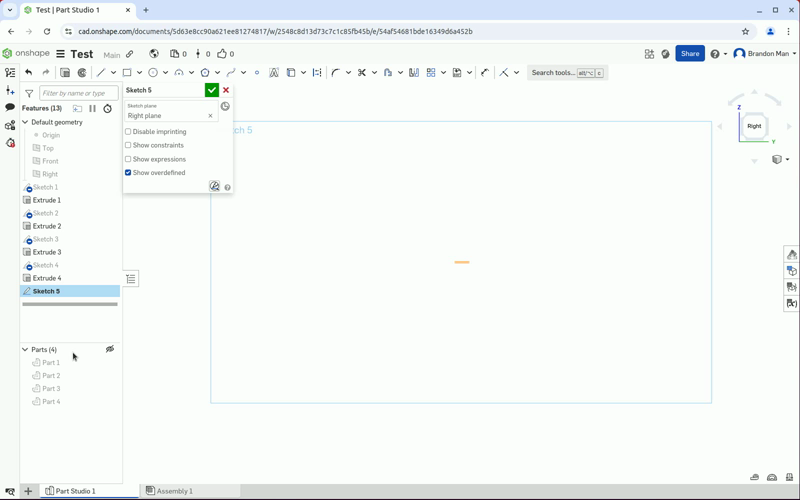
key_down(shift)
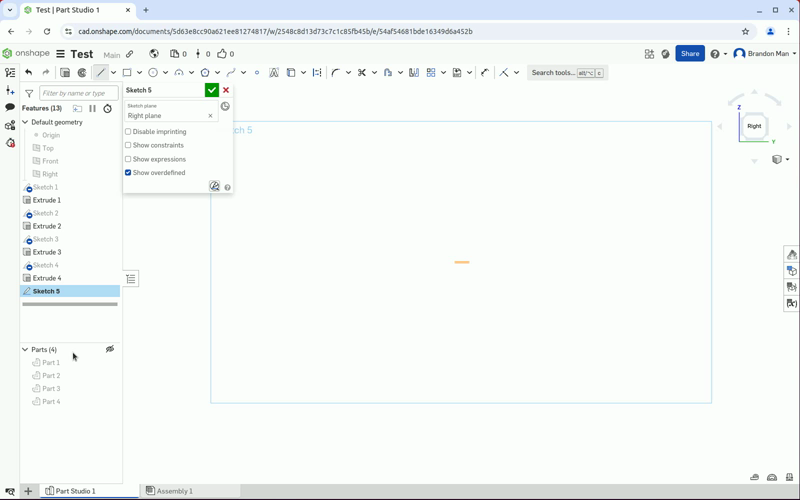
mouse_move(460, 282)
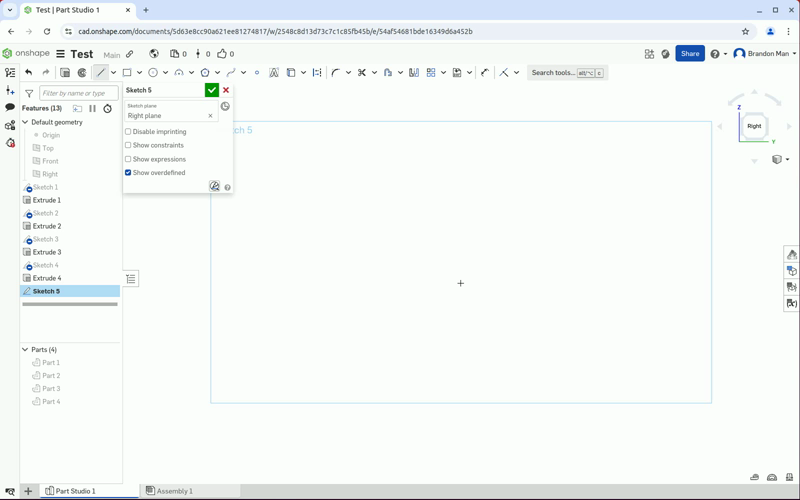
click(460, 282)
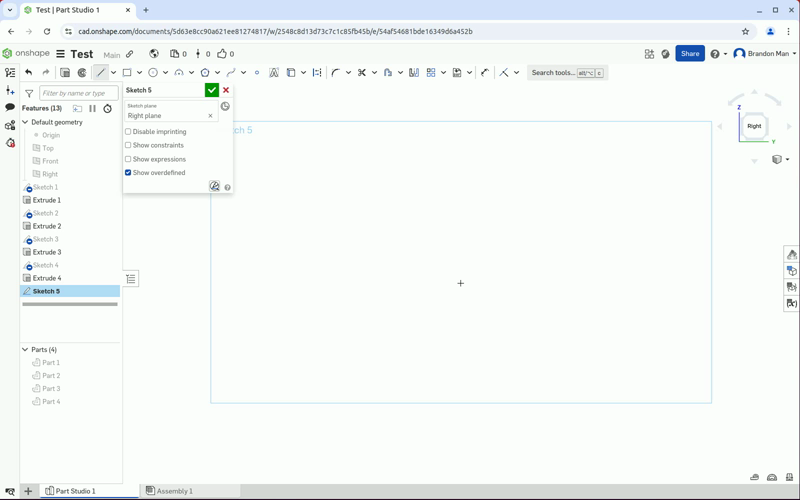
key_up(shift)
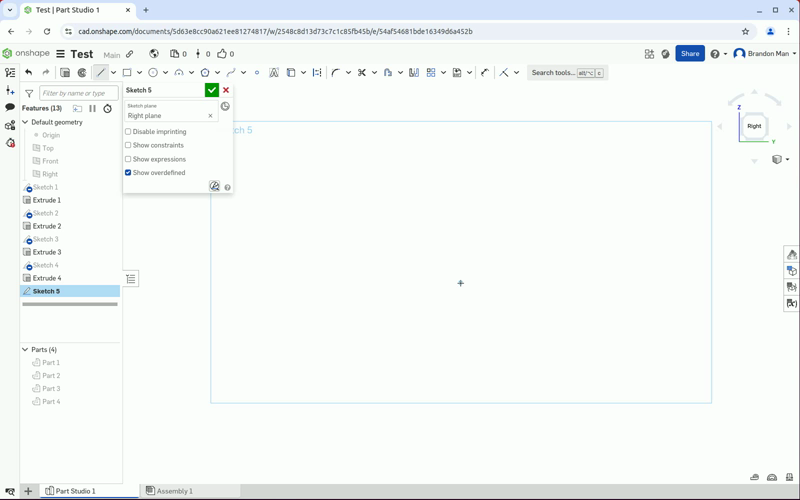
key_down(shift)
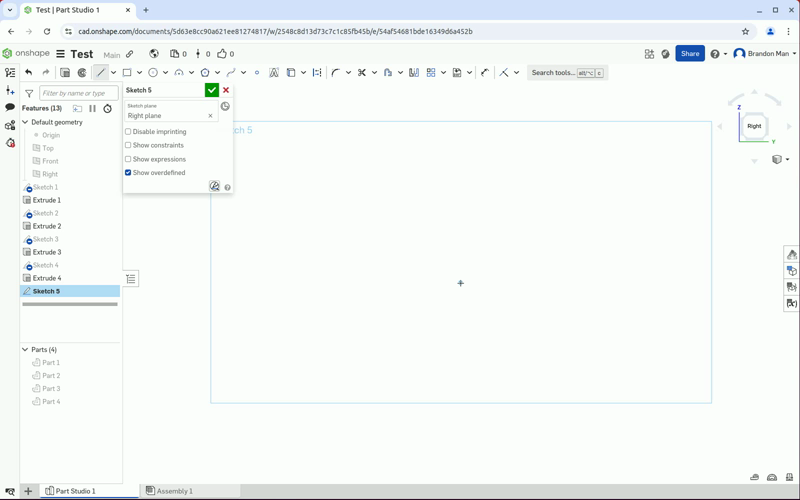
mouse_move(490, 282)
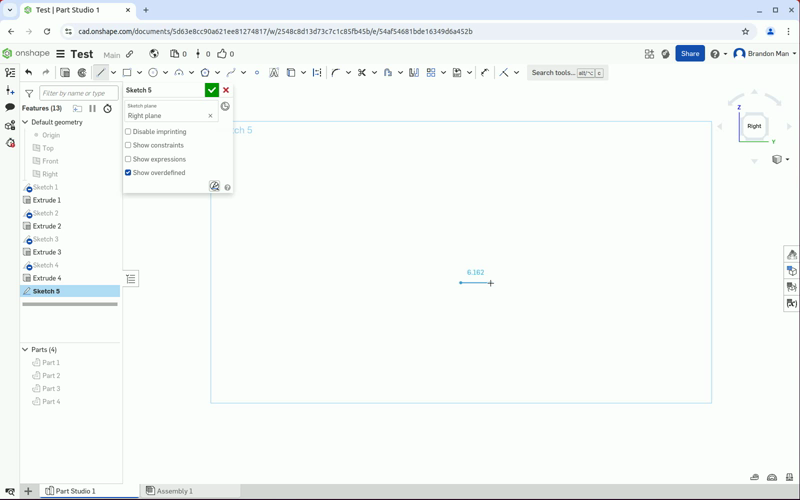
mouse_move(489, 282)
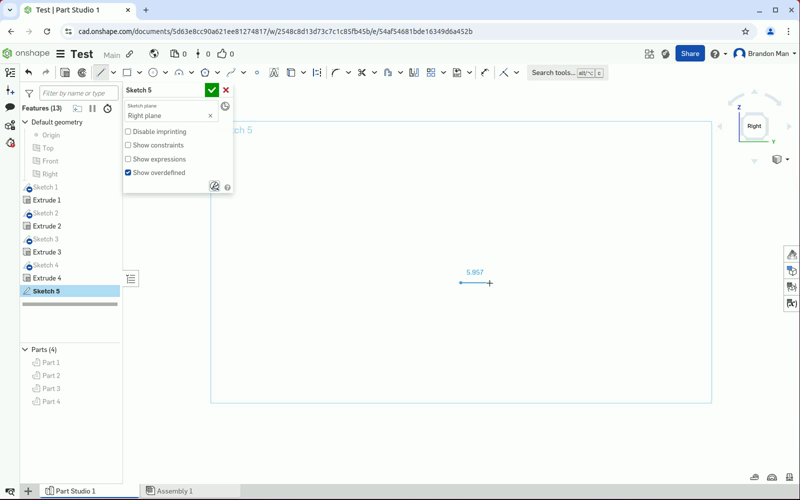
click(489, 282)
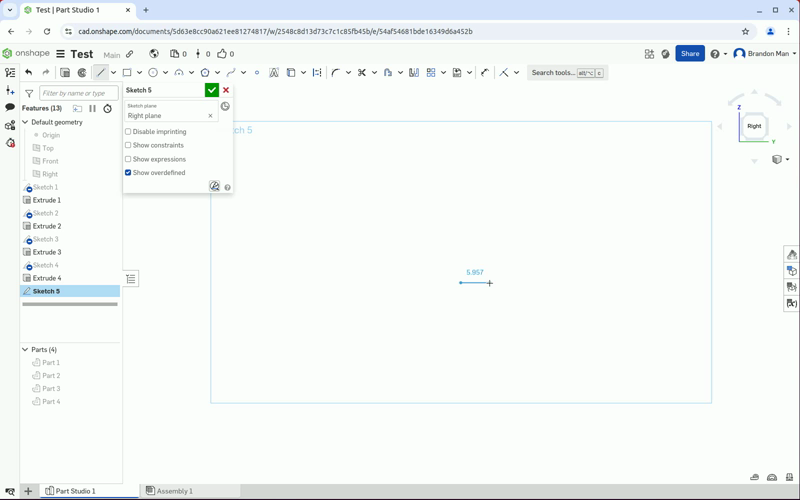
key_up(shift)
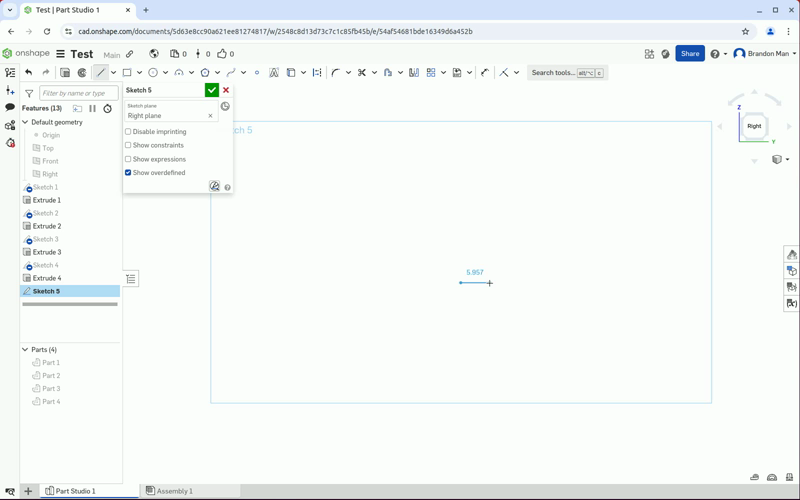
key_down(shift)
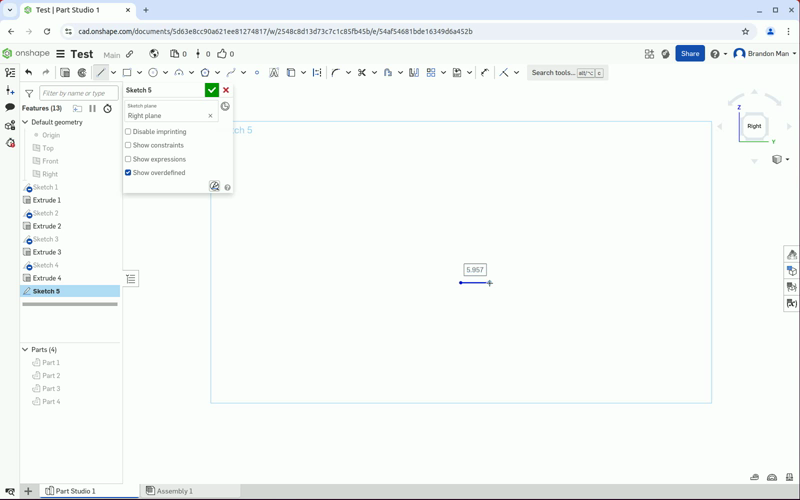
mouse_move(519, 282)
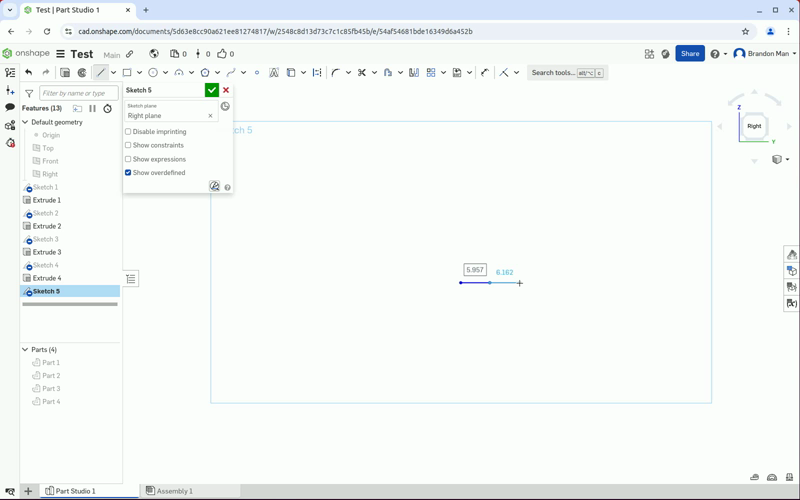
mouse_move(489, 248)
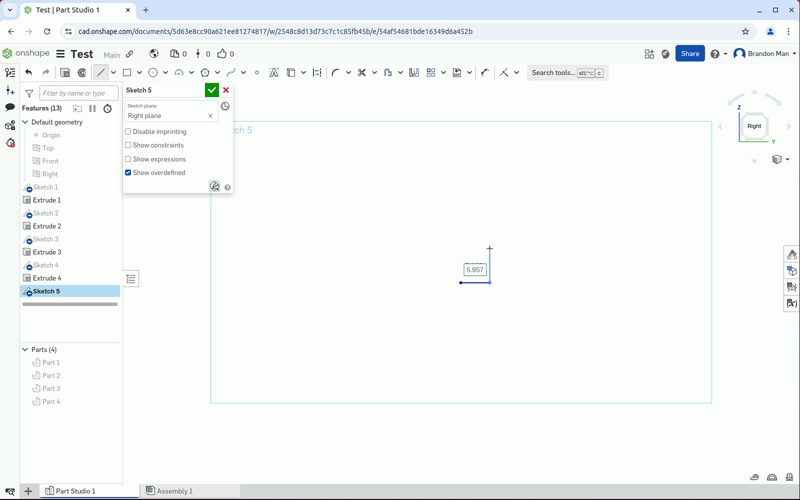
click(489, 248)
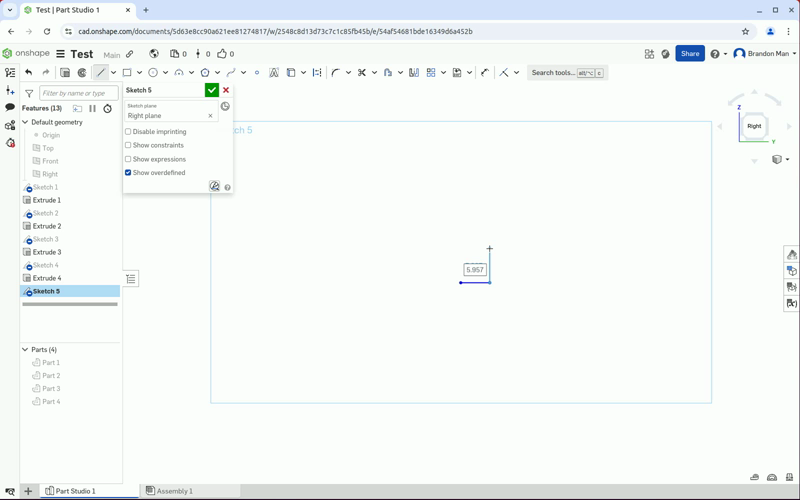
key_up(shift)
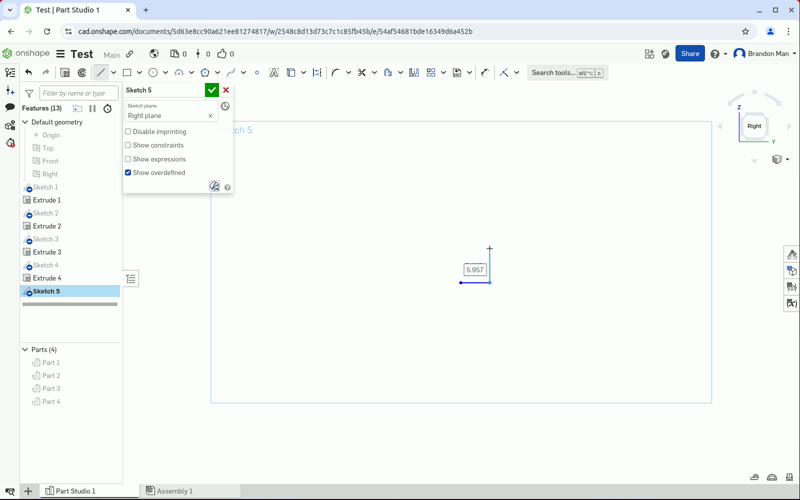
key_down(shift)
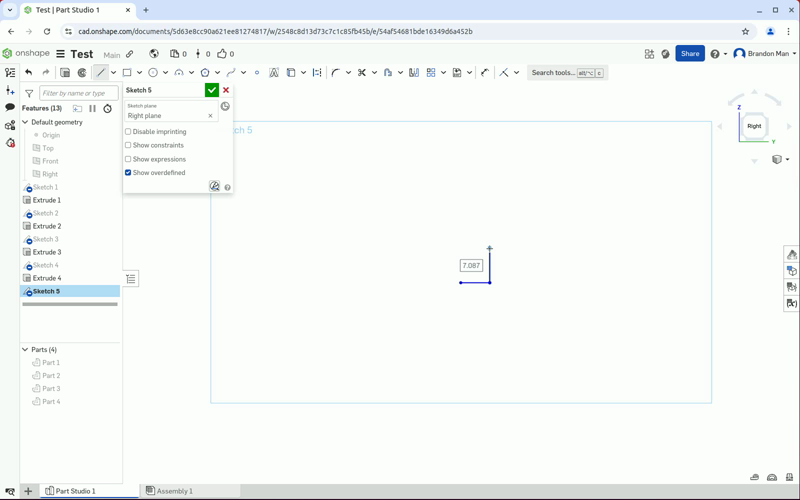
mouse_move(519, 248)
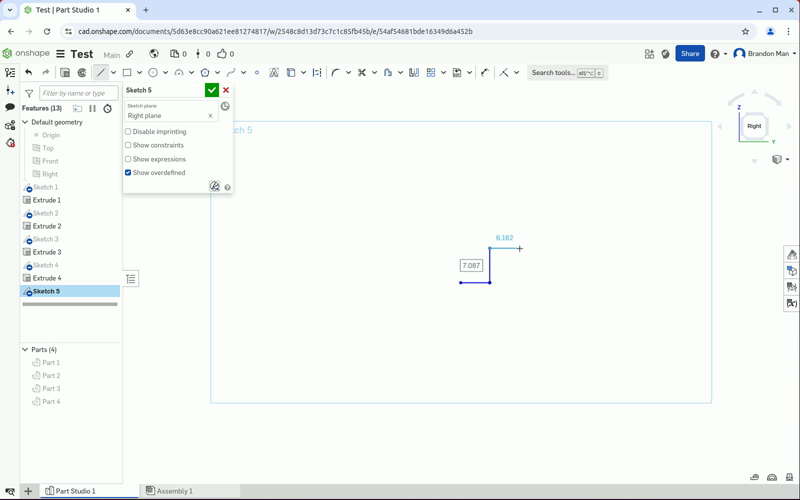
mouse_move(460, 248)
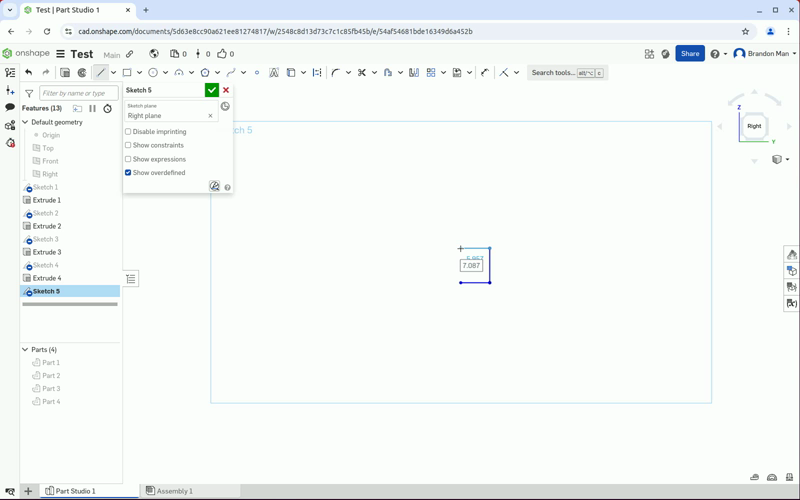
click(460, 248)
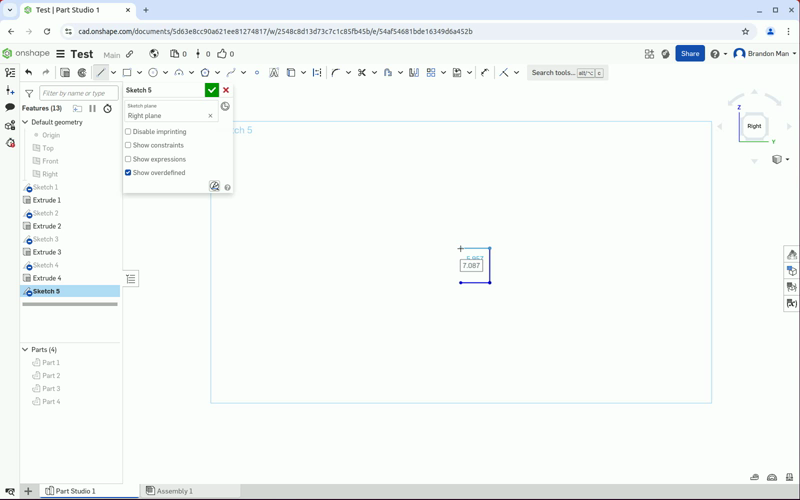
key_up(shift)
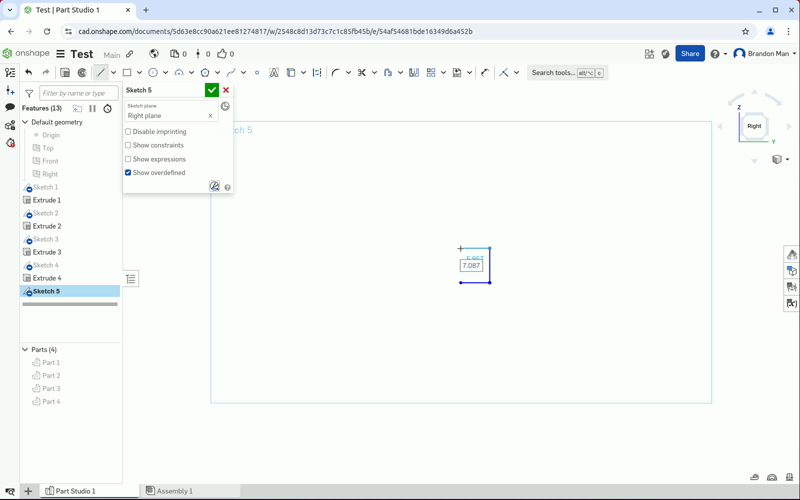
mouse_move(490, 248)
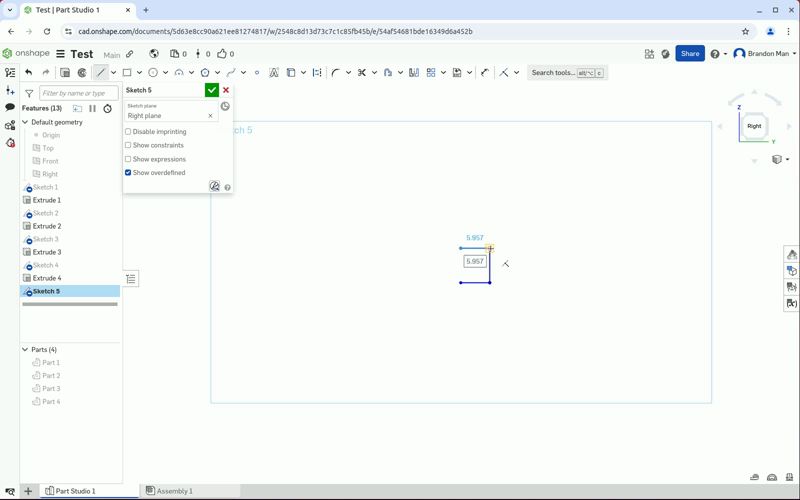
key_down(shift)
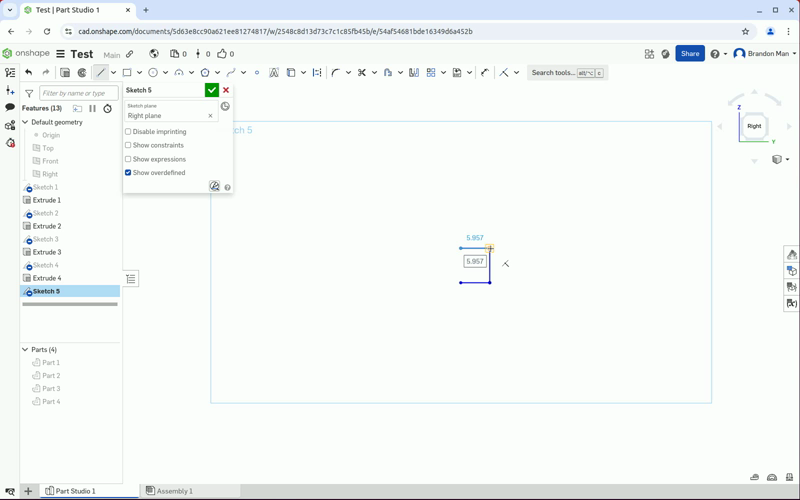
mouse_move(460, 282)
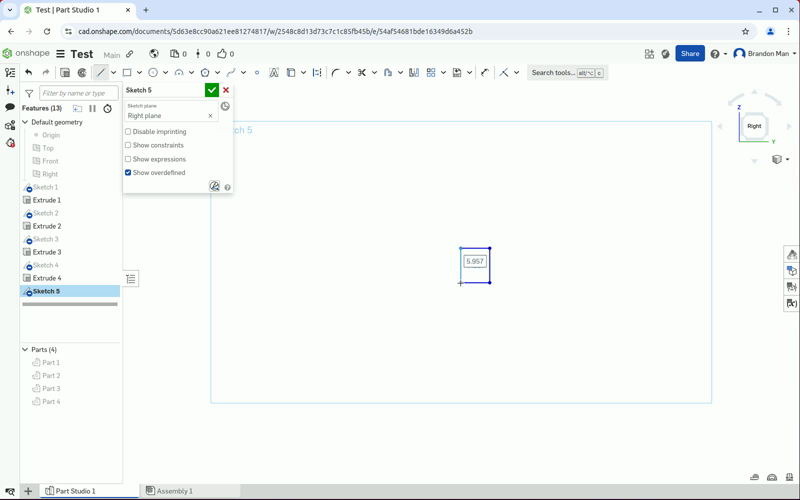
key_up(shift)
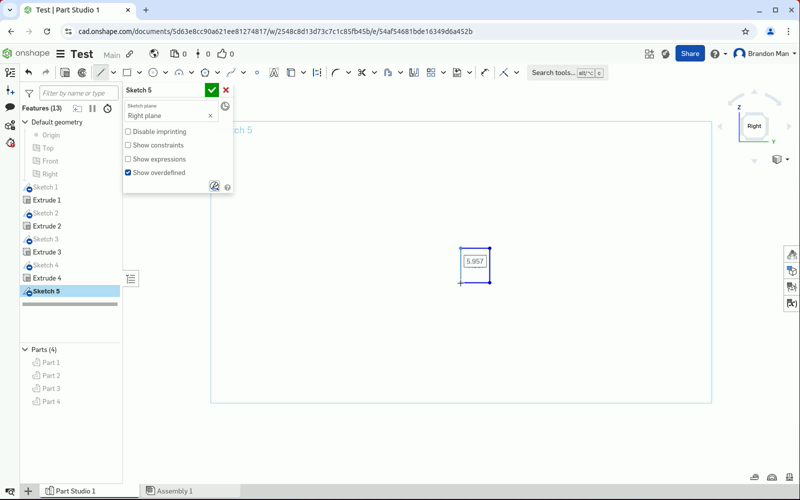
click(460, 282)
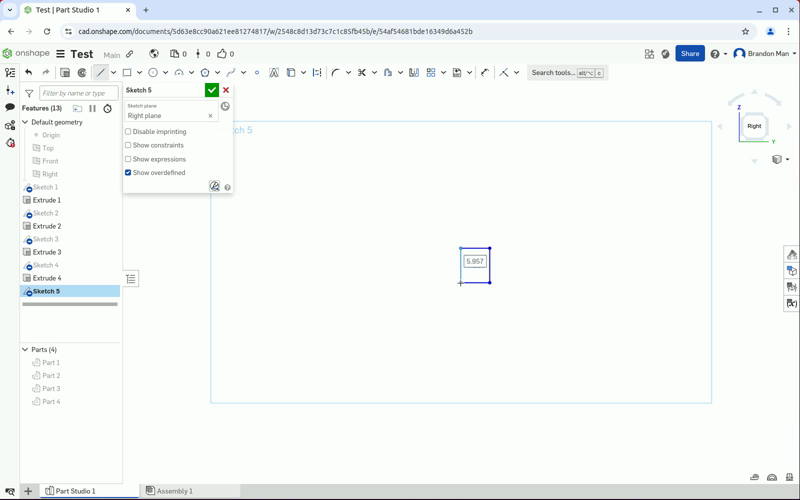
key(esc)
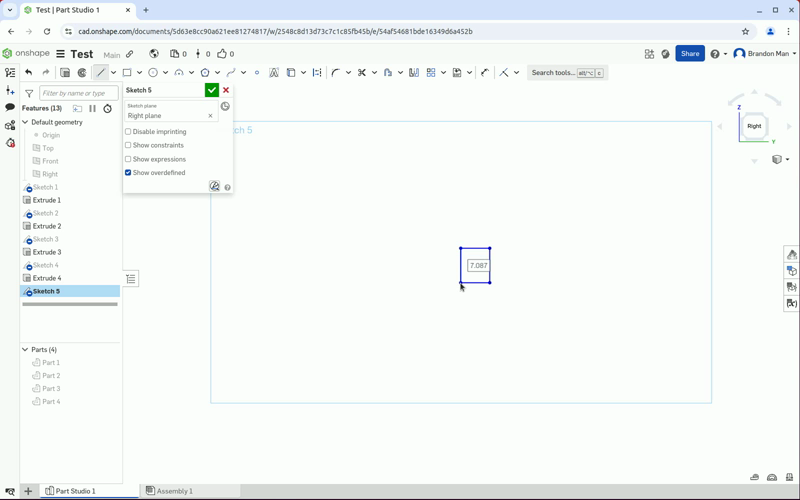
mouse_move(469, 263)
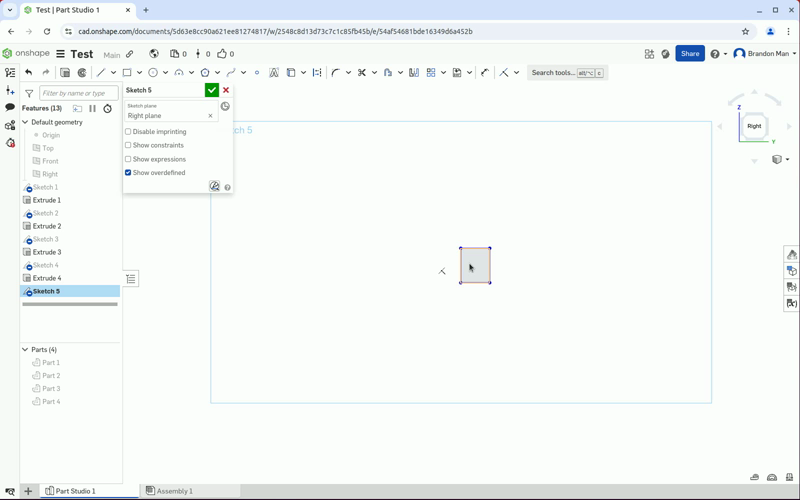
scroll(6)
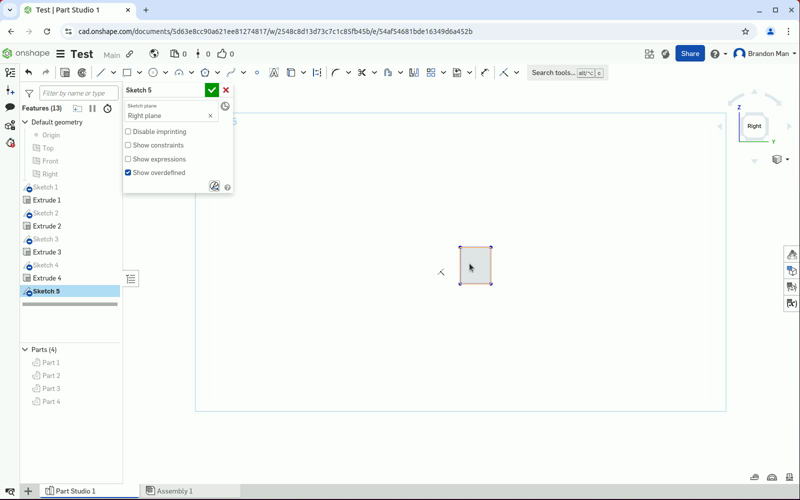
scroll(6)
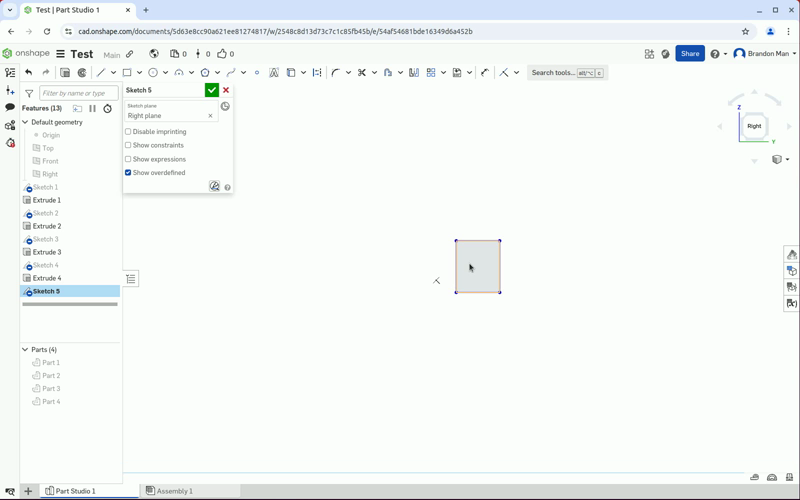
scroll(6)
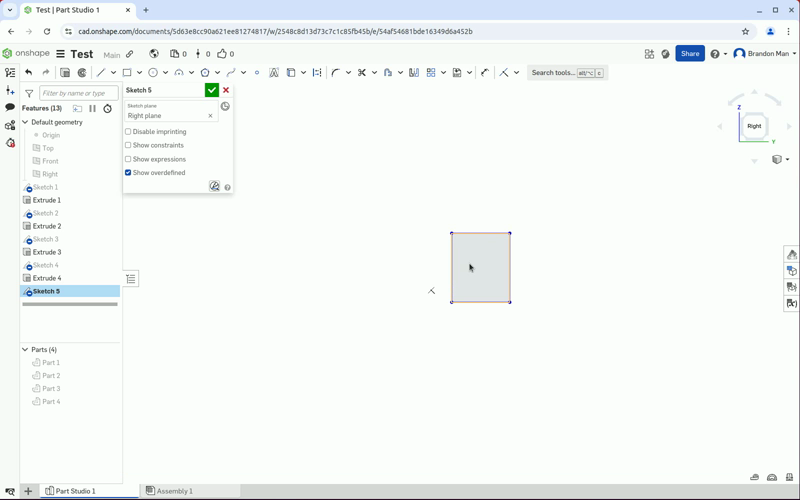
scroll(6)
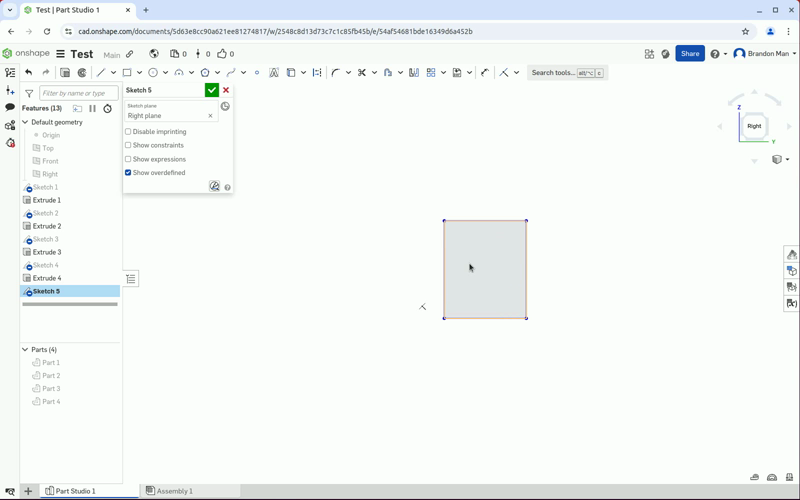
scroll(6)
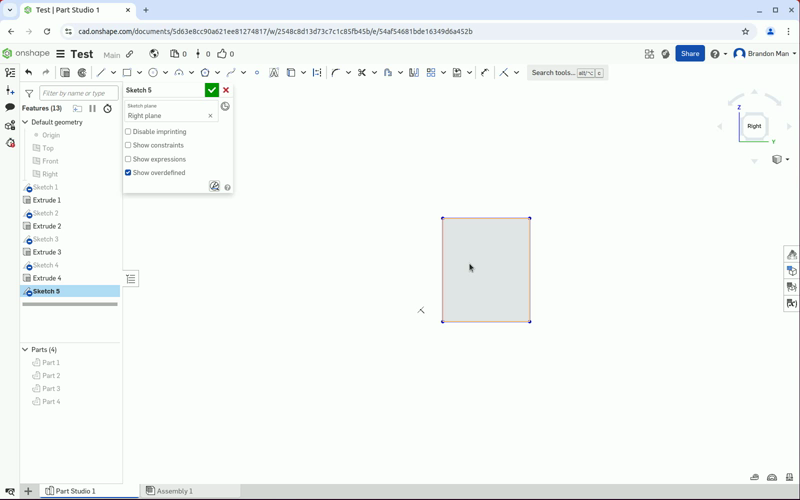
scroll(6)
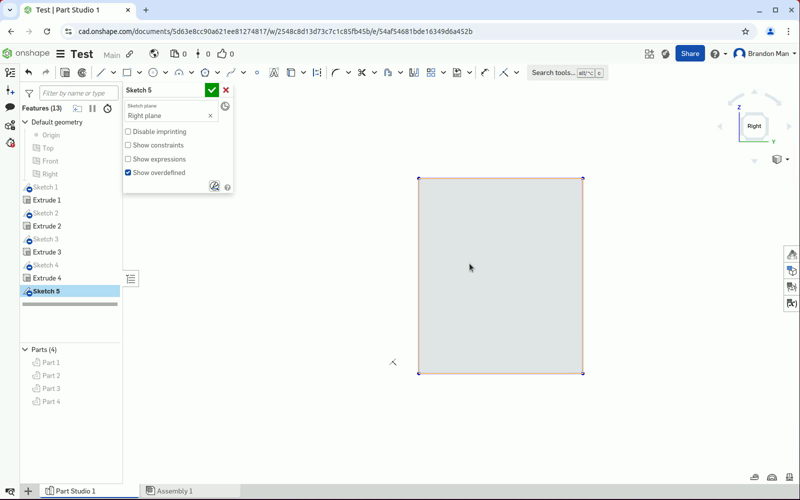
scroll(6)
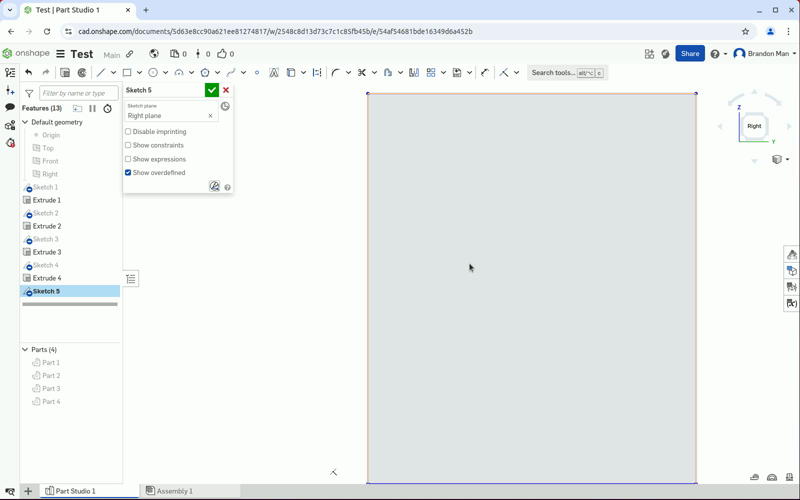
click(469, 263)
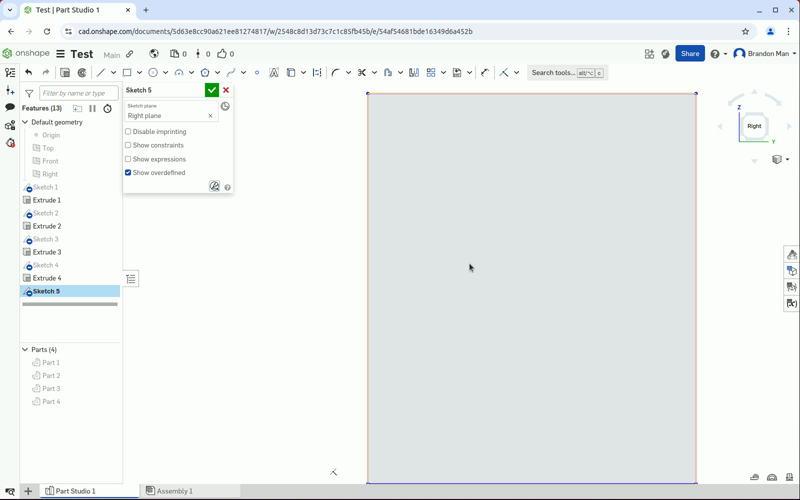
scroll(-6)
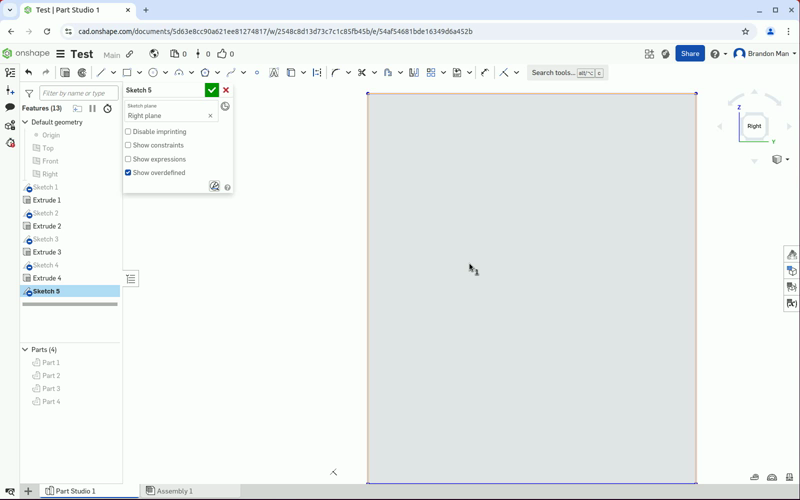
scroll(-6)
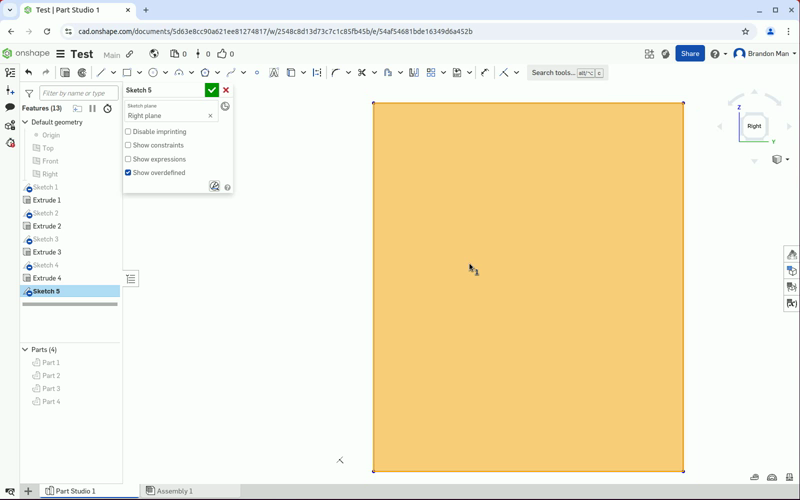
scroll(-6)
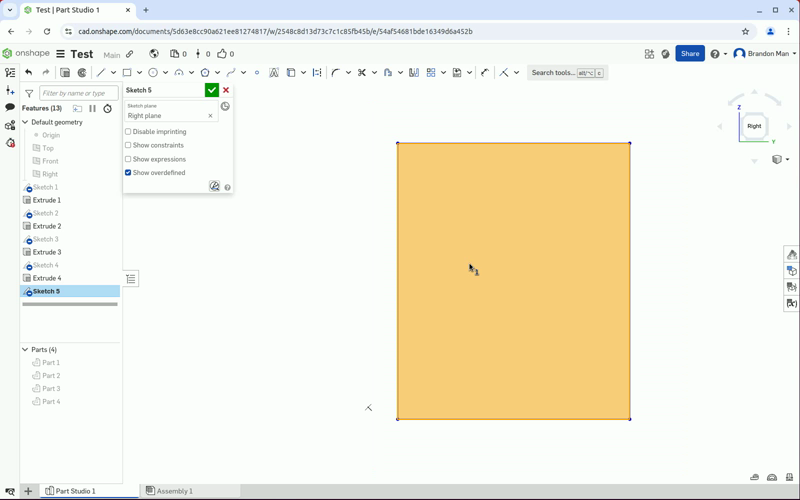
scroll(-6)
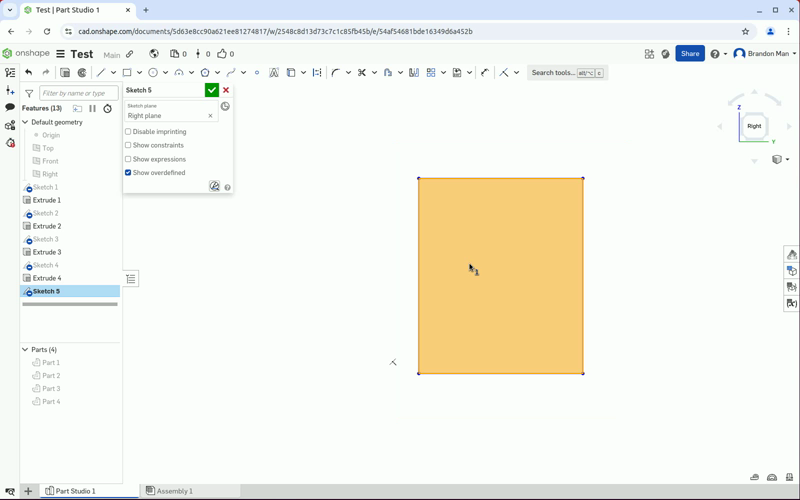
scroll(-6)
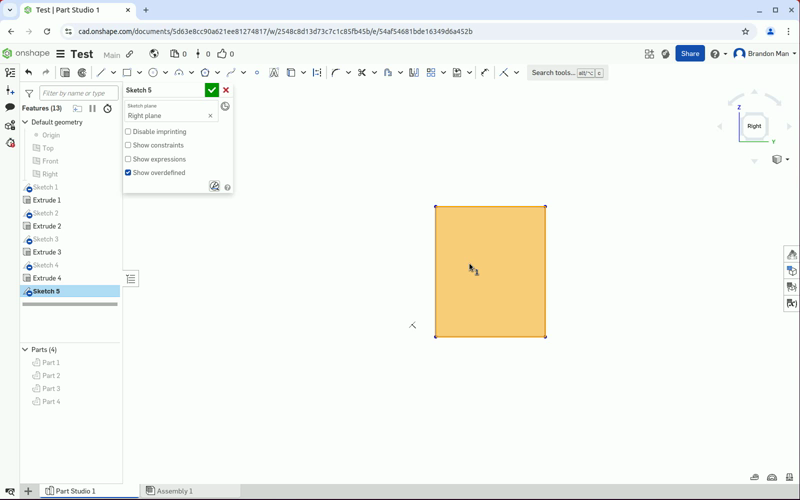
scroll(-6)
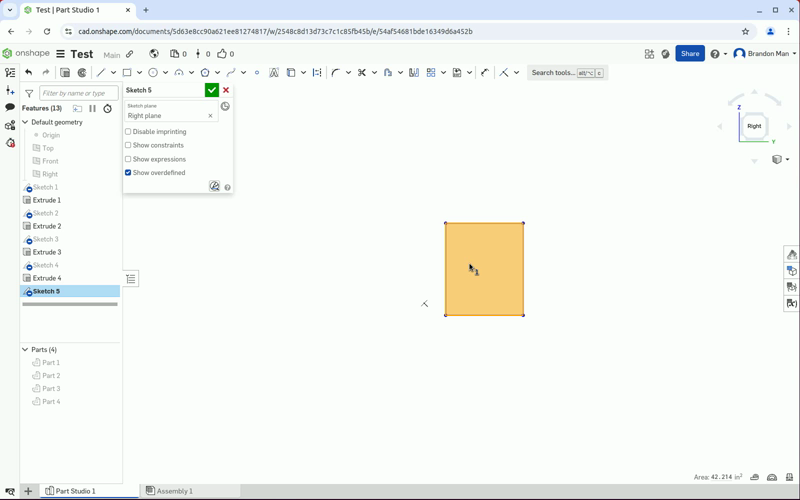
scroll(-6)
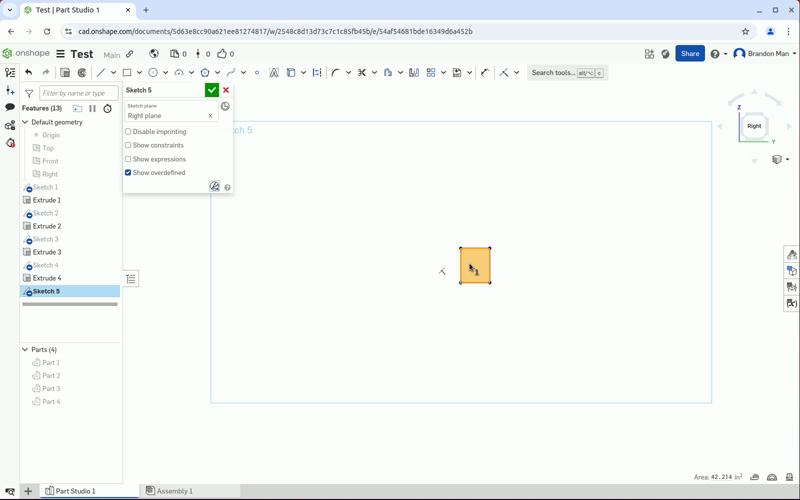
mouse_move(73, 352)
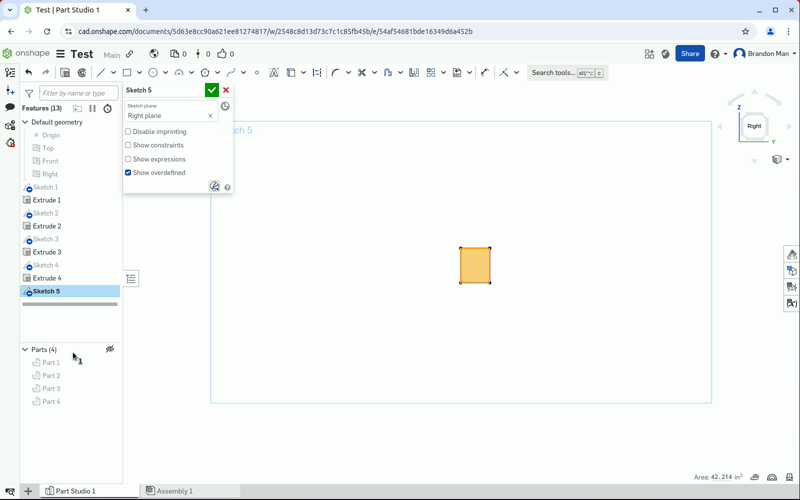
key(shift+y)
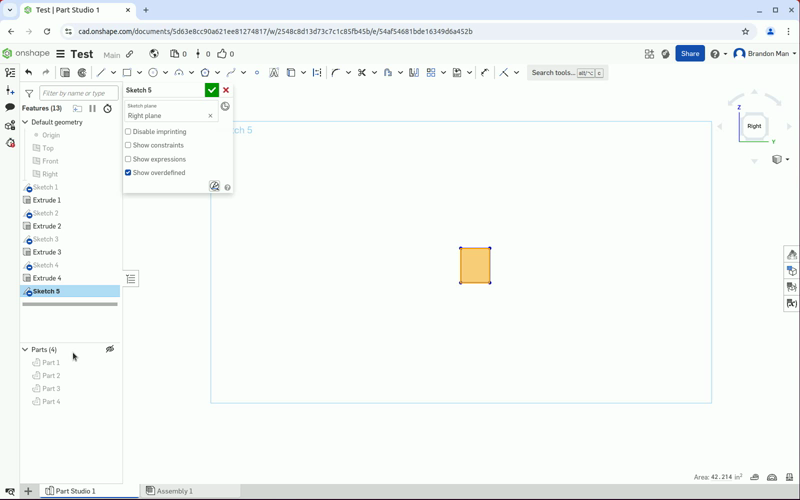
key(shift+e)
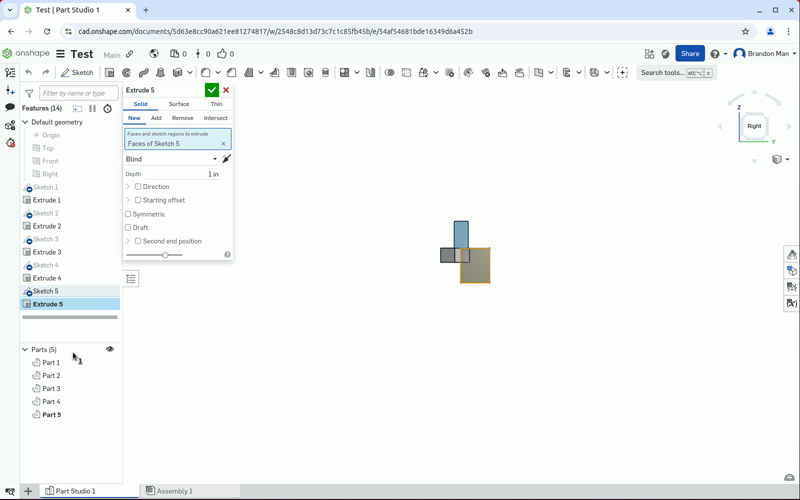
mouse_move(143, 106)
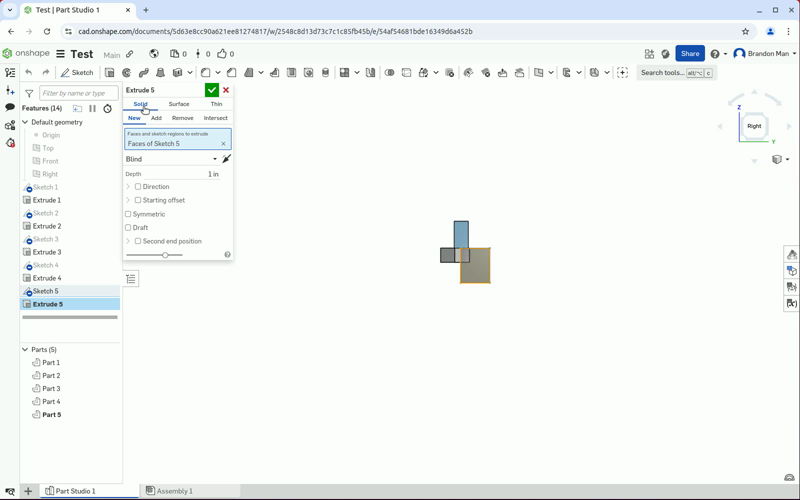
click(143, 106)
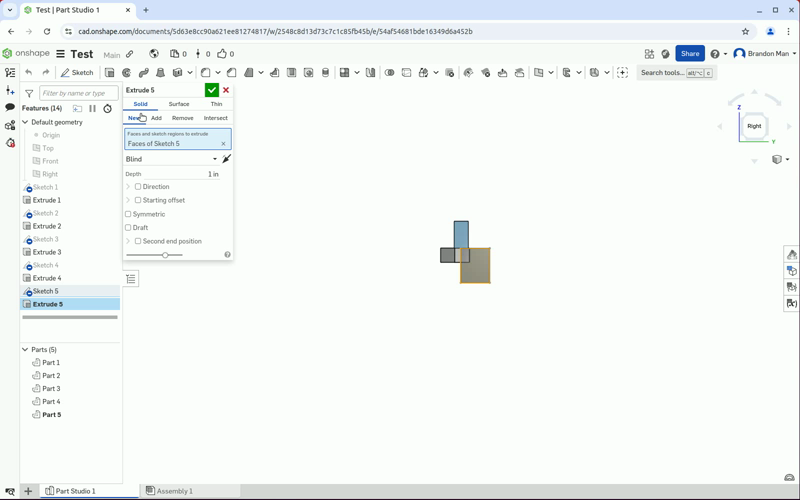
mouse_move(137, 120)
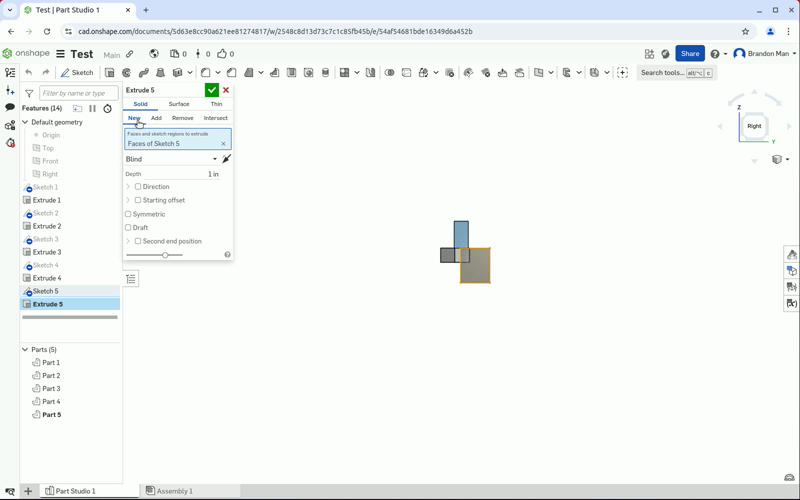
click(137, 120)
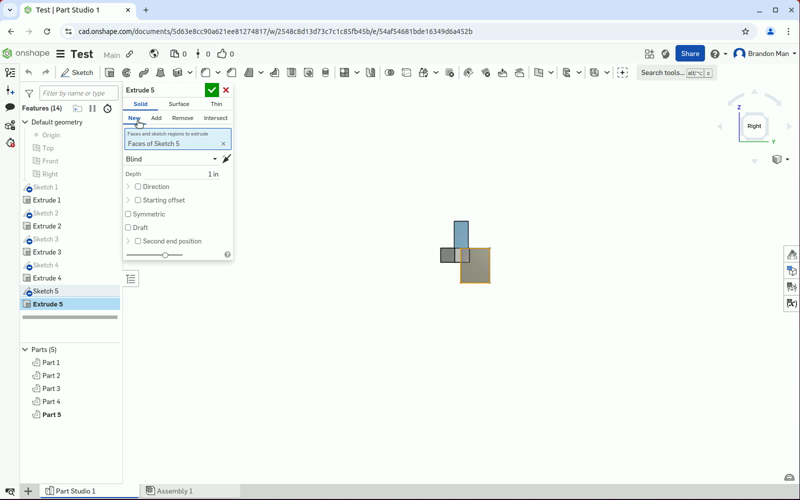
key(tab, 4)
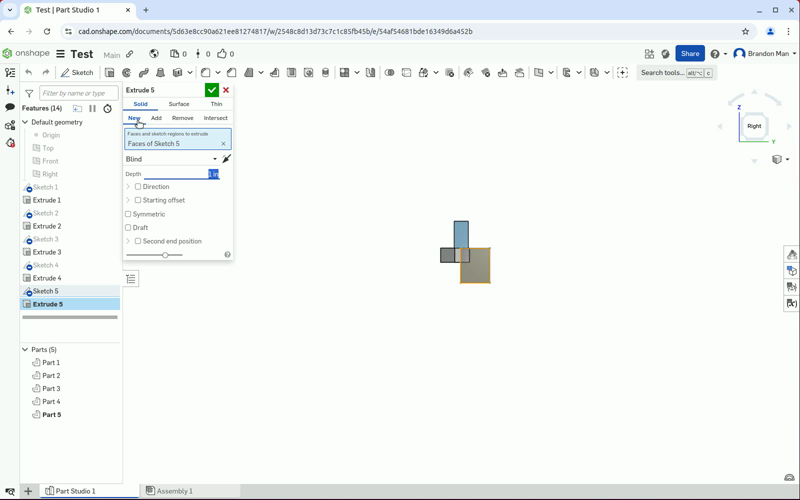
text(2.889)
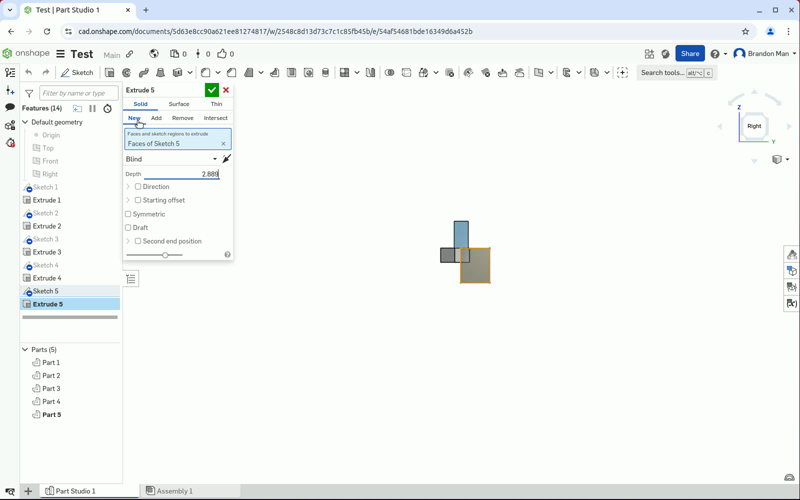
key(enter)
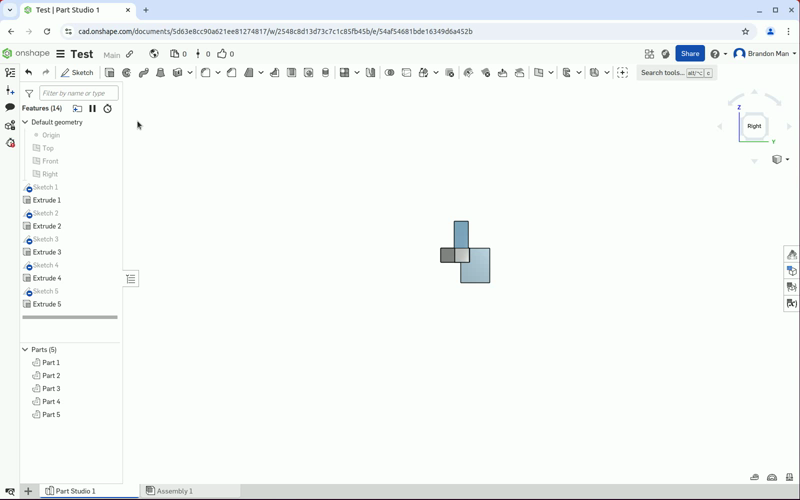
key(shift+h)
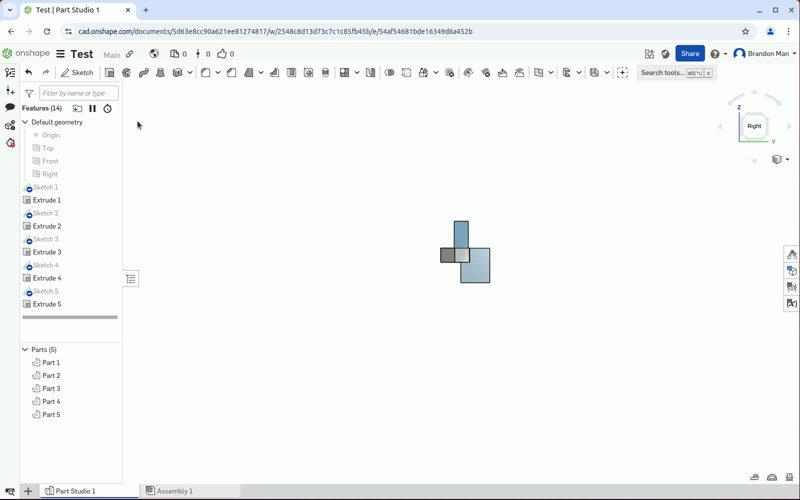
key(shift+h)
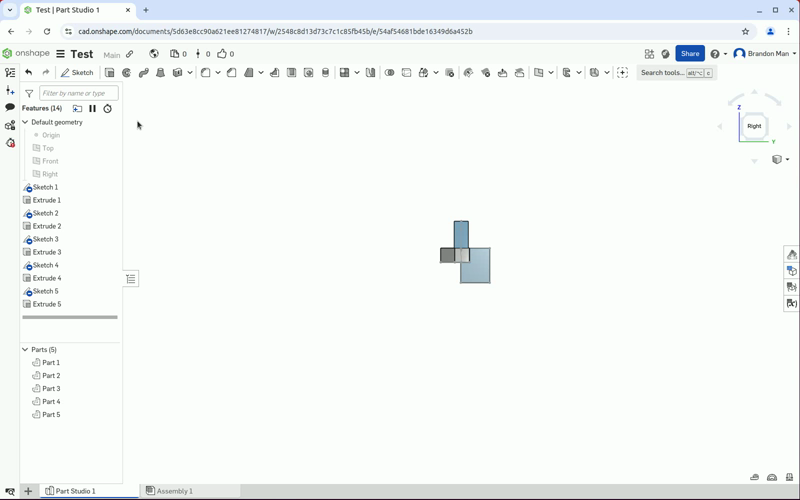
key(shift+7)
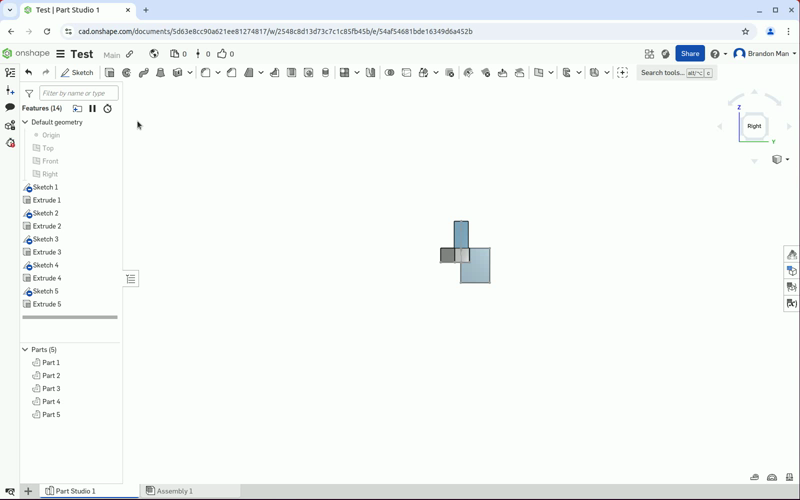
key(right, 2)
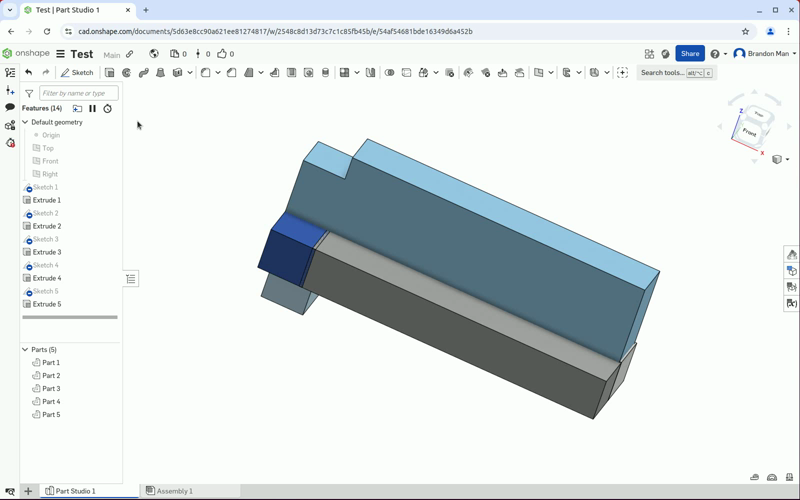
key(down, 2)
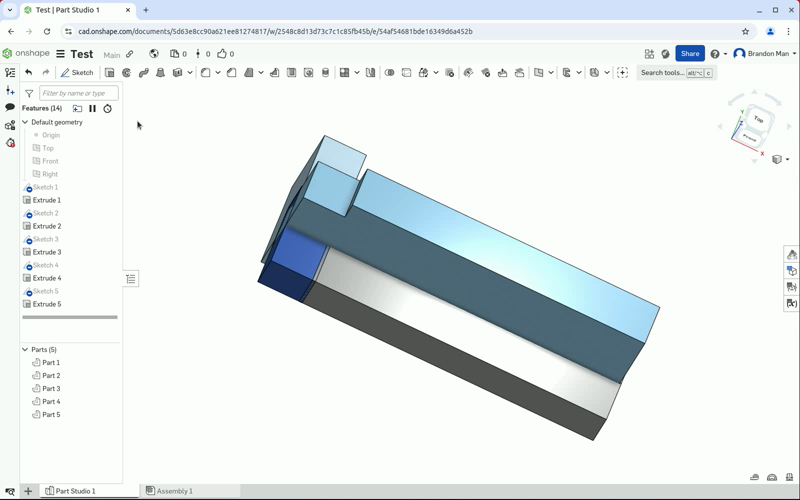
key(up, 2)
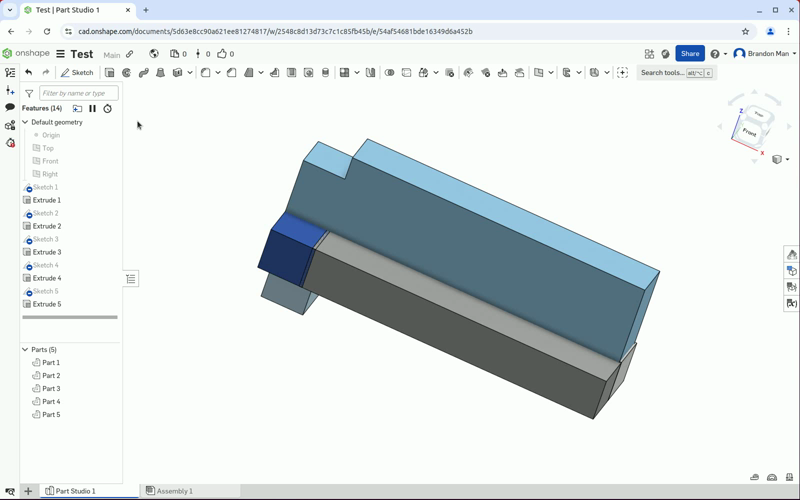
key(left, 2)
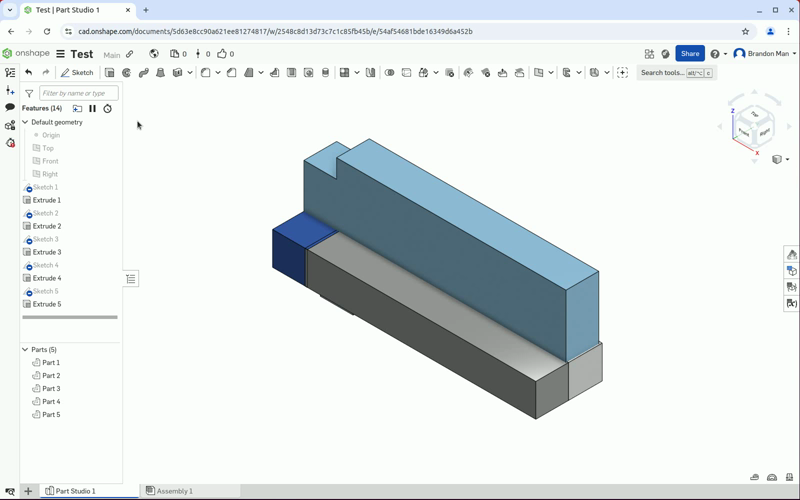
mouse_move(73, 189)
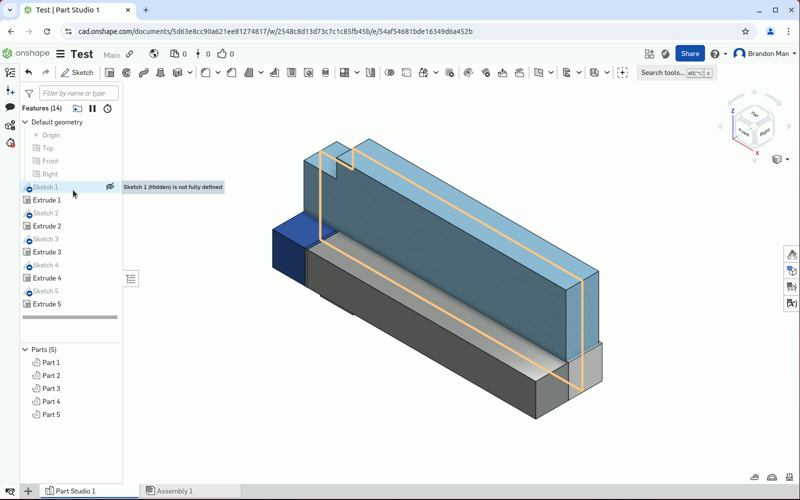
click(73, 189)